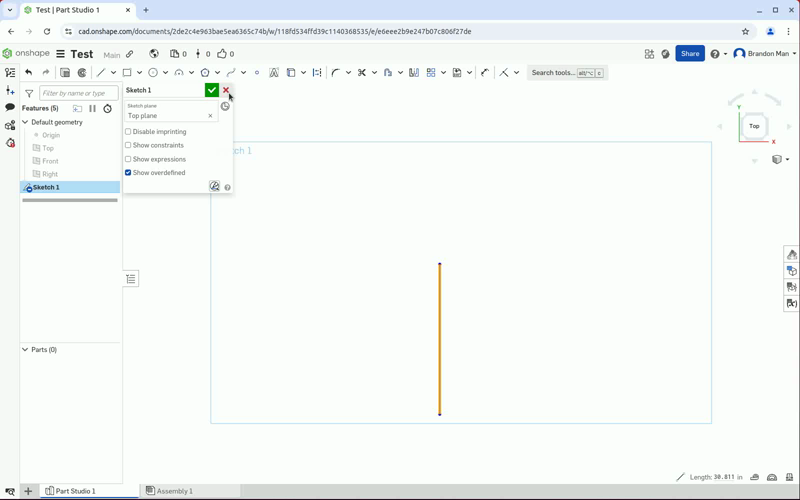
key(shift+h)
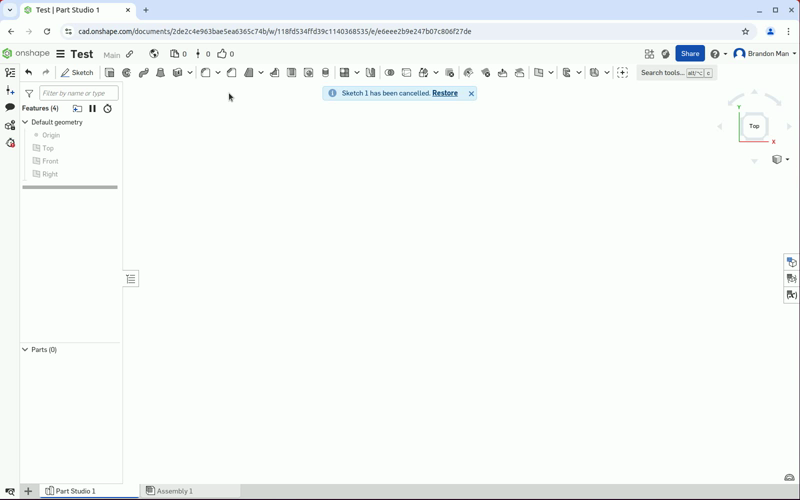
mouse_move(73, 352)
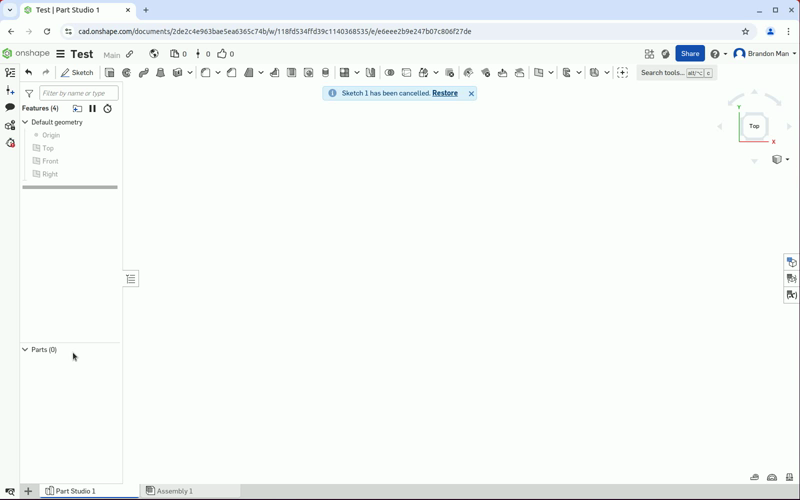
key(y)
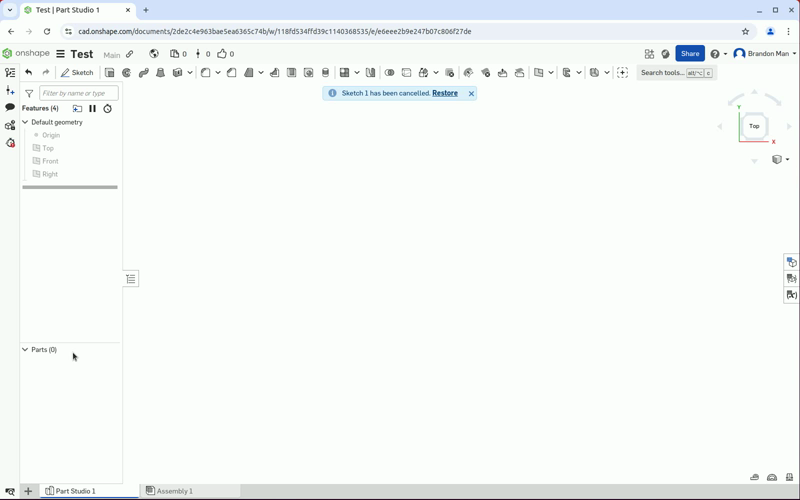
key(shift+p)
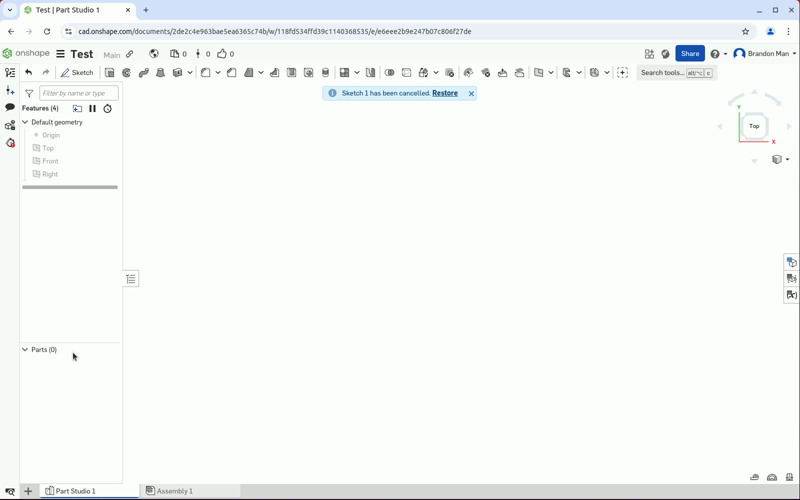
key(space)
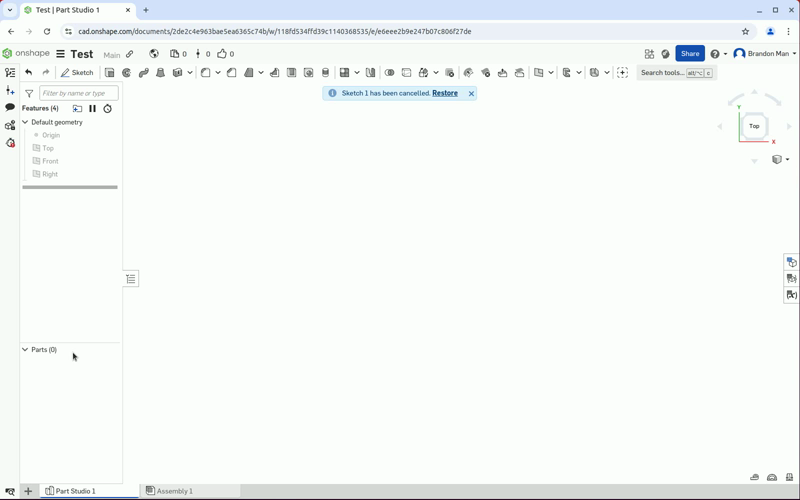
key_down(shift)
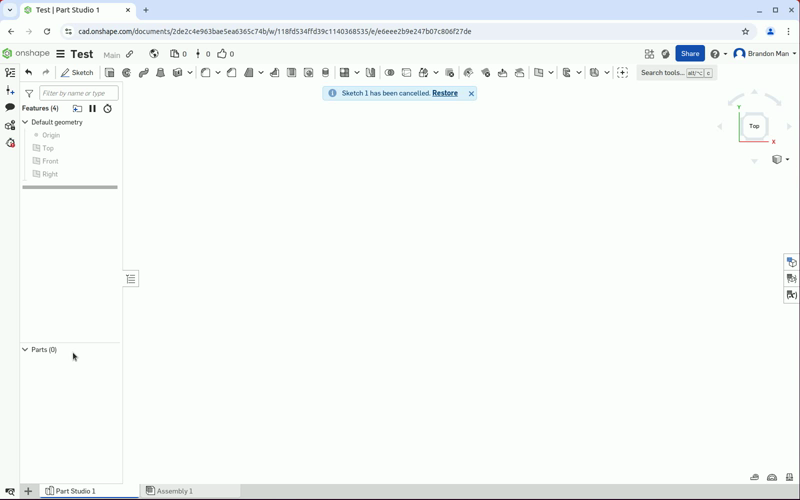
key(up)
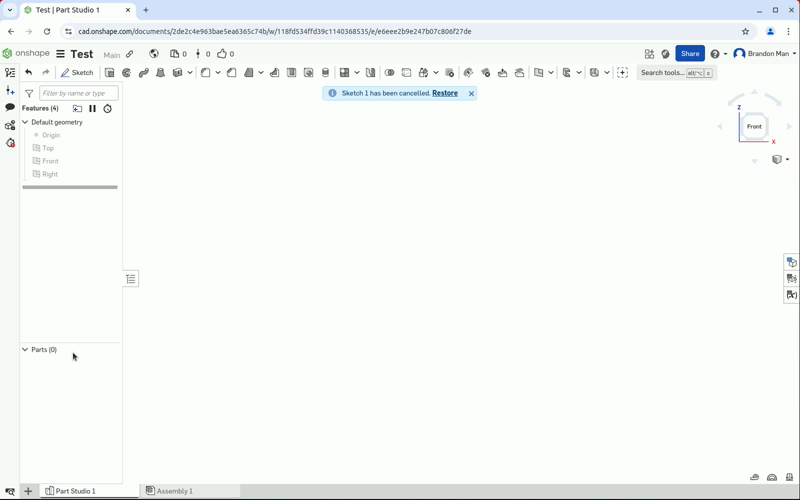
key_up(shift)
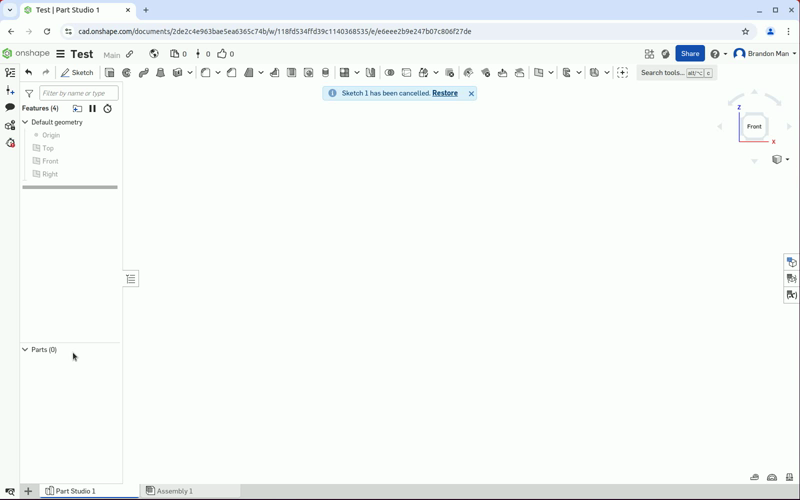
mouse_move(73, 352)
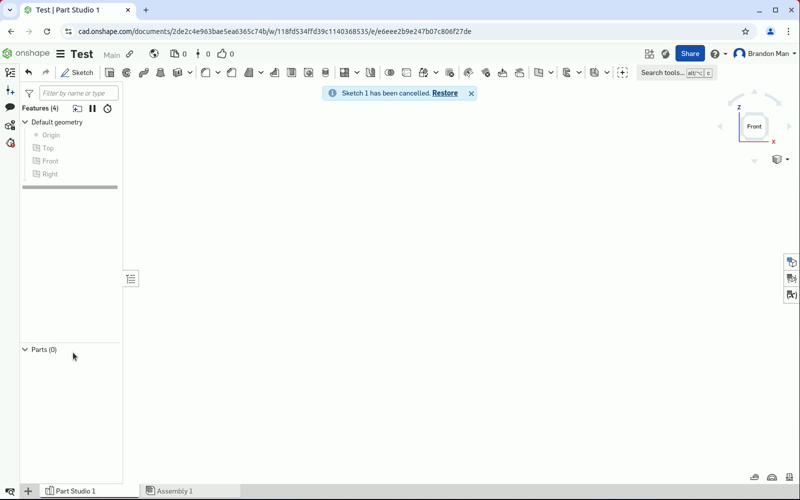
key(shift+y)
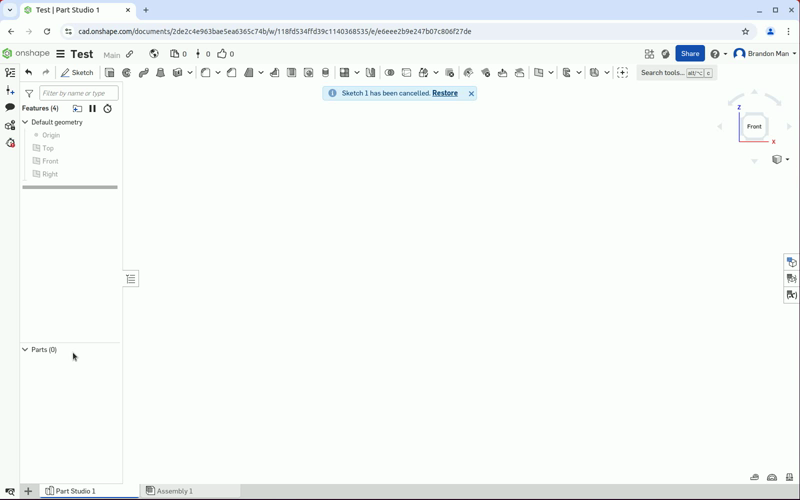
key(shift+s)
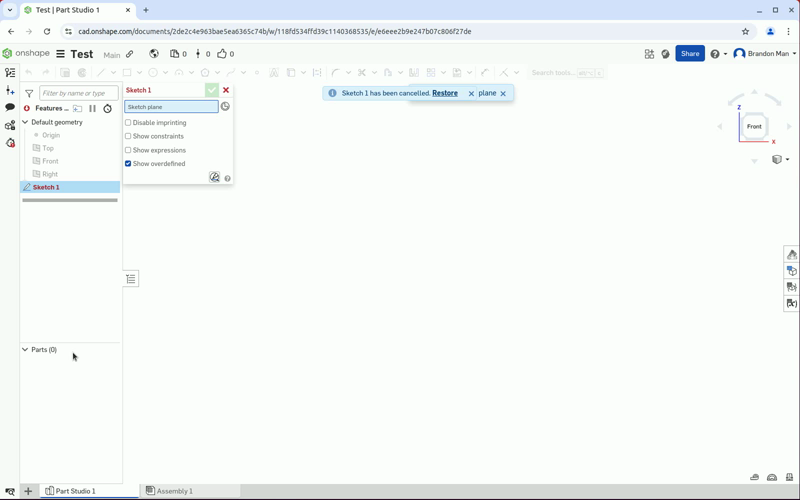
mouse_move(73, 163)
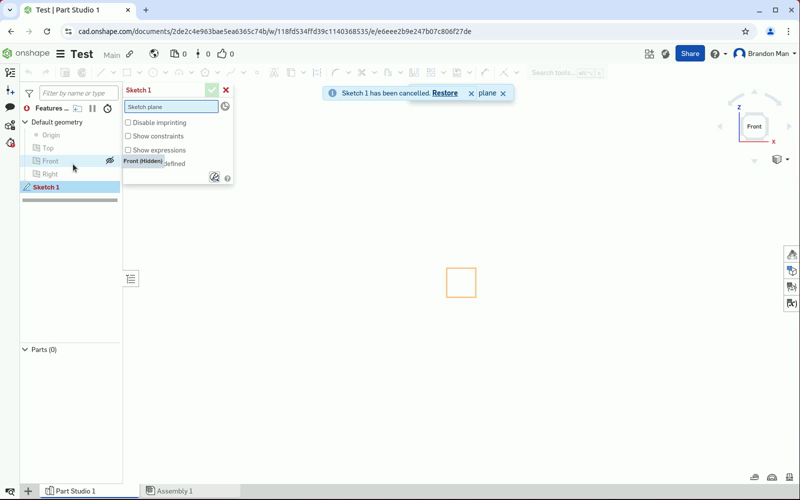
click(73, 163)
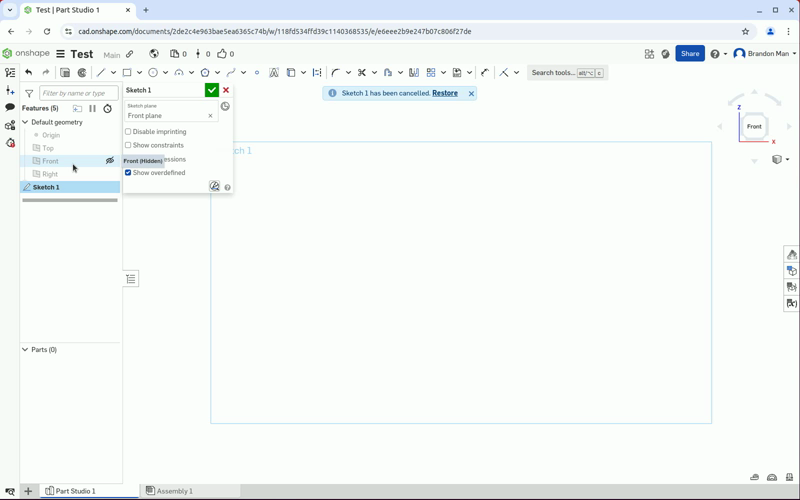
mouse_move(73, 352)
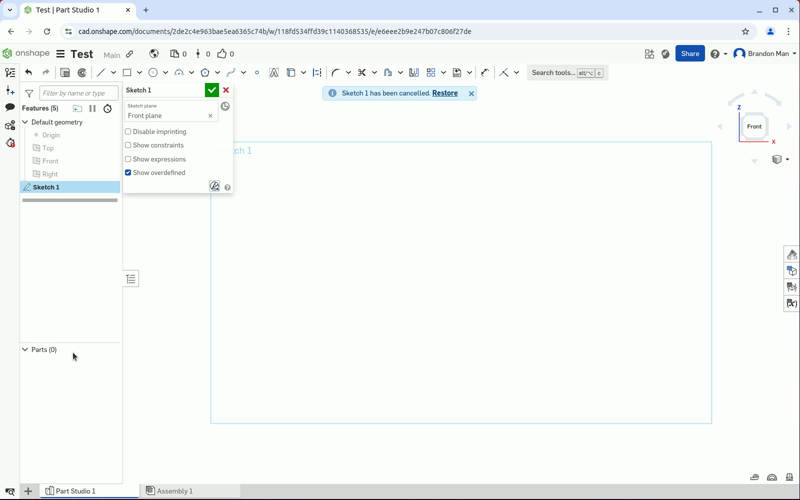
key(y)
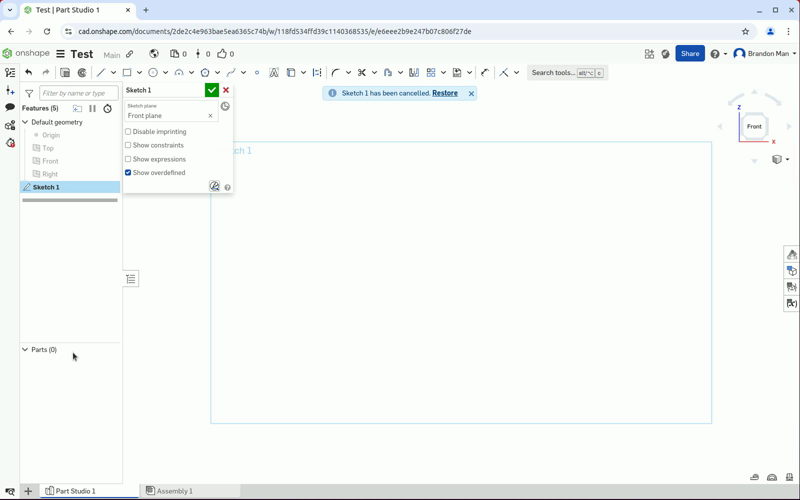
key(c)
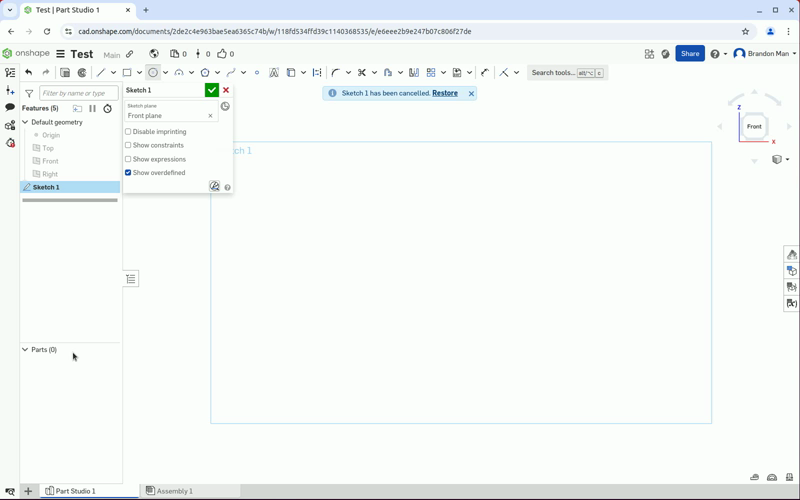
key_down(shift)
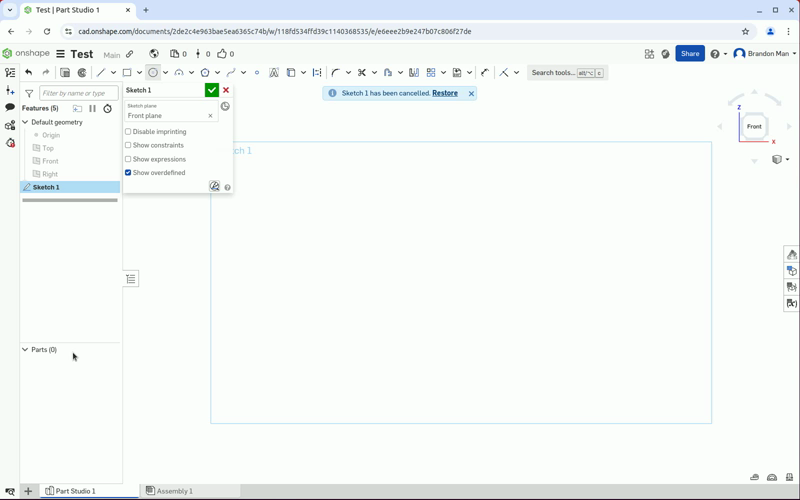
mouse_move(461, 282)
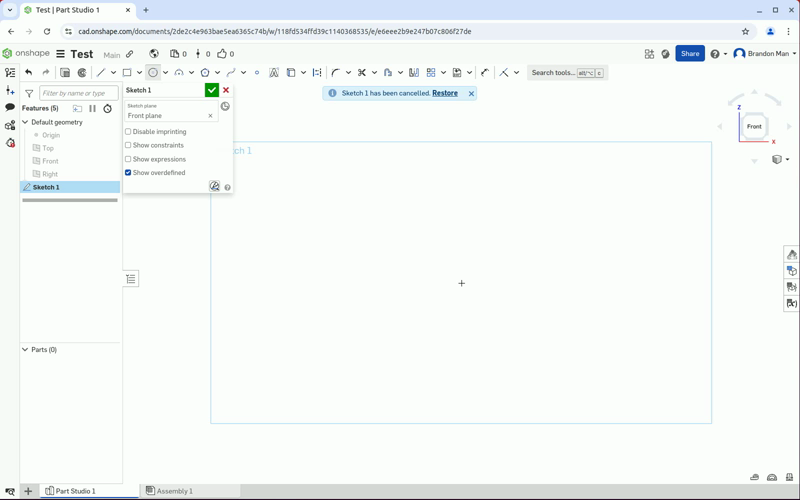
click(461, 282)
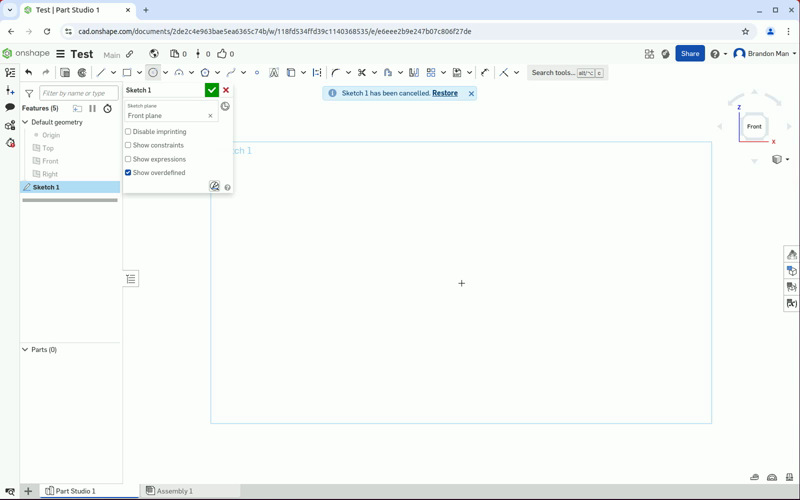
key_up(shift)
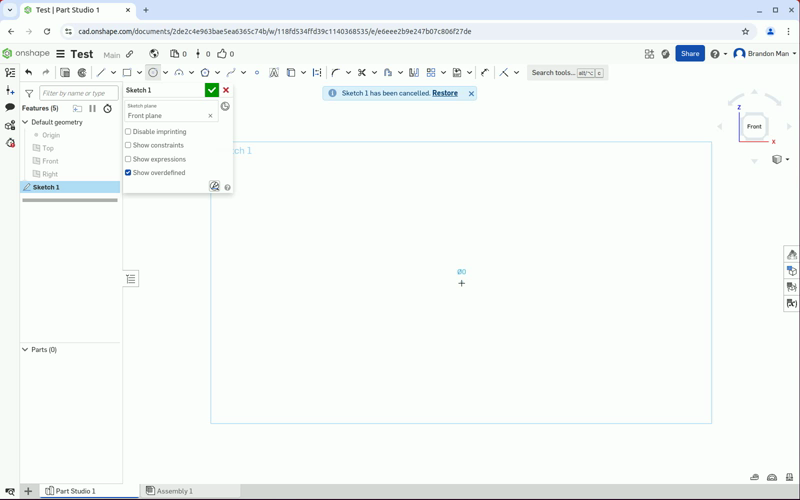
mouse_move(468, 282)
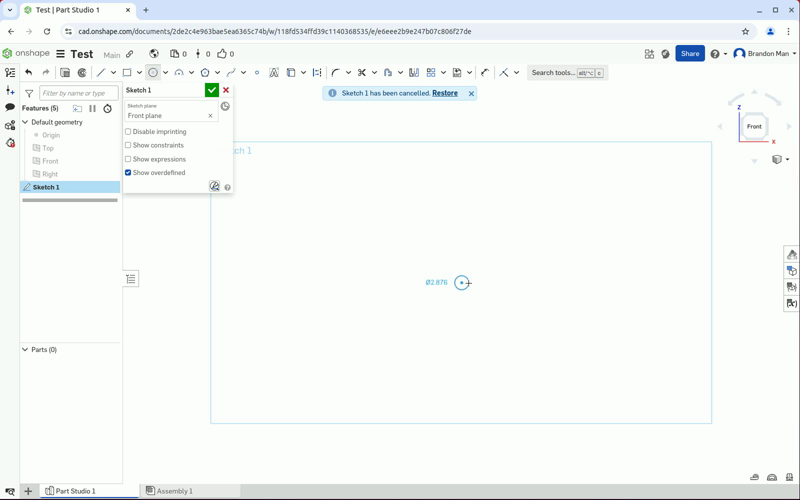
click(468, 282)
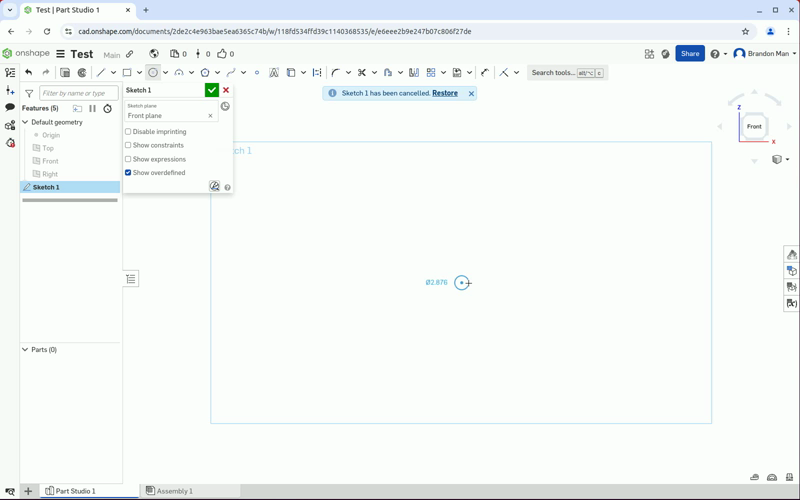
key(esc)
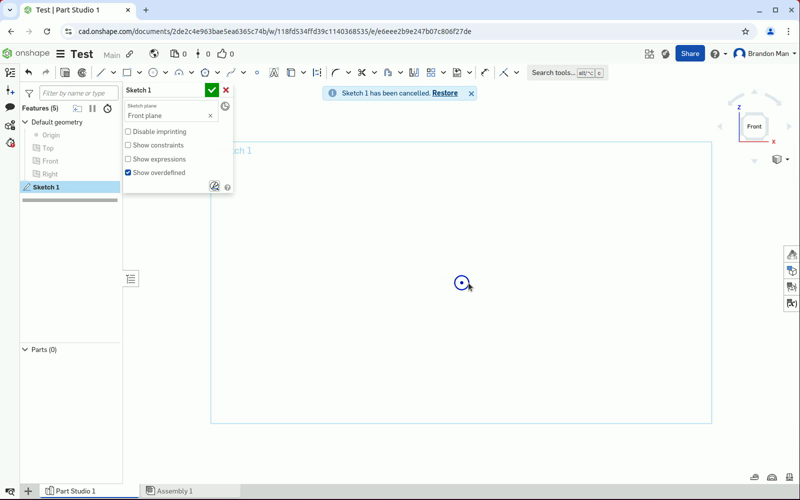
key(c)
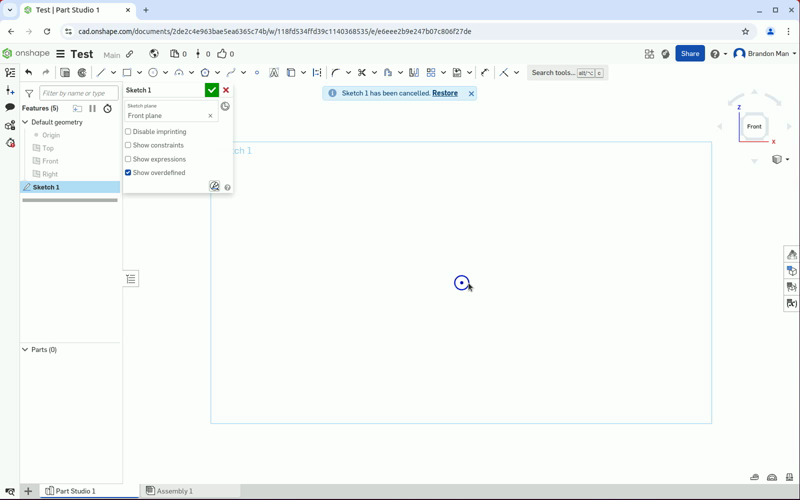
key_down(shift)
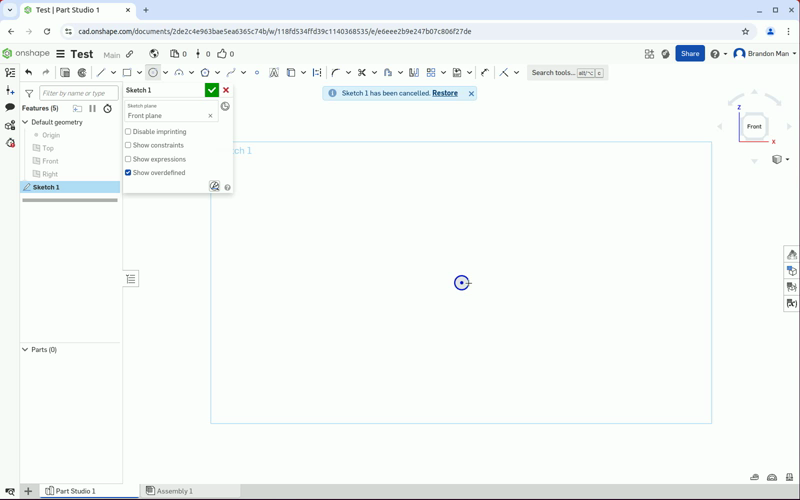
mouse_move(461, 282)
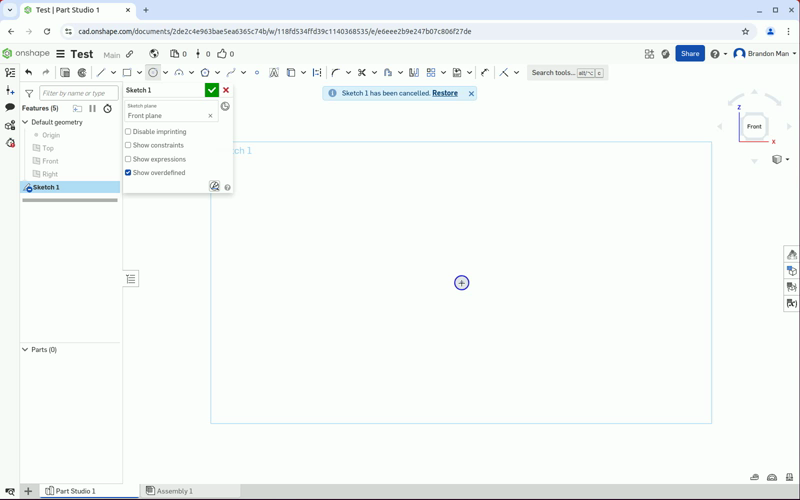
click(461, 282)
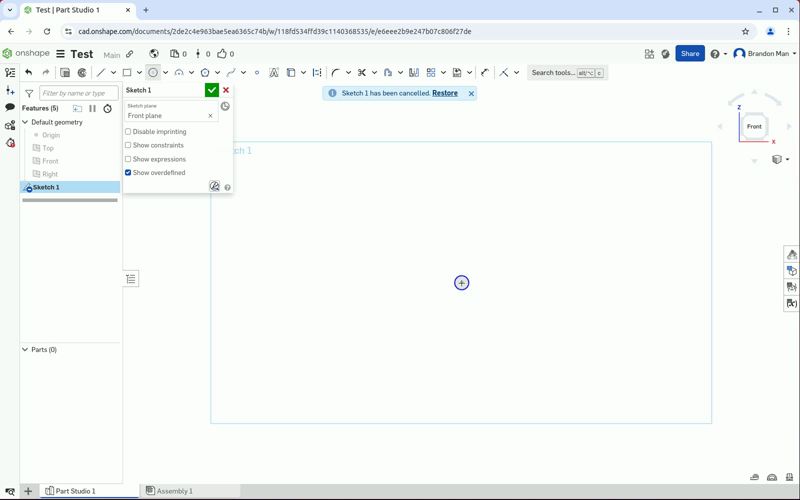
key_up(shift)
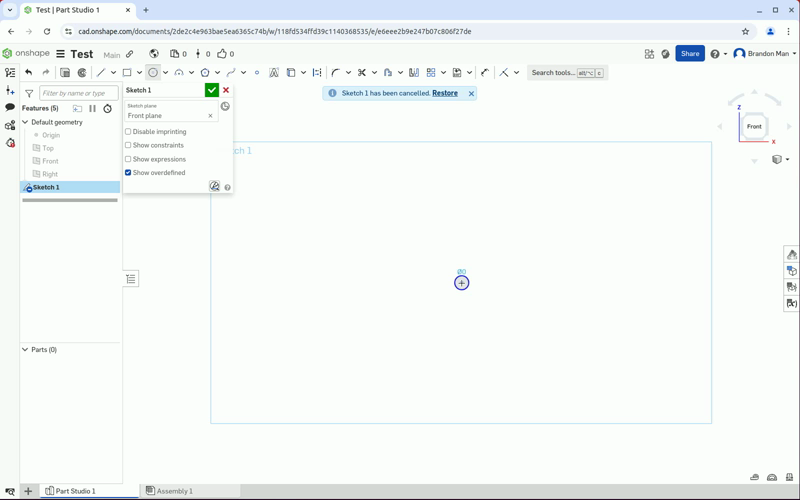
mouse_move(467, 282)
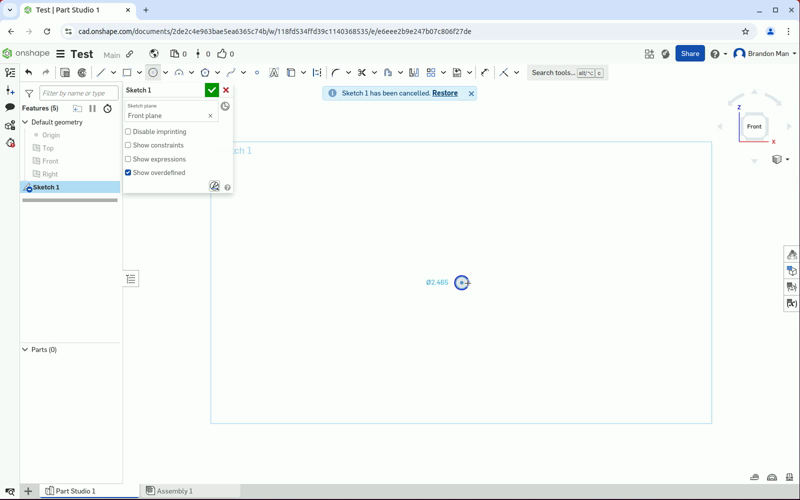
scroll(6)
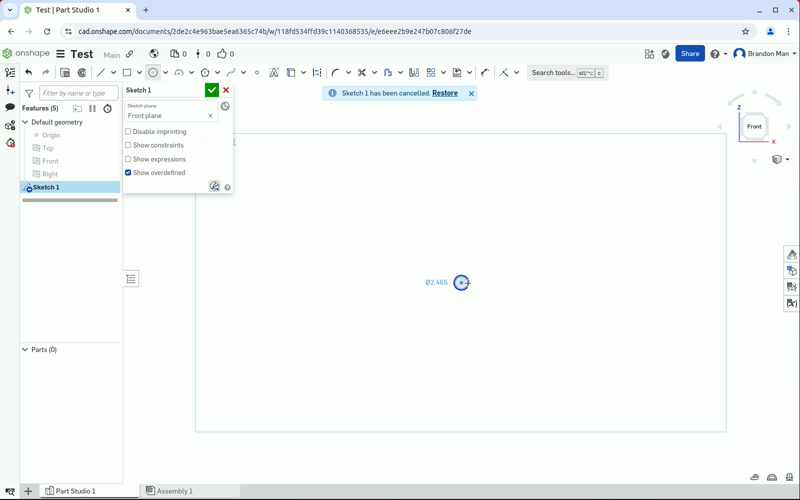
scroll(6)
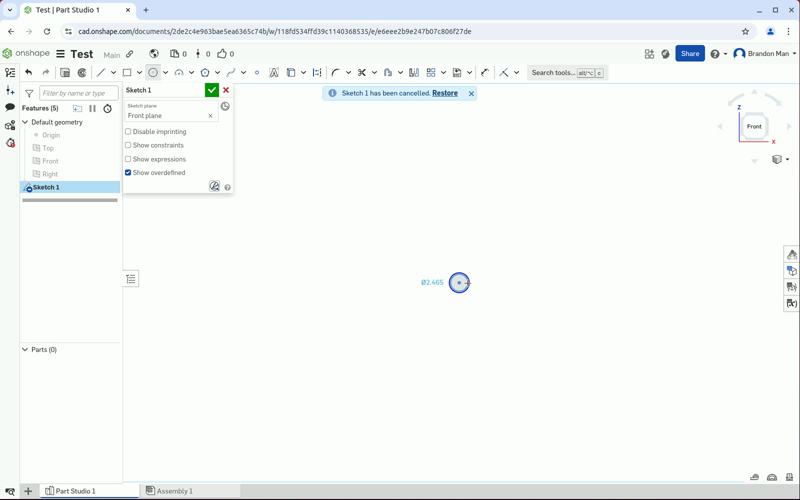
scroll(6)
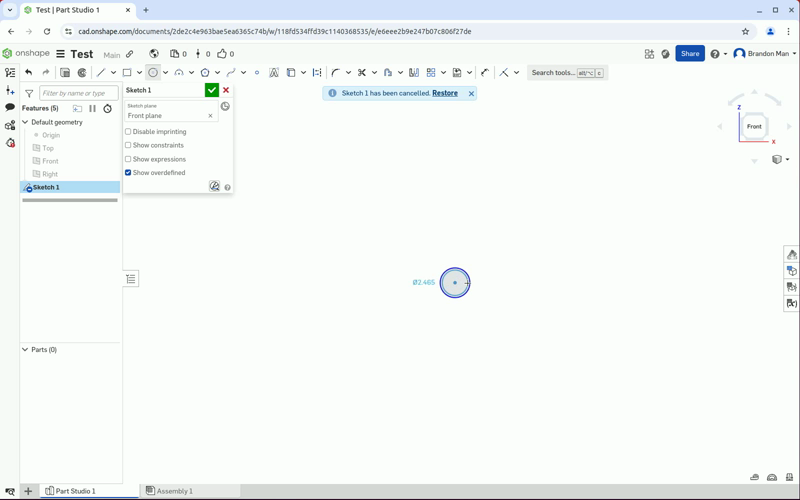
scroll(6)
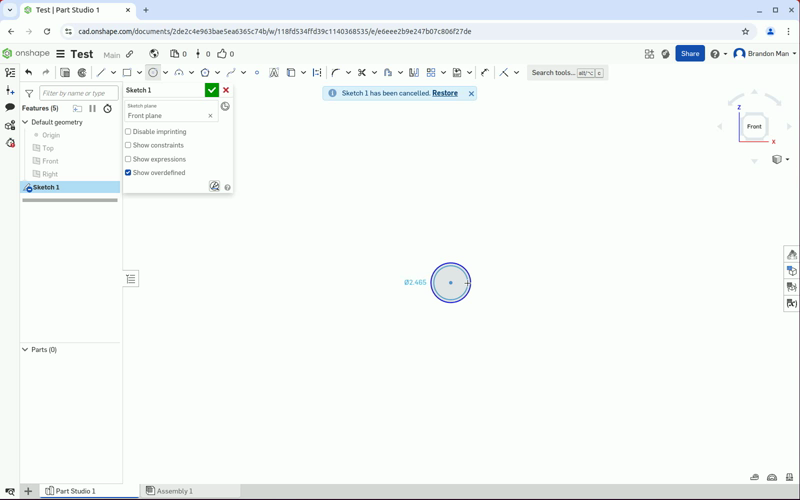
scroll(6)
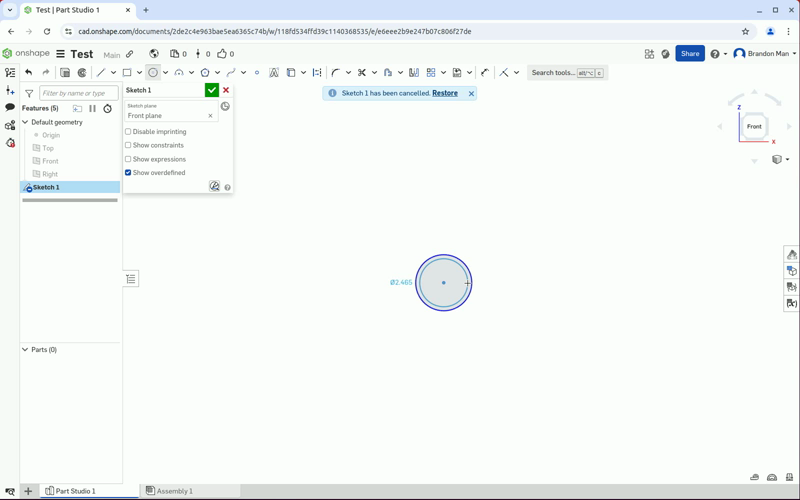
scroll(6)
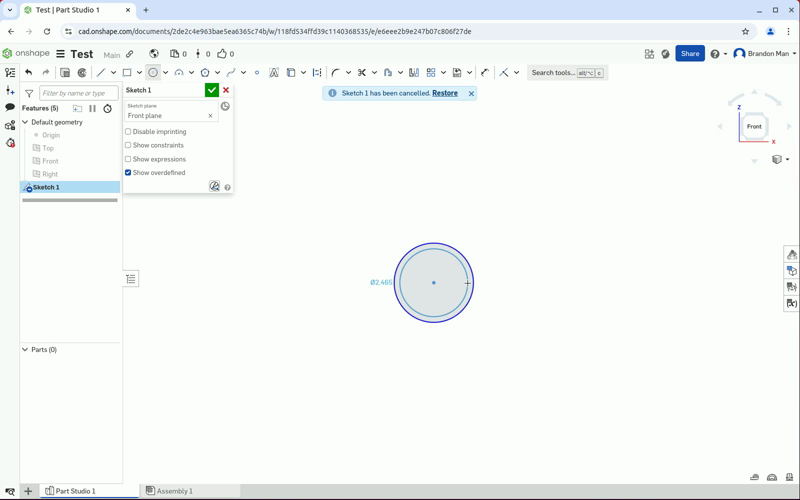
scroll(6)
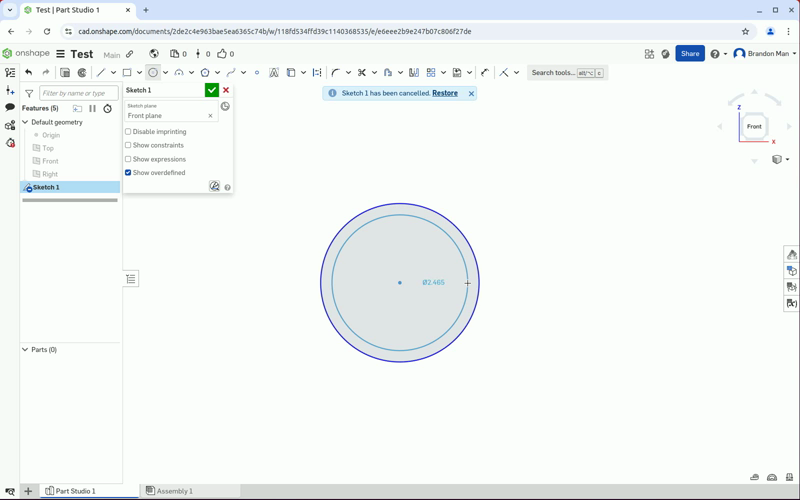
click(467, 282)
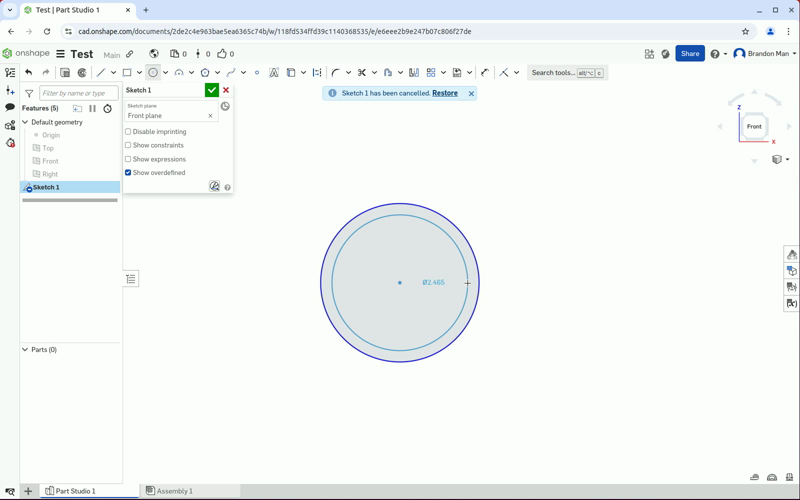
scroll(-6)
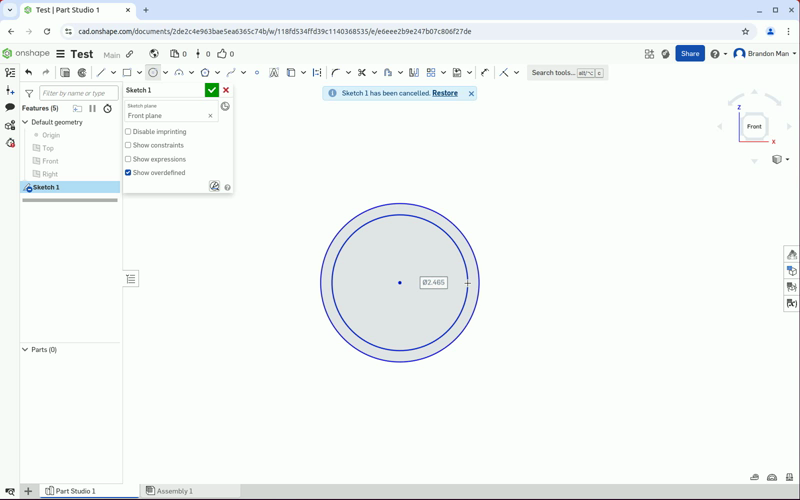
scroll(-6)
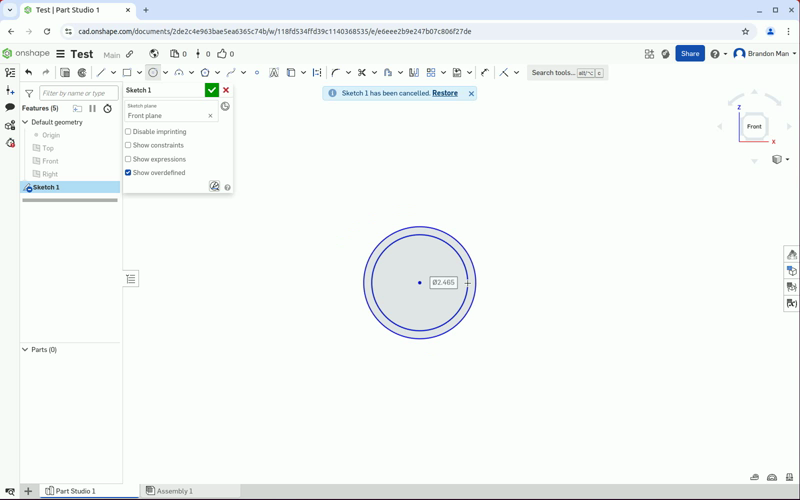
scroll(-6)
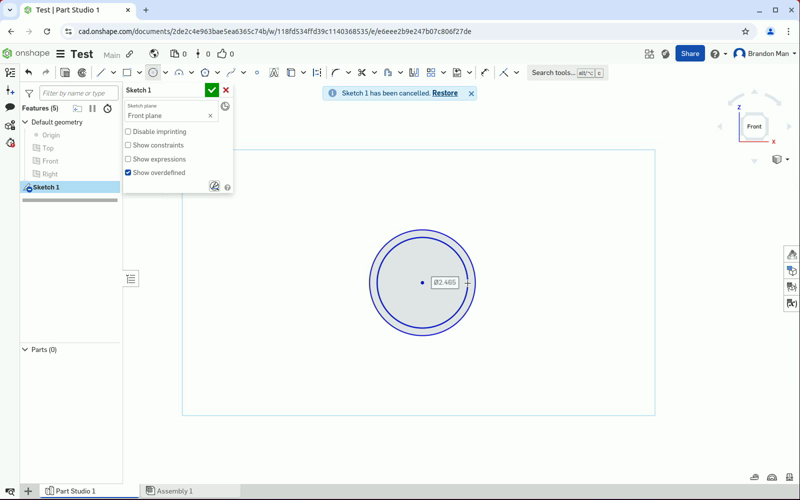
scroll(-6)
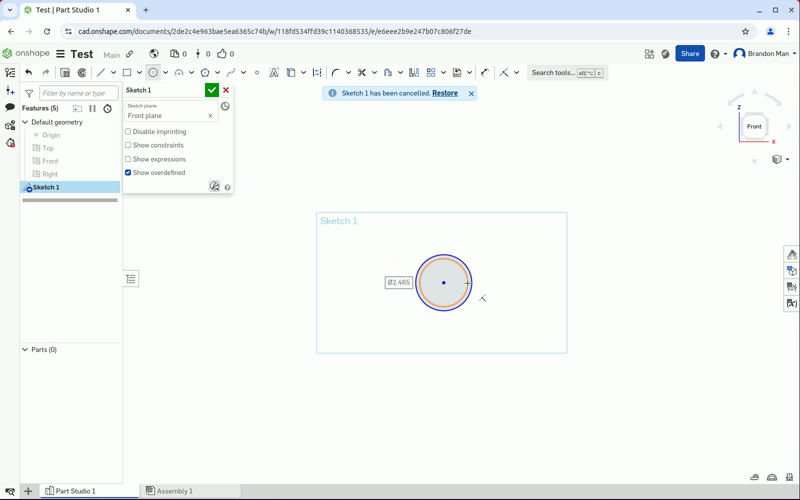
scroll(-6)
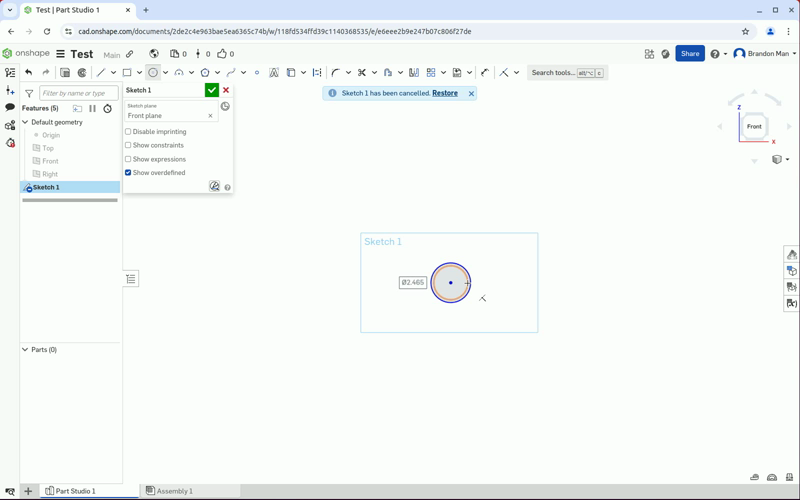
scroll(-6)
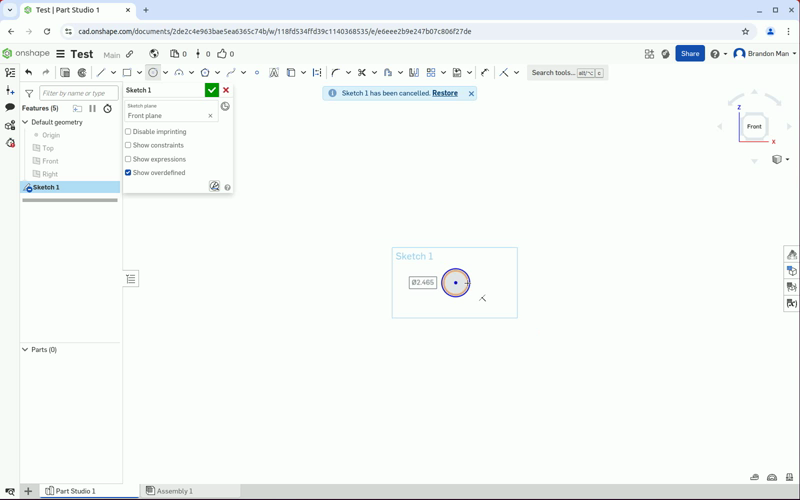
scroll(-6)
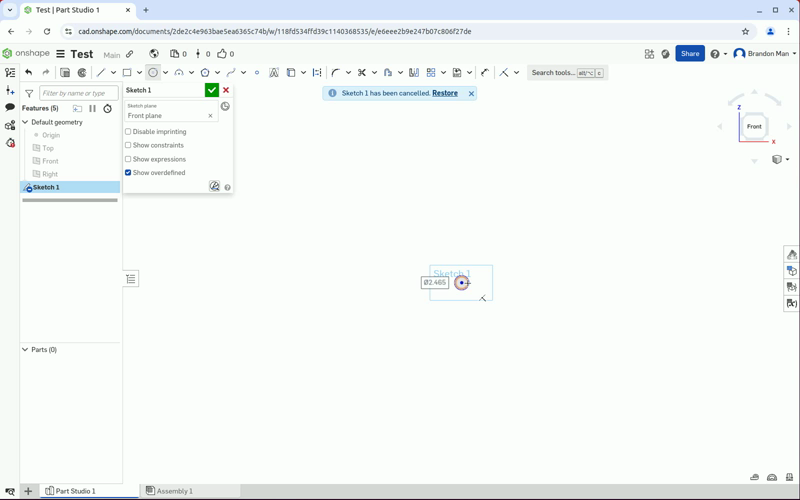
key(esc)
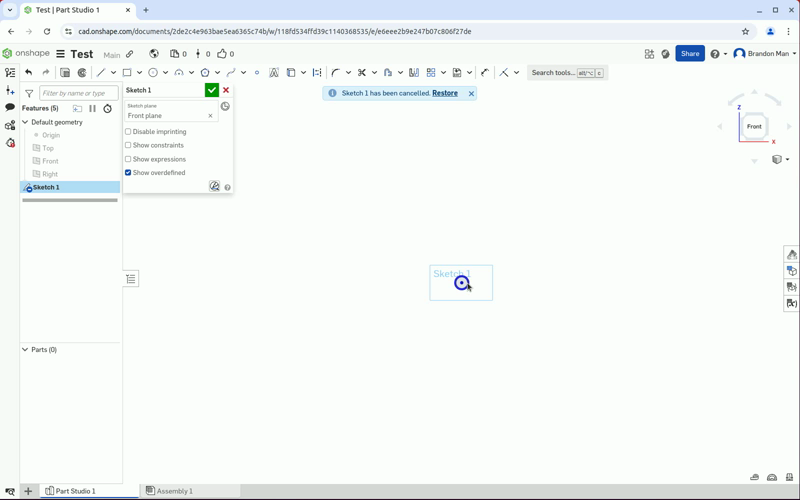
mouse_move(467, 278)
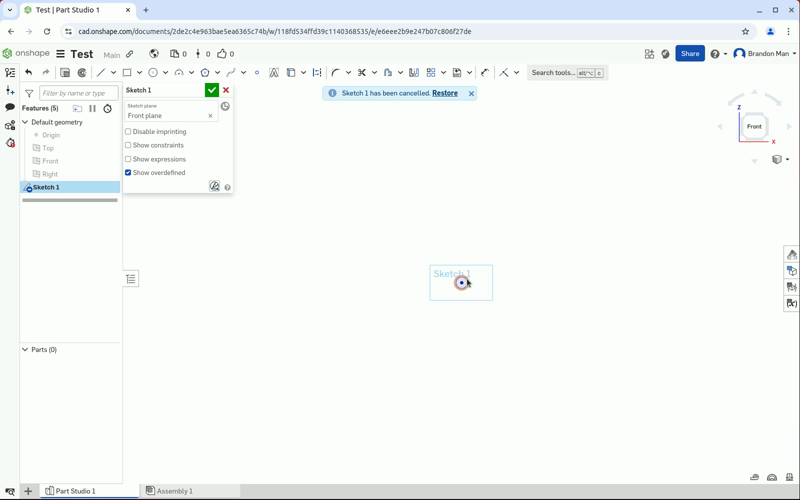
scroll(6)
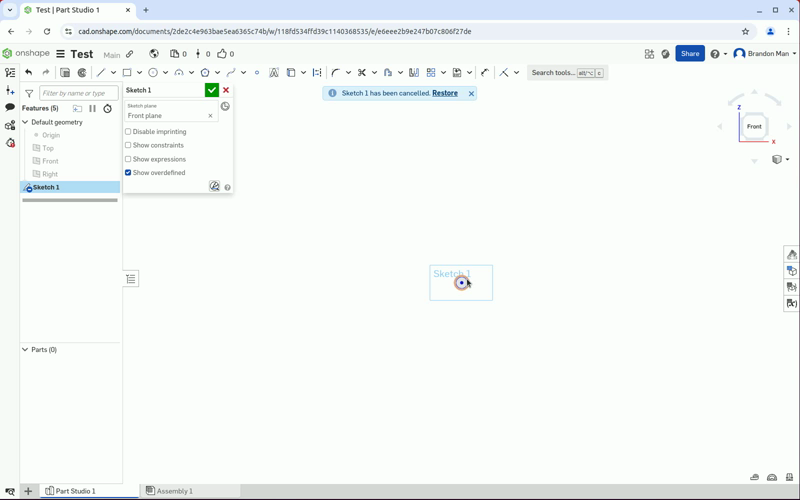
scroll(6)
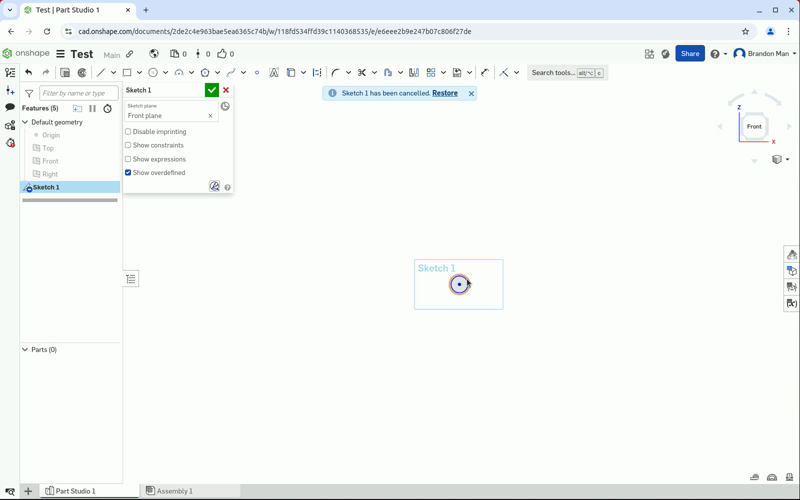
scroll(6)
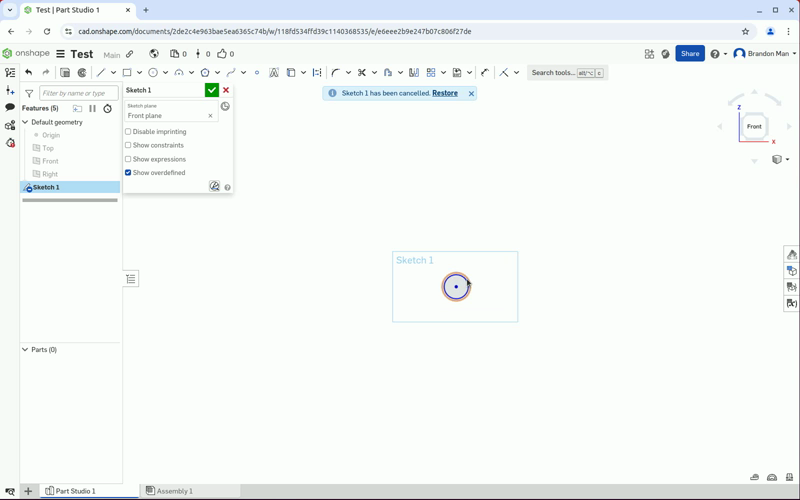
scroll(6)
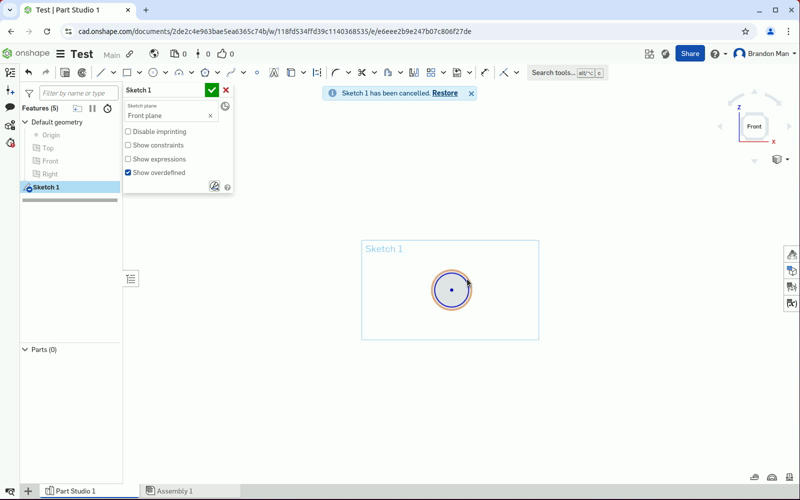
scroll(6)
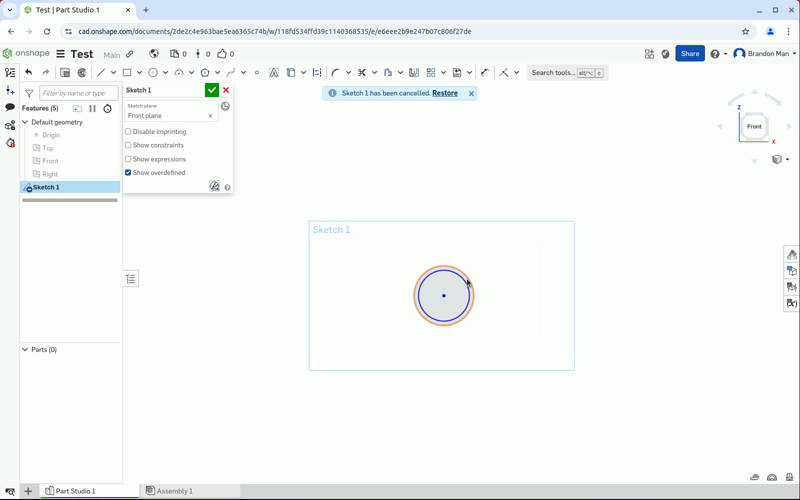
scroll(6)
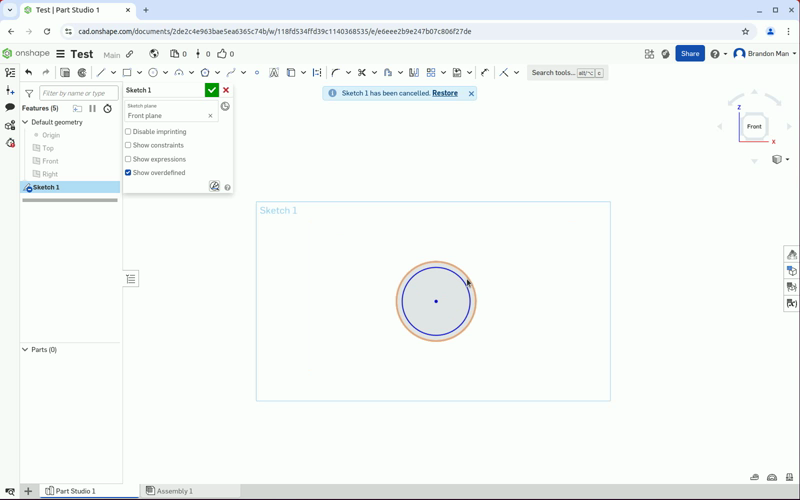
scroll(6)
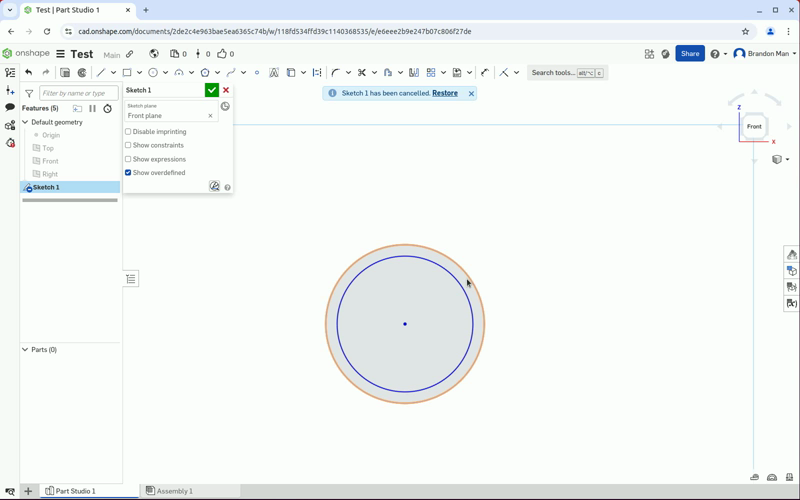
click(467, 278)
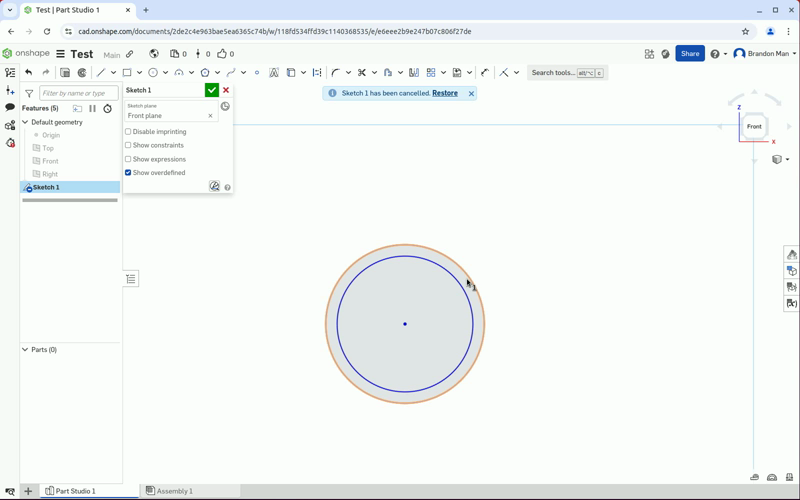
scroll(-6)
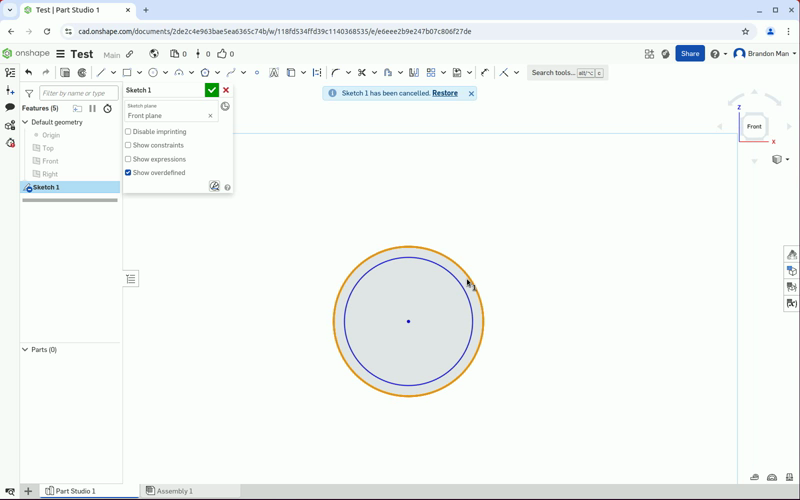
scroll(-6)
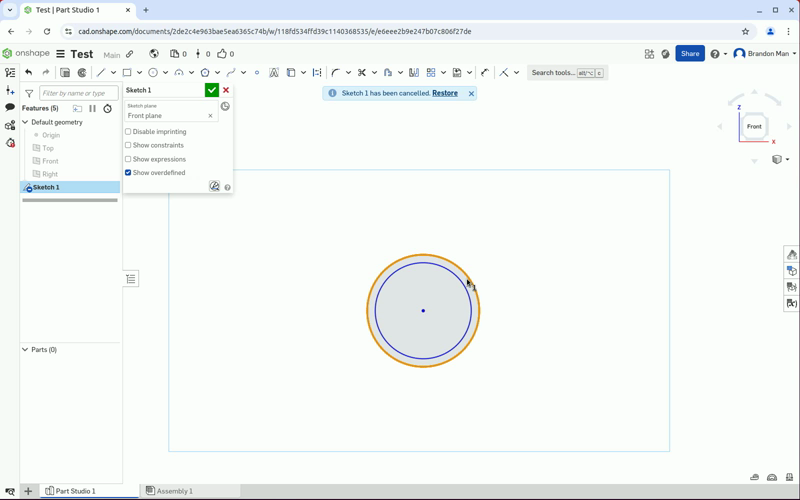
scroll(-6)
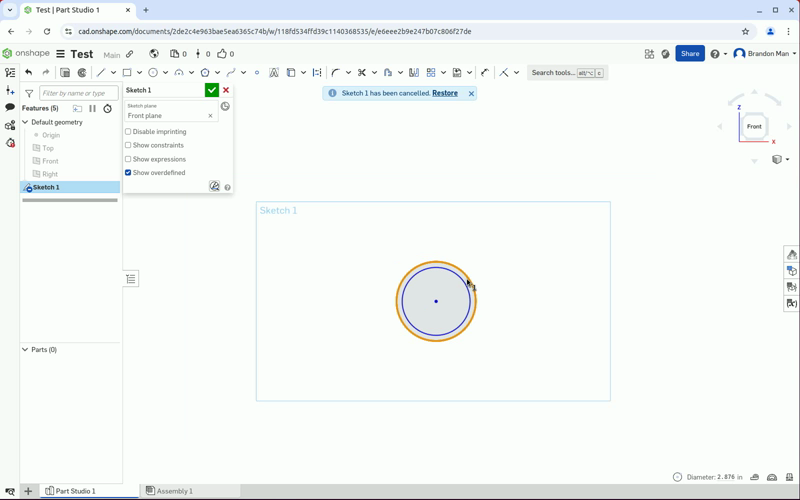
scroll(-6)
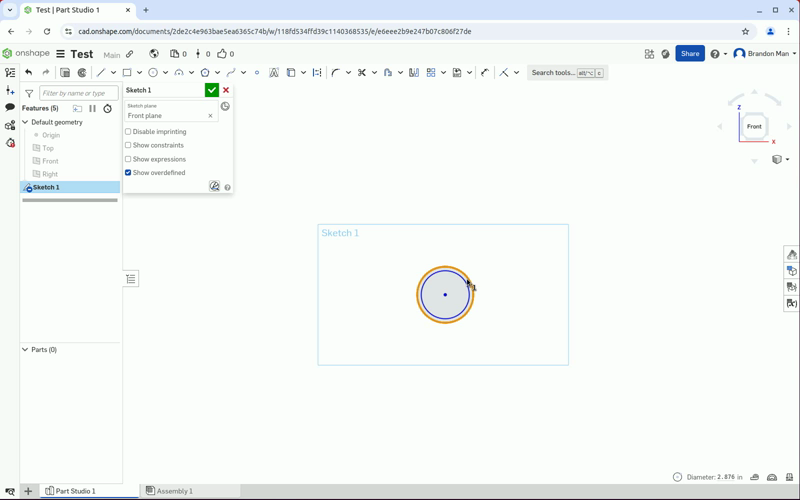
scroll(-6)
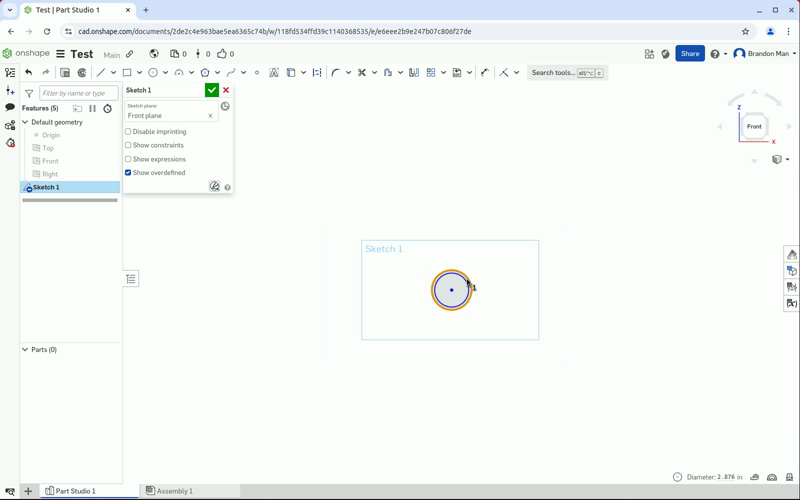
scroll(-6)
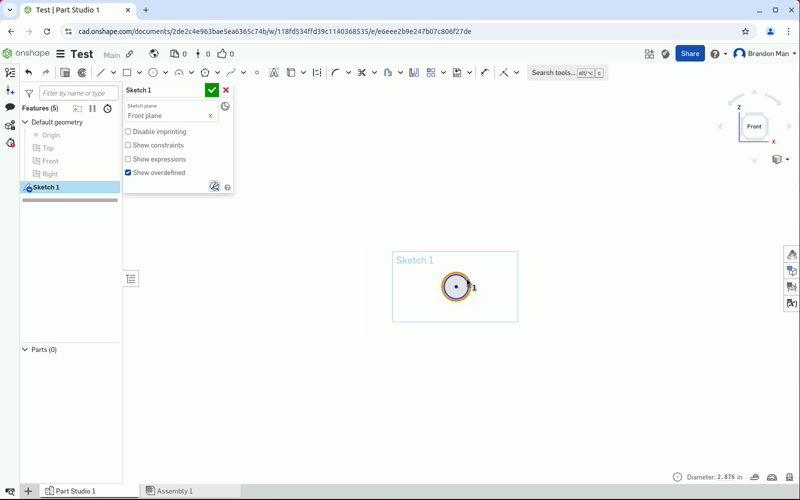
scroll(-6)
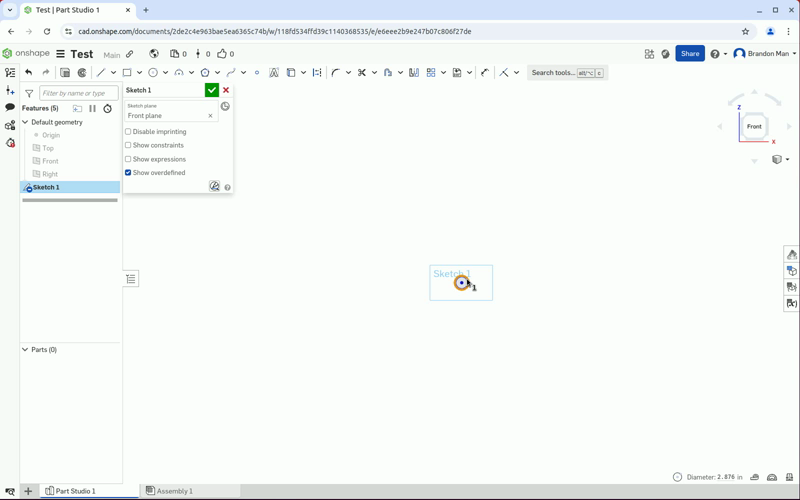
mouse_move(73, 352)
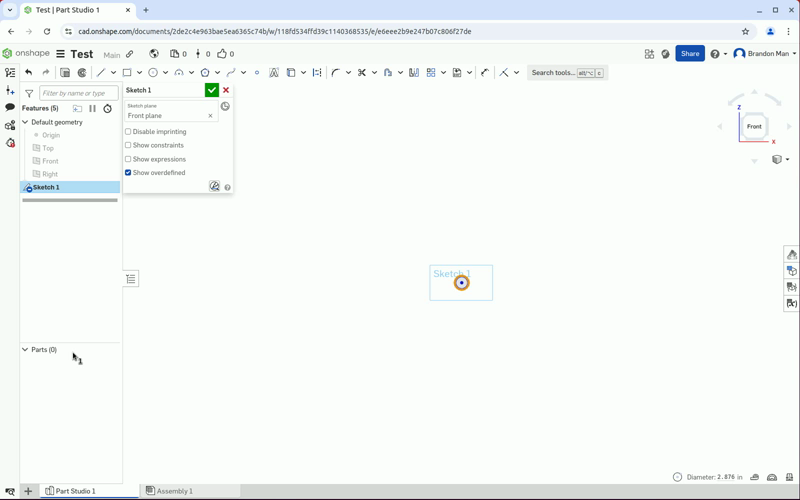
key(shift+y)
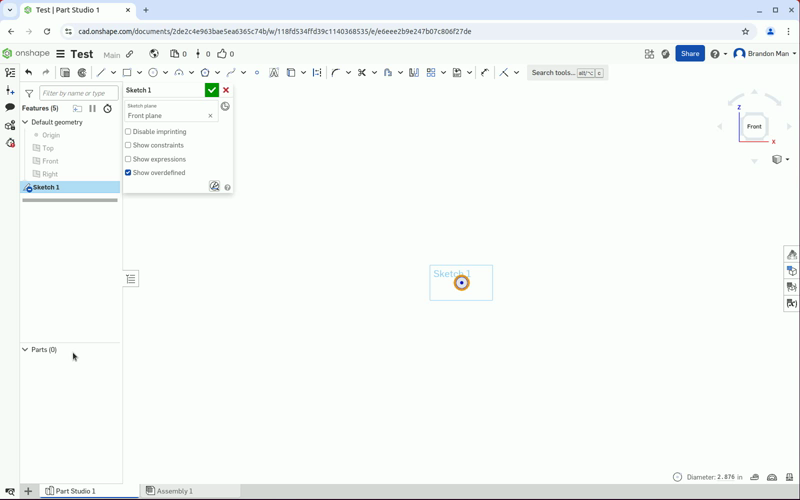
key(shift+e)
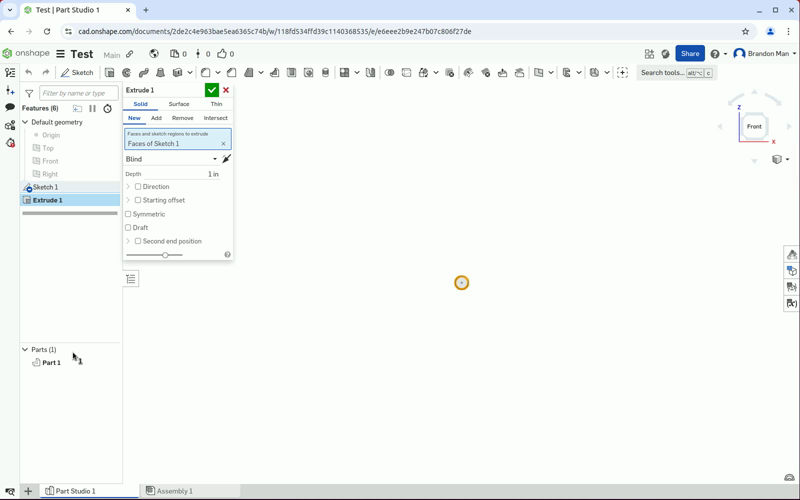
mouse_move(143, 106)
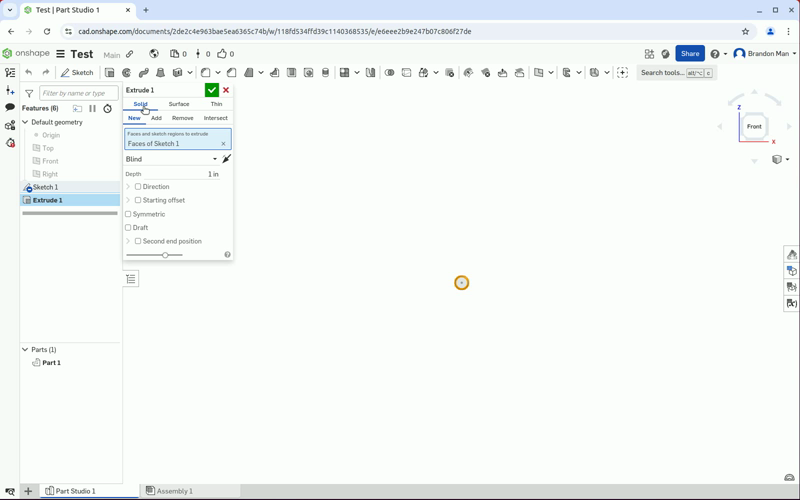
click(143, 106)
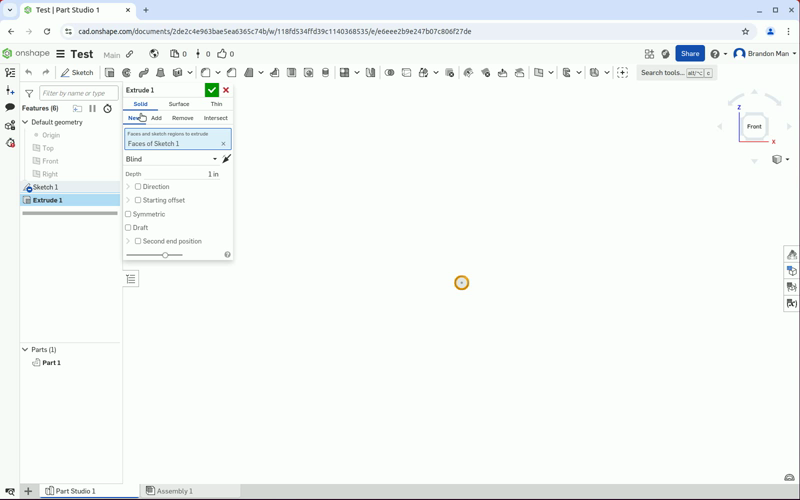
mouse_move(137, 120)
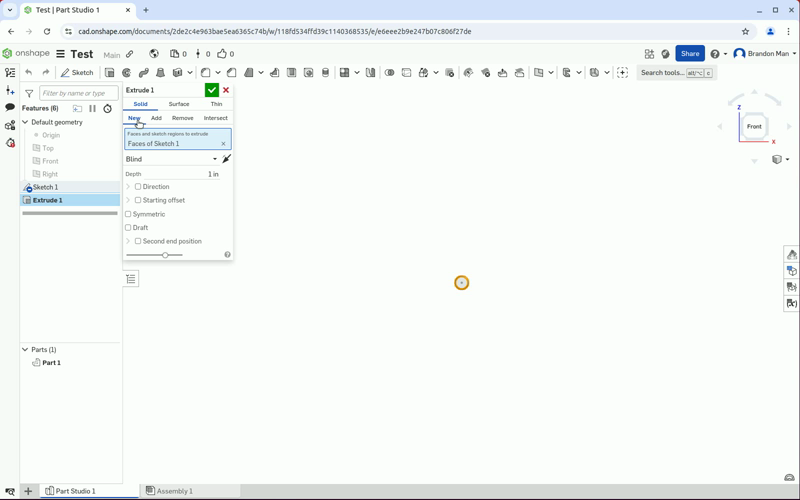
click(137, 120)
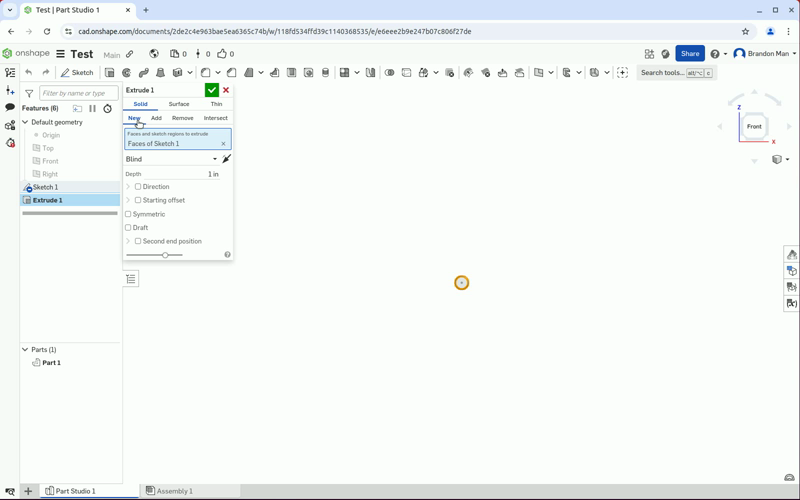
key(tab, 4)
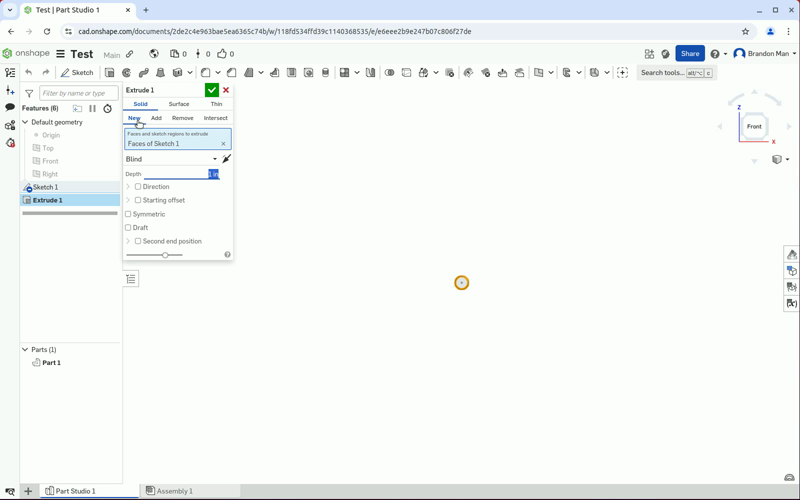
text(12.036)
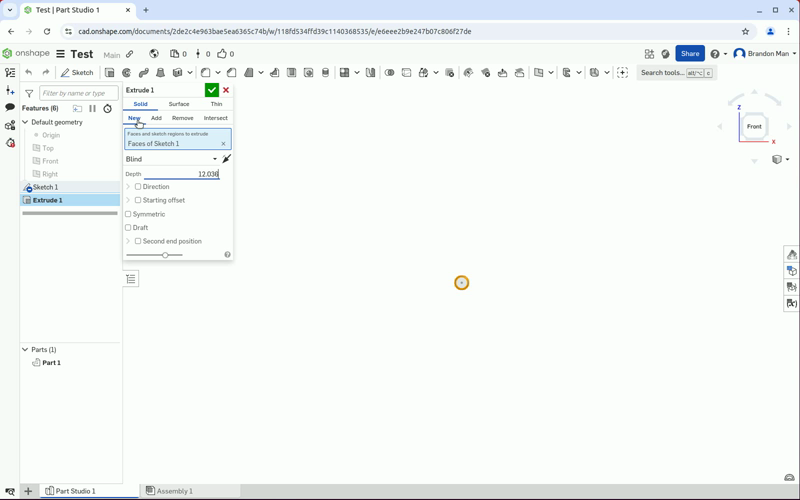
key(enter)
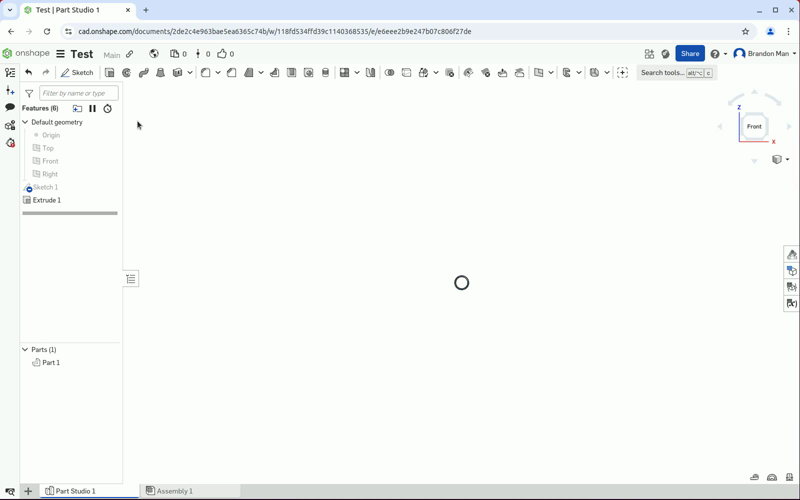
key(shift+h)
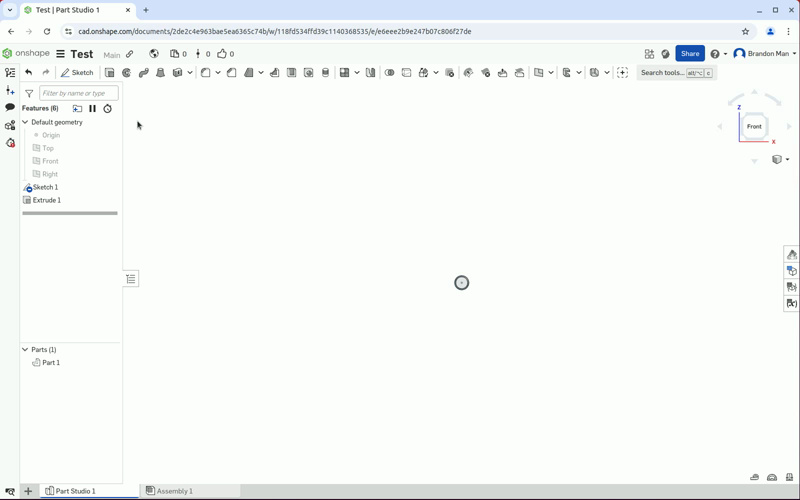
key(shift+h)
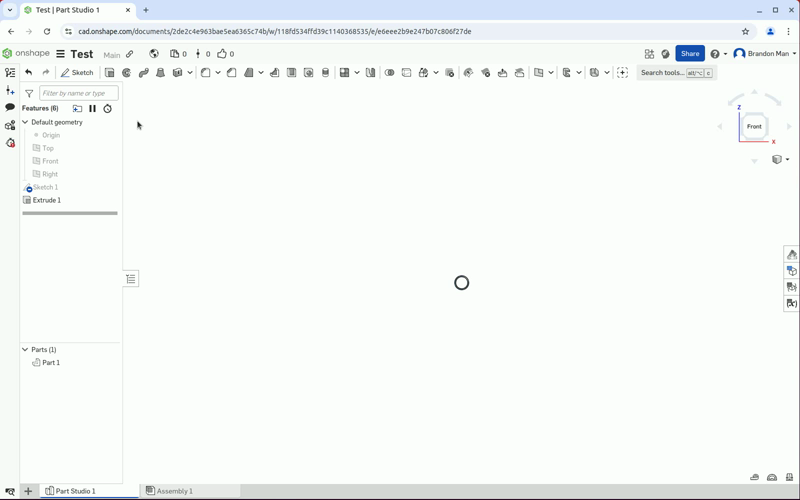
mouse_move(73, 189)
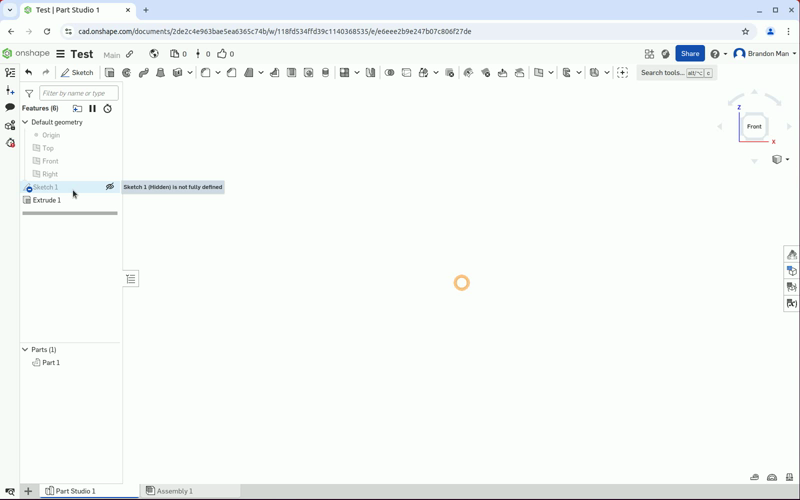
click(73, 189)
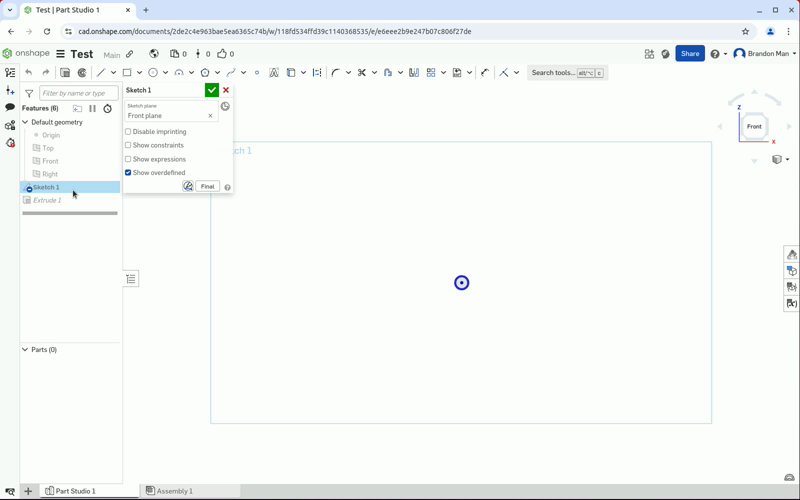
mouse_move(229, 92)
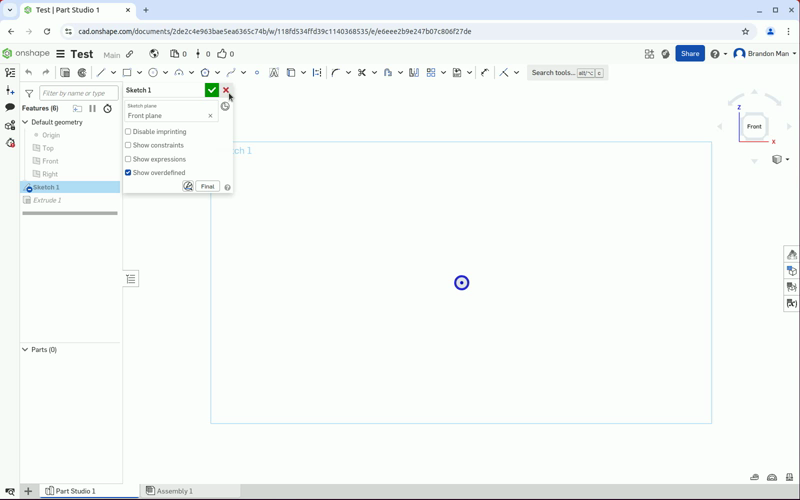
click(229, 92)
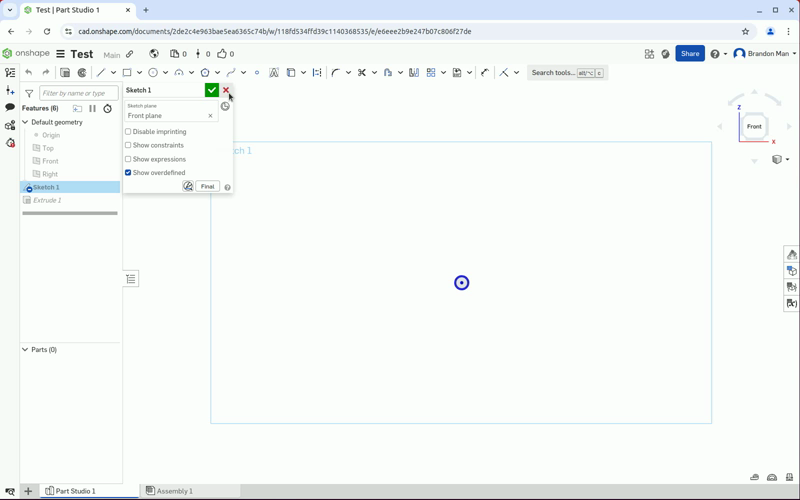
key(shift+s)
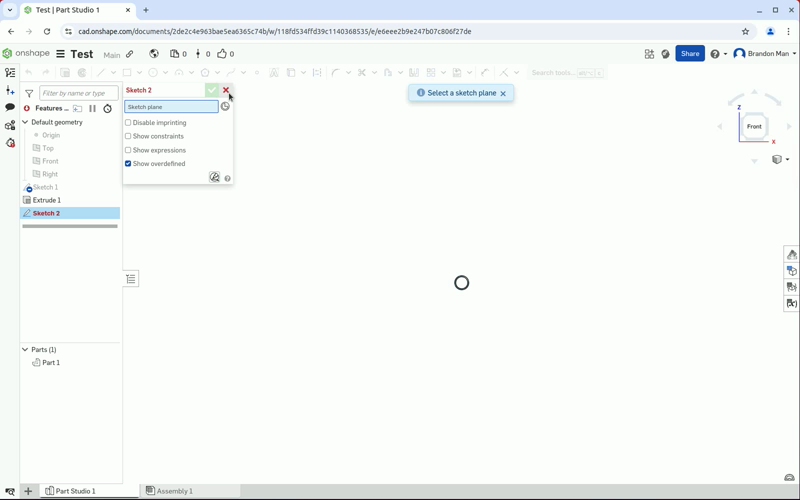
mouse_move(73, 163)
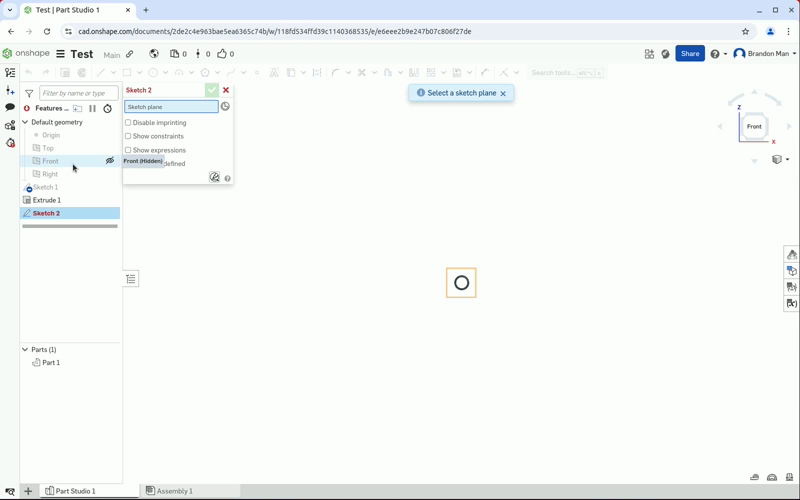
click(73, 163)
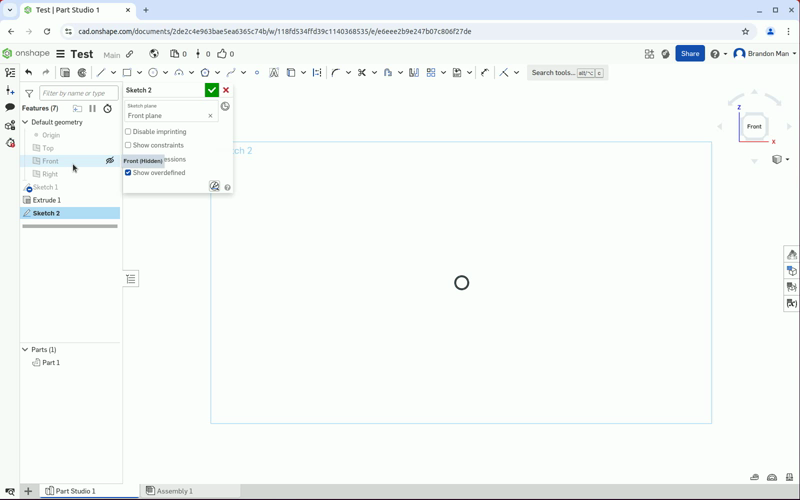
mouse_move(73, 352)
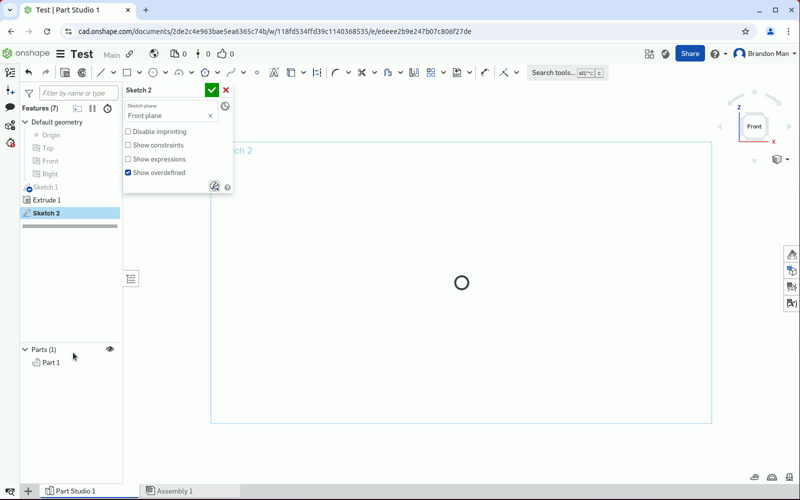
key(y)
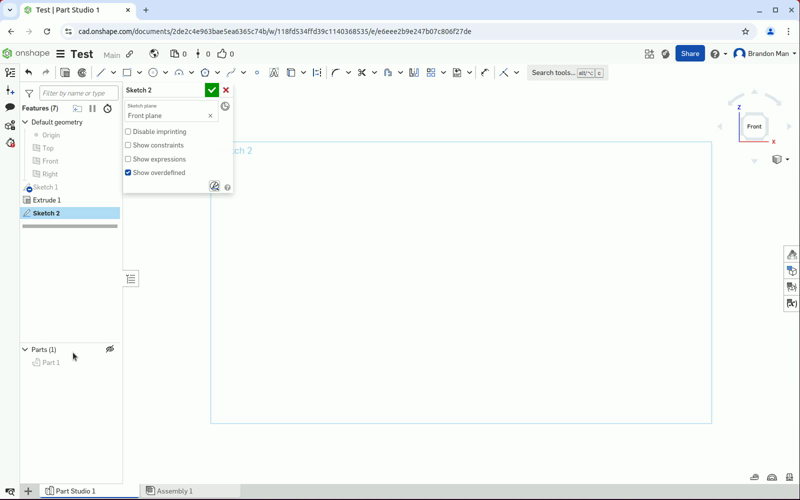
key(c)
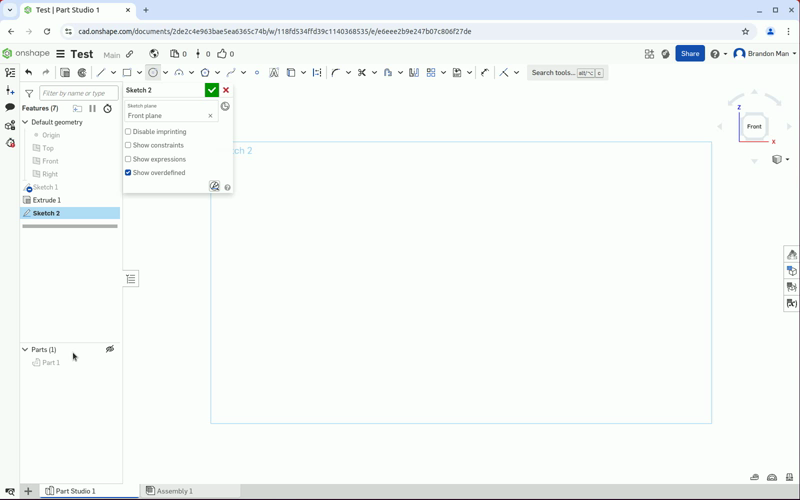
key_down(shift)
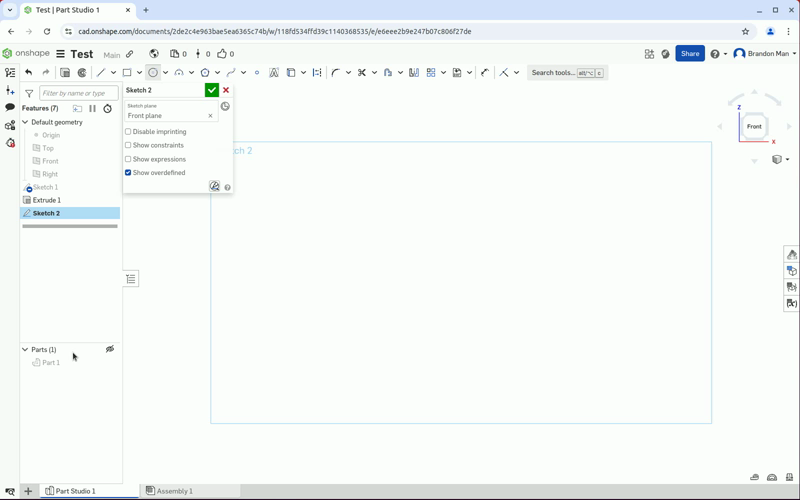
mouse_move(460, 282)
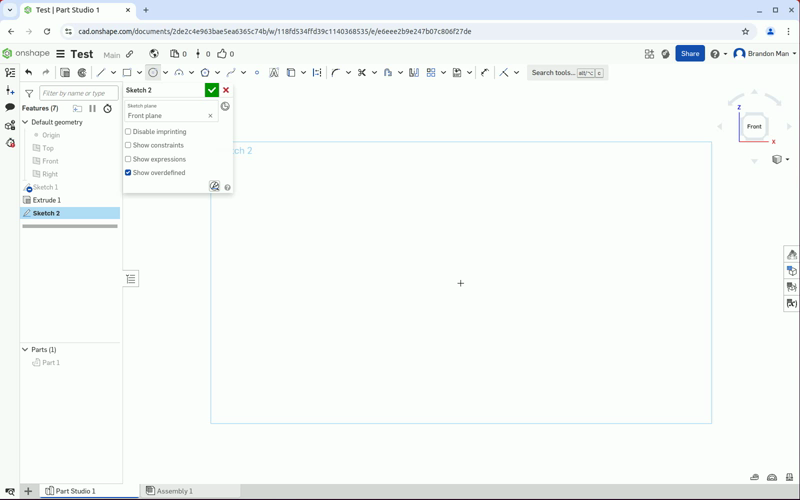
click(460, 282)
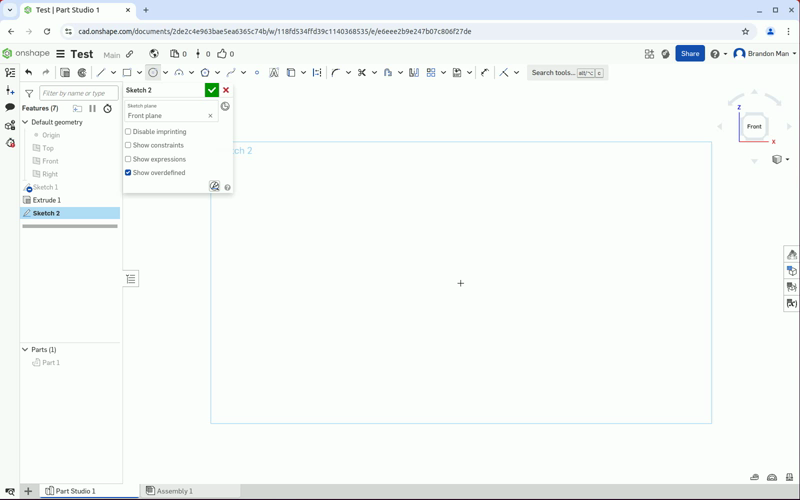
key_up(shift)
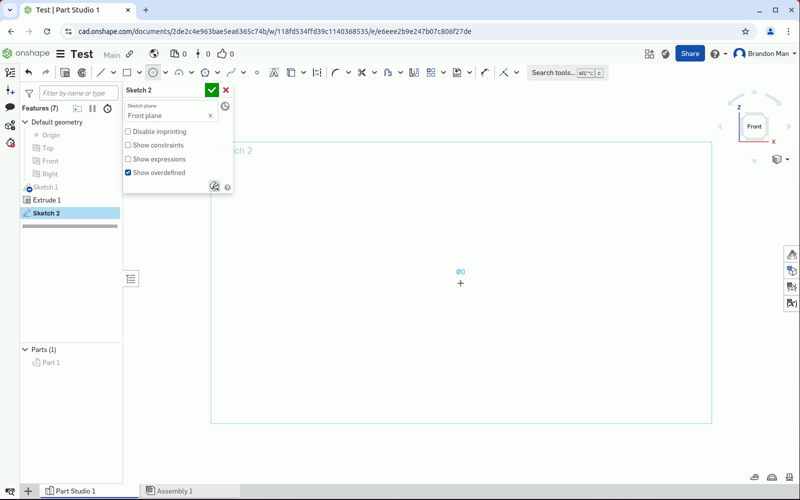
mouse_move(466, 282)
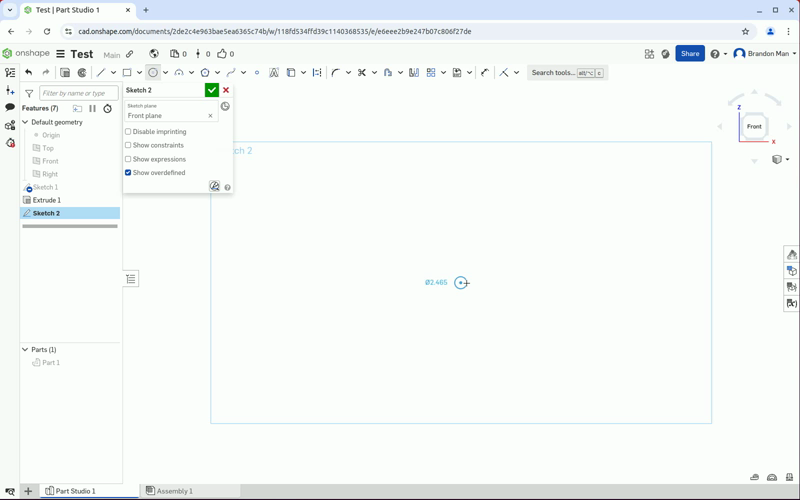
click(466, 282)
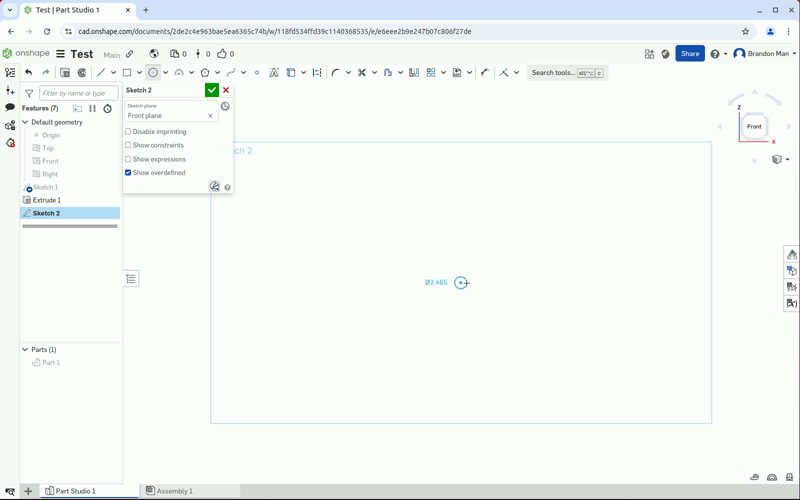
key(esc)
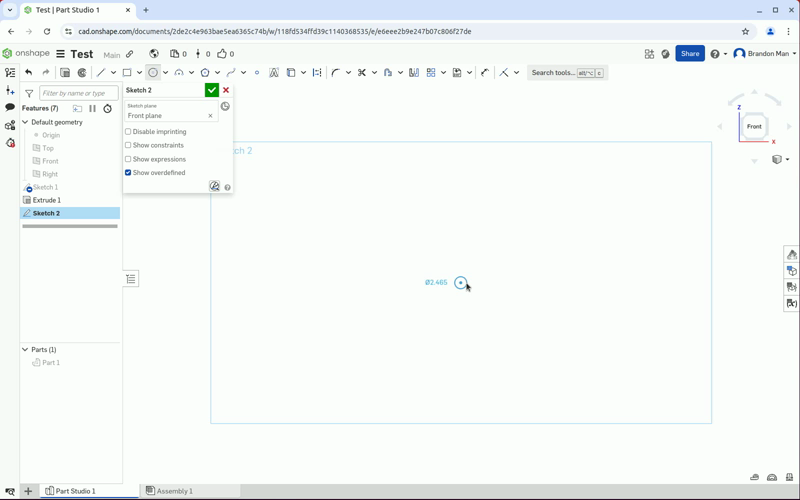
key(c)
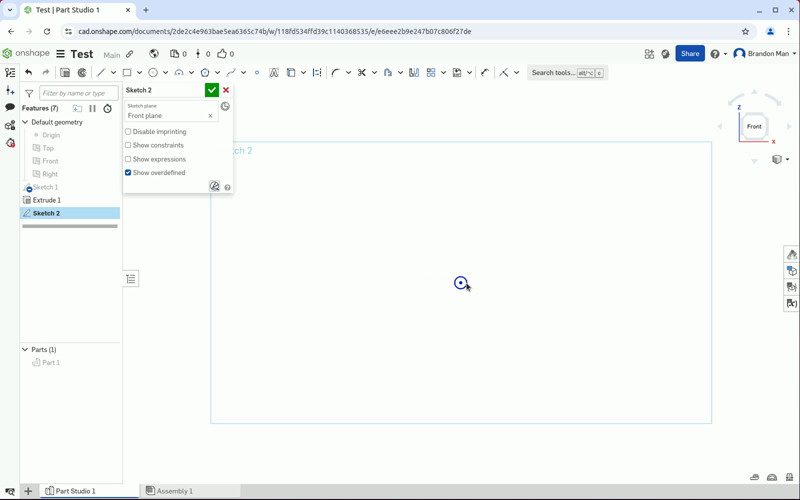
key_down(shift)
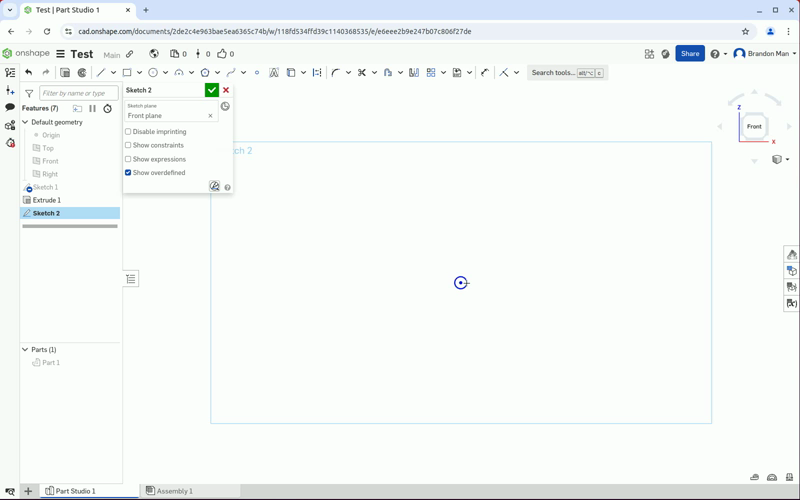
mouse_move(460, 282)
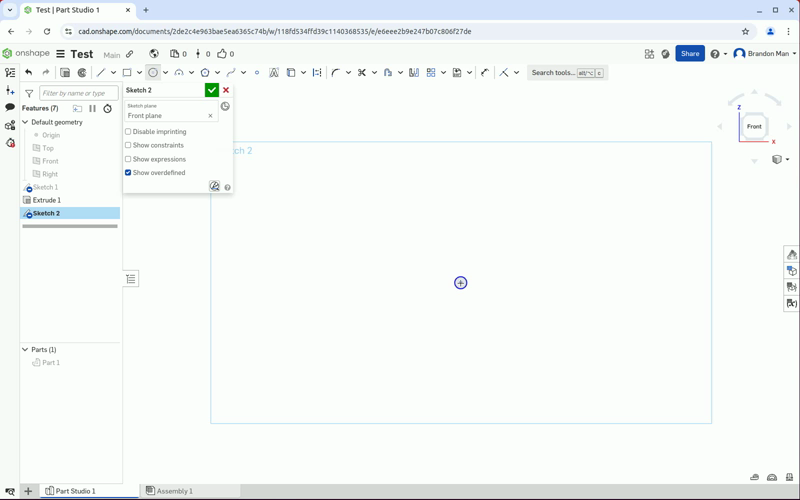
click(460, 282)
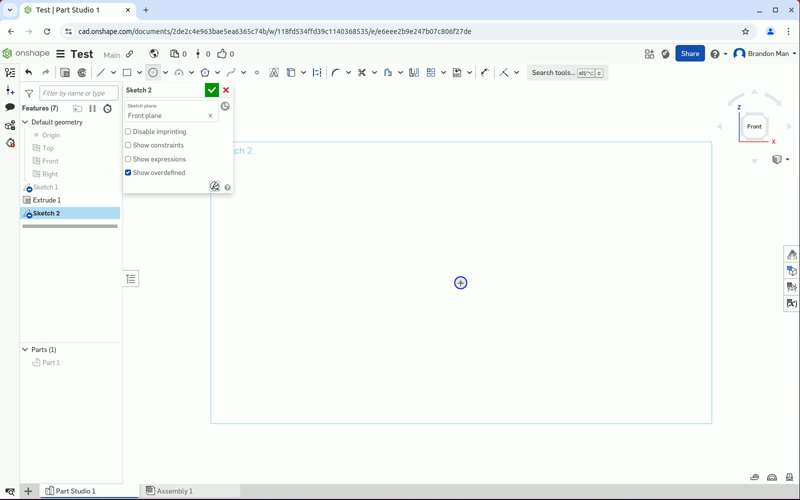
key_up(shift)
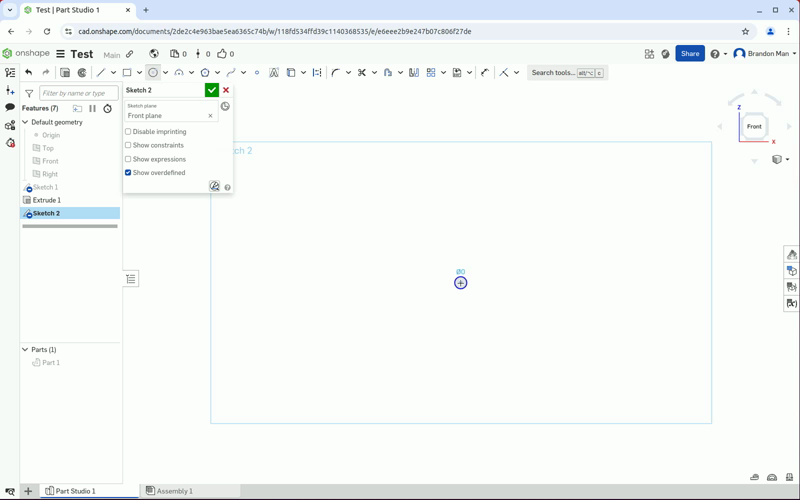
mouse_move(465, 282)
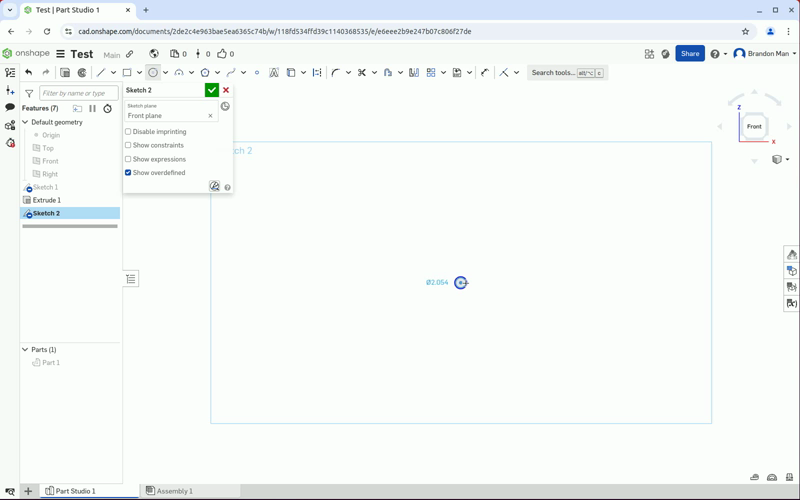
scroll(6)
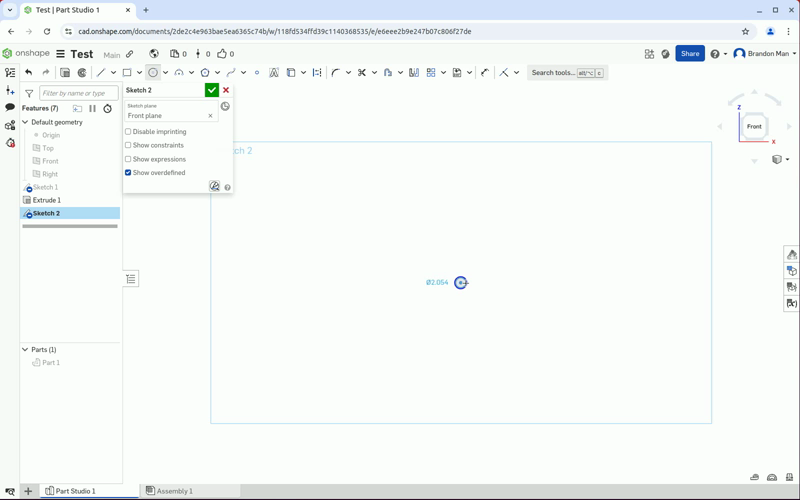
scroll(6)
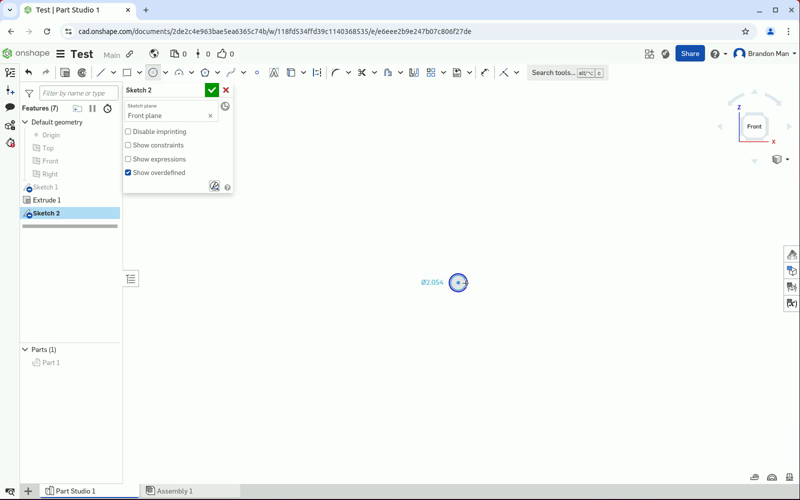
scroll(6)
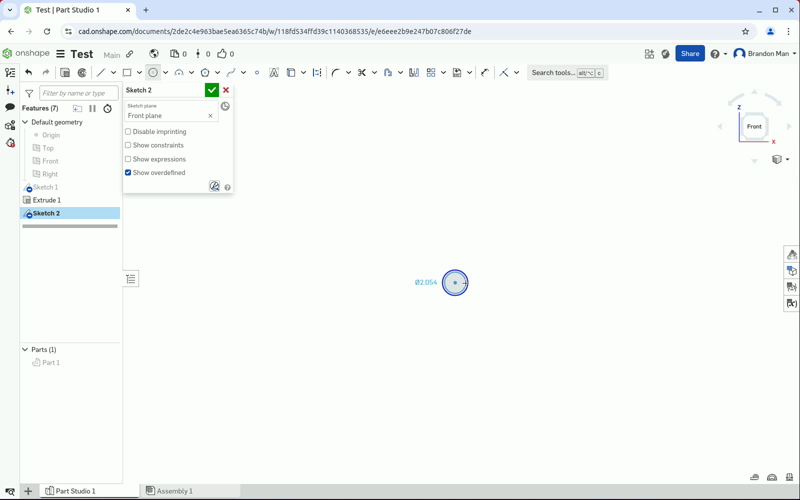
scroll(6)
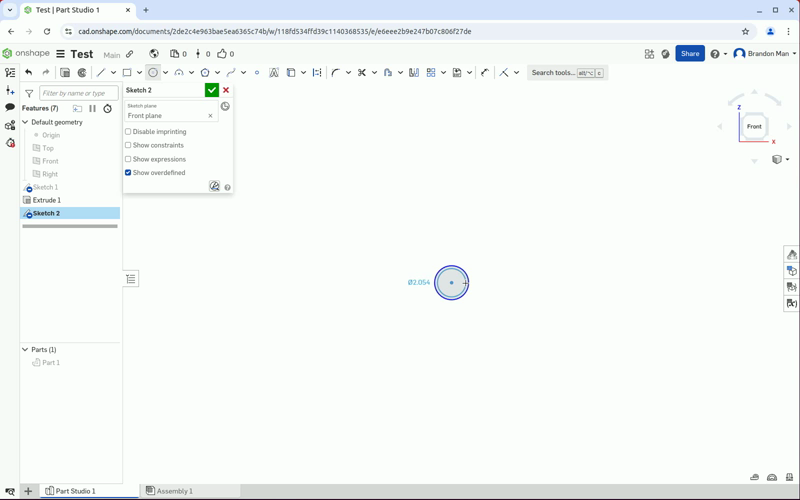
scroll(6)
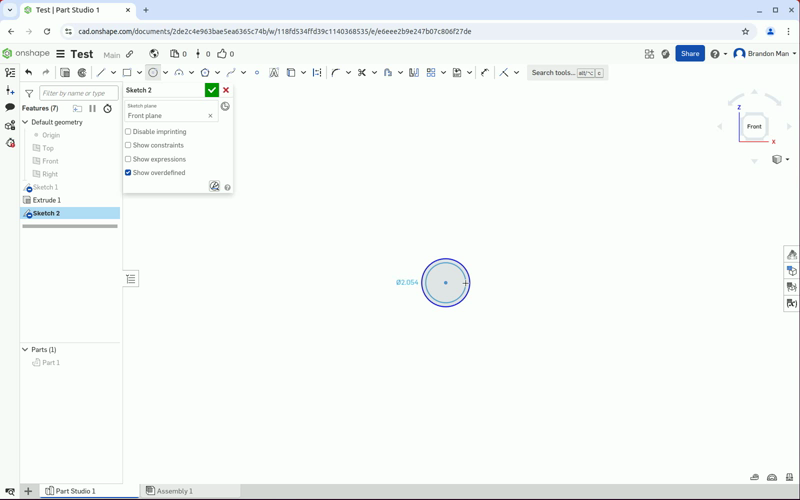
scroll(6)
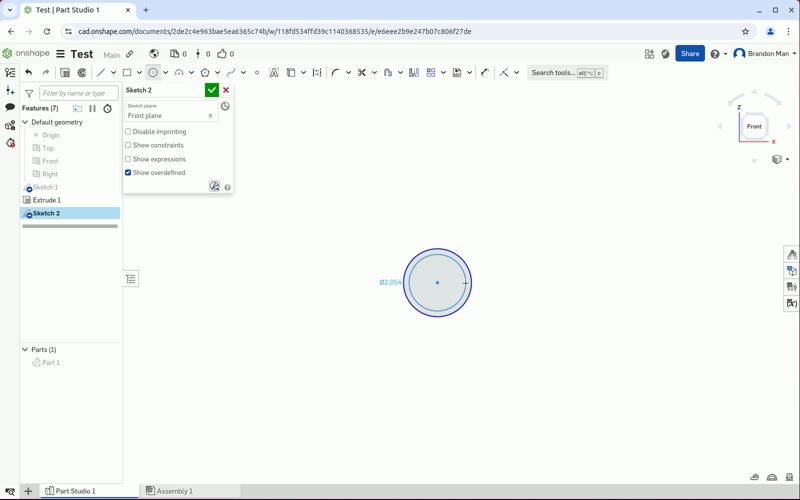
scroll(6)
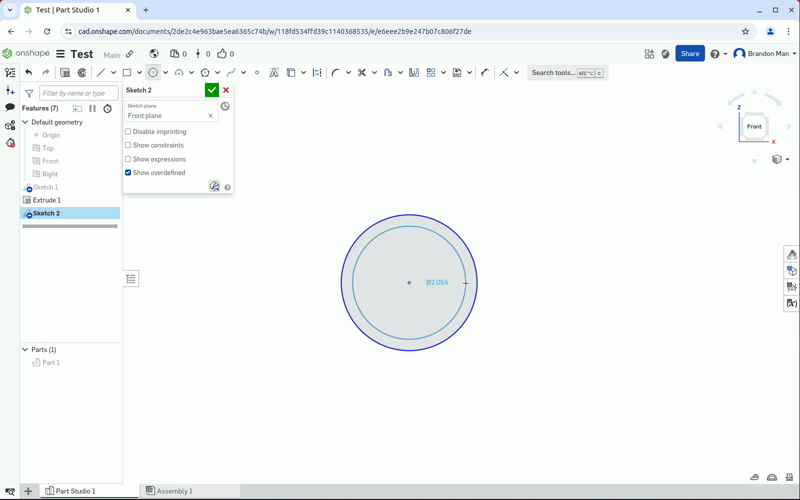
click(465, 282)
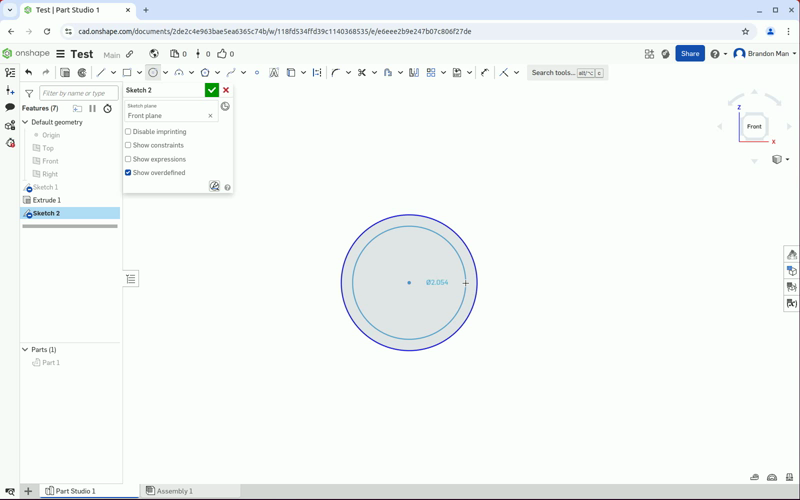
scroll(-6)
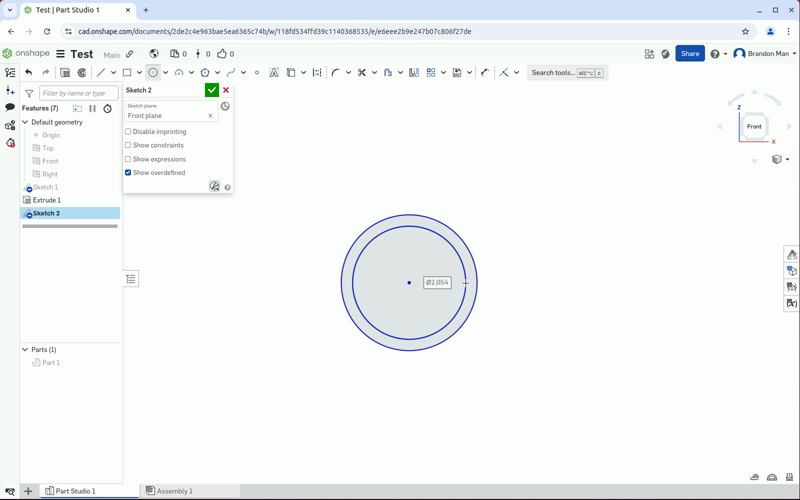
scroll(-6)
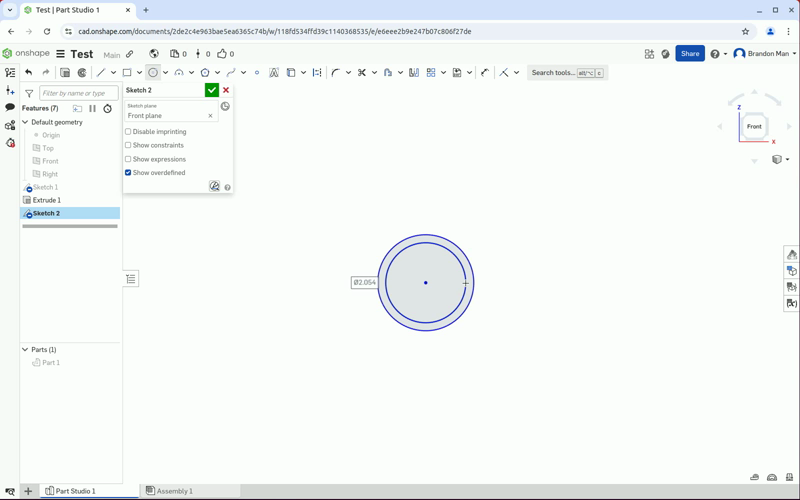
scroll(-6)
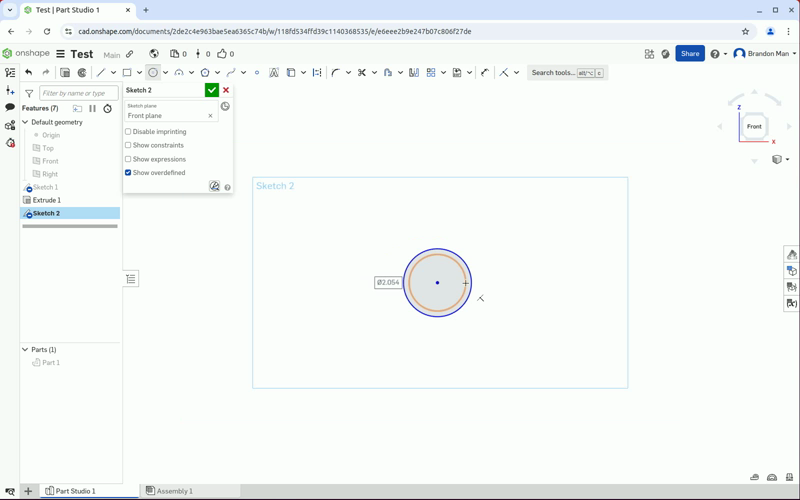
scroll(-6)
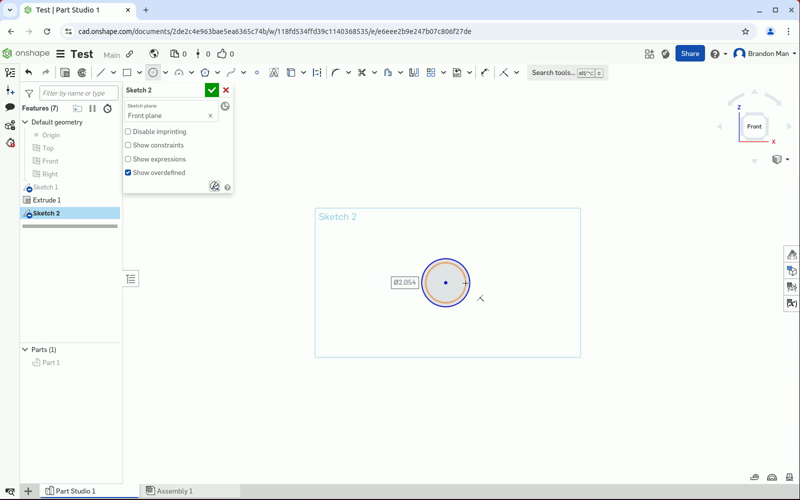
scroll(-6)
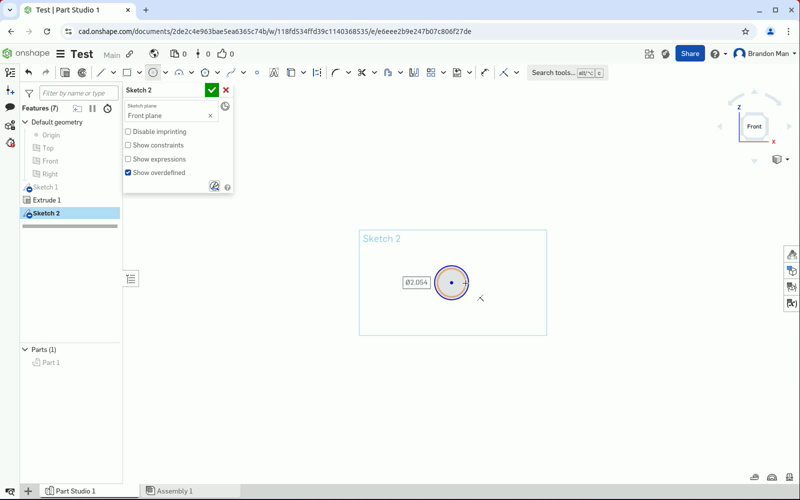
scroll(-6)
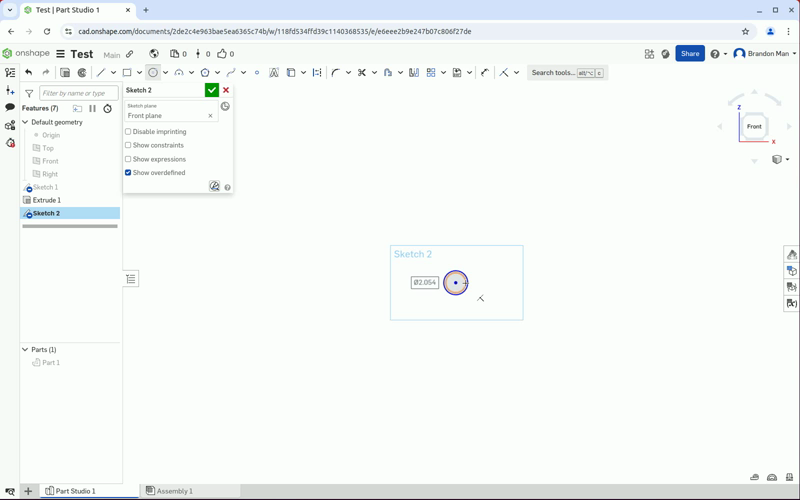
scroll(-6)
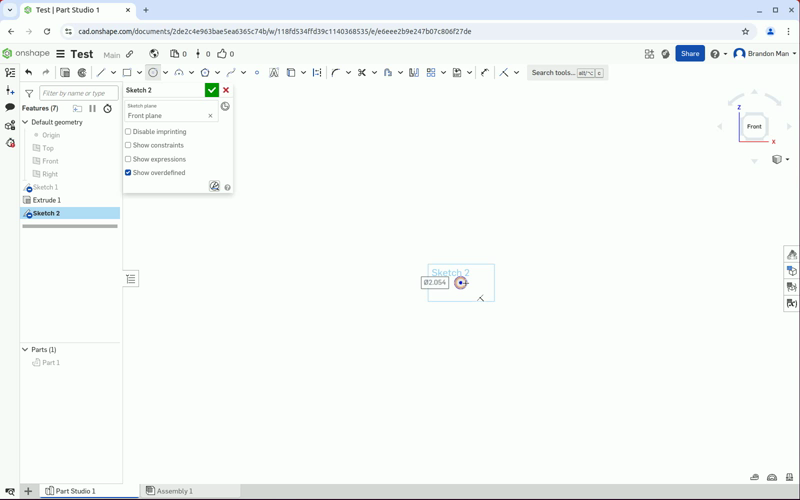
key(esc)
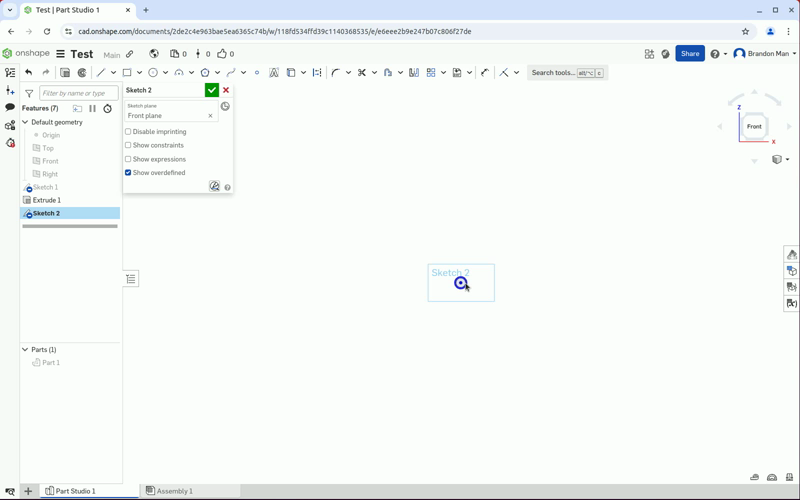
mouse_move(458, 287)
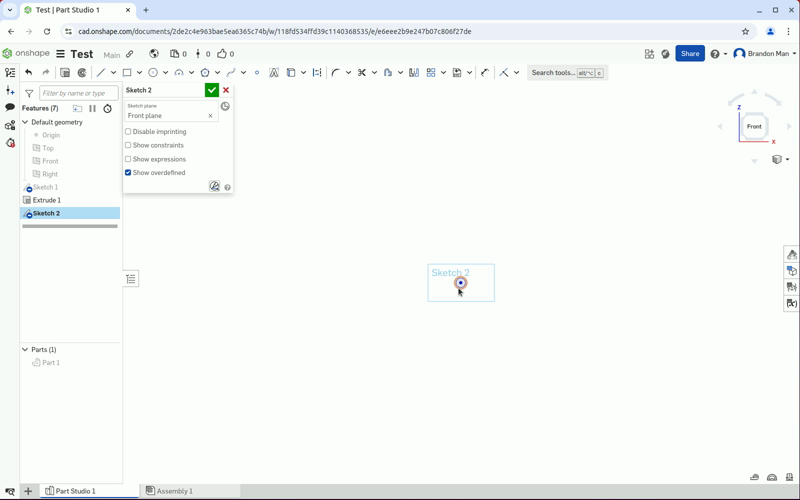
scroll(6)
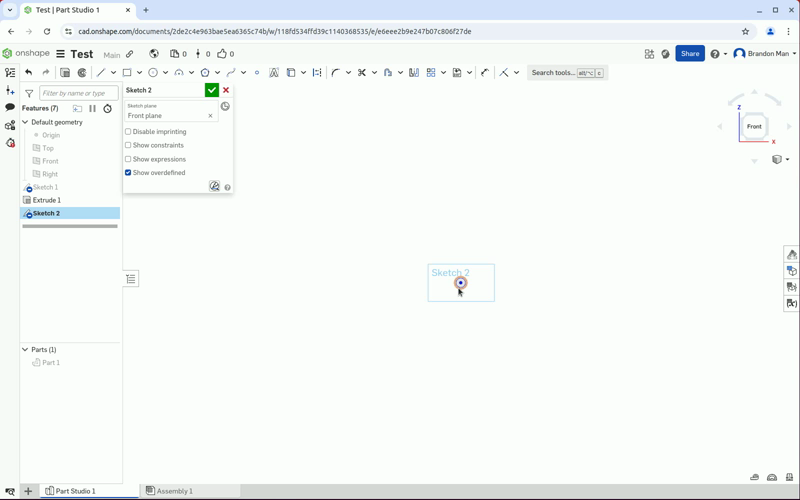
scroll(6)
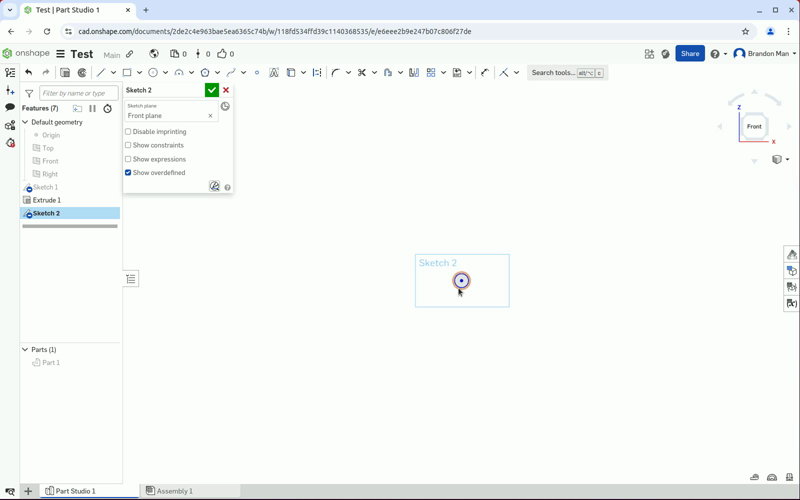
scroll(6)
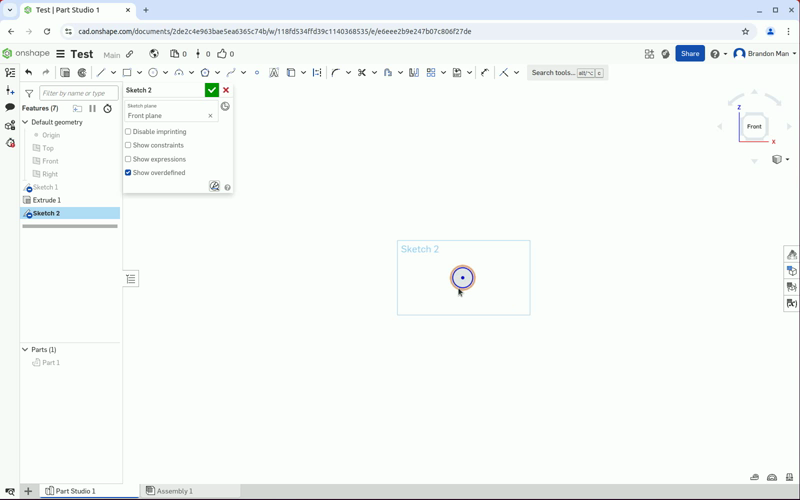
scroll(6)
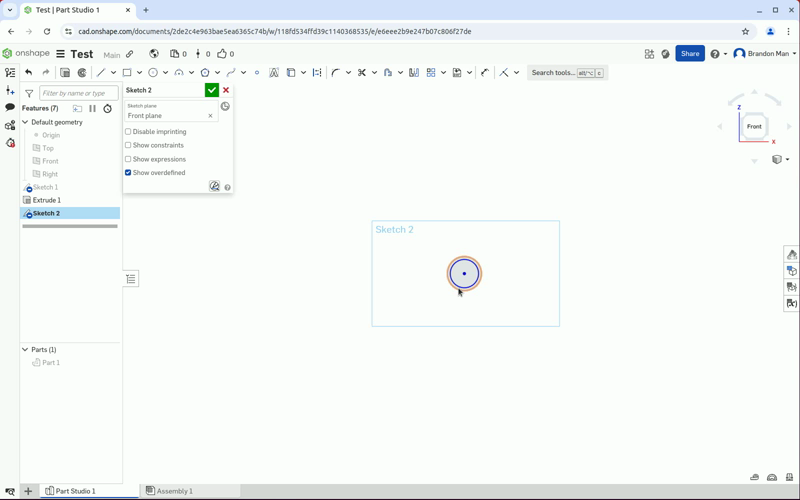
scroll(6)
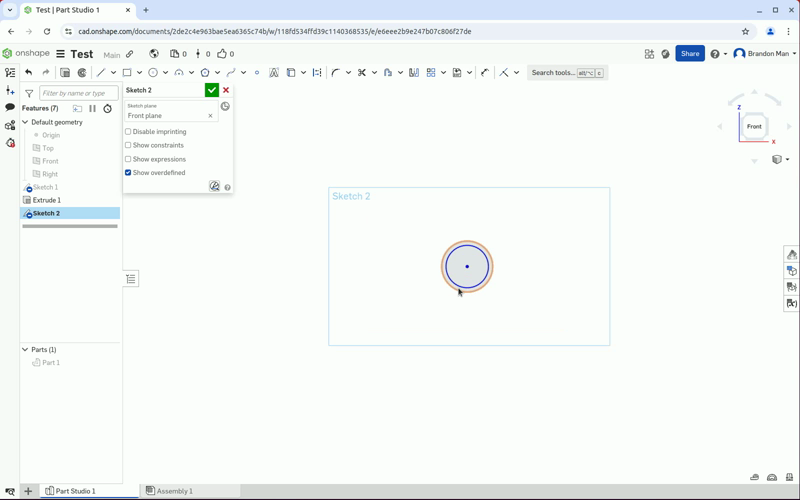
scroll(6)
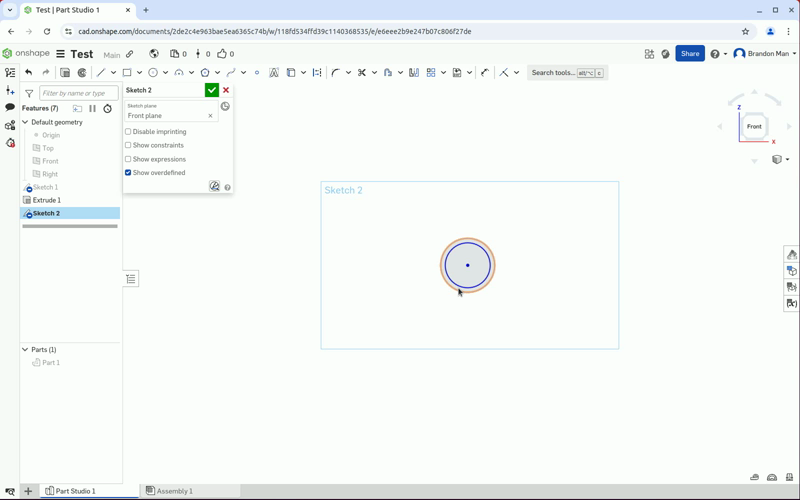
scroll(6)
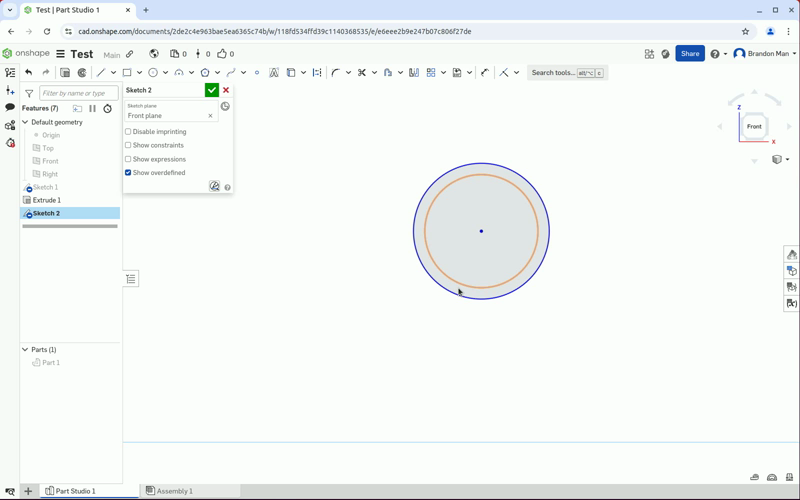
click(458, 287)
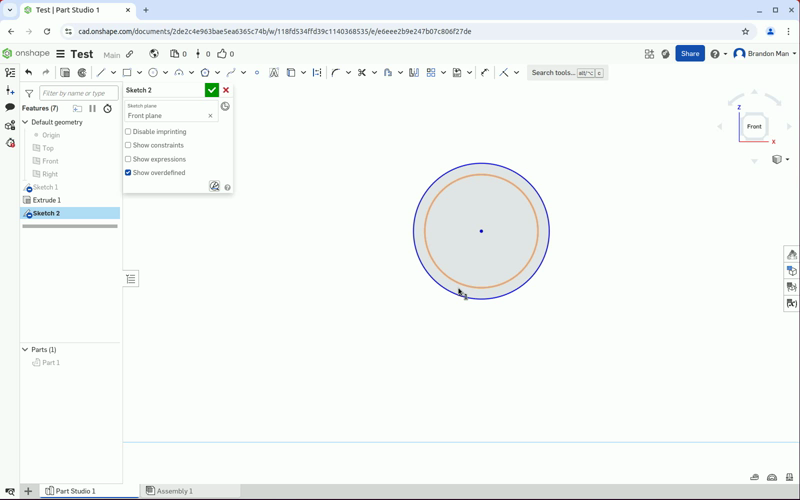
scroll(-6)
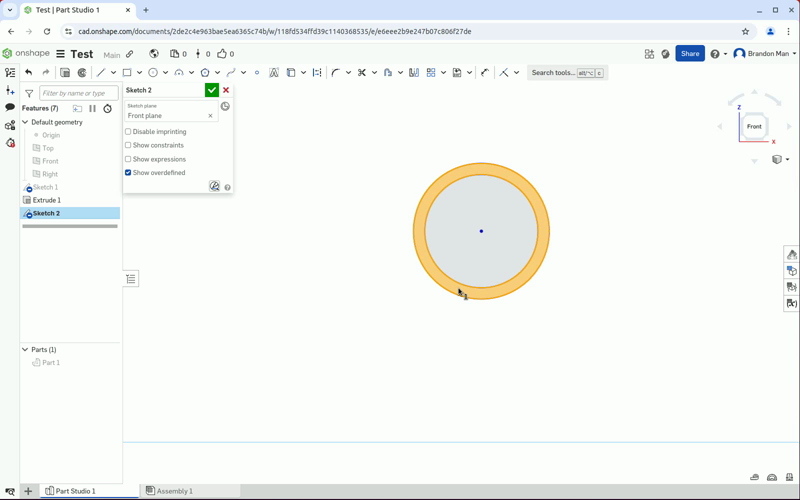
scroll(-6)
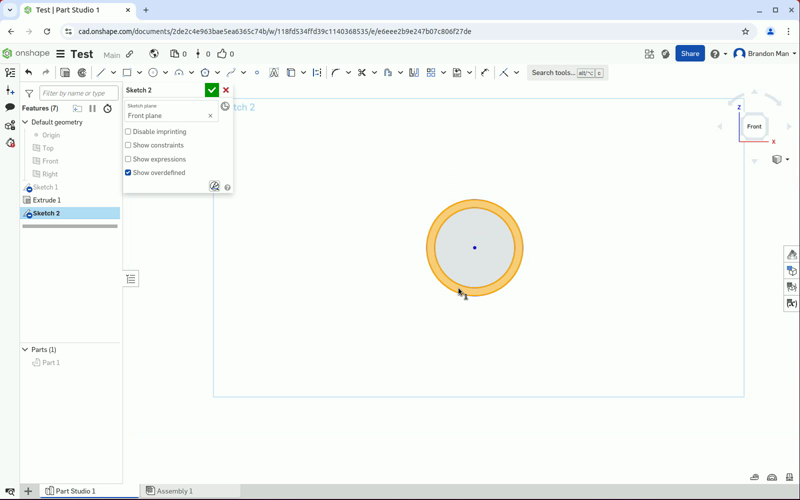
scroll(-6)
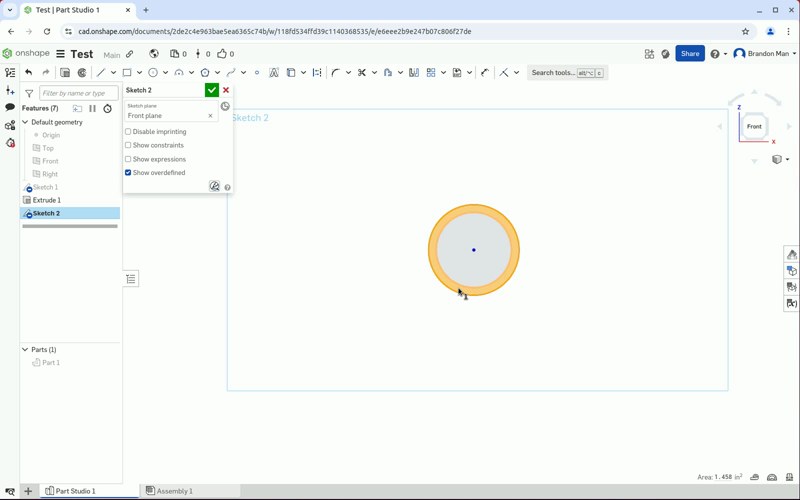
scroll(-6)
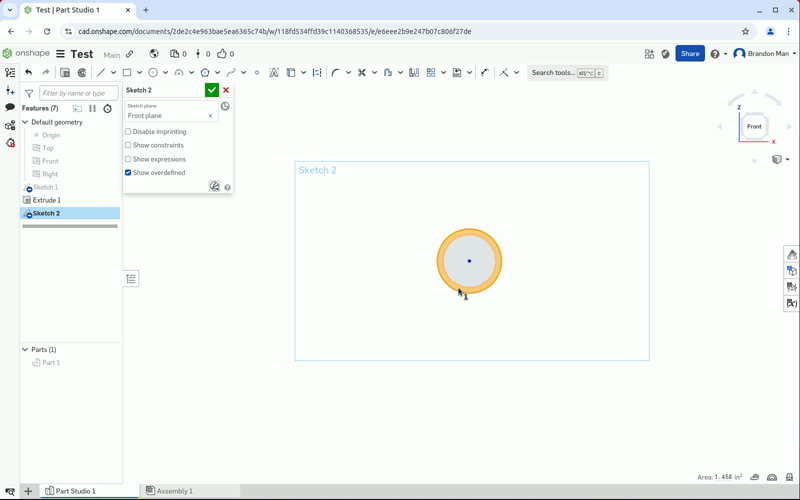
scroll(-6)
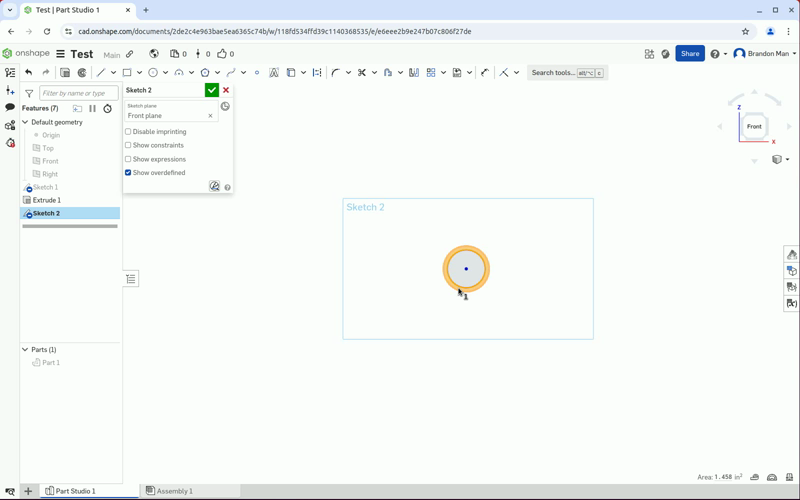
scroll(-6)
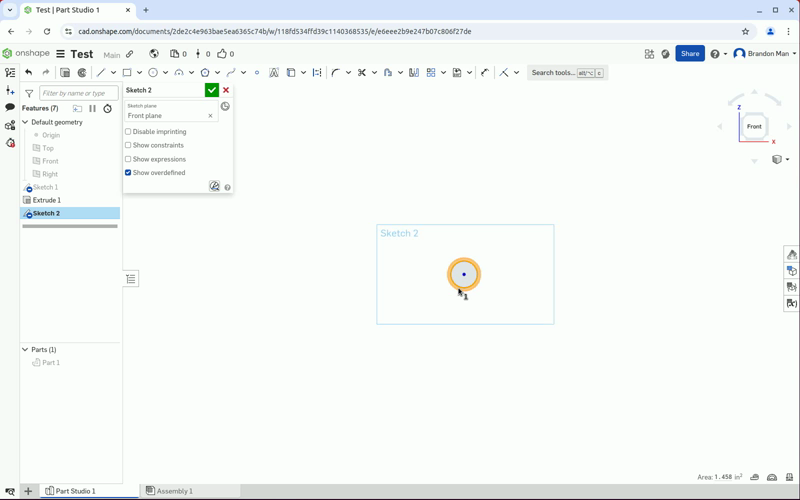
scroll(-6)
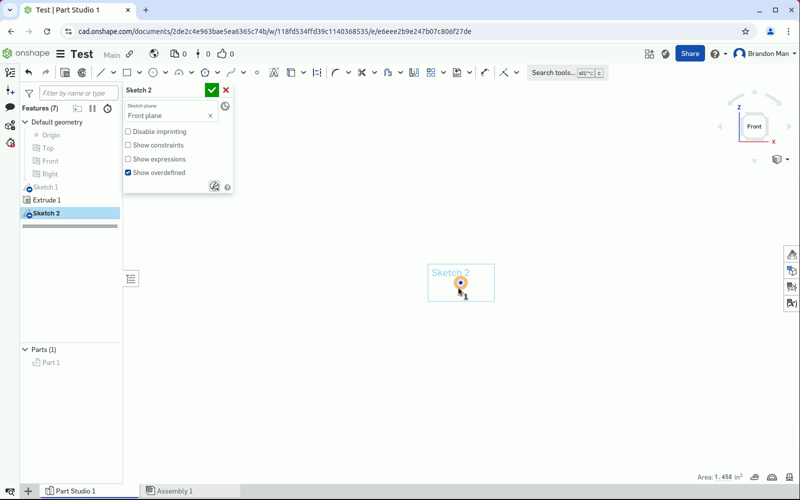
mouse_move(73, 352)
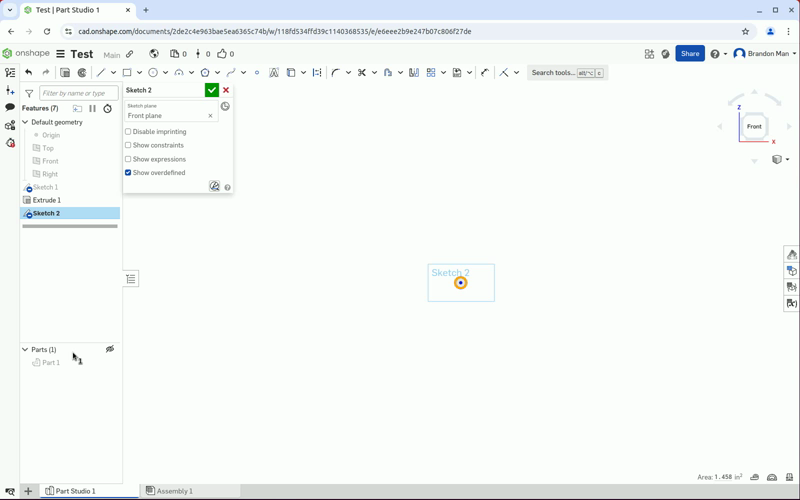
key(shift+y)
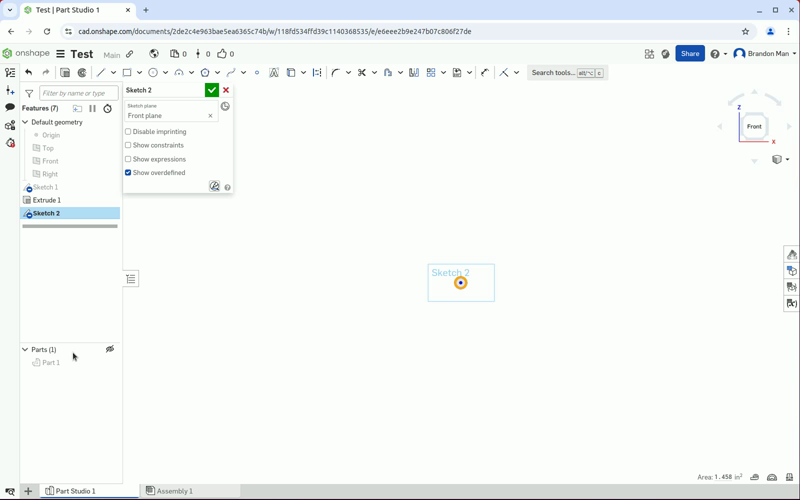
key(shift+e)
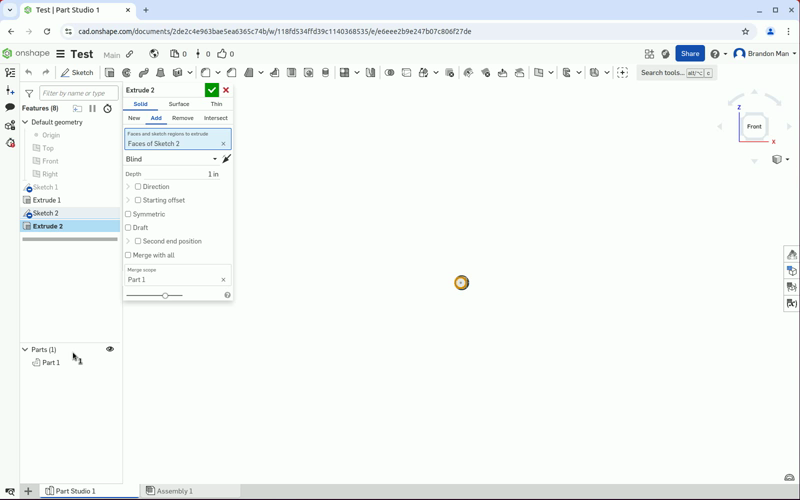
mouse_move(143, 106)
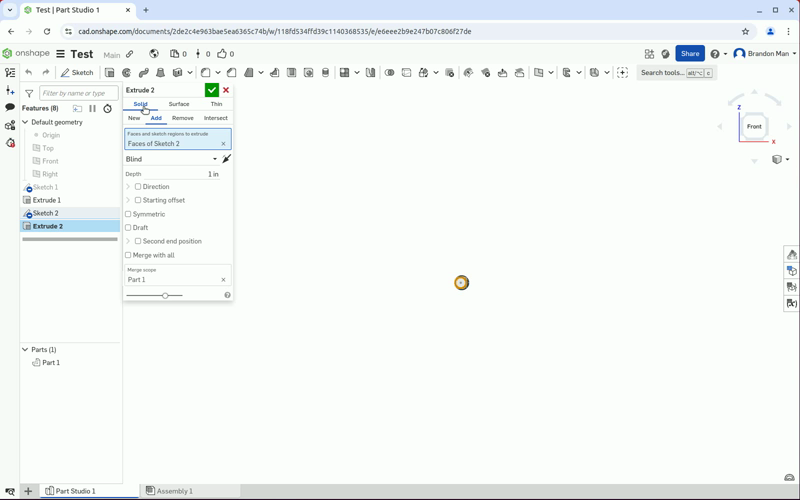
click(143, 106)
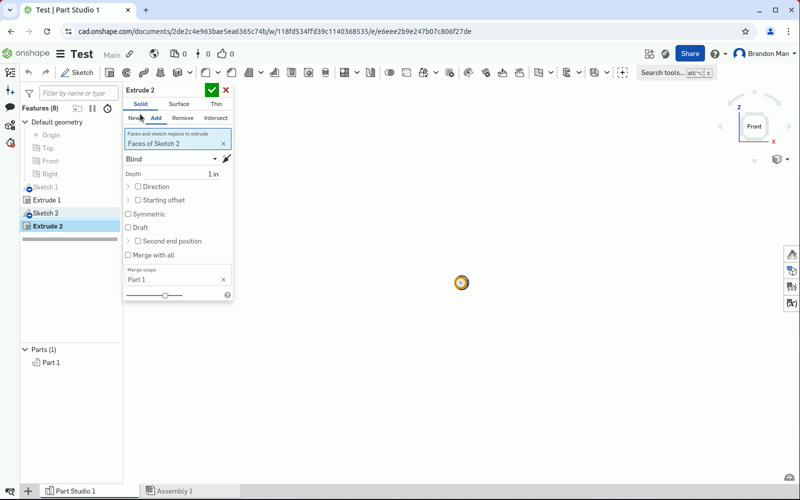
mouse_move(137, 120)
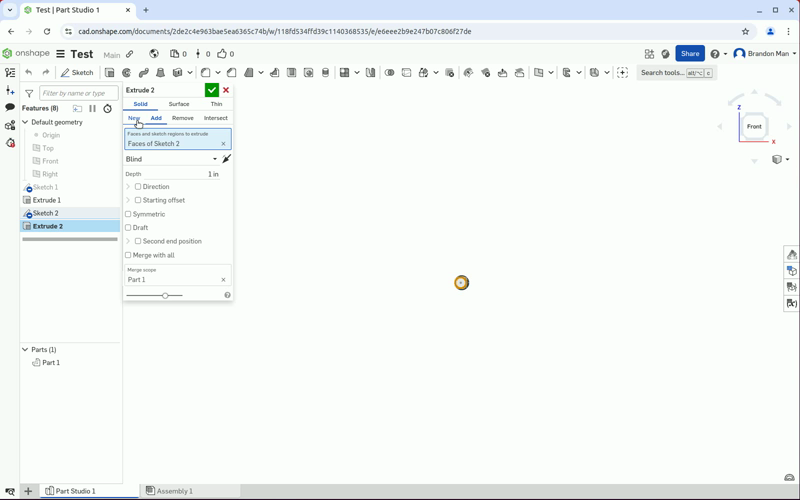
click(137, 120)
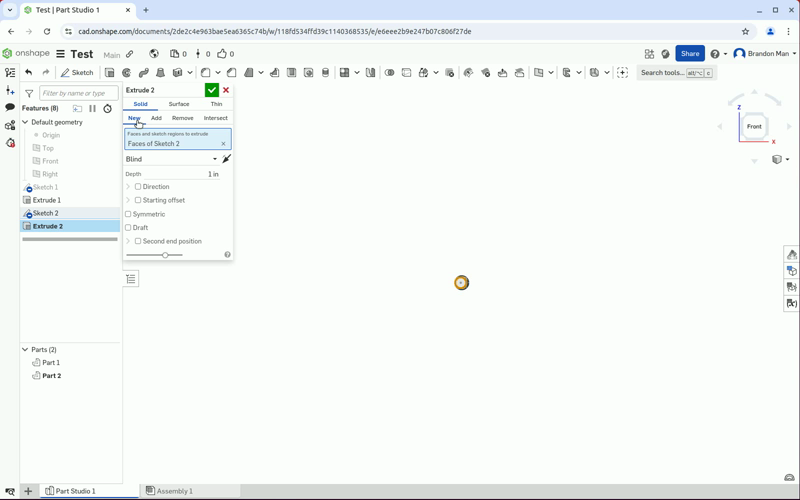
key(tab, 4)
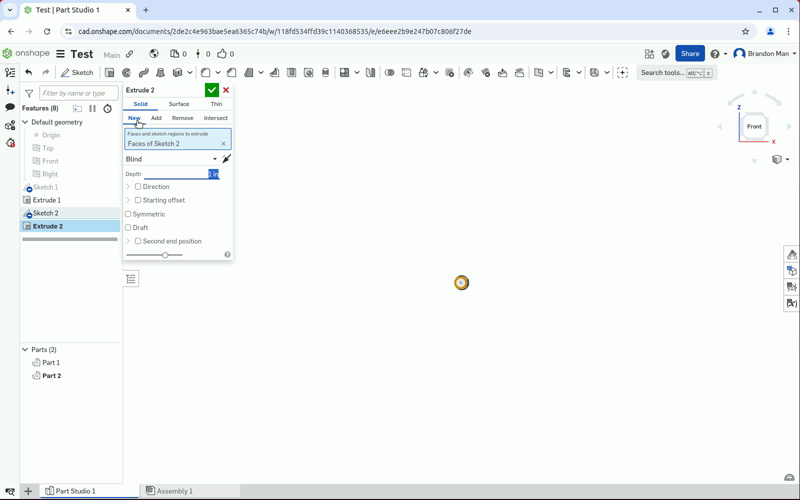
text(23.108)
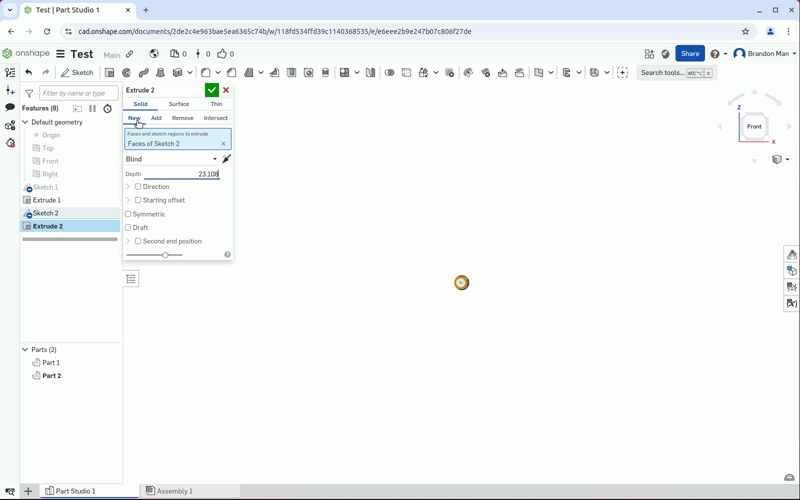
key(enter)
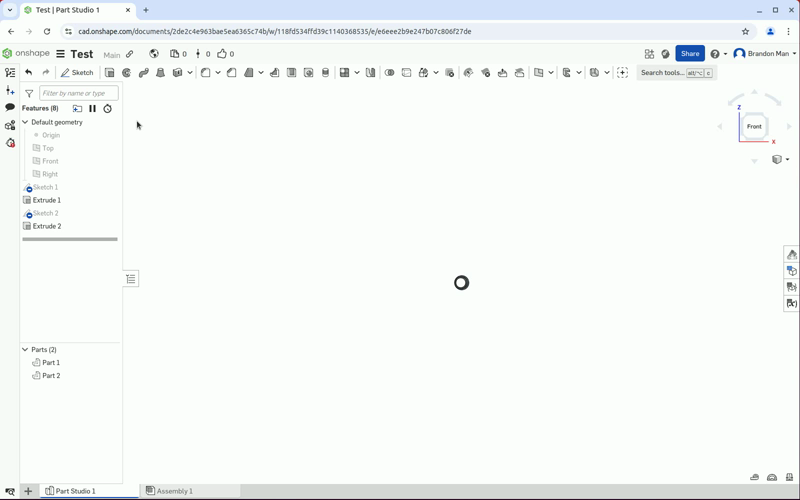
key(shift+h)
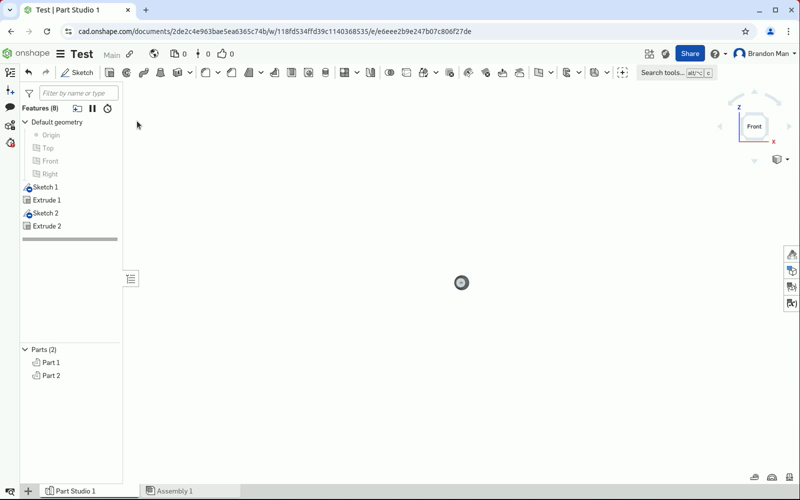
key(shift+h)
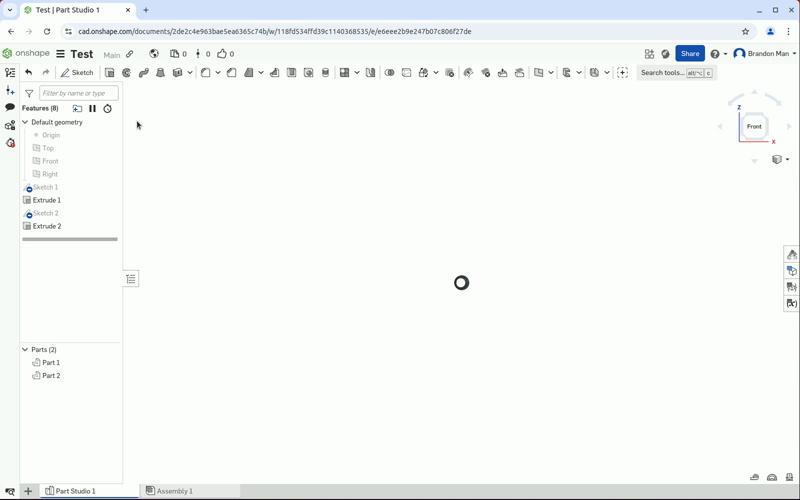
mouse_move(73, 189)
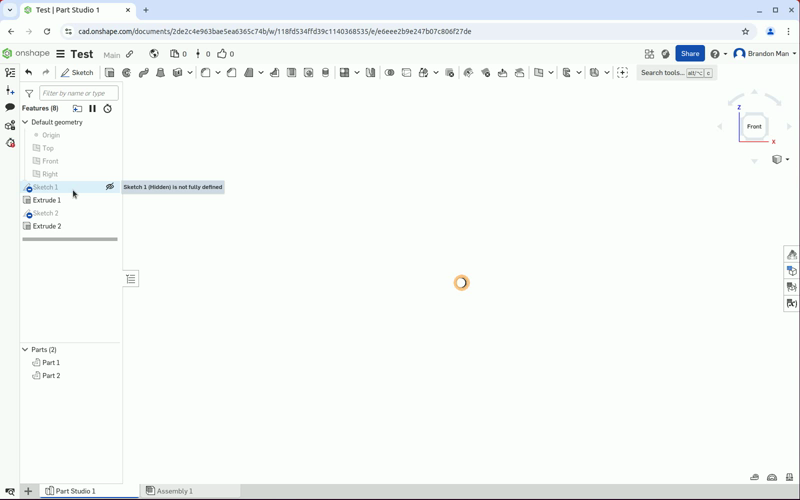
click(73, 189)
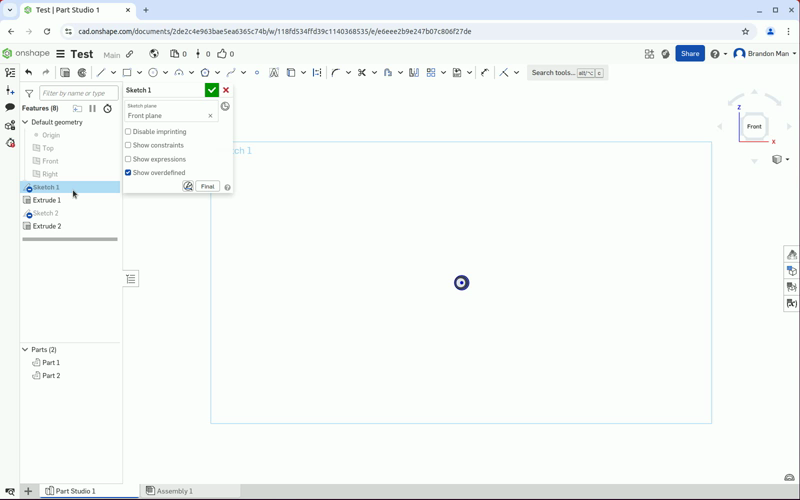
mouse_move(229, 92)
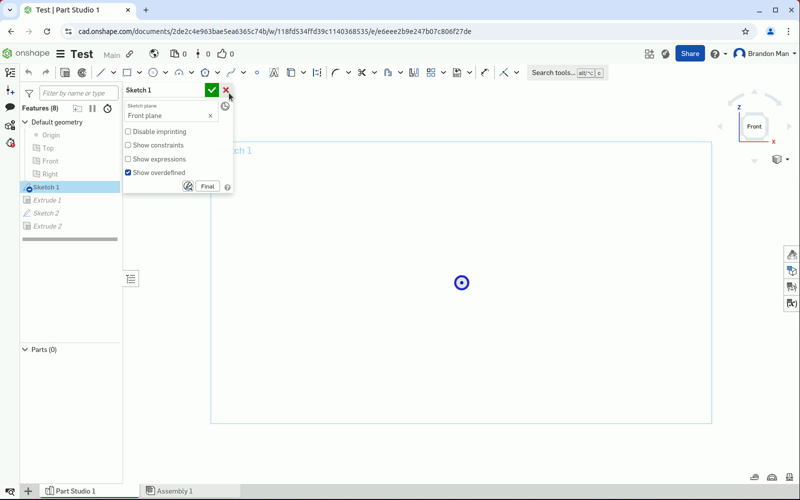
click(229, 92)
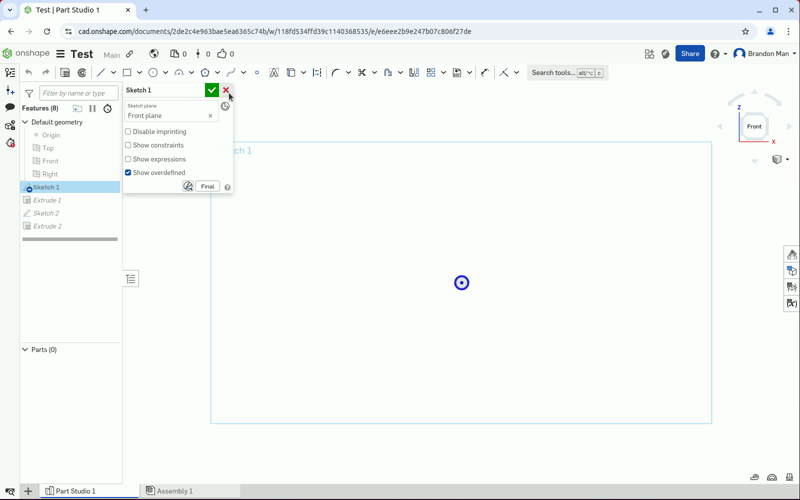
key(shift+s)
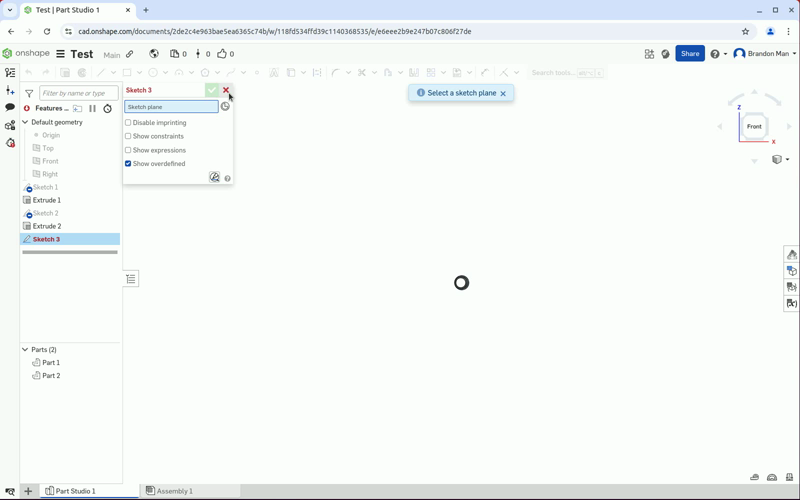
mouse_move(73, 163)
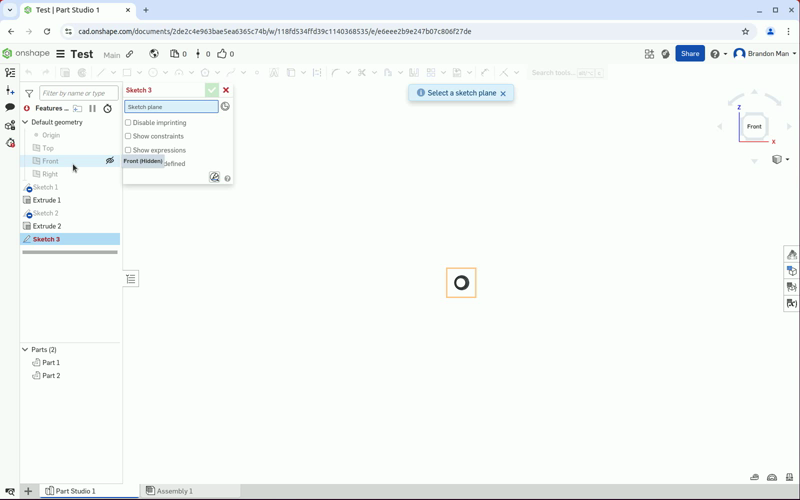
click(73, 163)
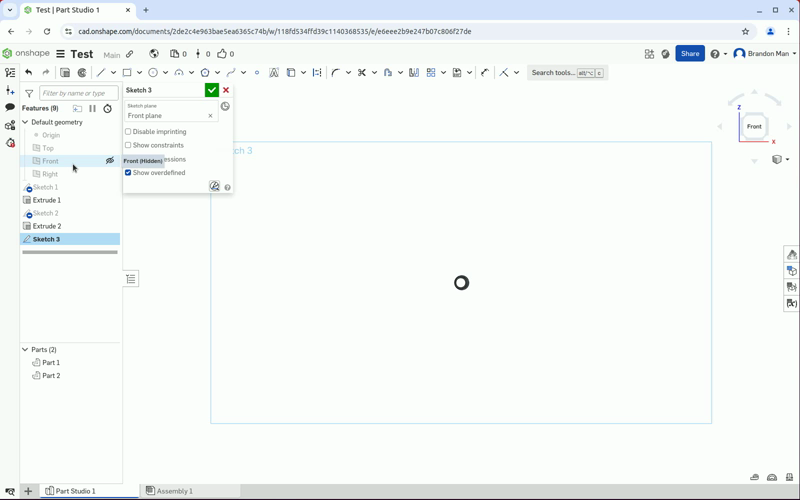
mouse_move(73, 352)
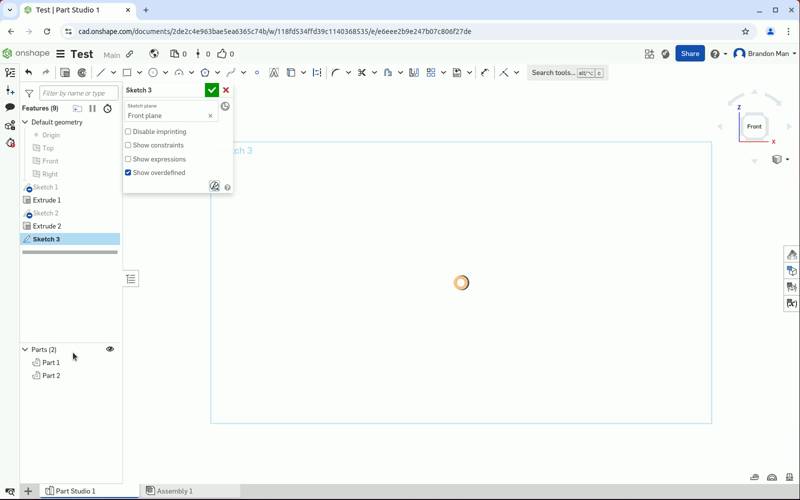
key(y)
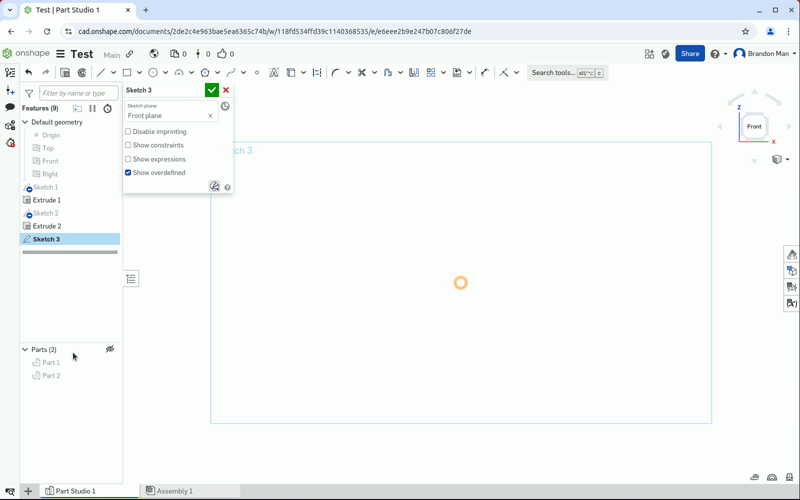
key(c)
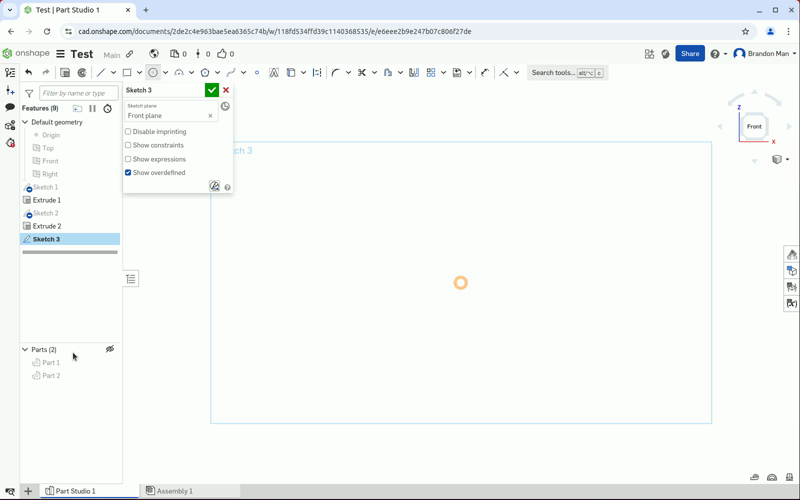
key_down(shift)
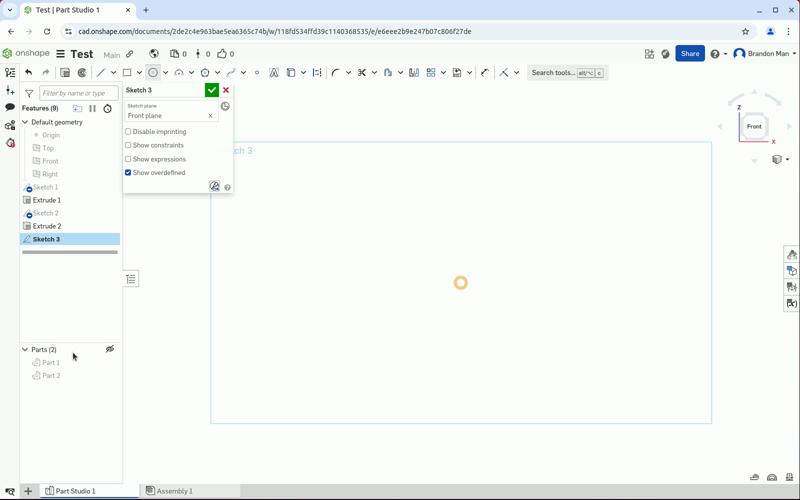
mouse_move(460, 282)
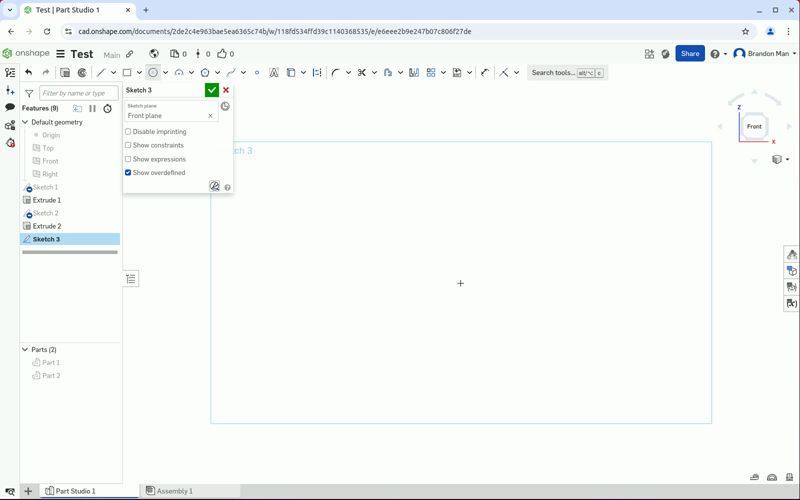
click(460, 282)
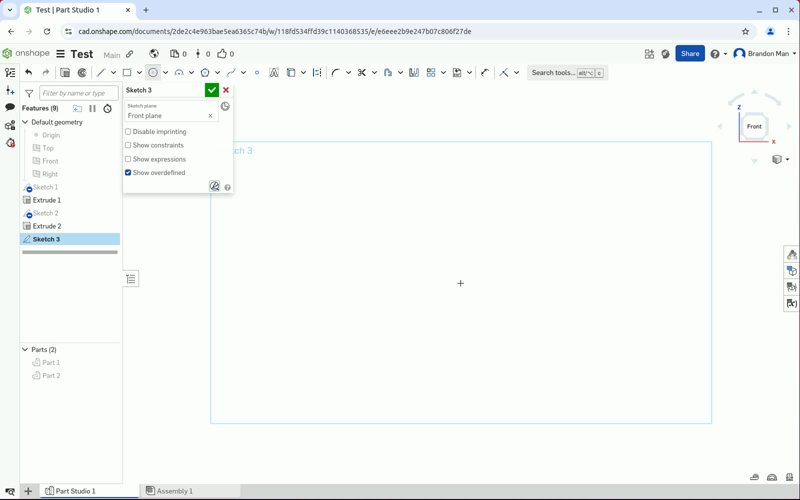
key_up(shift)
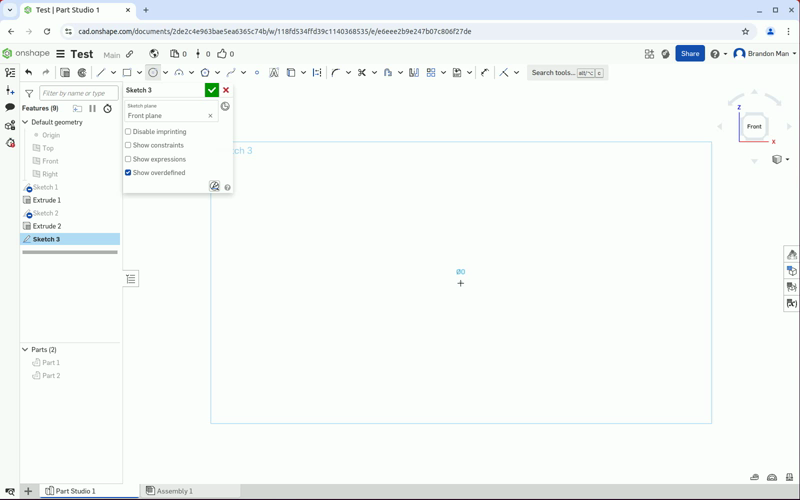
mouse_move(466, 282)
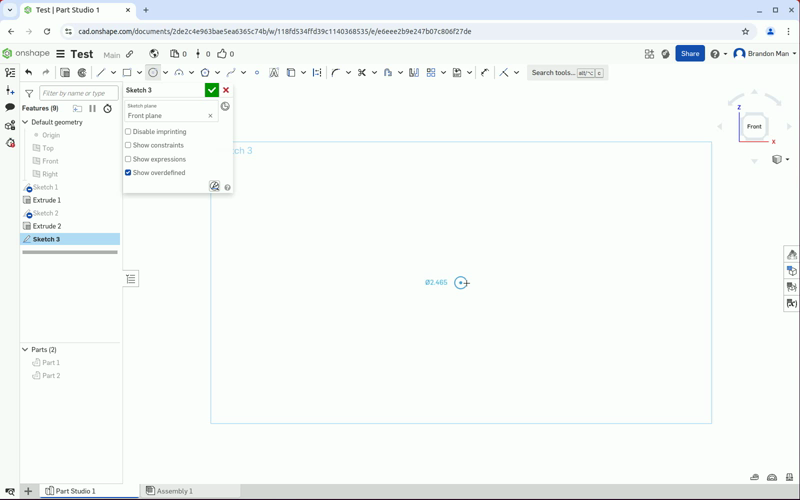
click(466, 282)
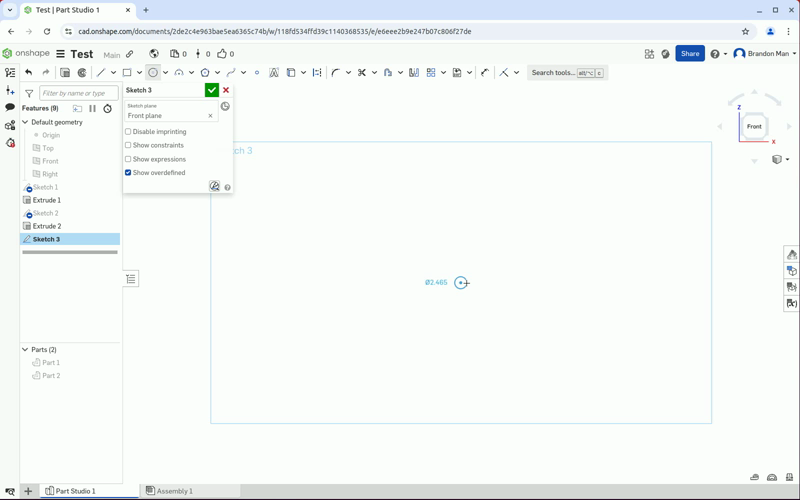
key(esc)
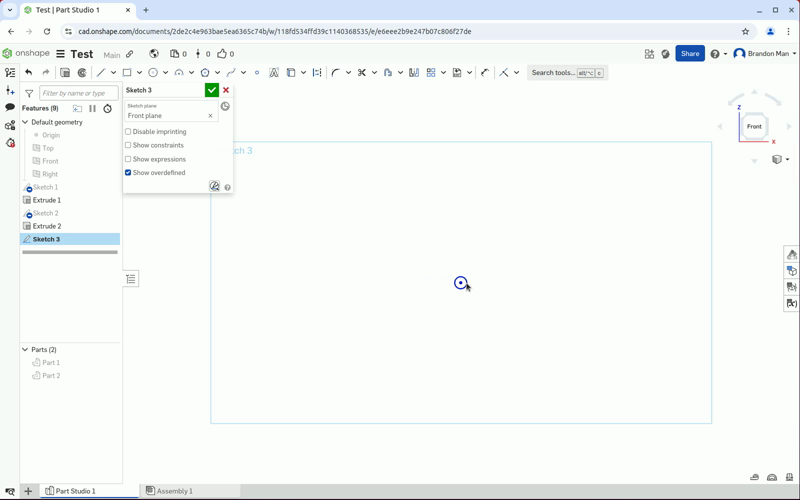
key(c)
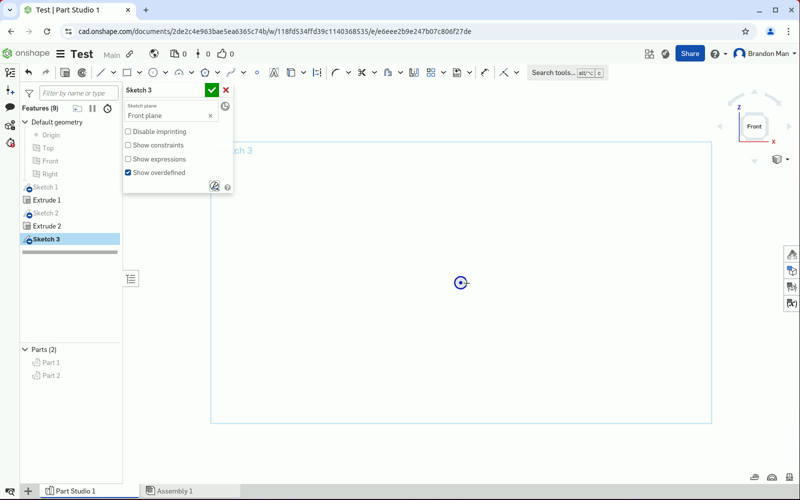
key_down(shift)
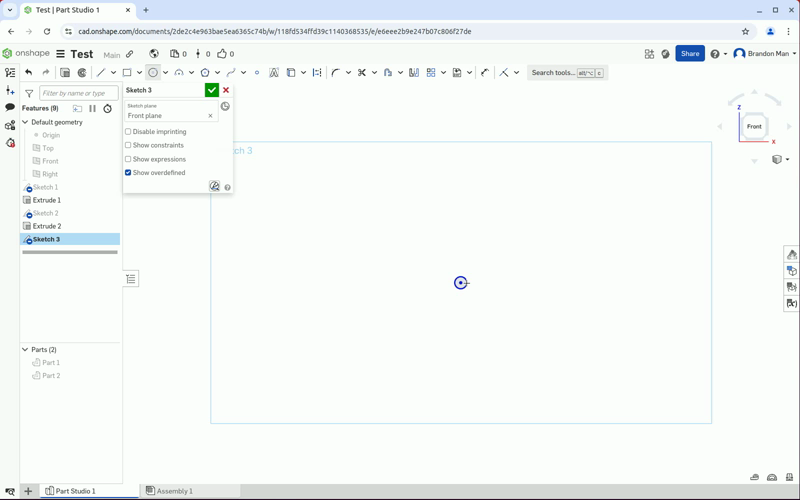
mouse_move(460, 282)
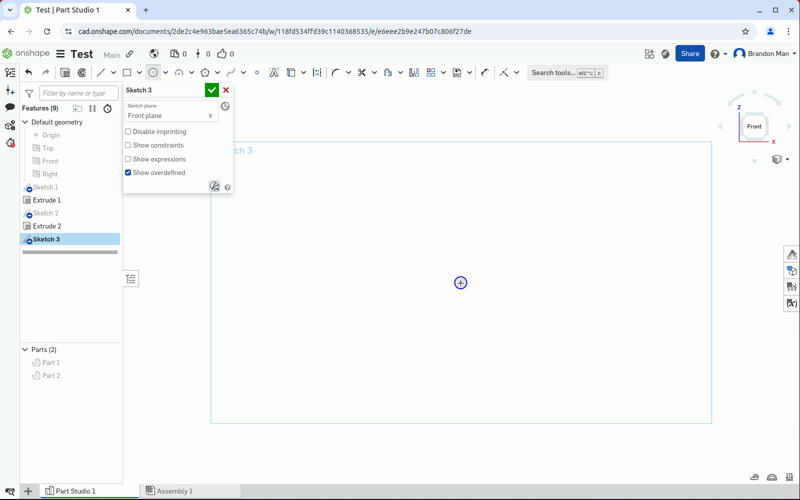
click(460, 282)
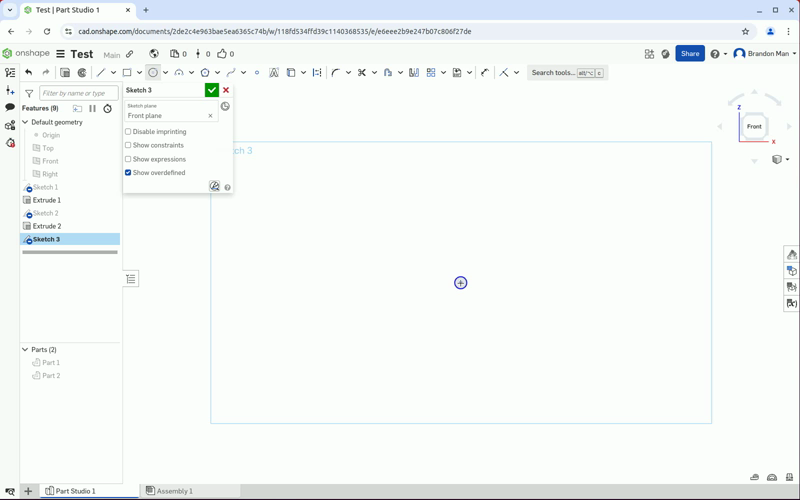
key_up(shift)
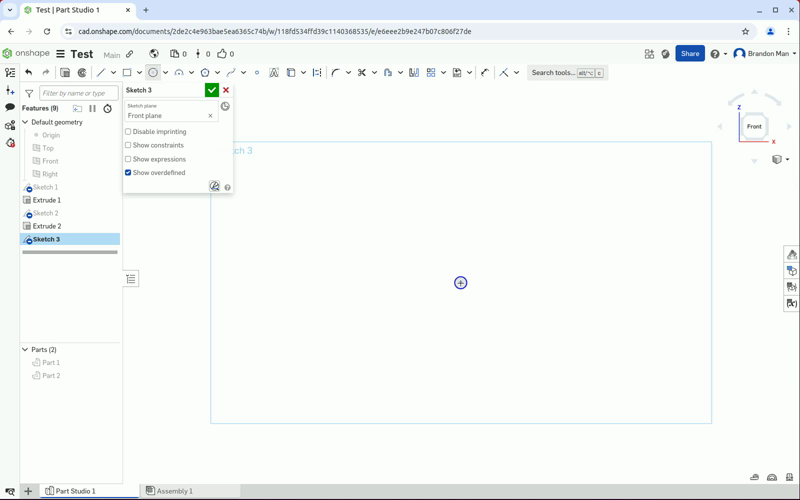
mouse_move(465, 282)
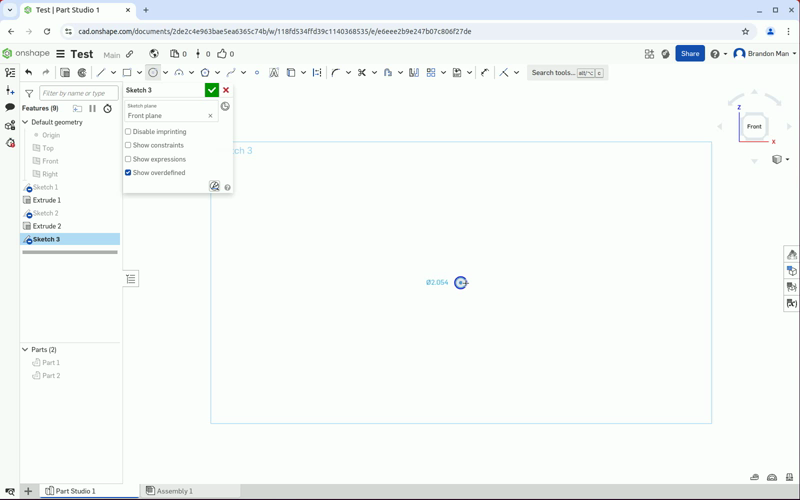
scroll(6)
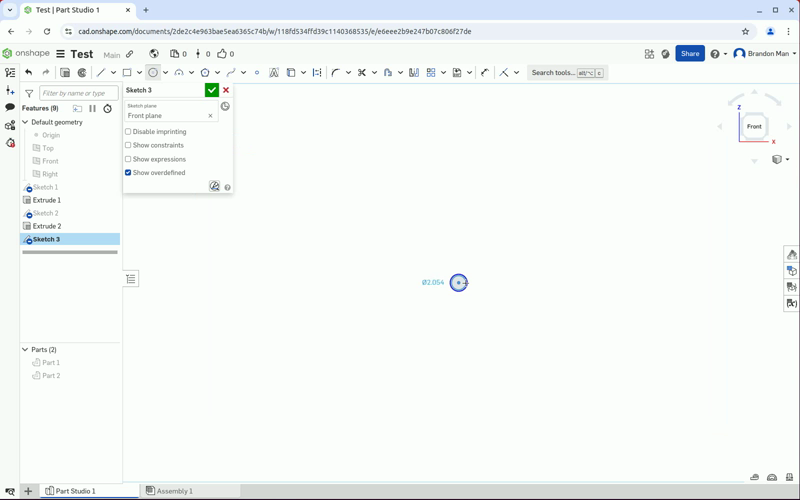
scroll(6)
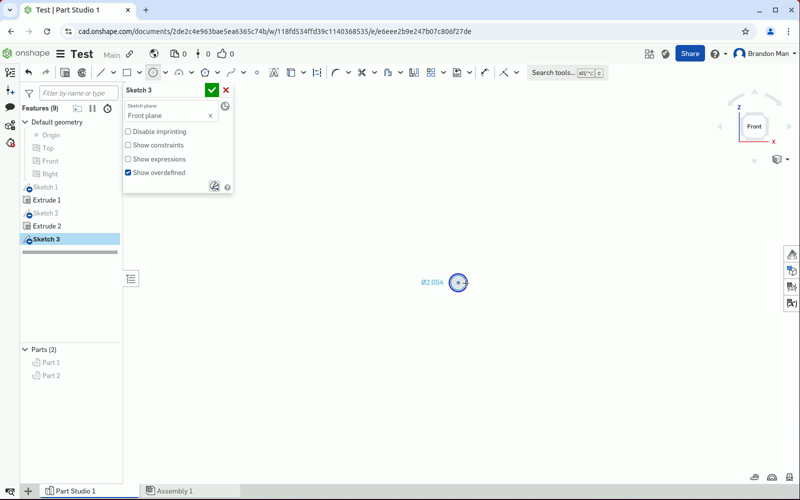
scroll(6)
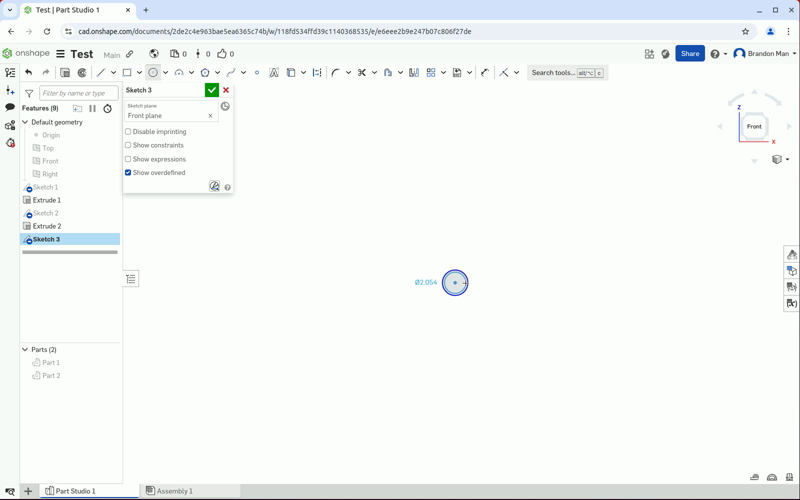
scroll(6)
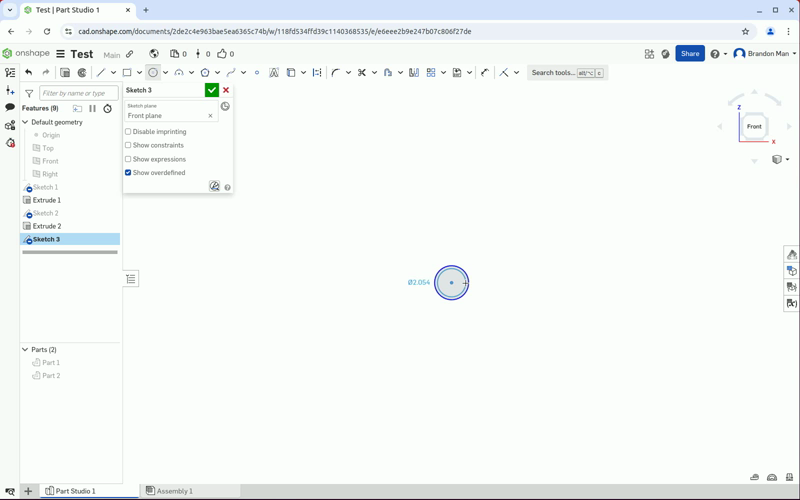
scroll(6)
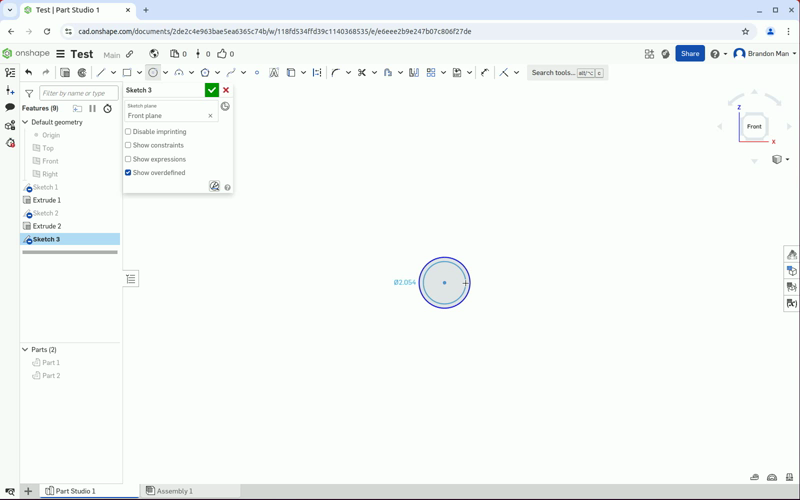
scroll(6)
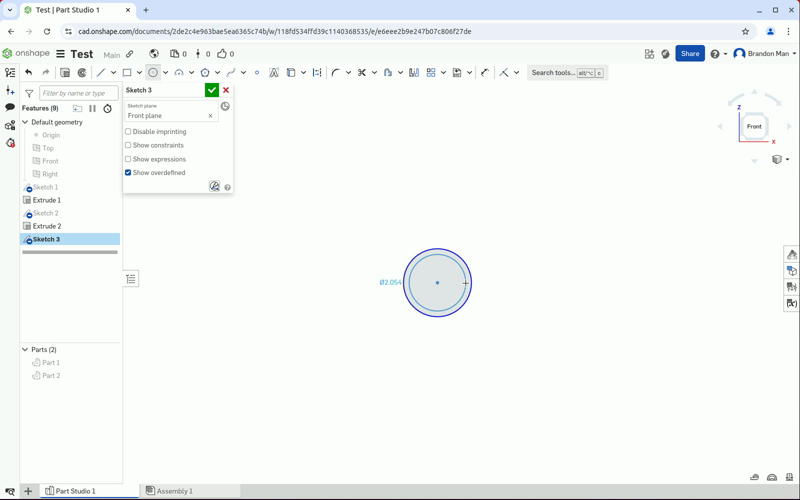
scroll(6)
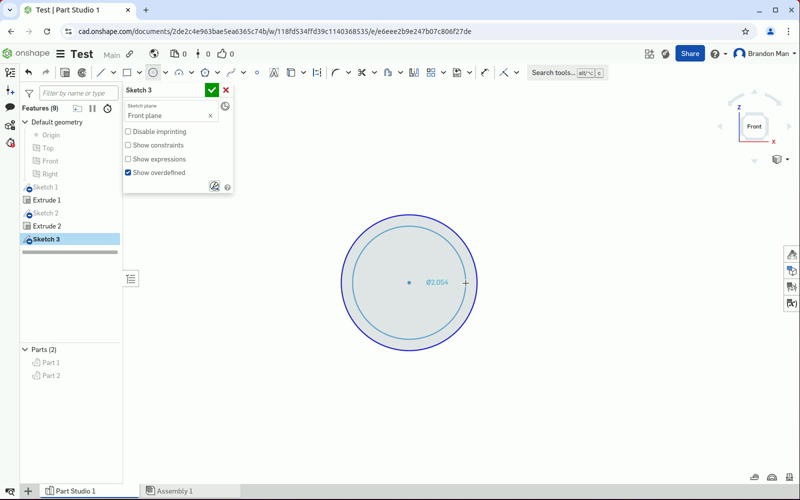
click(465, 282)
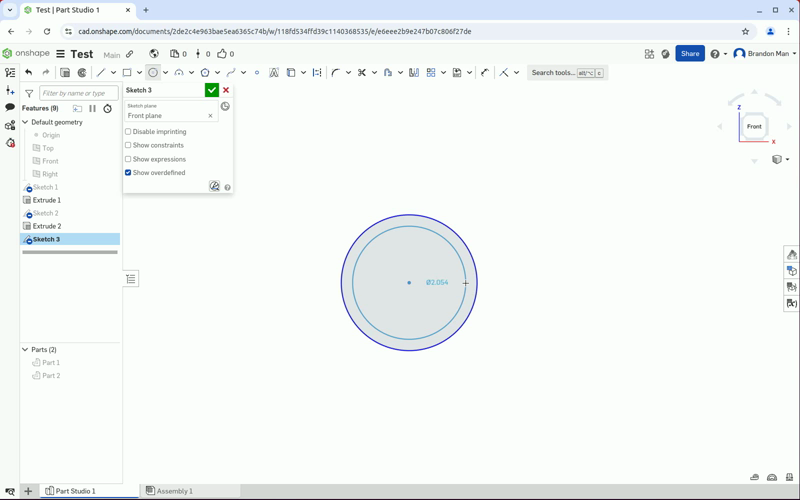
scroll(-6)
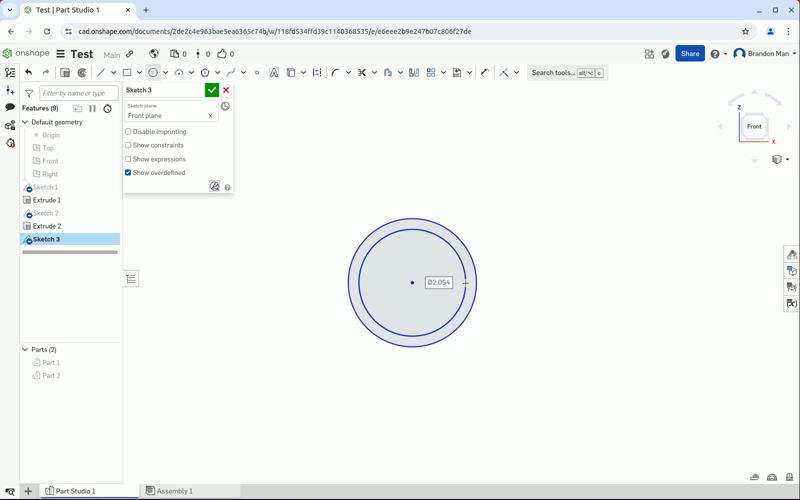
scroll(-6)
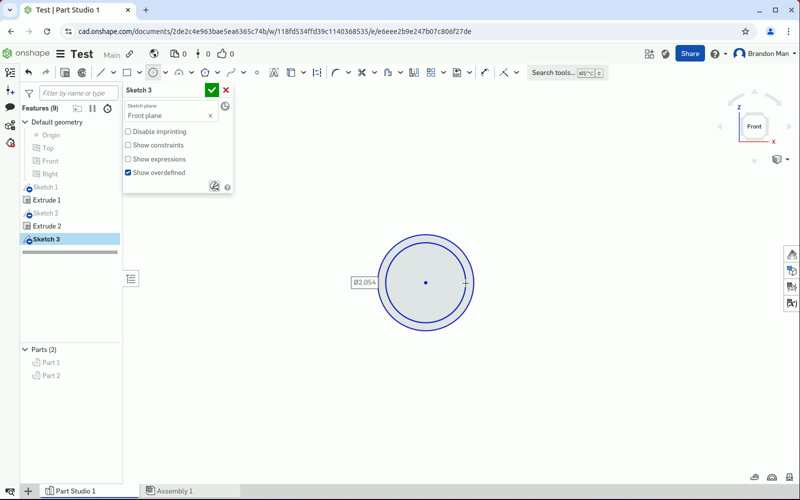
scroll(-6)
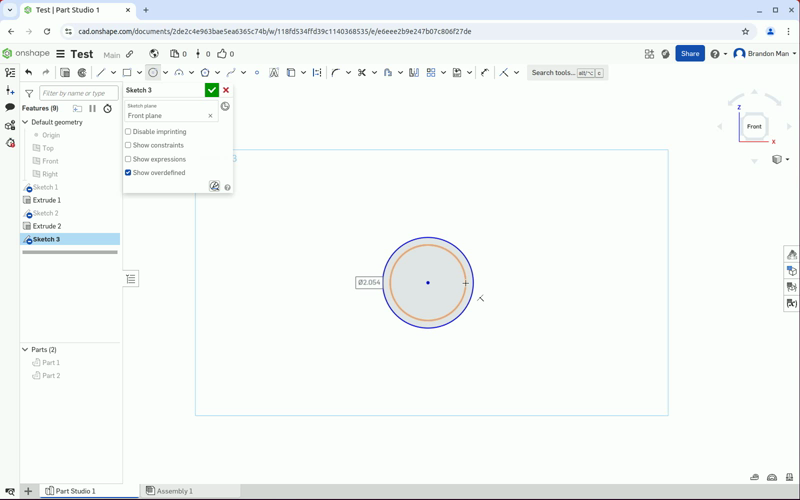
scroll(-6)
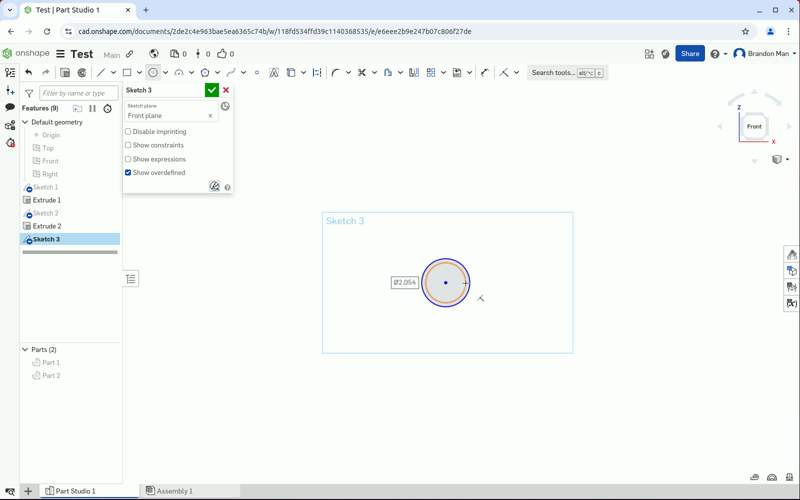
scroll(-6)
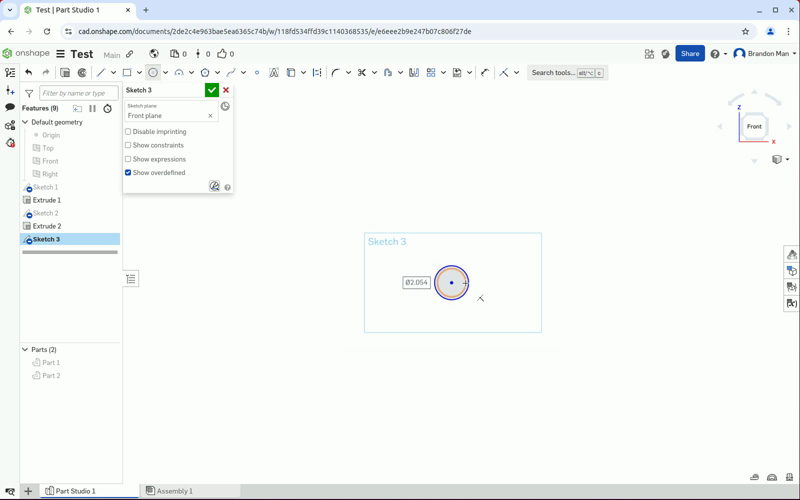
scroll(-6)
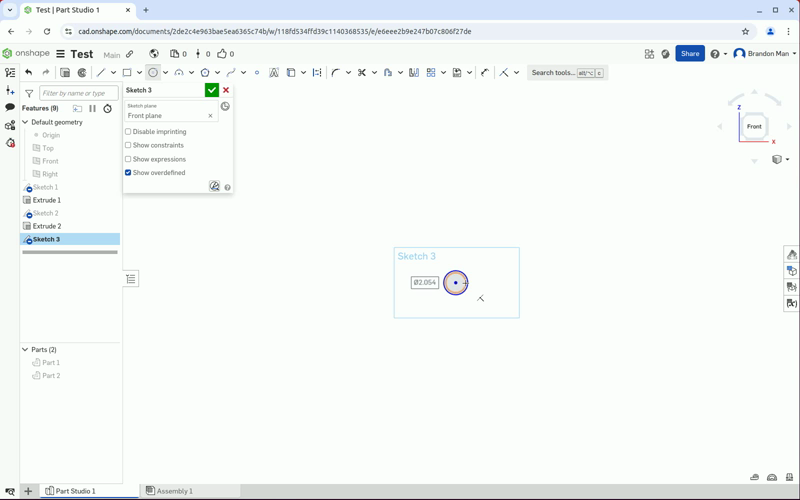
scroll(-6)
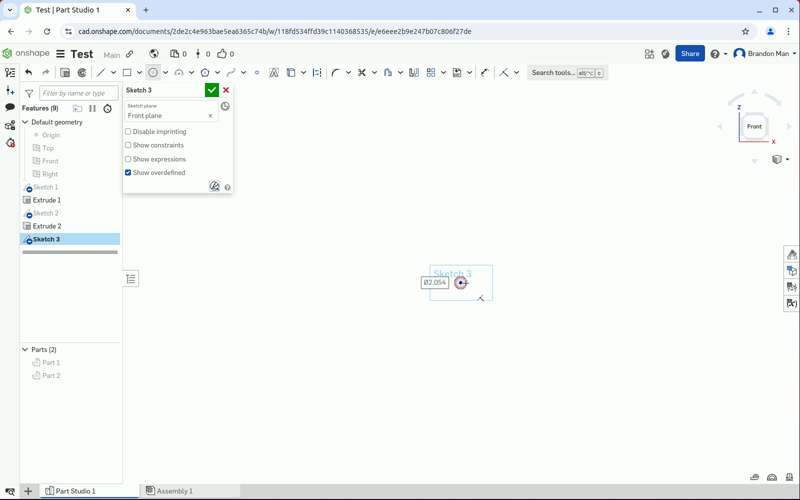
key(esc)
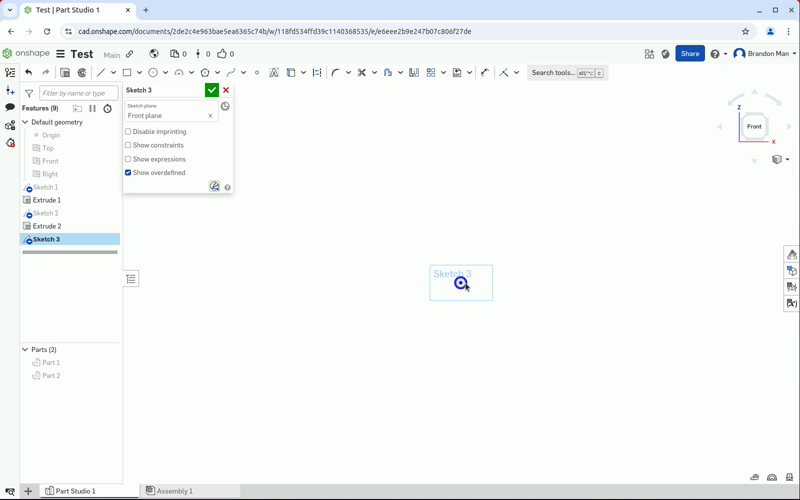
mouse_move(465, 279)
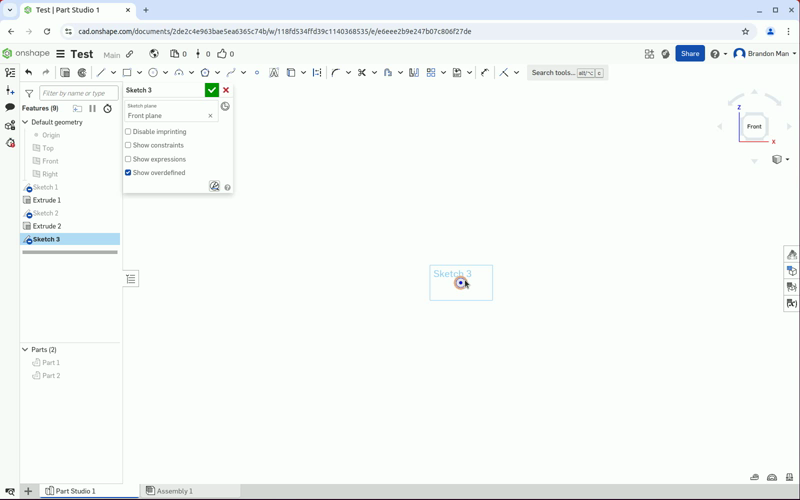
scroll(6)
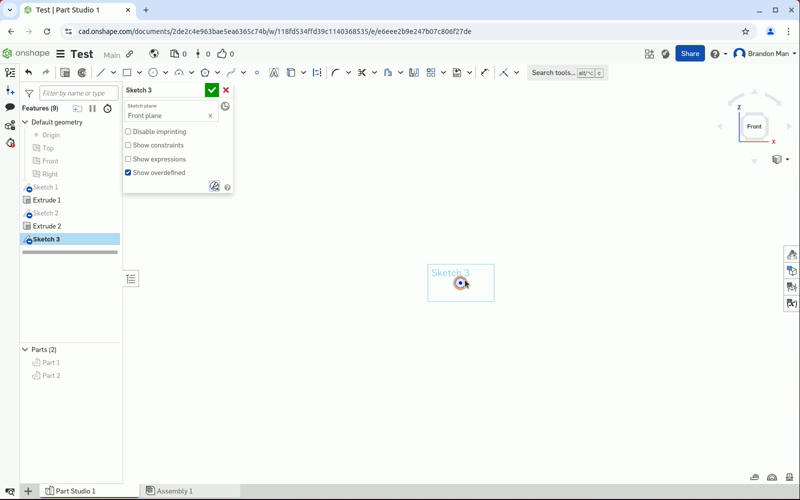
scroll(6)
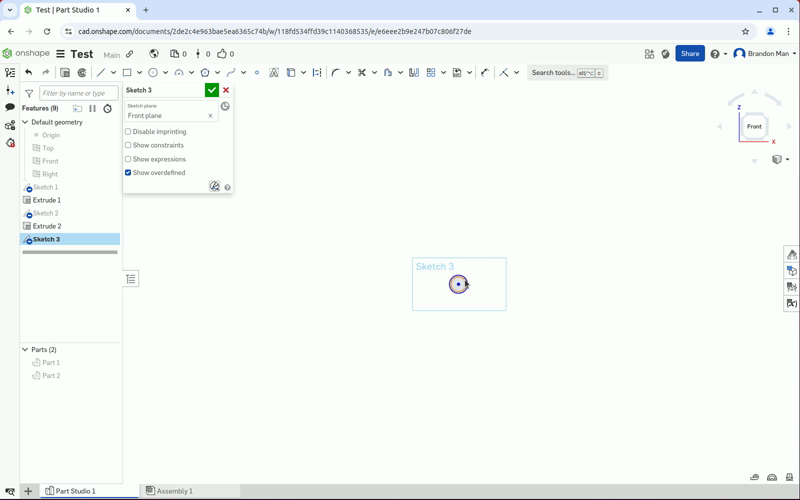
scroll(6)
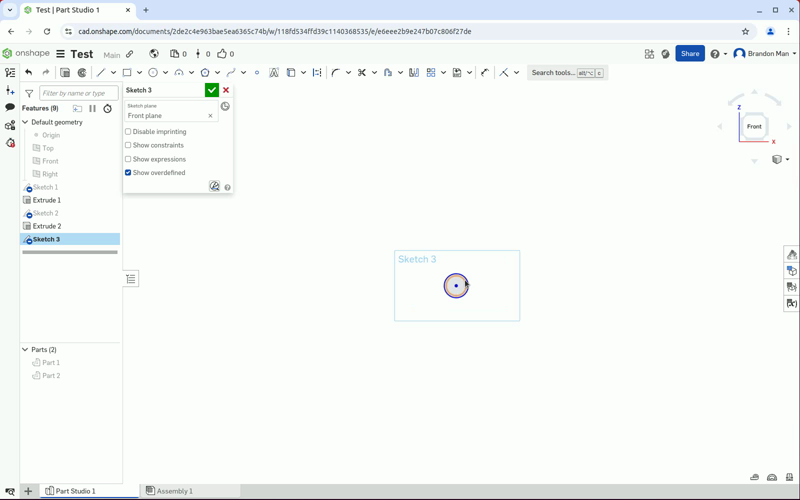
scroll(6)
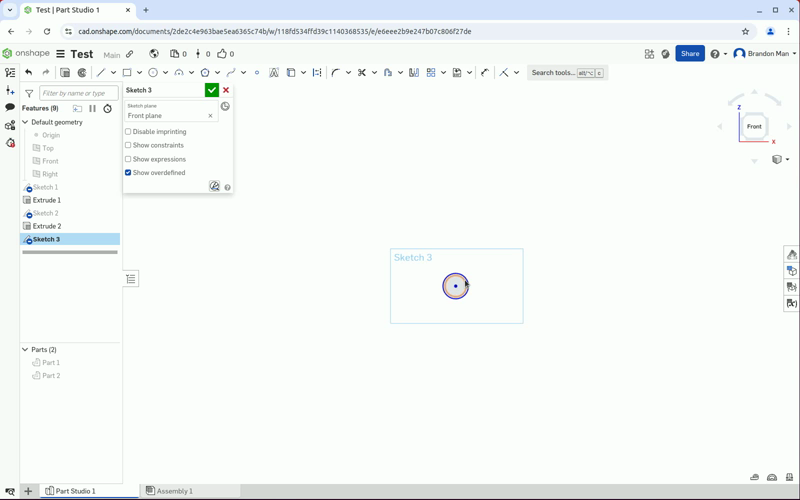
scroll(6)
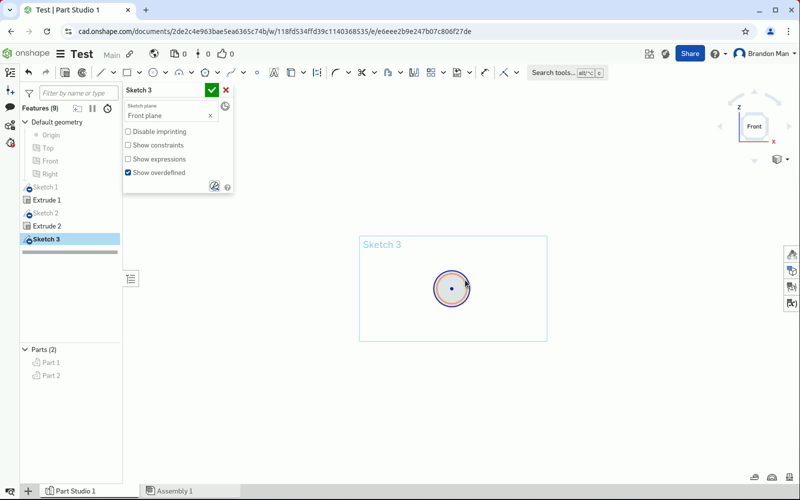
scroll(6)
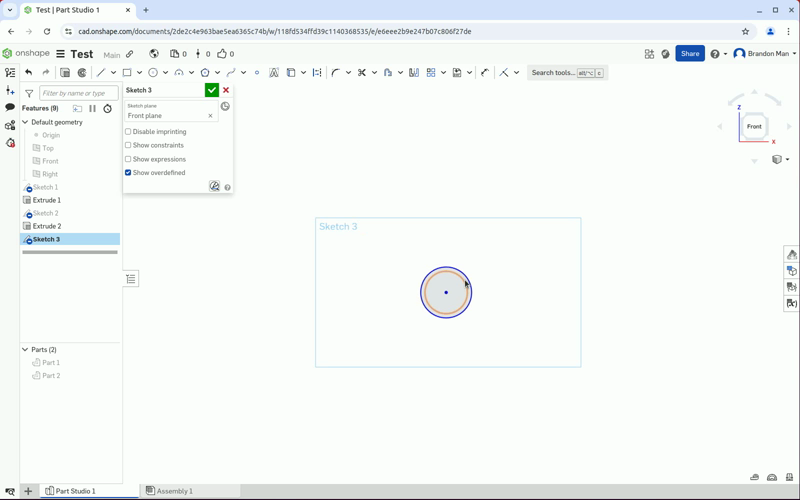
scroll(6)
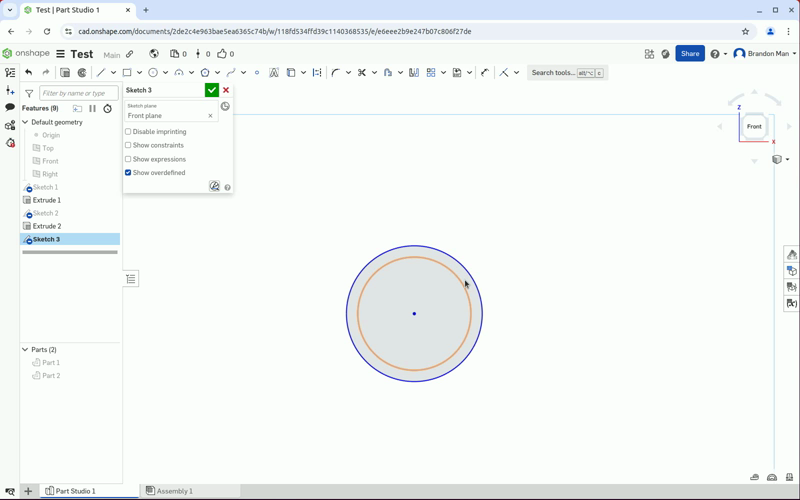
click(465, 279)
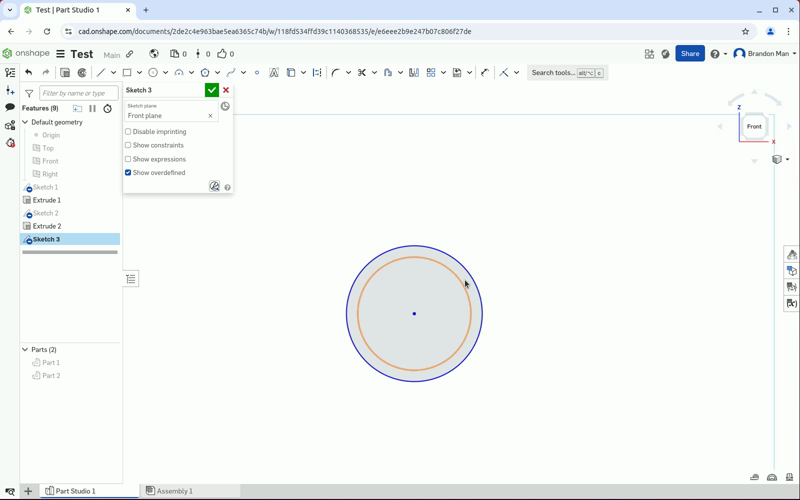
scroll(-6)
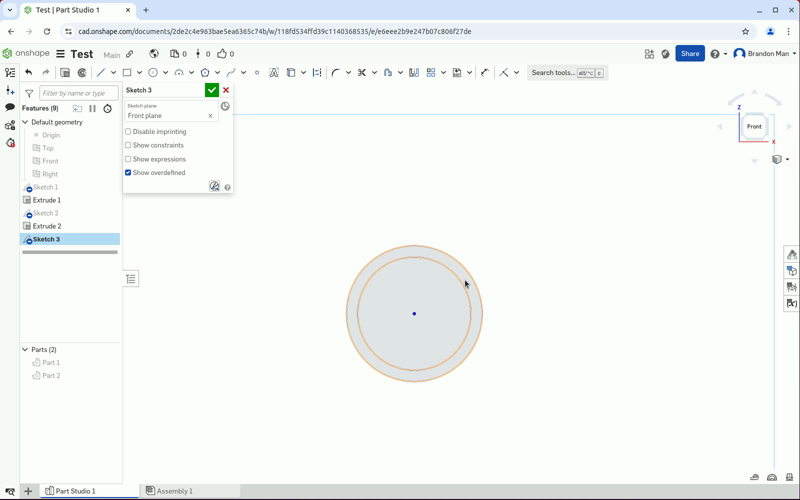
scroll(-6)
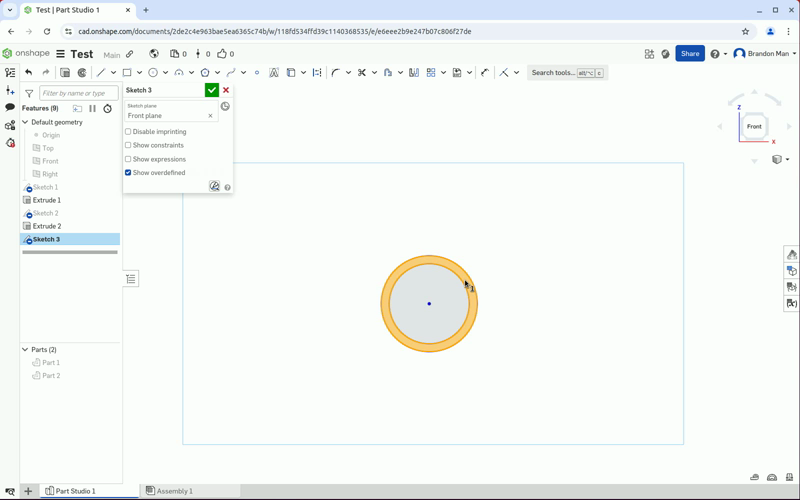
scroll(-6)
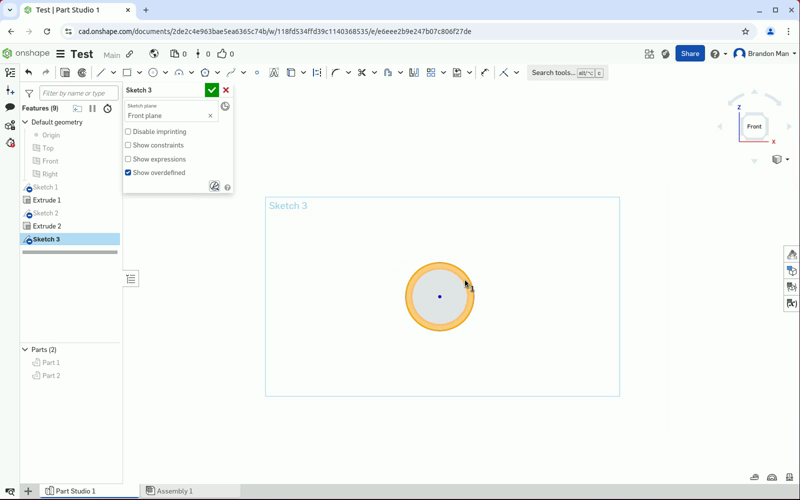
scroll(-6)
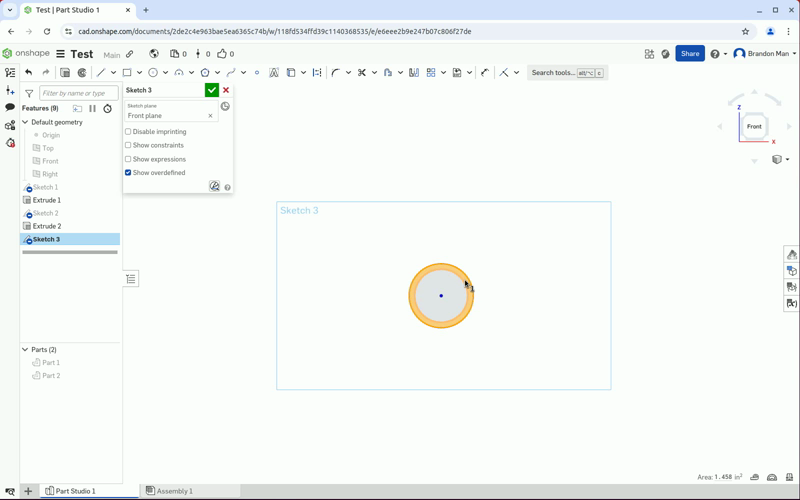
scroll(-6)
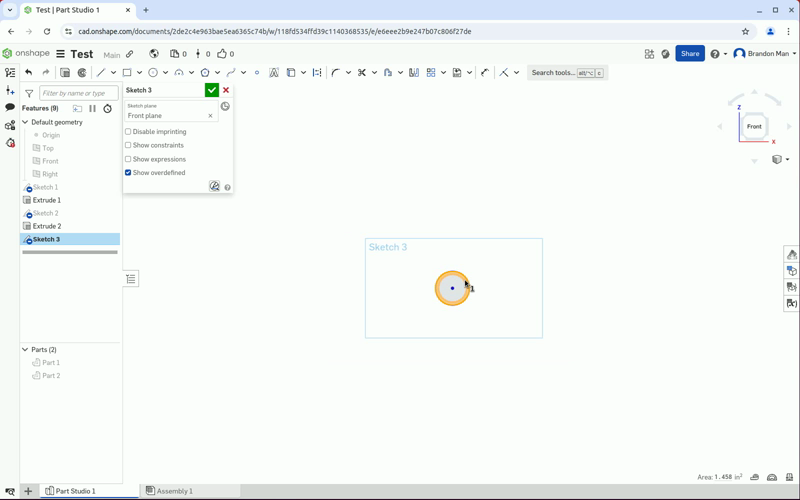
scroll(-6)
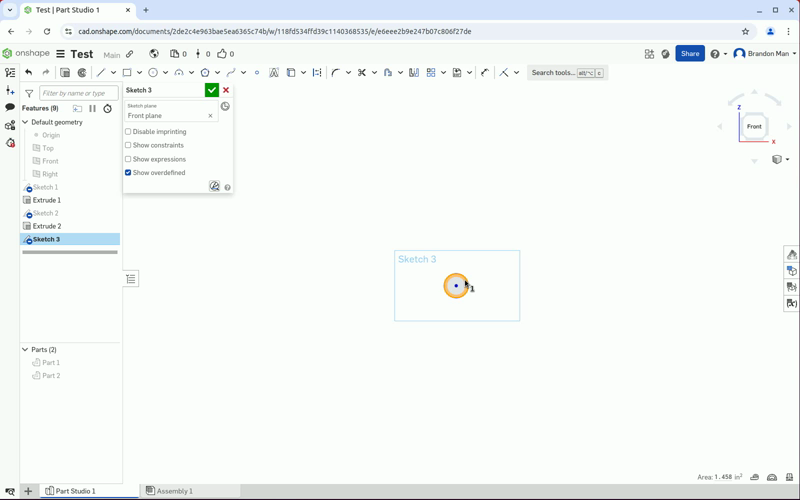
scroll(-6)
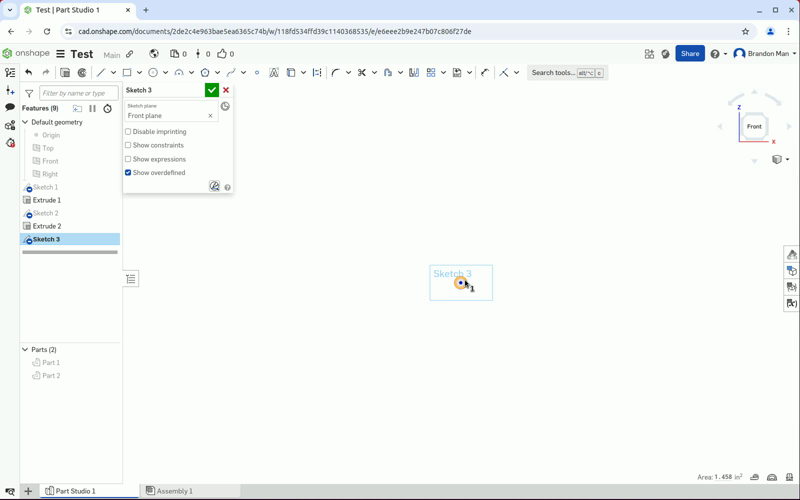
mouse_move(73, 352)
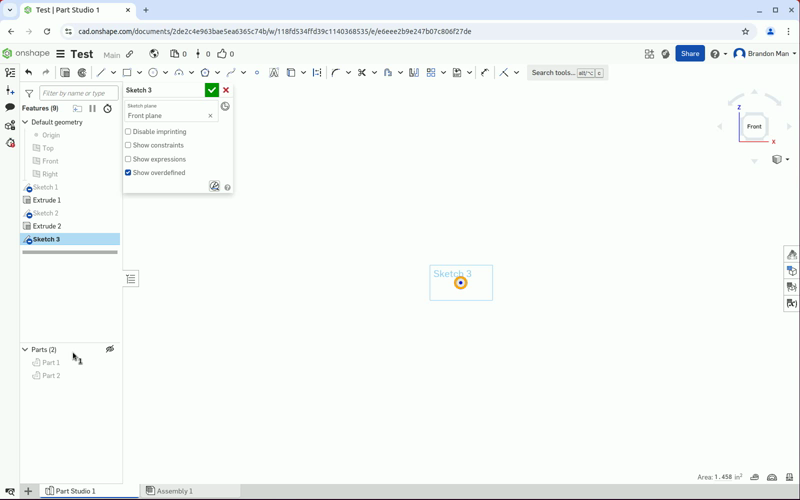
key(shift+y)
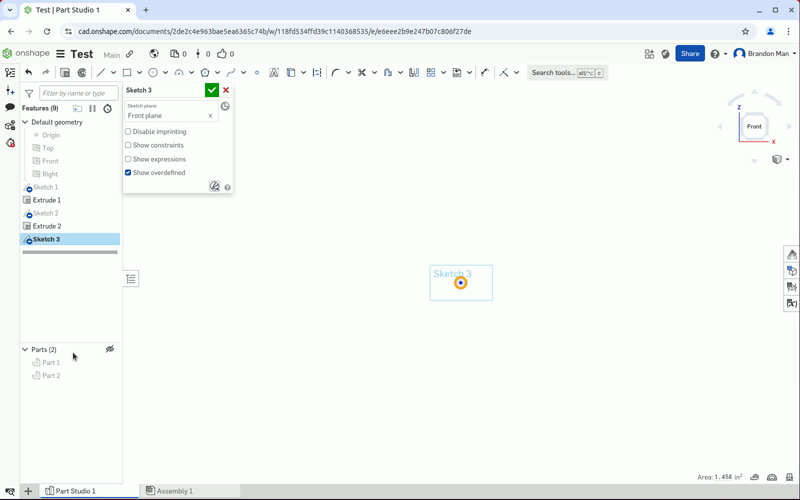
key(shift+e)
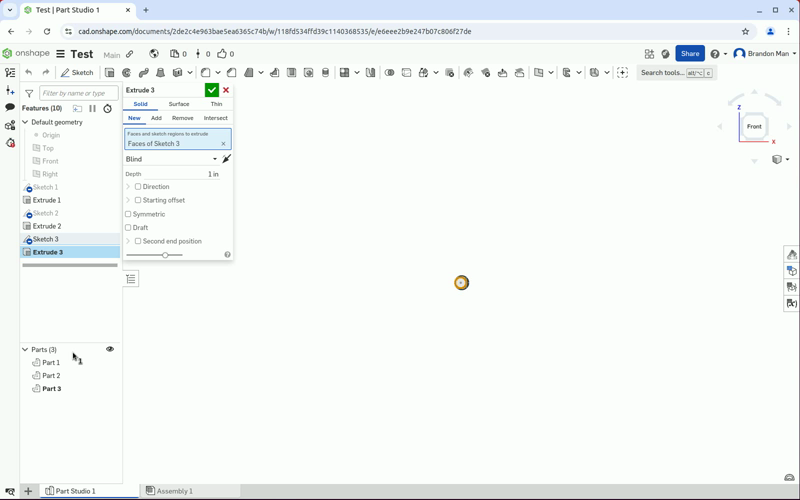
mouse_move(143, 106)
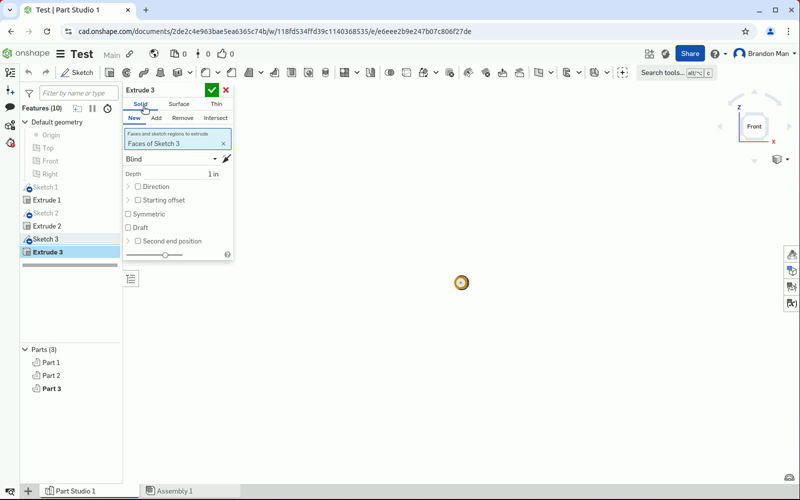
click(143, 106)
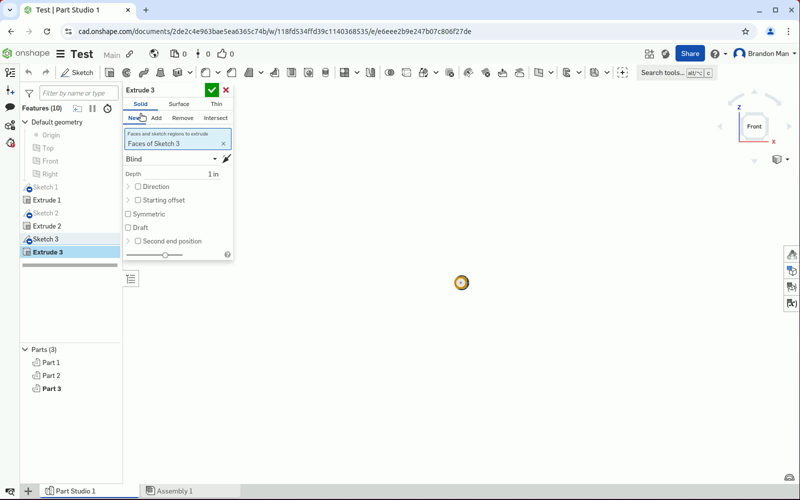
mouse_move(137, 120)
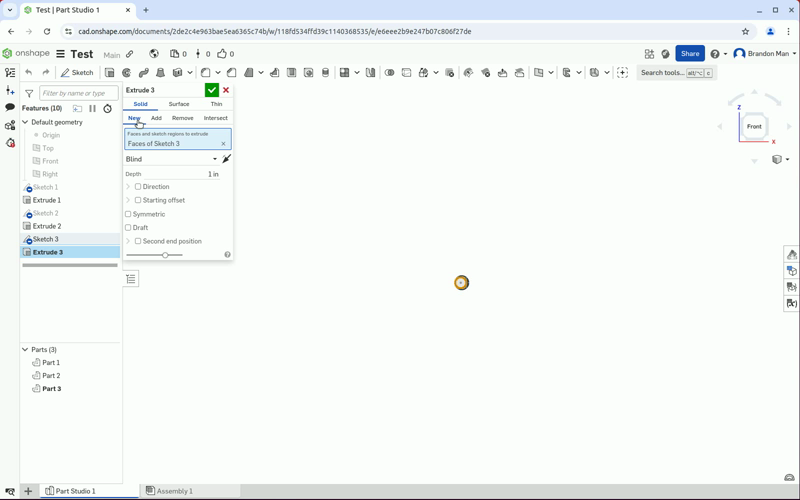
click(137, 120)
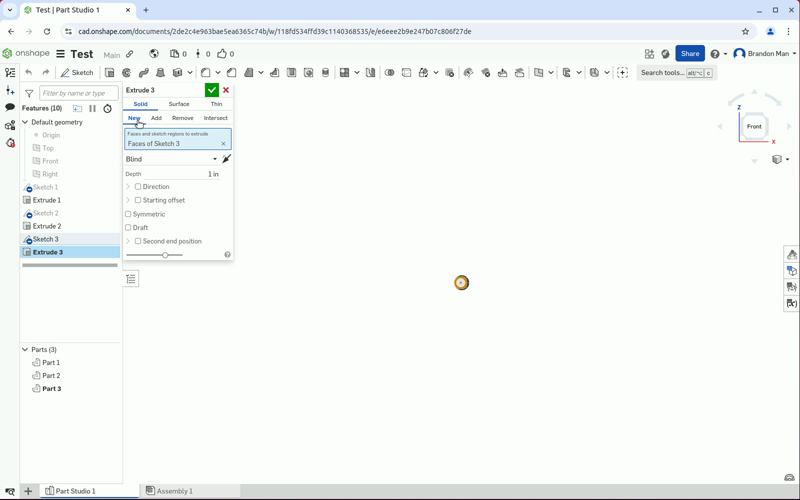
key(tab, 4)
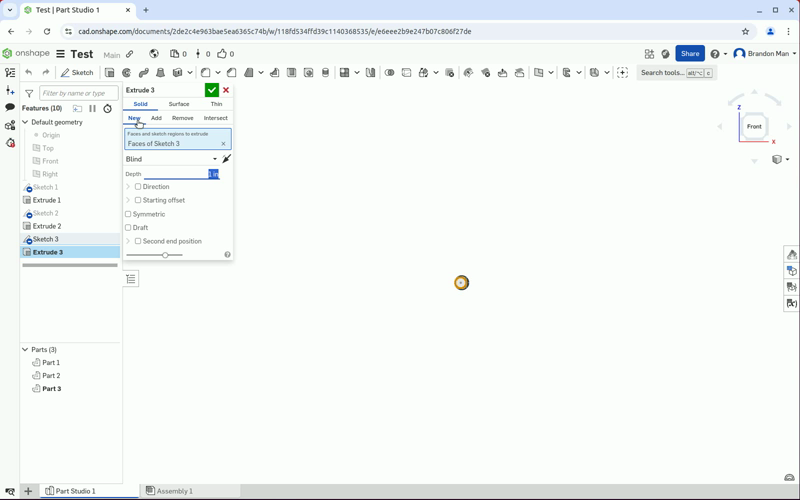
text(18.775)
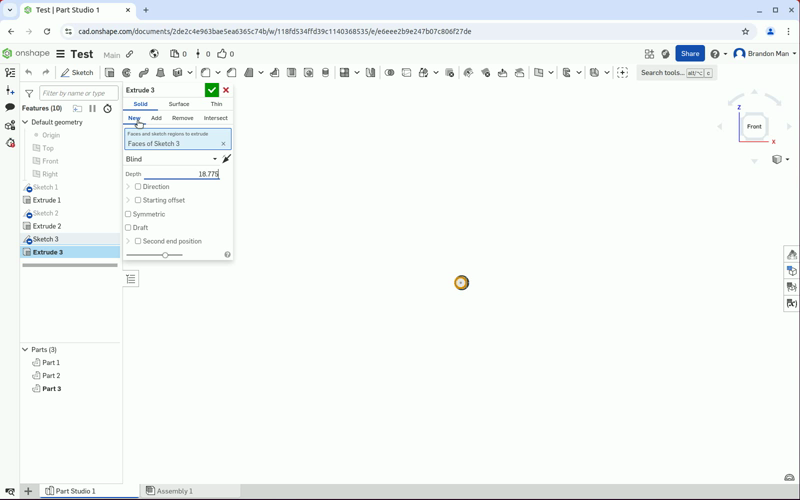
key(enter)
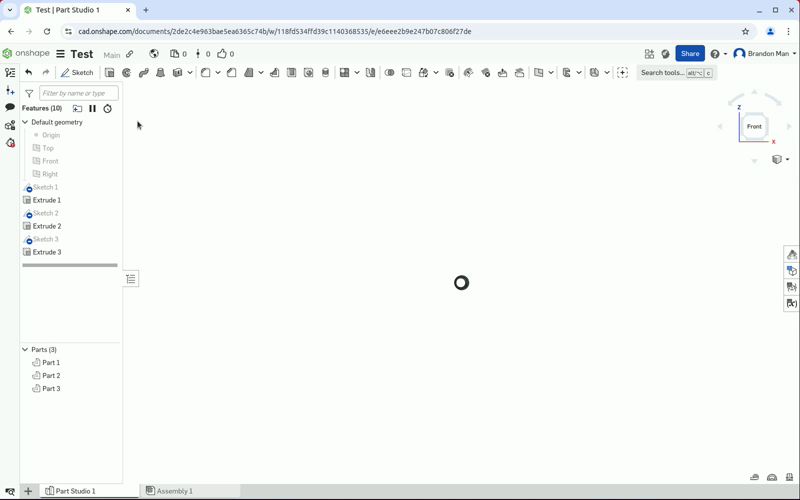
key(shift+h)
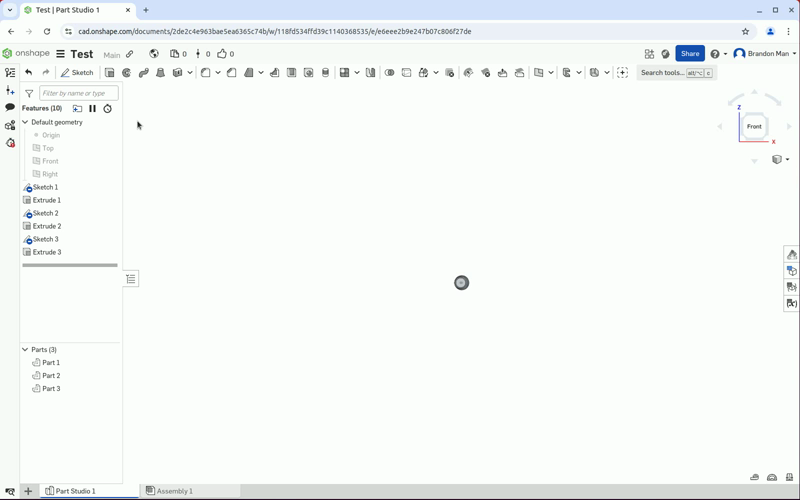
key(shift+h)
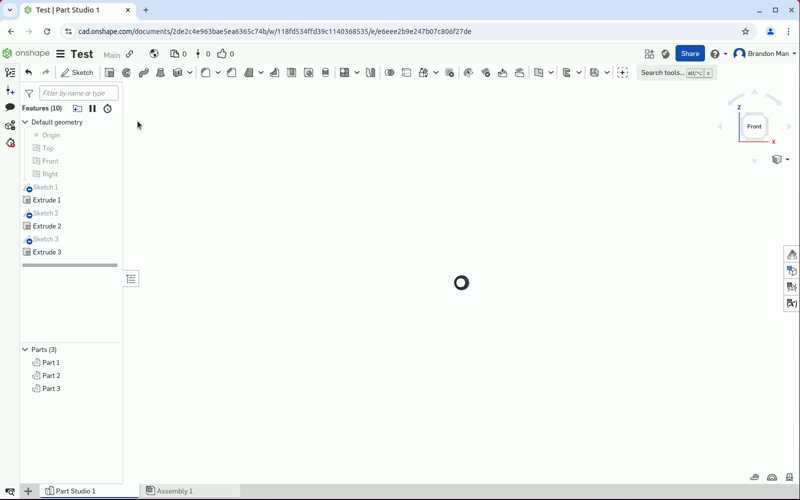
mouse_move(73, 189)
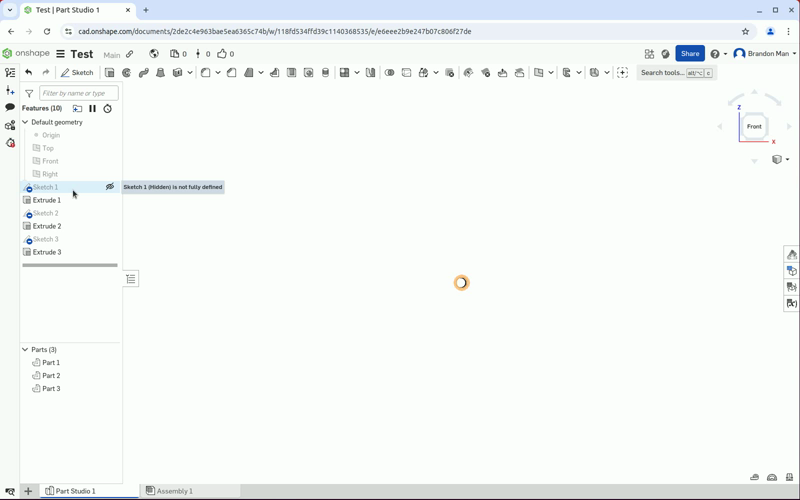
click(73, 189)
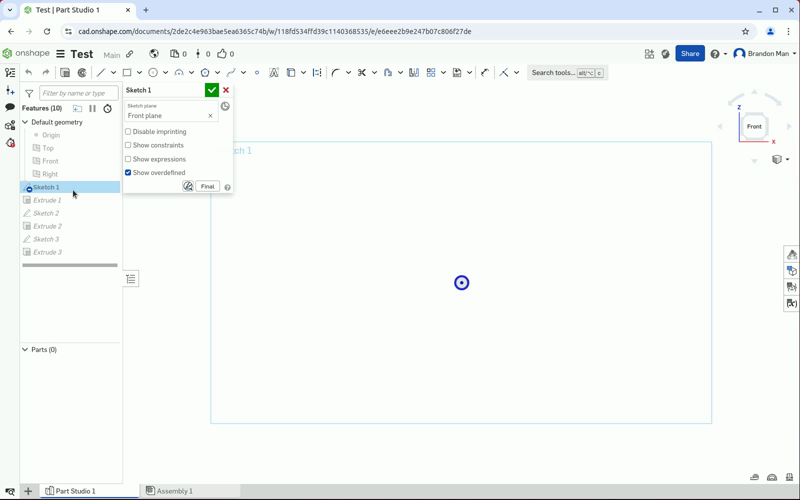
mouse_move(229, 92)
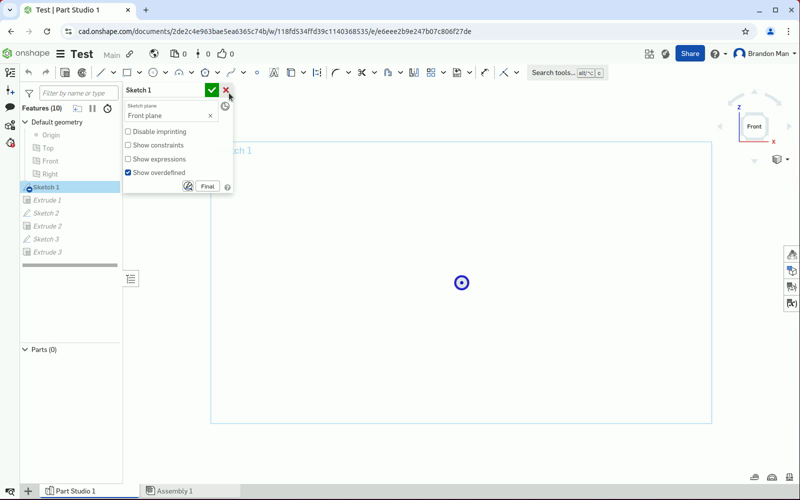
click(229, 92)
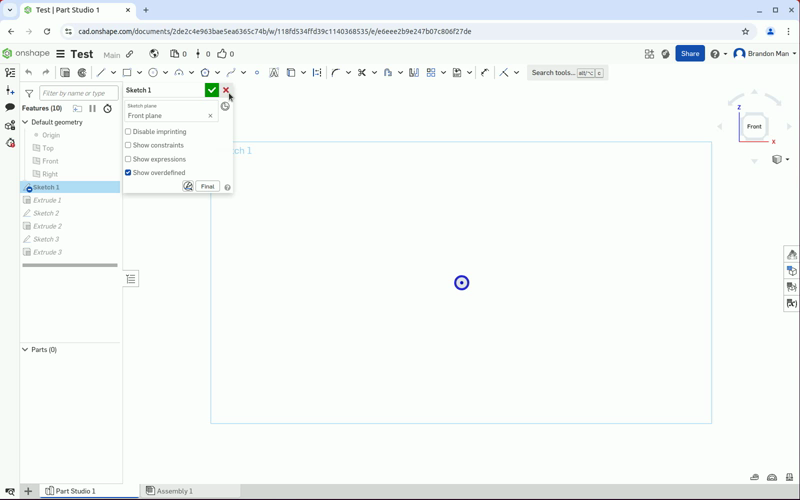
key(shift+s)
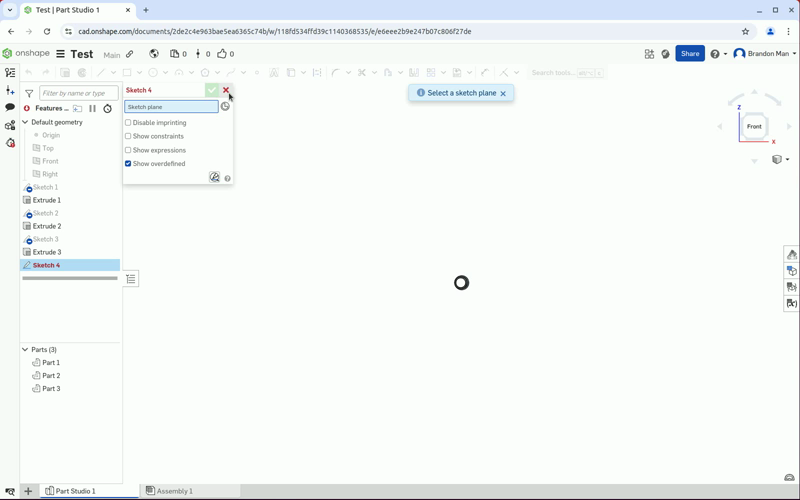
mouse_move(73, 163)
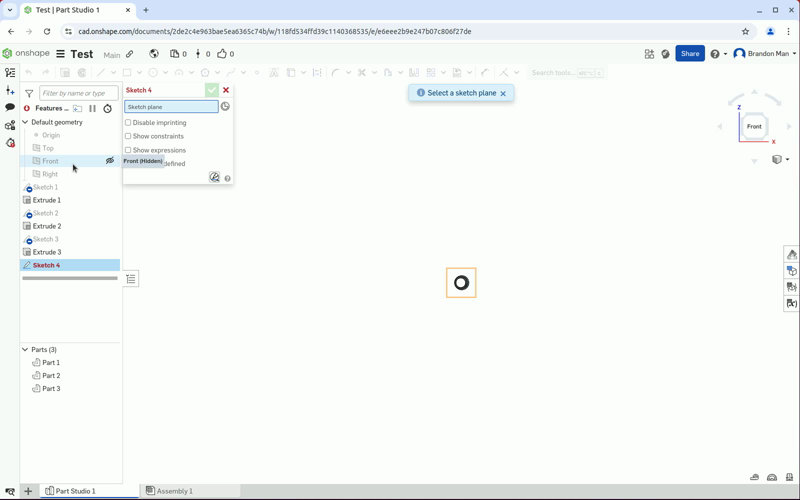
click(73, 163)
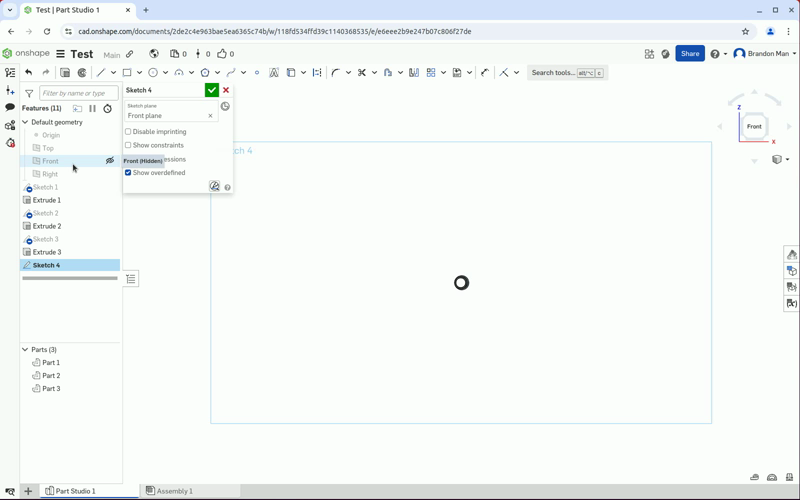
mouse_move(73, 352)
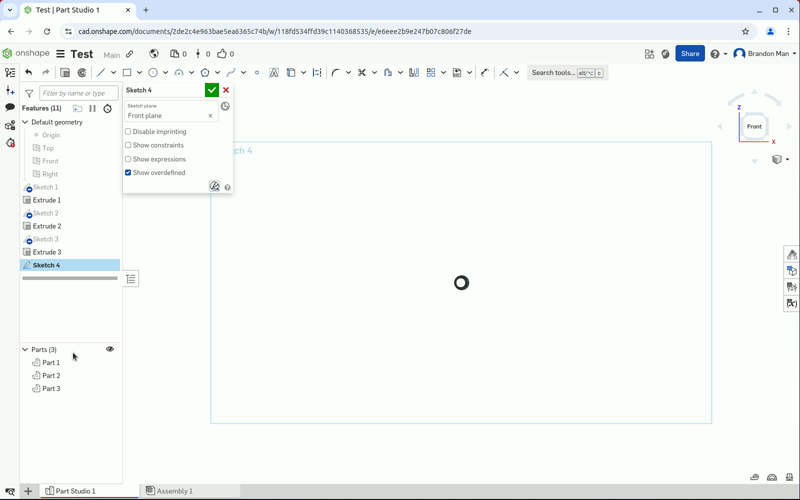
key(y)
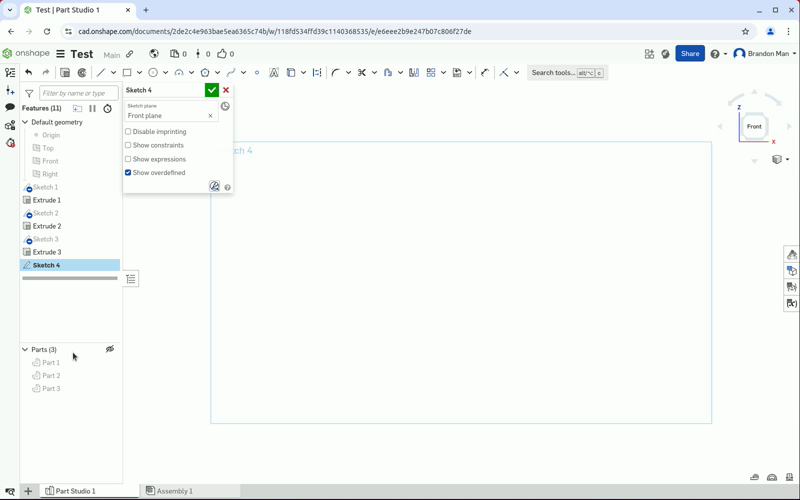
key(a)
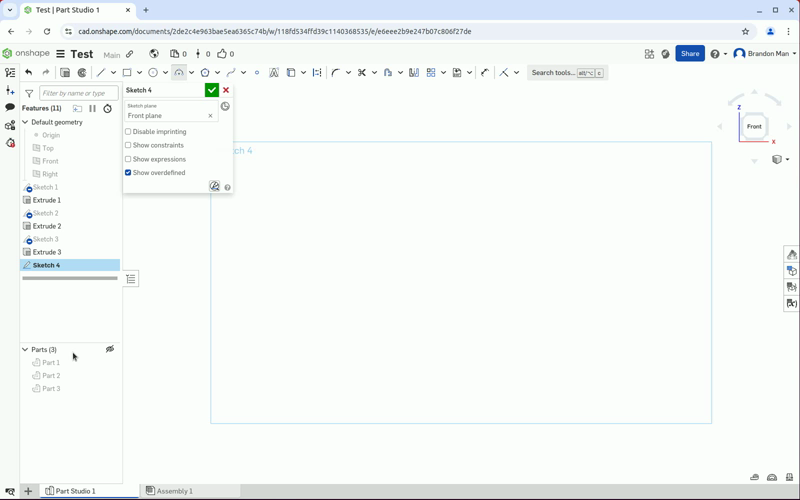
key_down(shift)
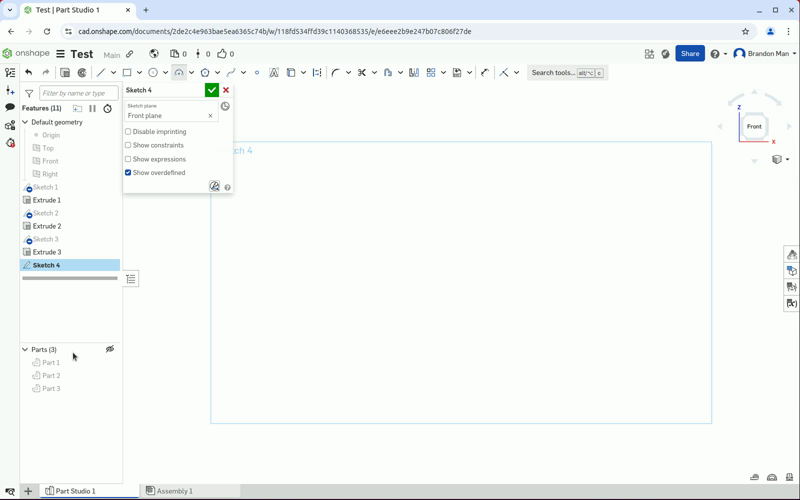
mouse_move(460, 288)
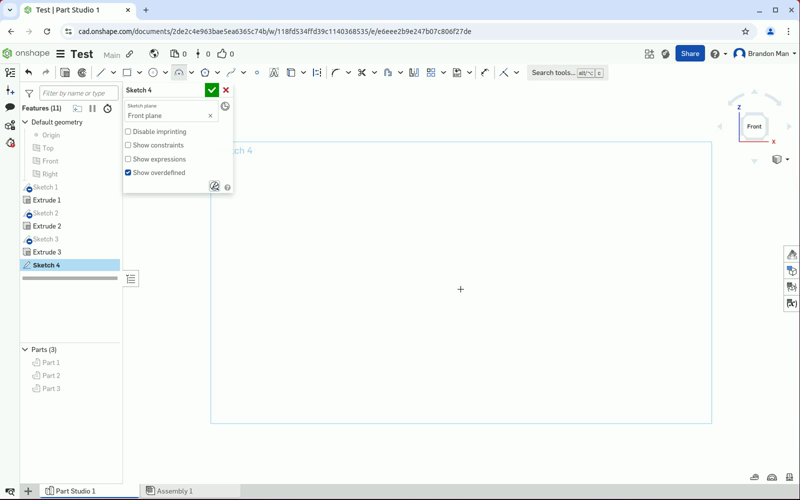
click(460, 288)
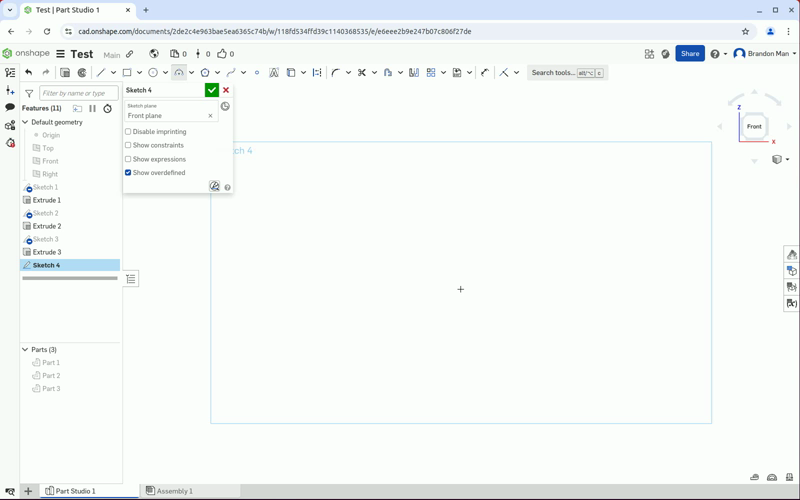
key_up(shift)
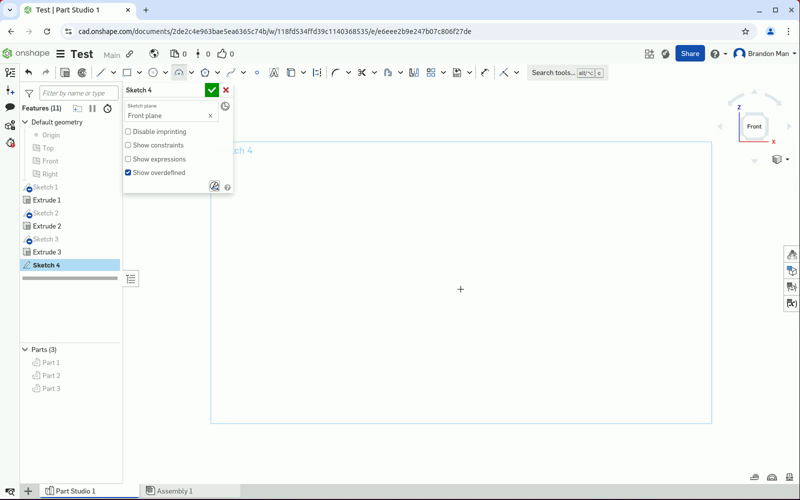
key_down(shift)
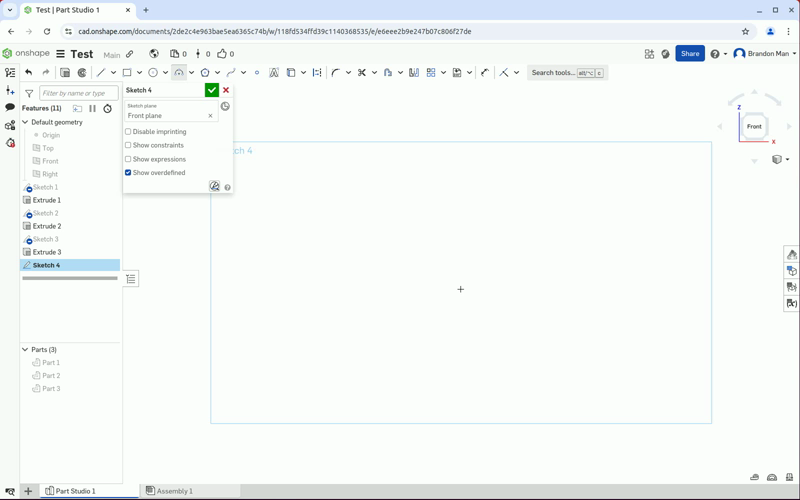
mouse_move(461, 288)
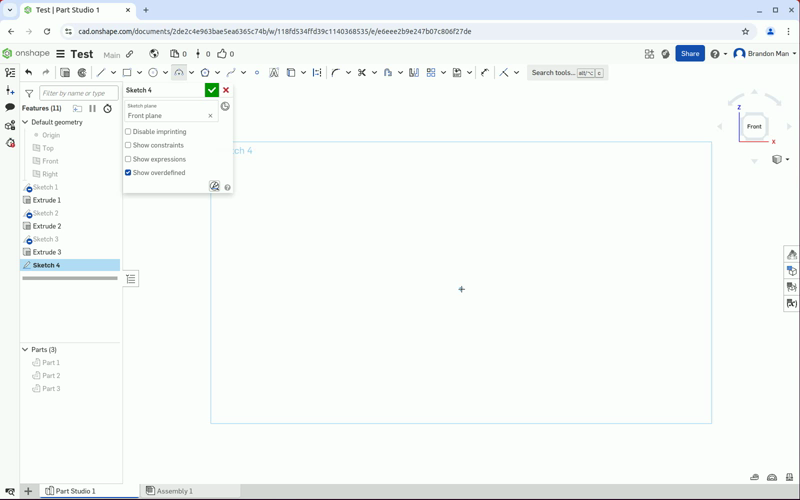
scroll(6)
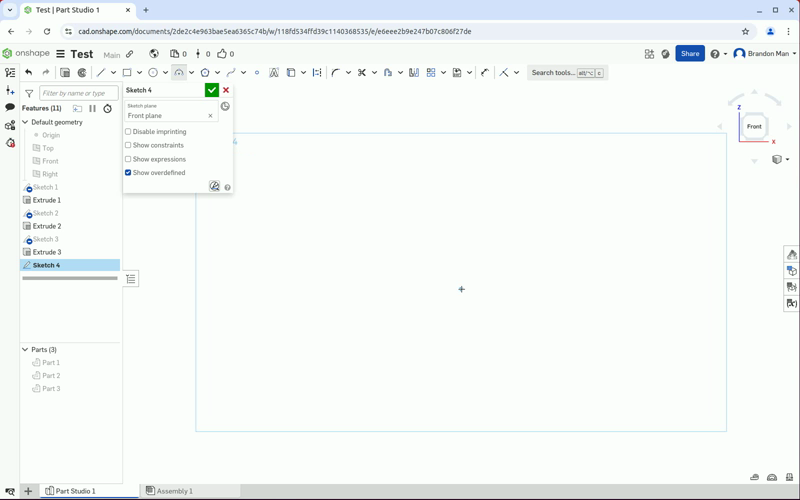
scroll(6)
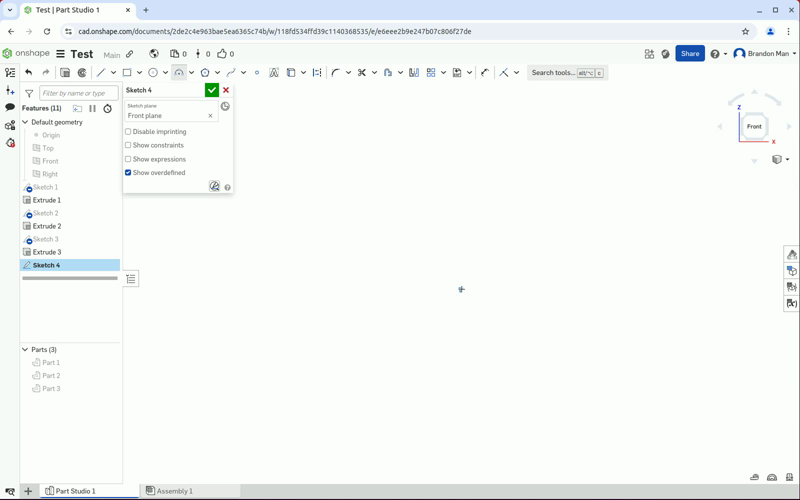
scroll(6)
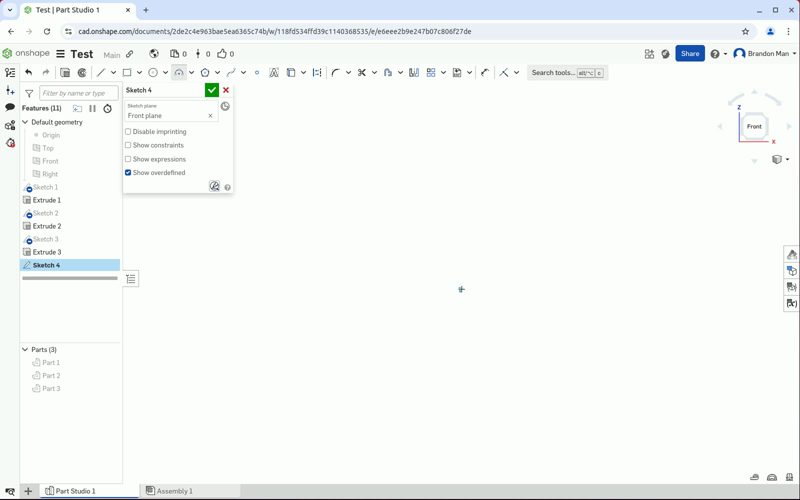
scroll(6)
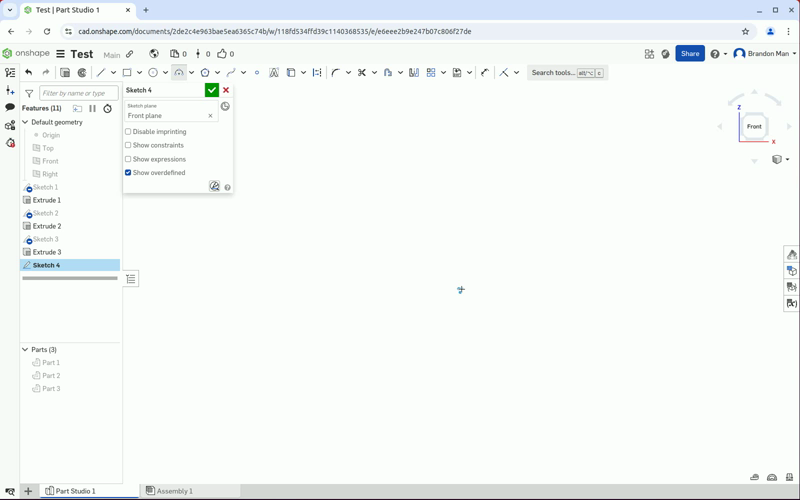
scroll(6)
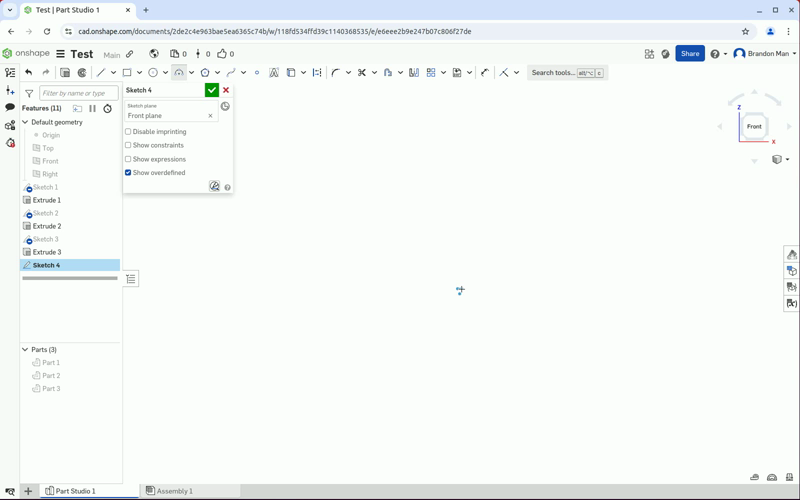
scroll(6)
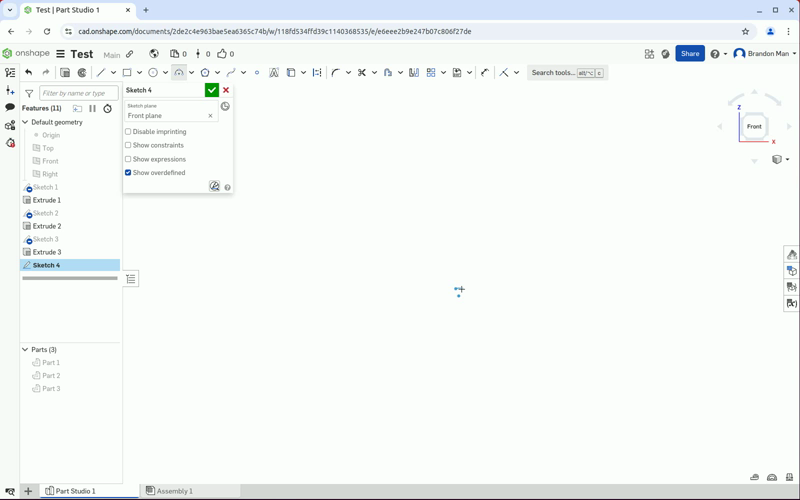
scroll(6)
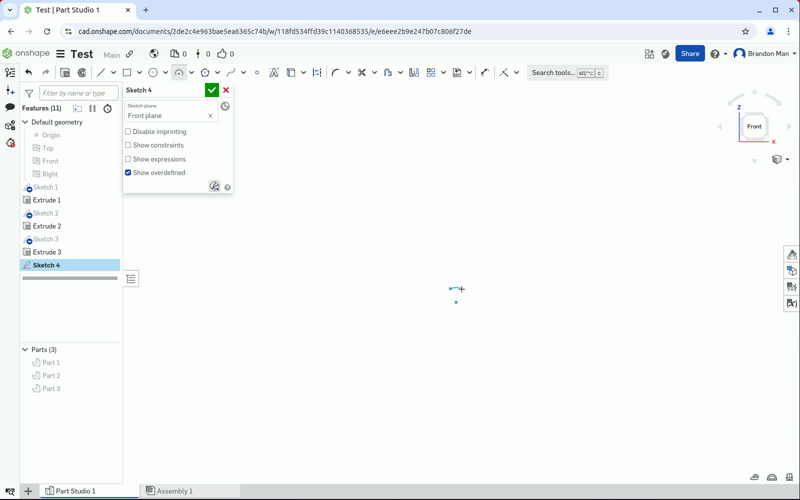
click(461, 288)
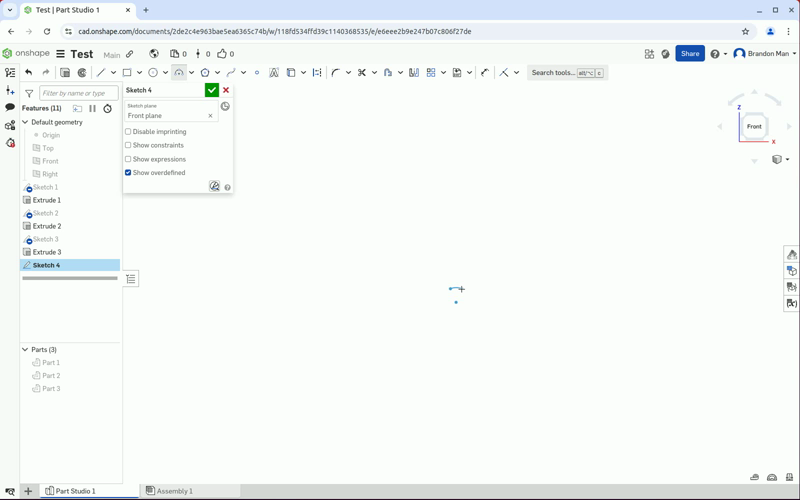
scroll(-6)
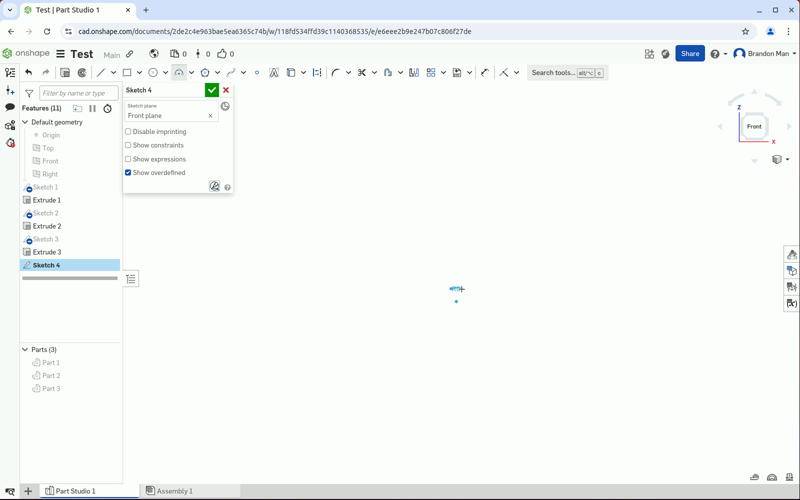
scroll(-6)
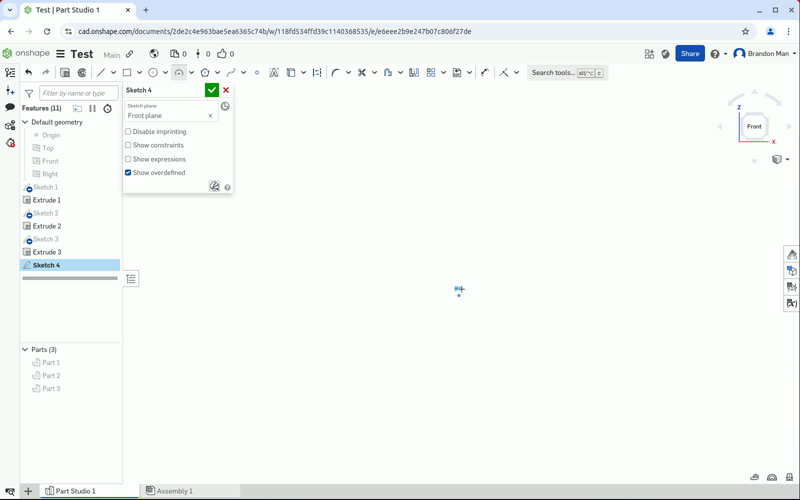
scroll(-6)
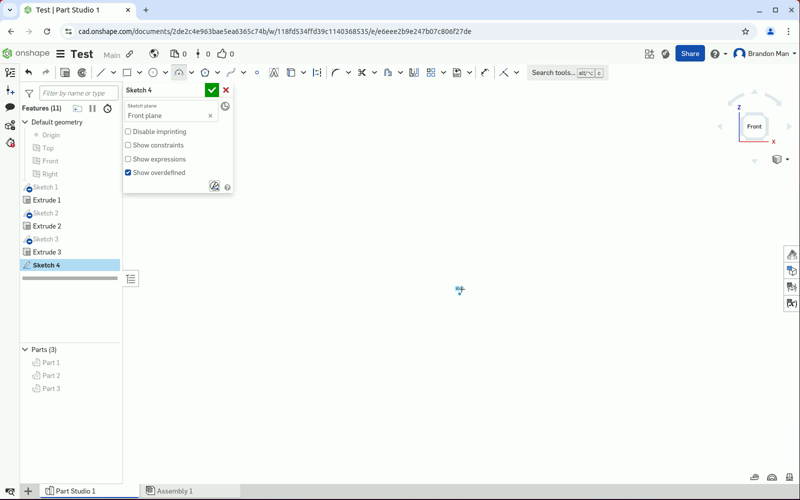
scroll(-6)
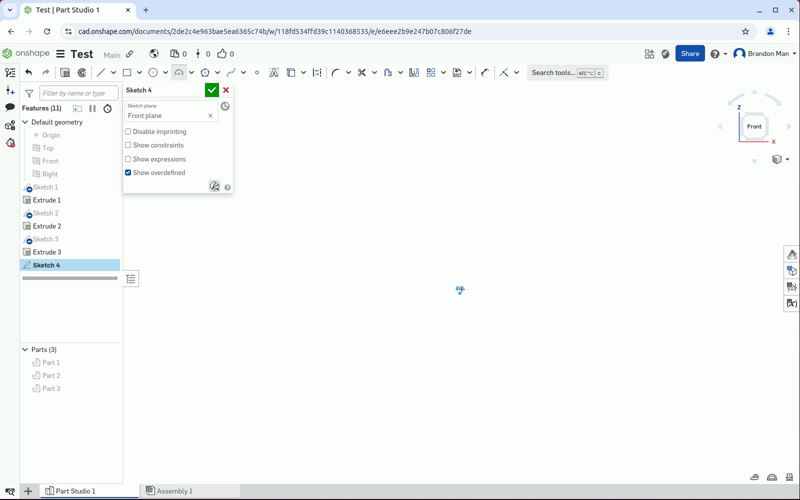
scroll(-6)
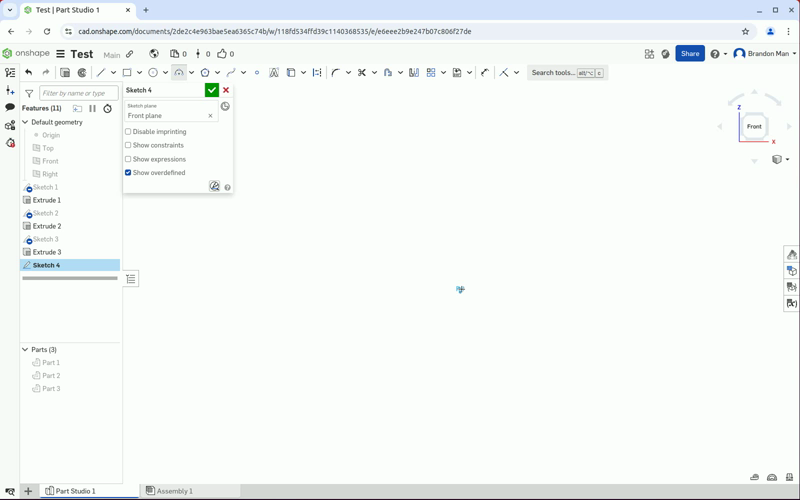
scroll(-6)
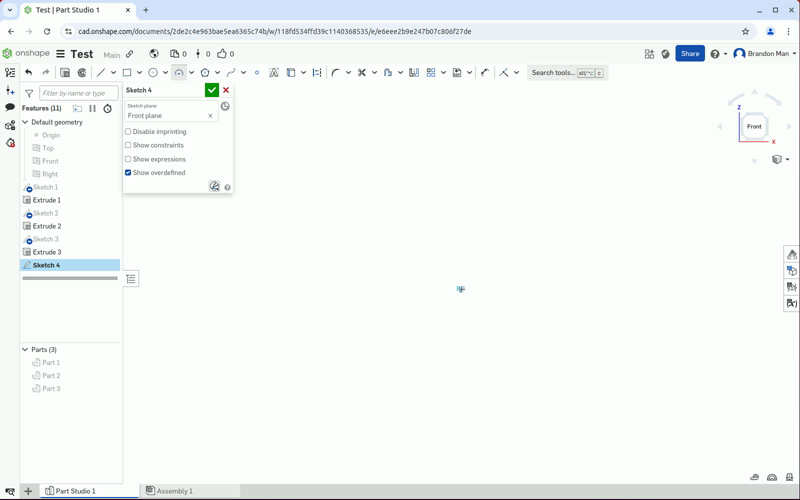
scroll(-6)
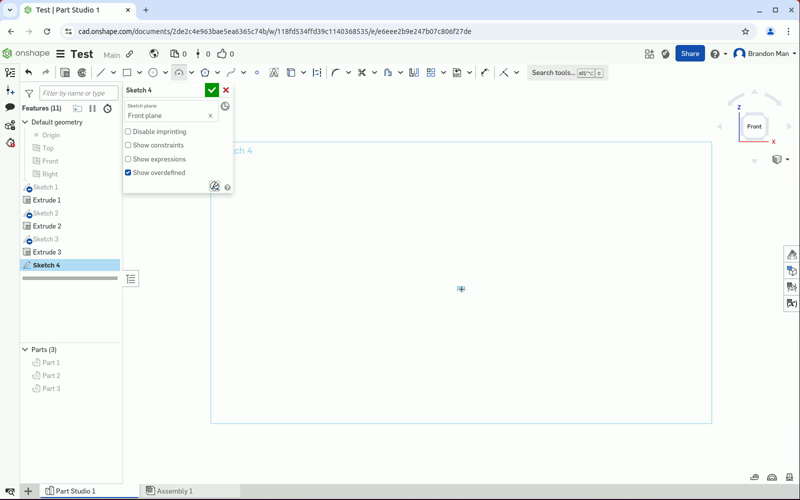
mouse_move(461, 276)
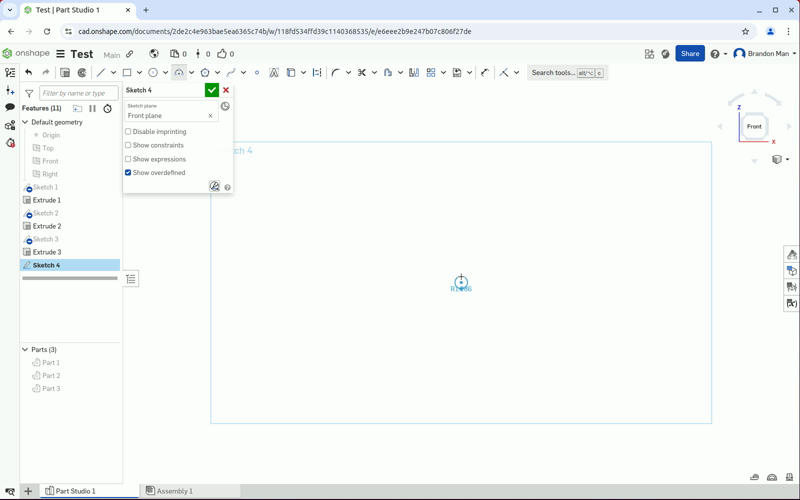
scroll(6)
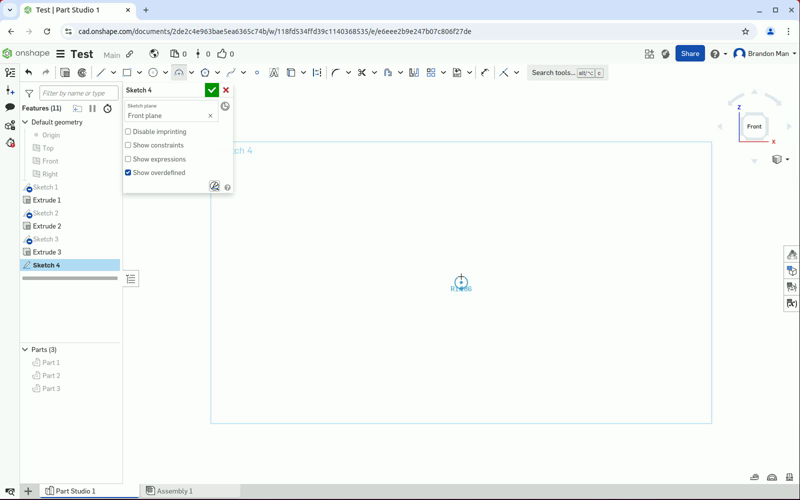
scroll(6)
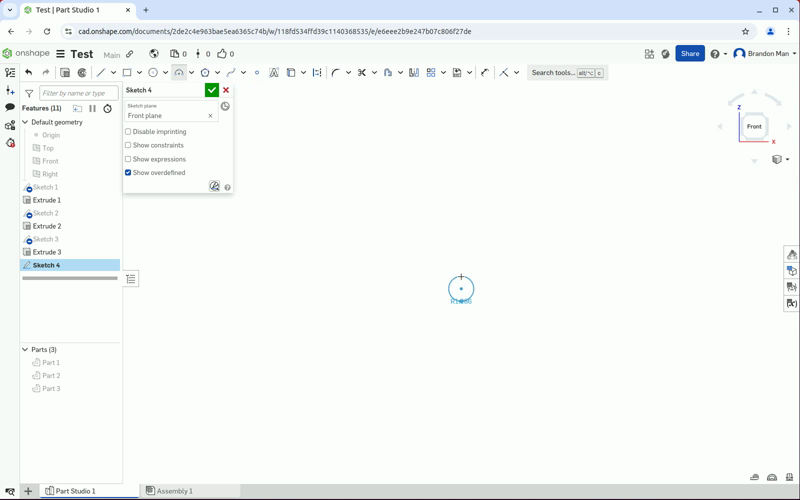
scroll(6)
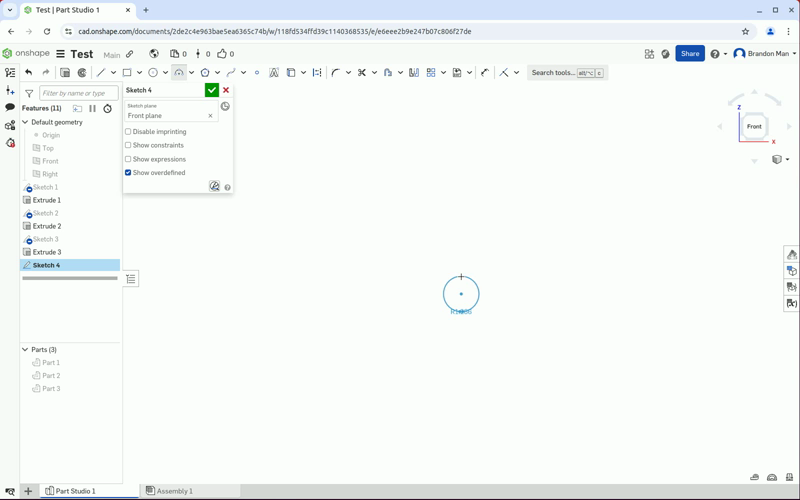
scroll(6)
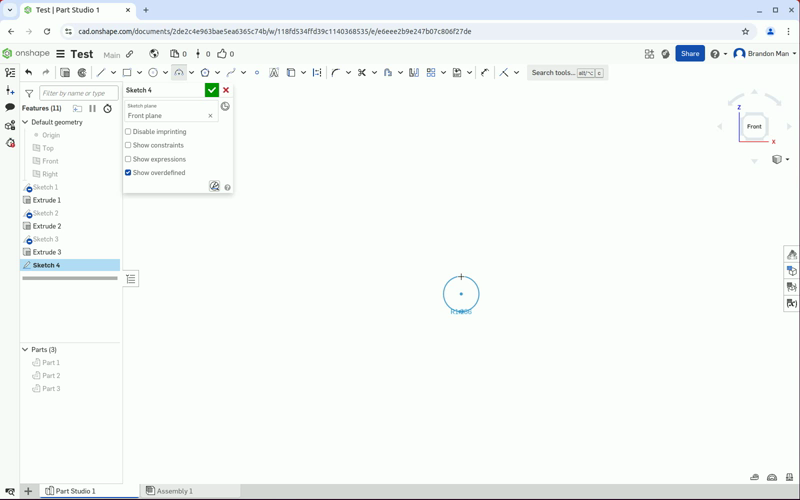
scroll(6)
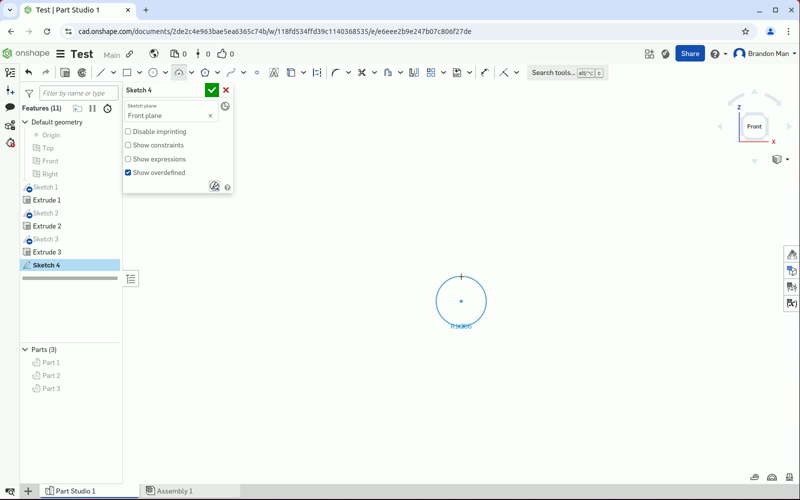
scroll(6)
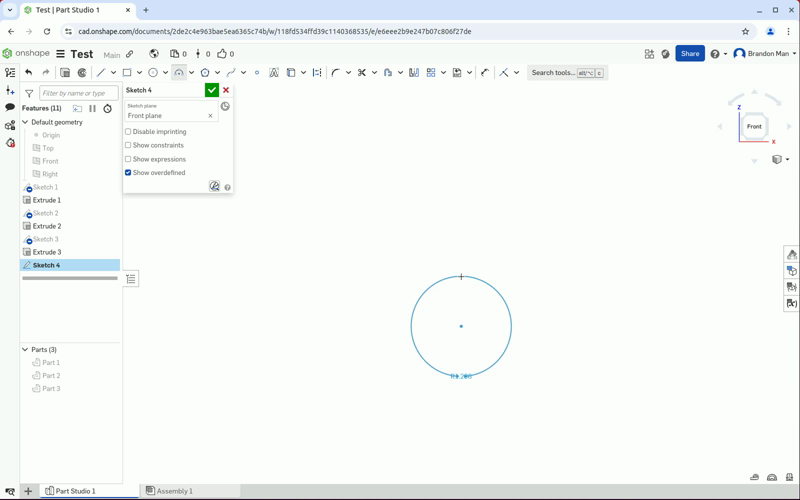
scroll(6)
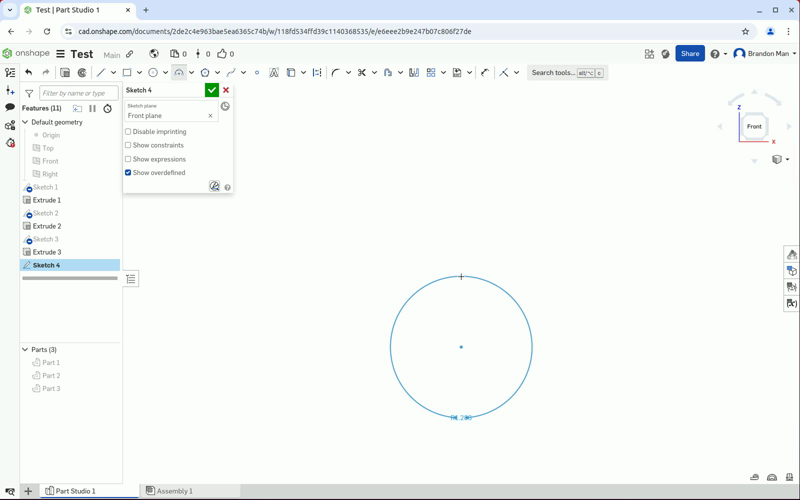
click(461, 276)
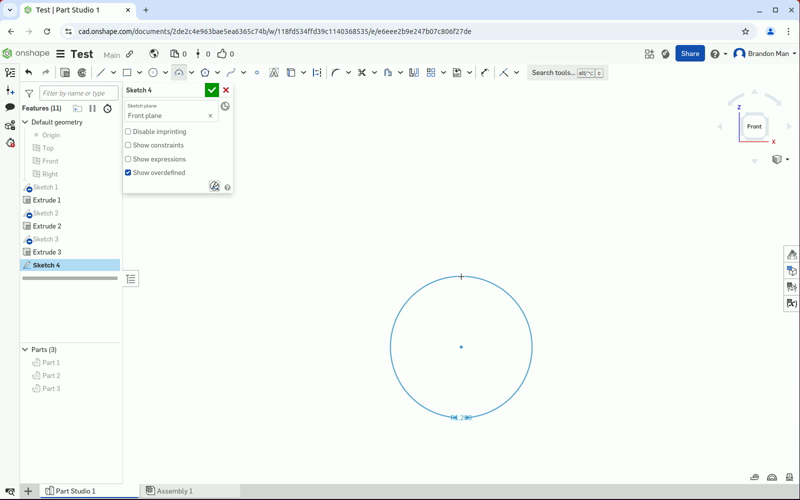
scroll(-6)
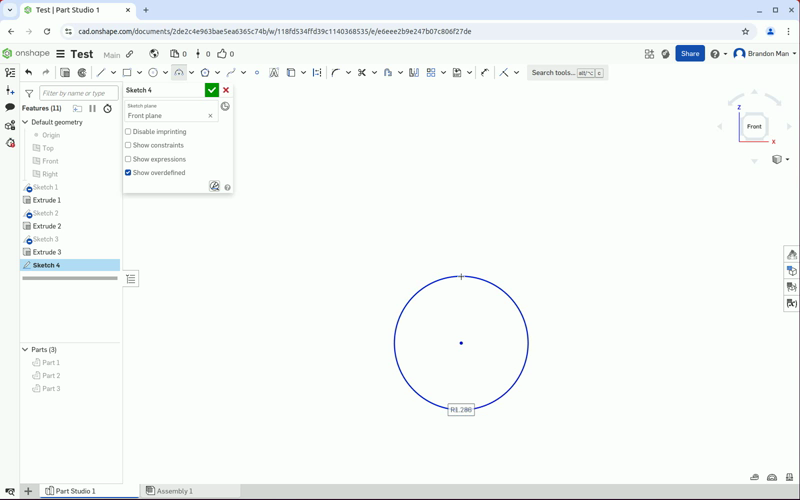
scroll(-6)
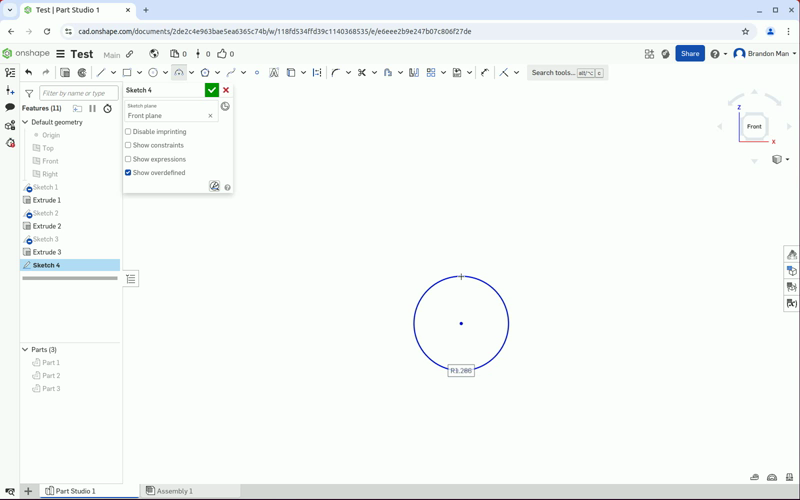
scroll(-6)
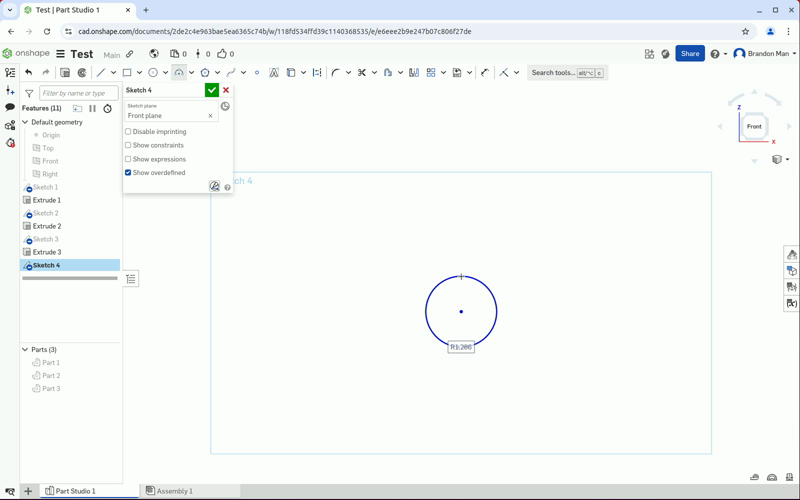
scroll(-6)
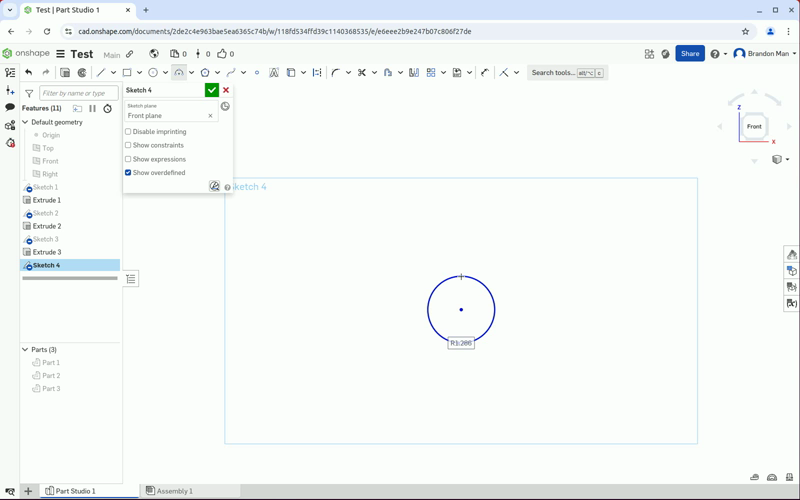
scroll(-6)
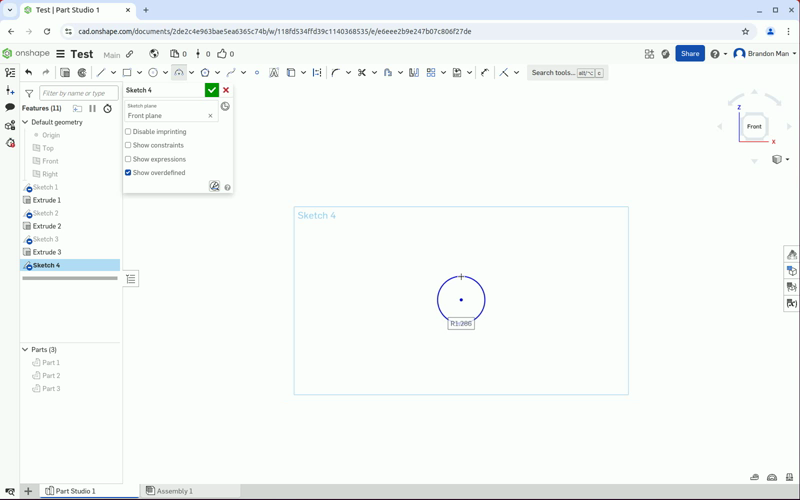
scroll(-6)
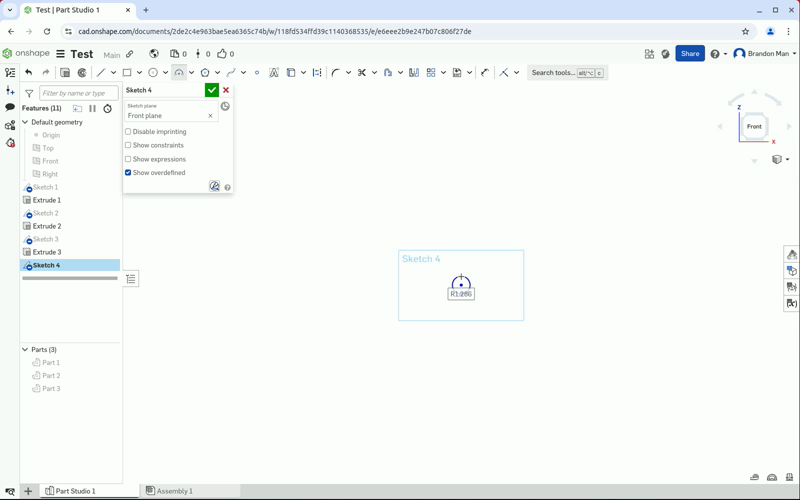
scroll(-6)
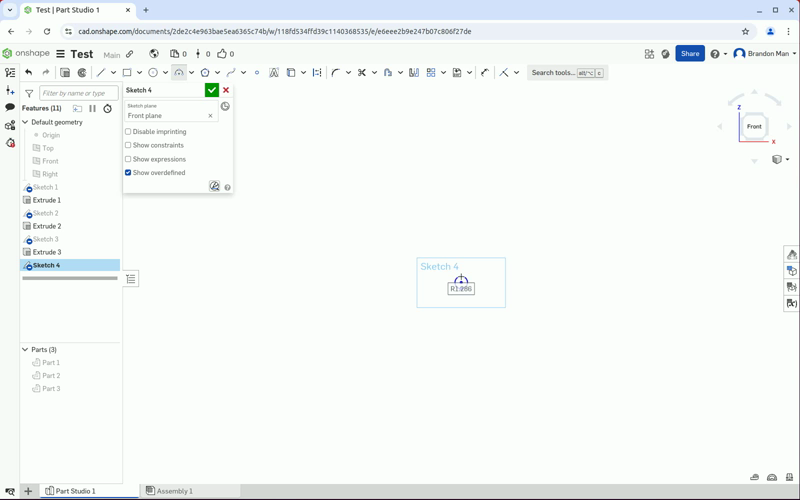
key_up(shift)
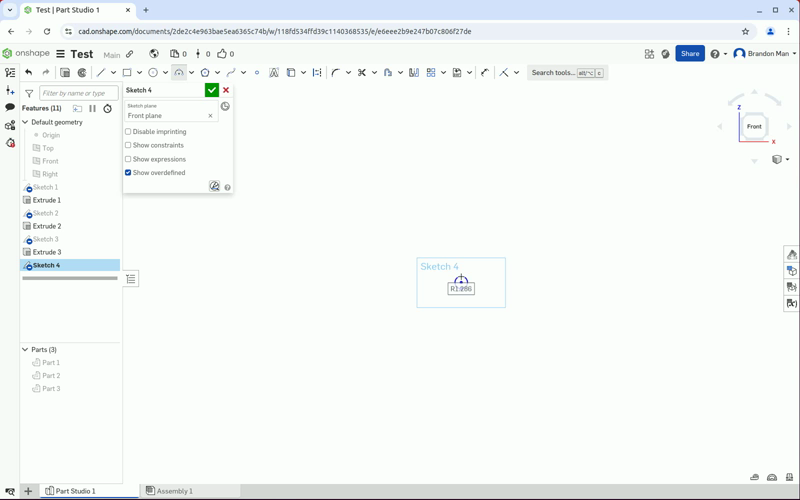
key(esc)
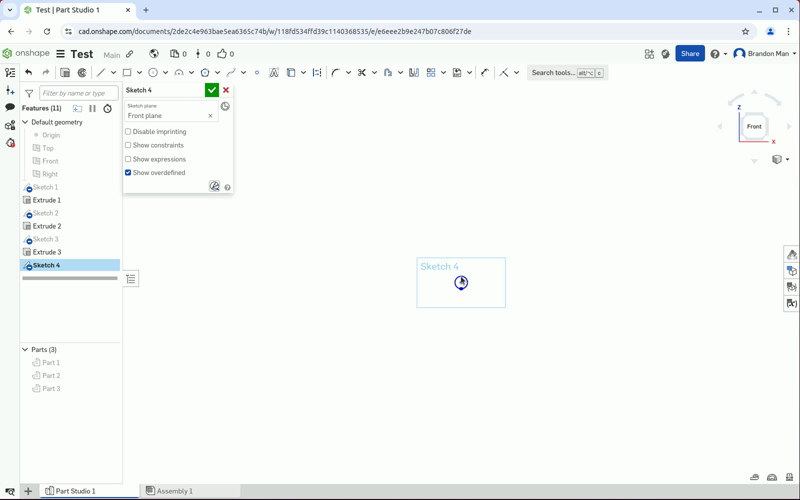
key(l)
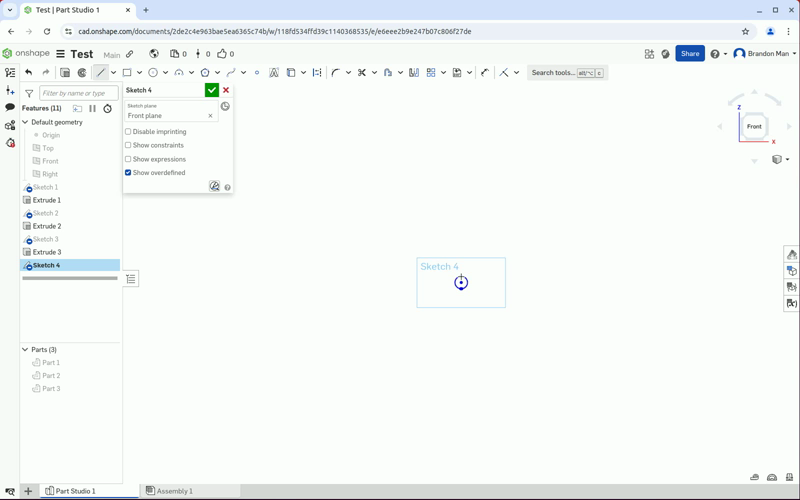
mouse_move(461, 288)
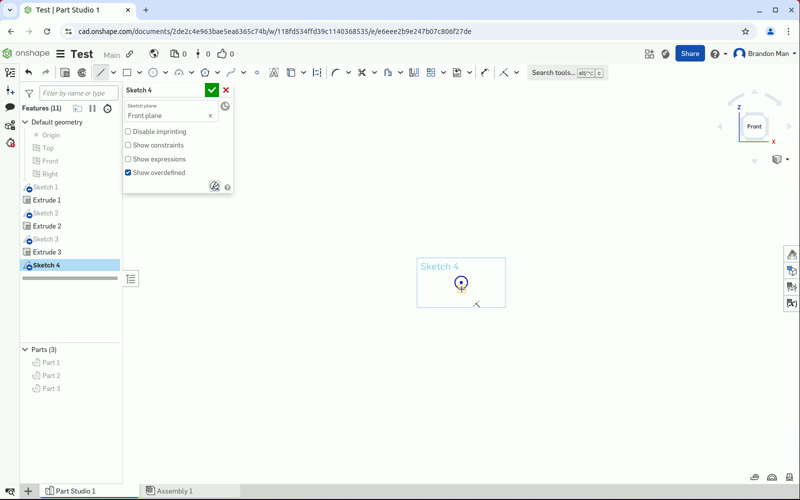
scroll(6)
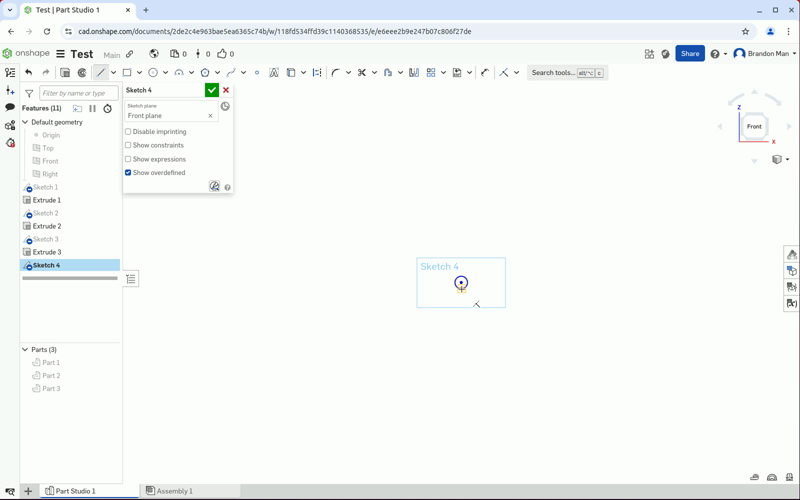
scroll(6)
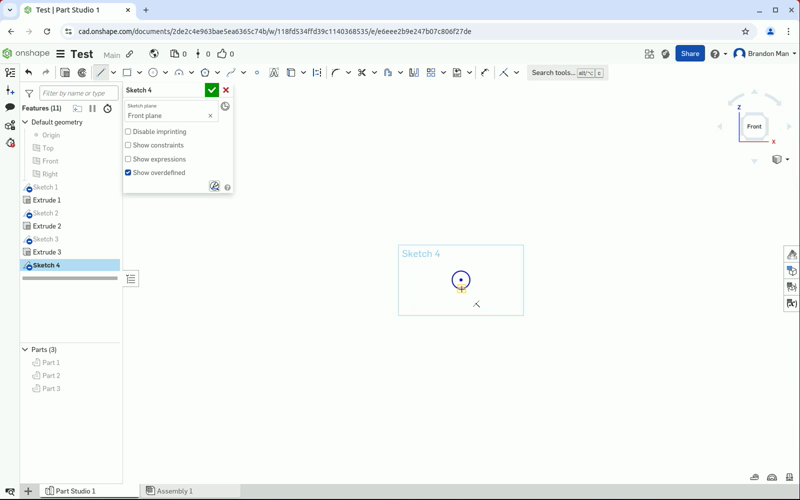
scroll(6)
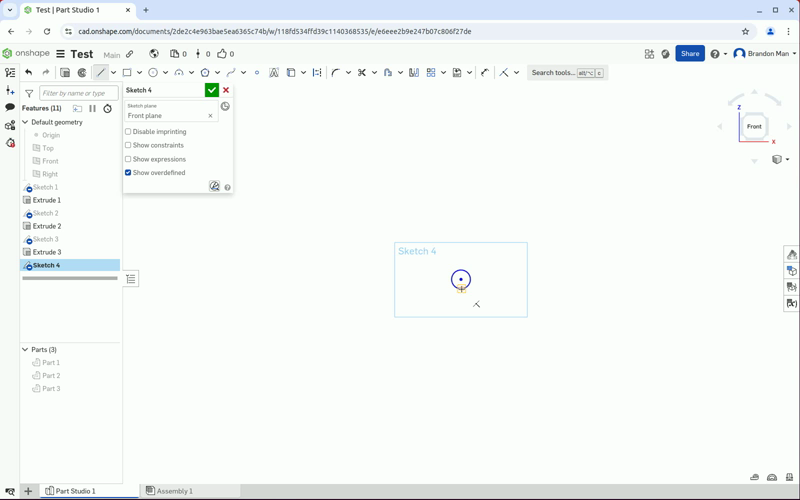
scroll(6)
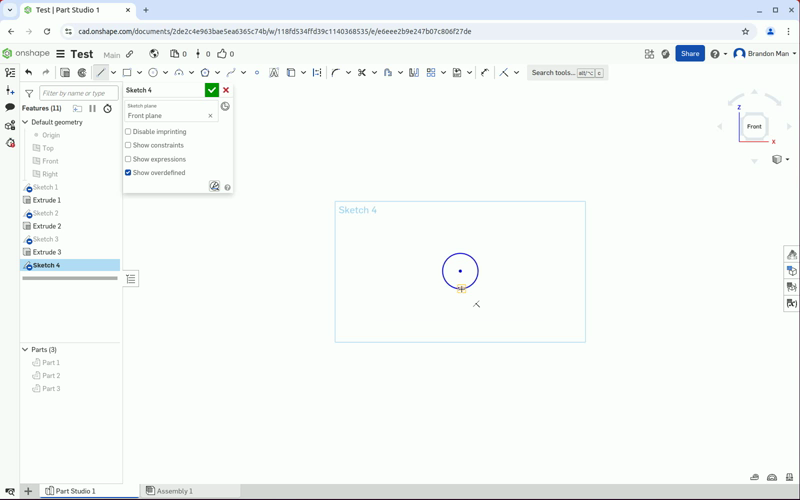
scroll(6)
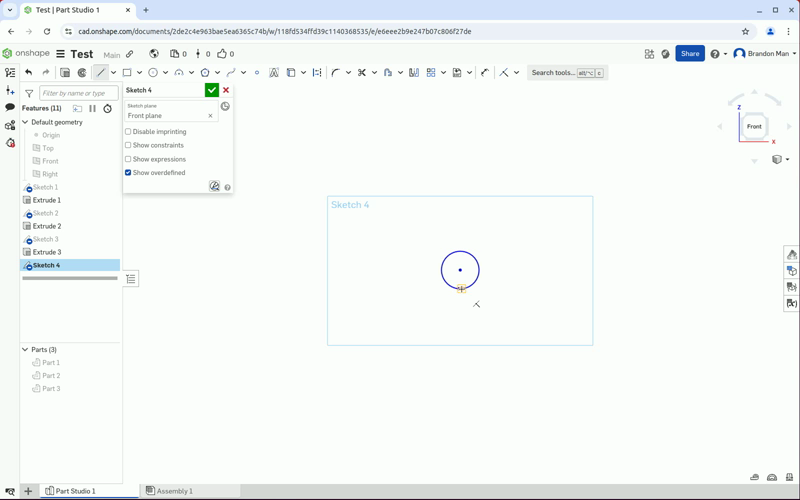
scroll(6)
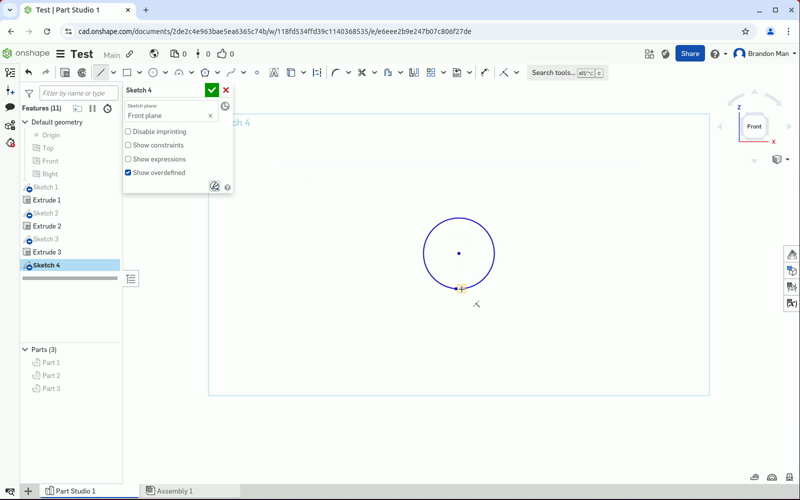
scroll(6)
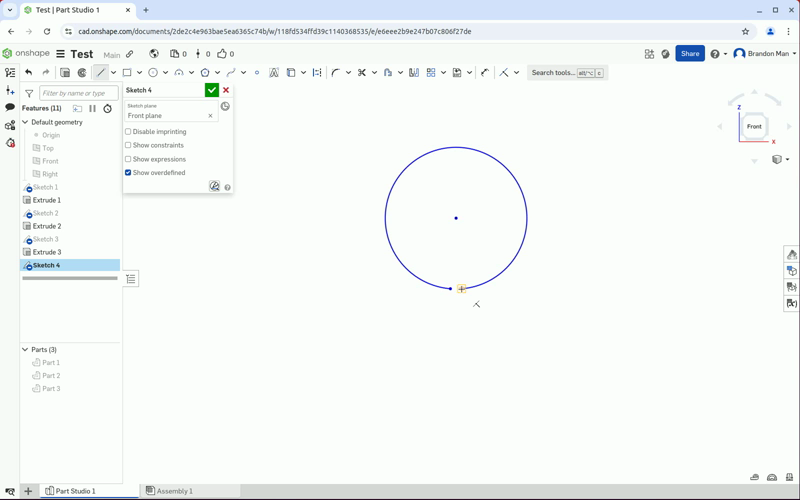
click(461, 288)
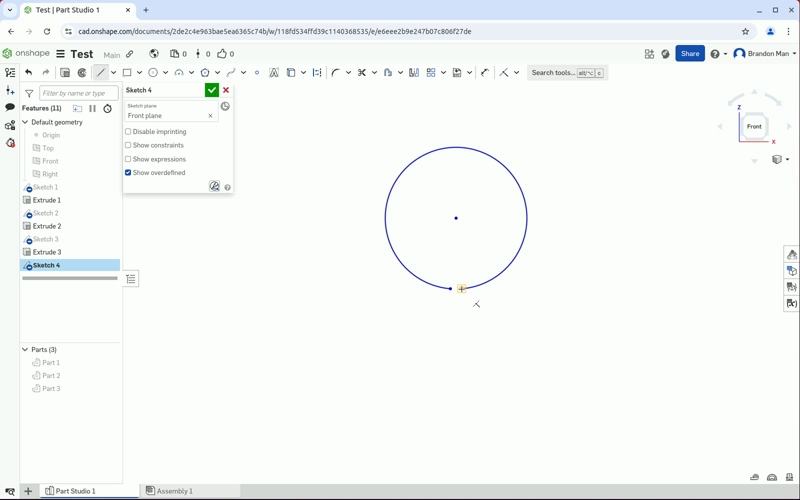
scroll(-6)
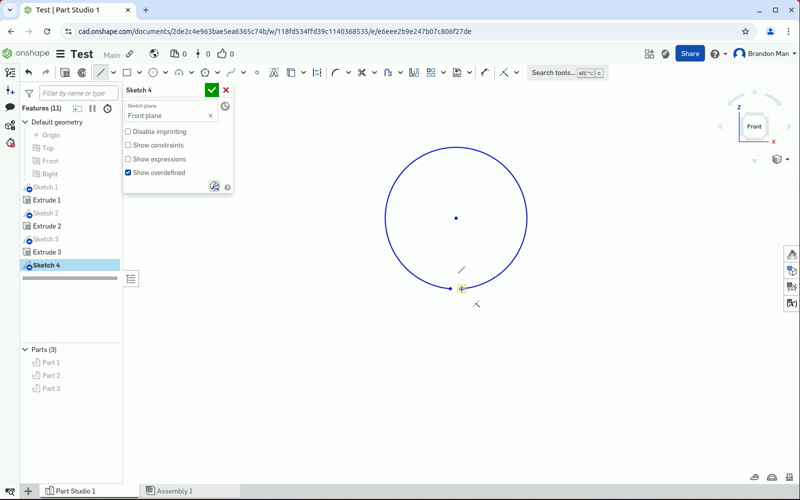
scroll(-6)
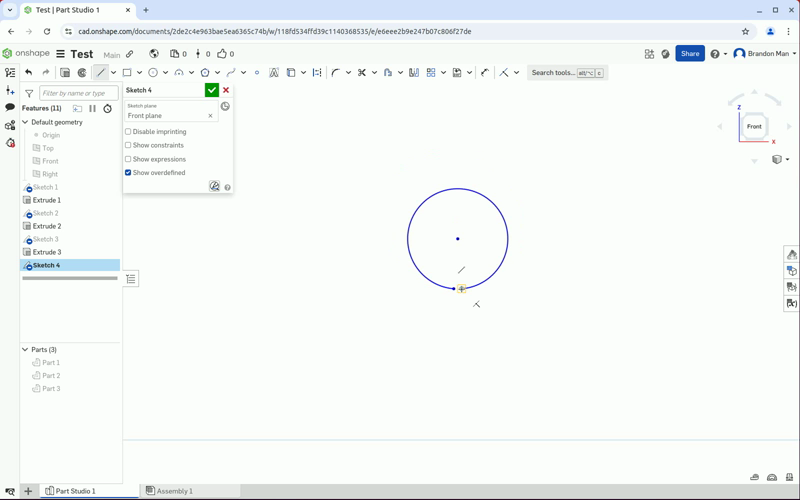
scroll(-6)
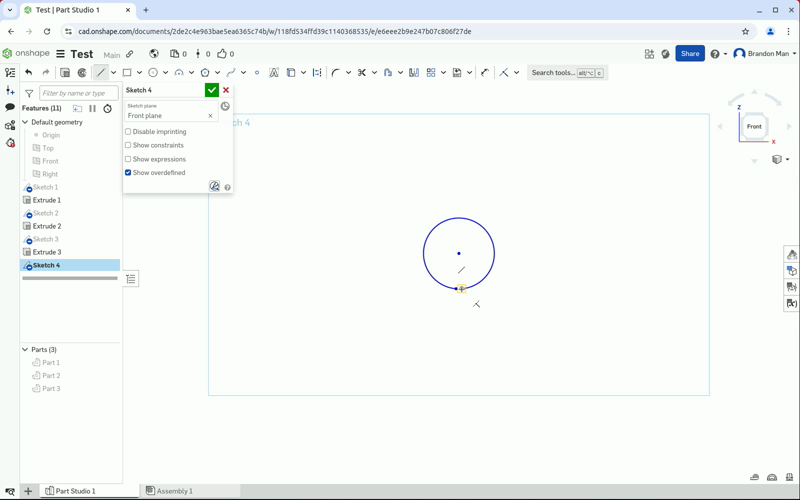
scroll(-6)
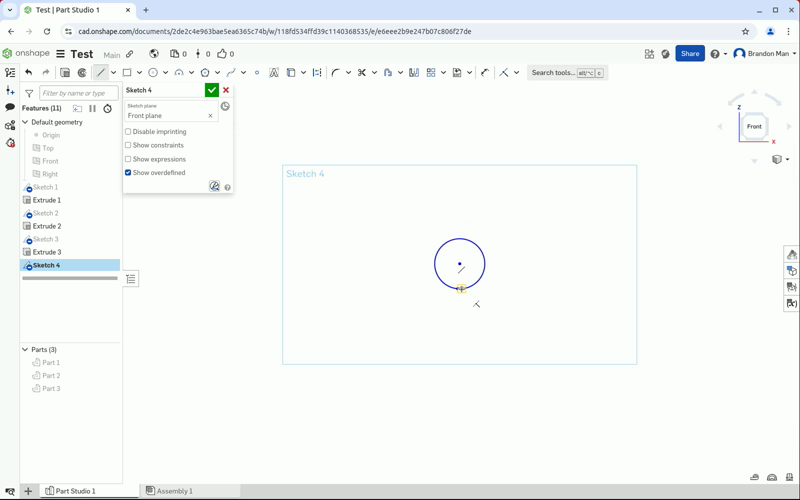
scroll(-6)
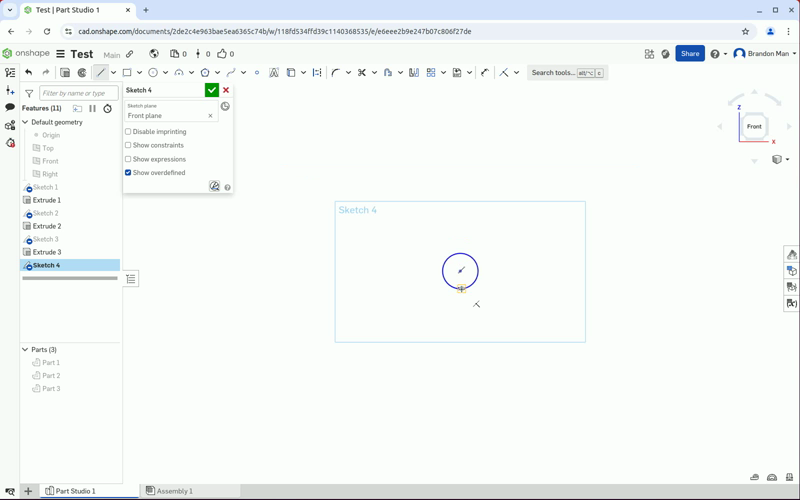
scroll(-6)
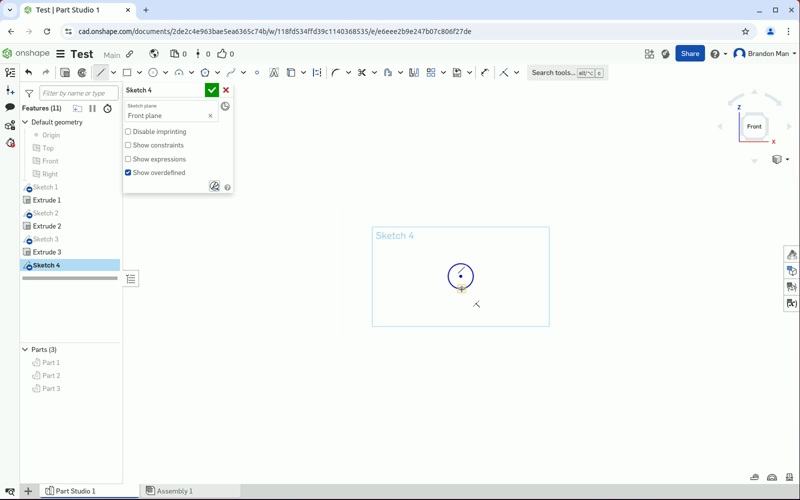
scroll(-6)
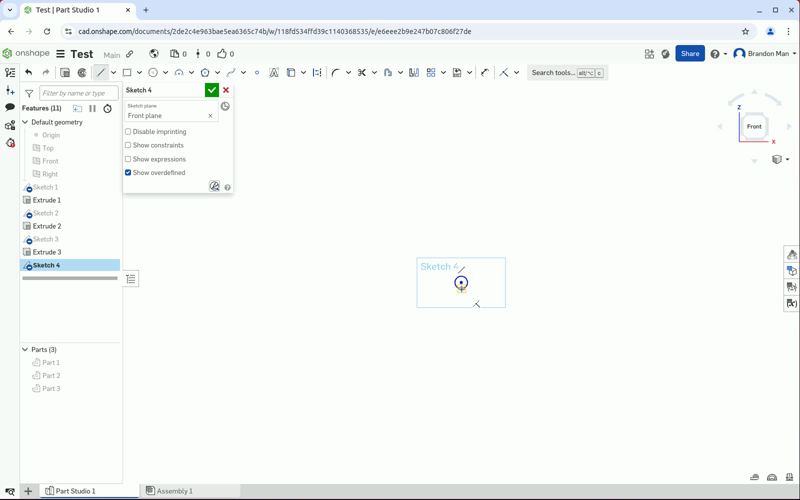
key_down(shift)
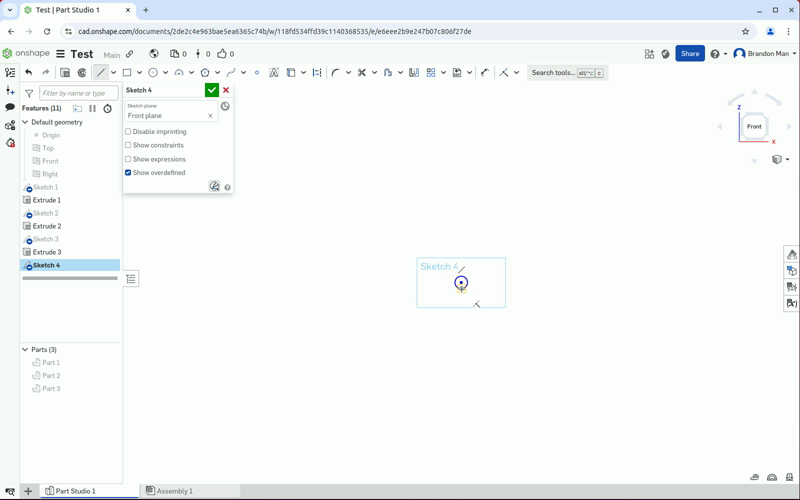
mouse_move(492, 288)
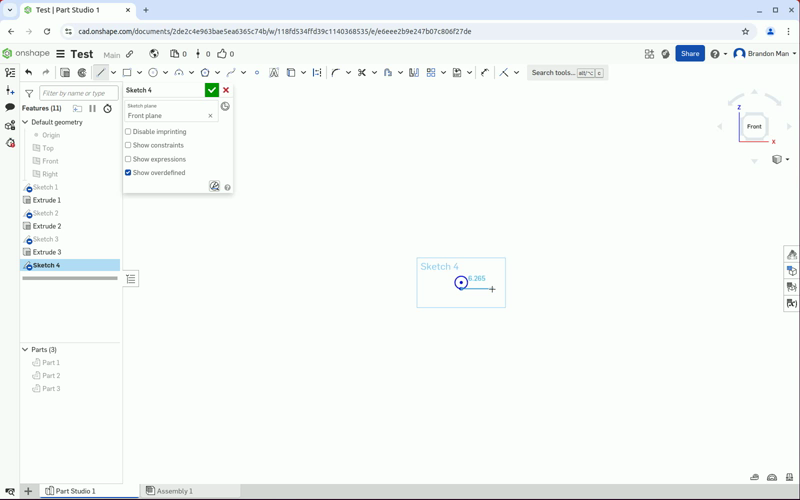
mouse_move(461, 288)
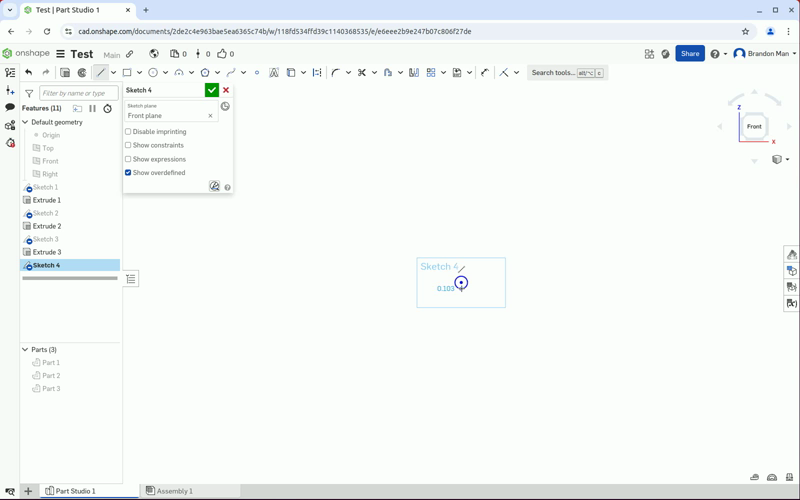
scroll(6)
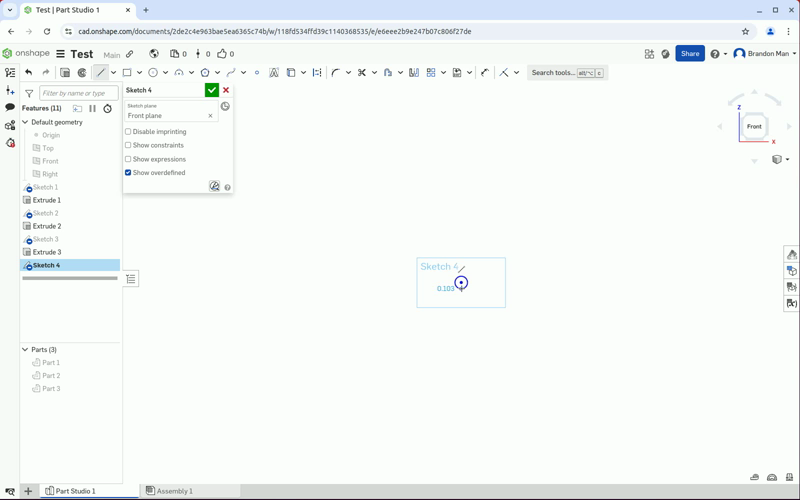
scroll(6)
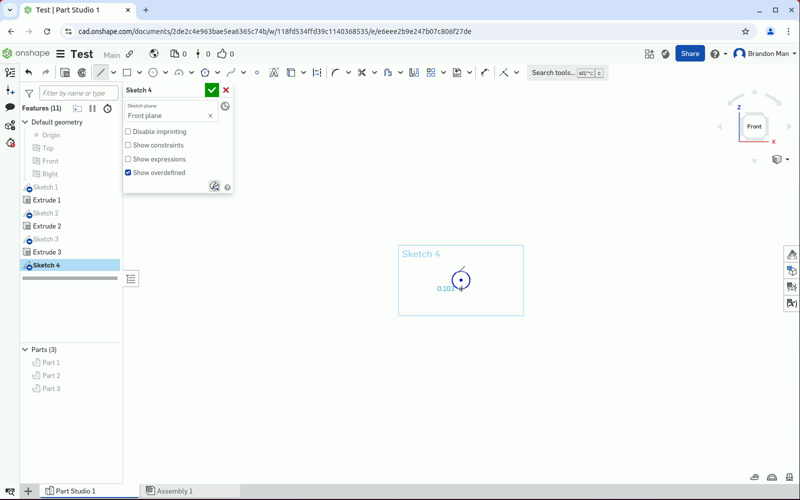
scroll(6)
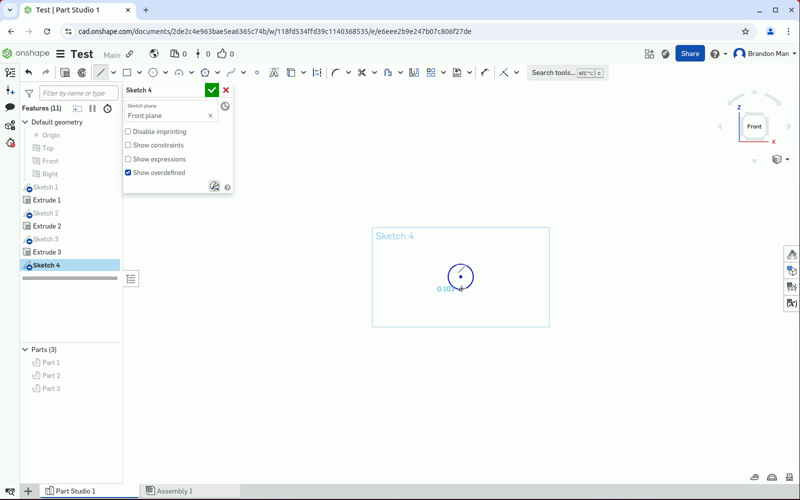
scroll(6)
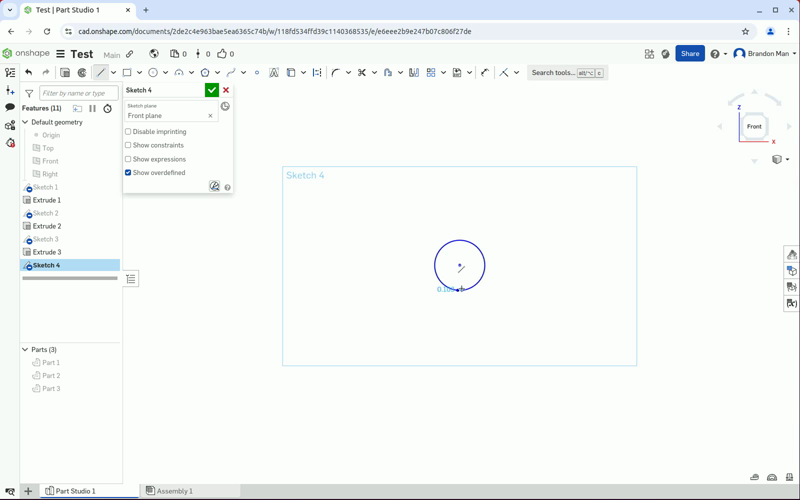
scroll(6)
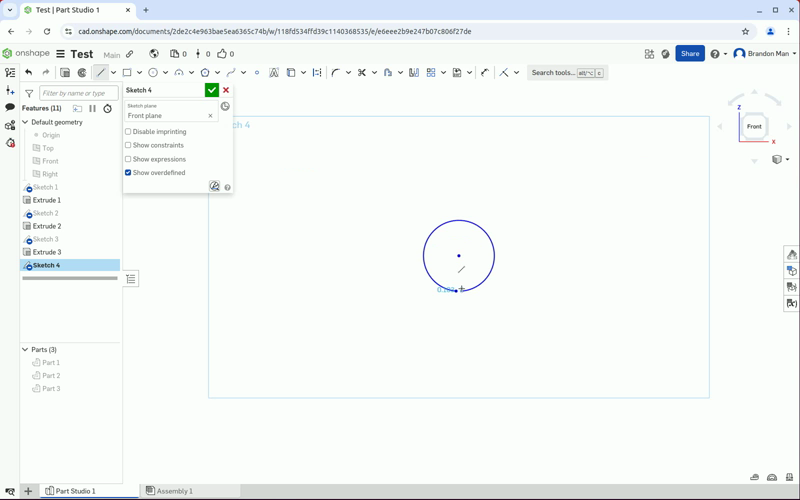
scroll(6)
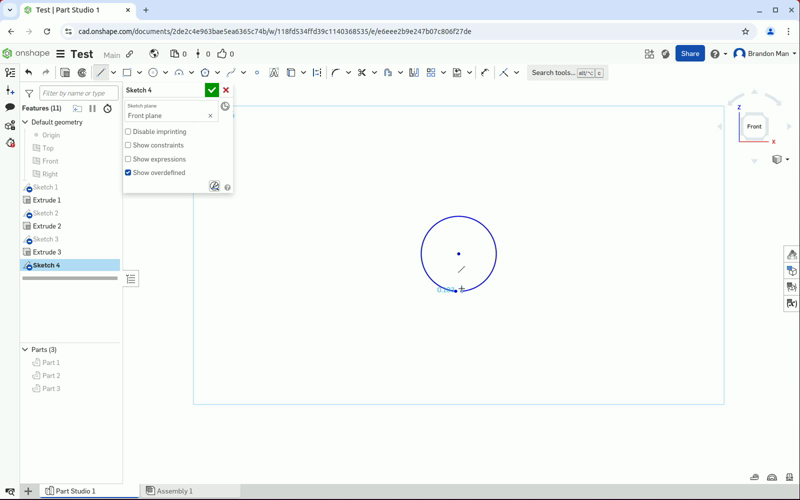
scroll(6)
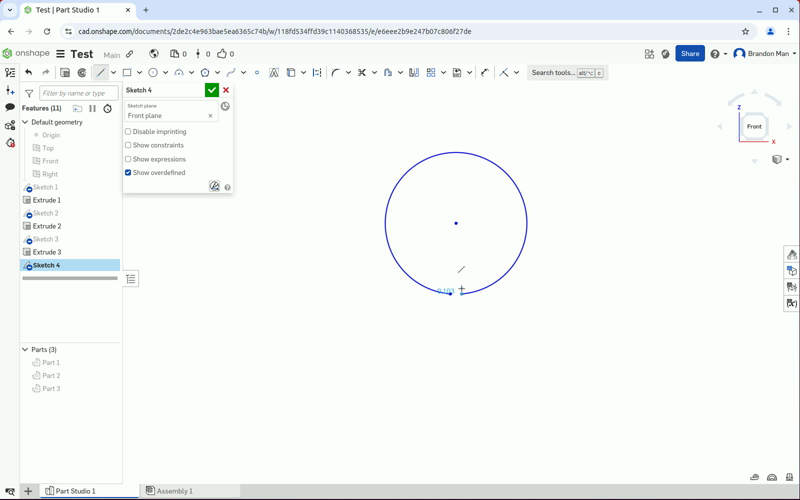
click(461, 288)
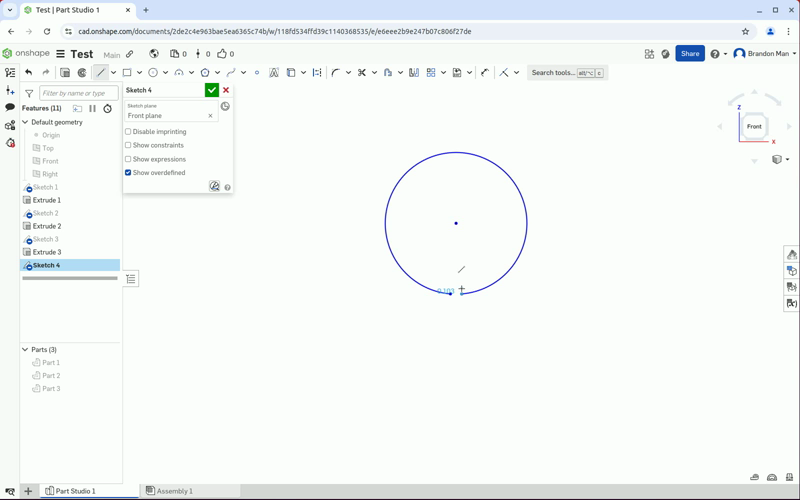
scroll(-6)
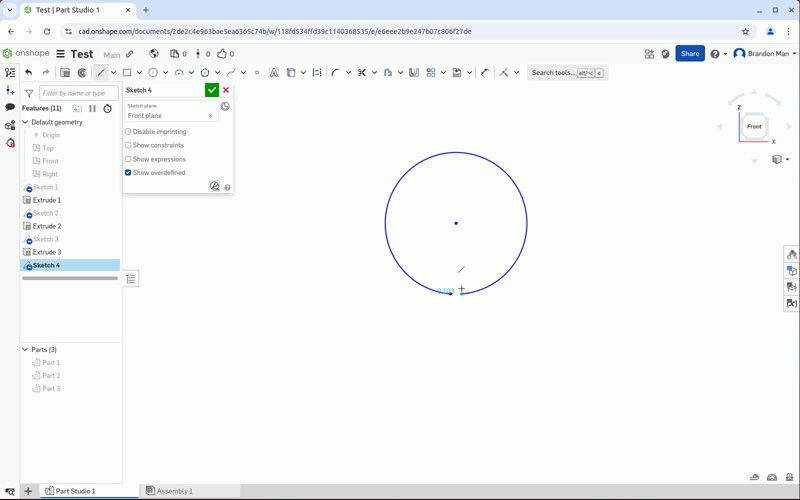
scroll(-6)
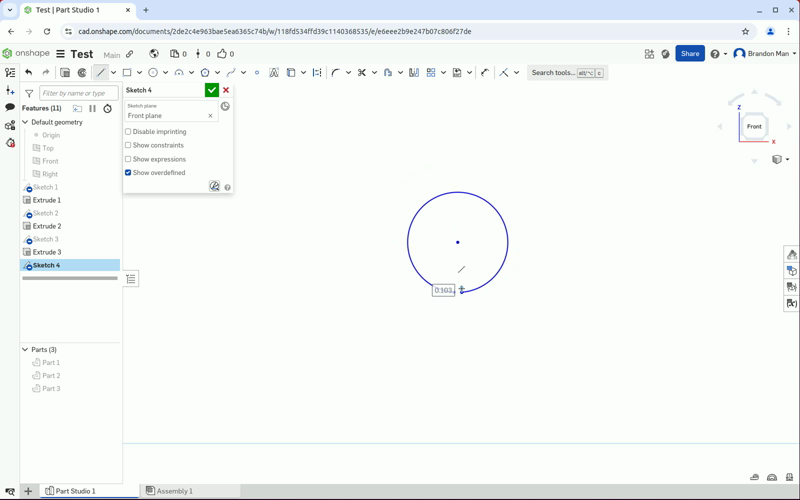
scroll(-6)
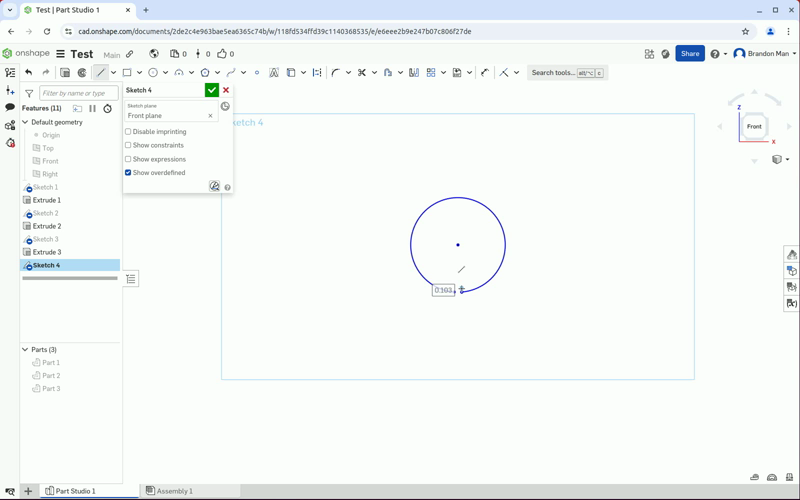
scroll(-6)
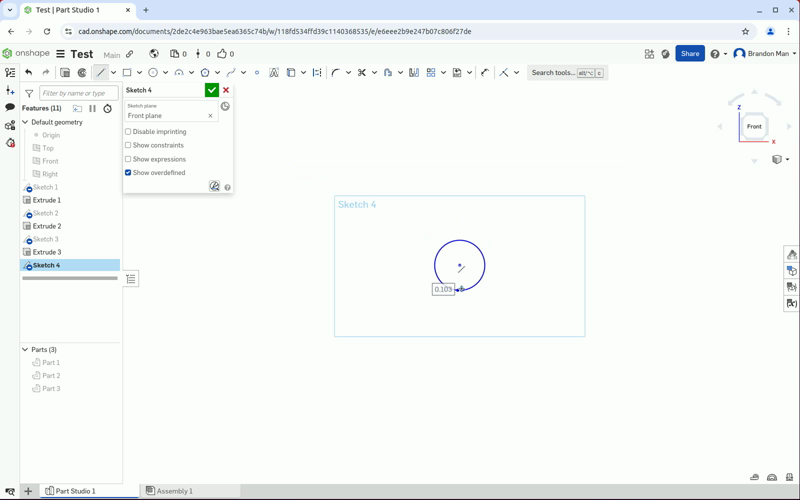
scroll(-6)
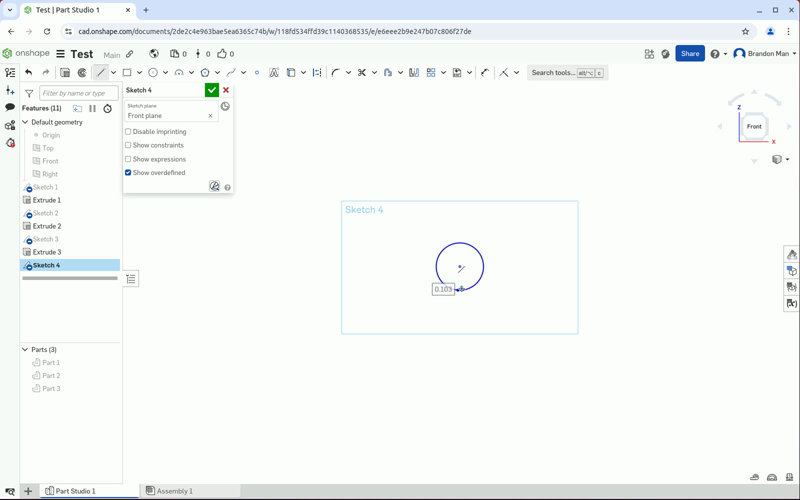
scroll(-6)
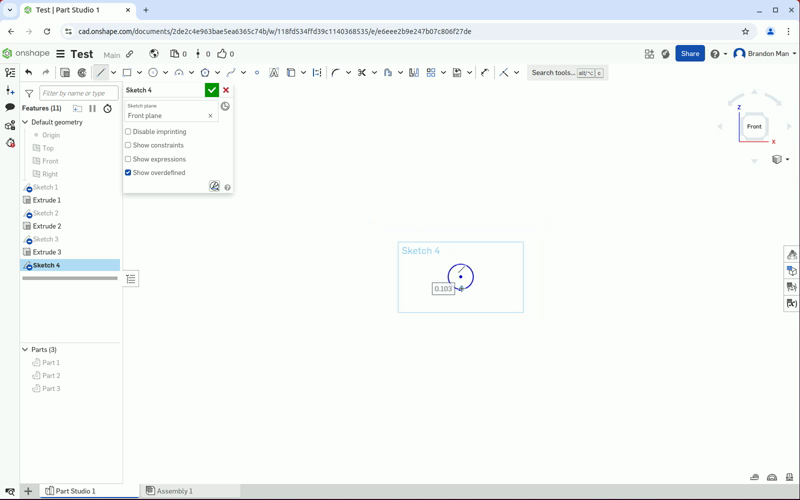
scroll(-6)
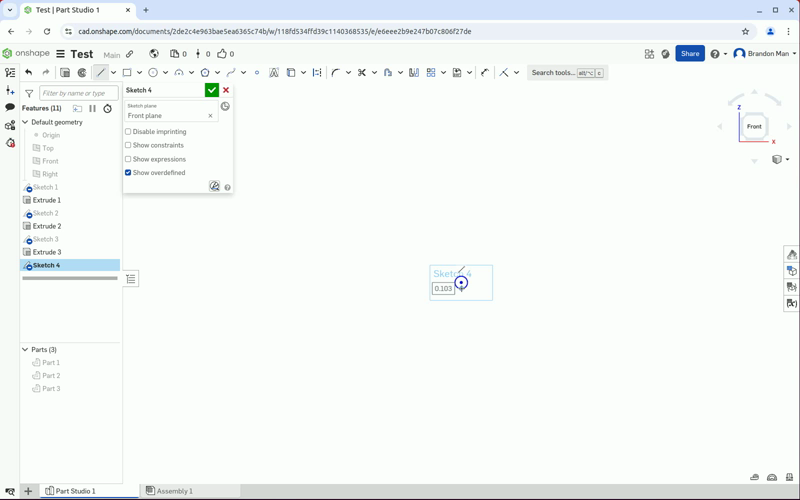
key_up(shift)
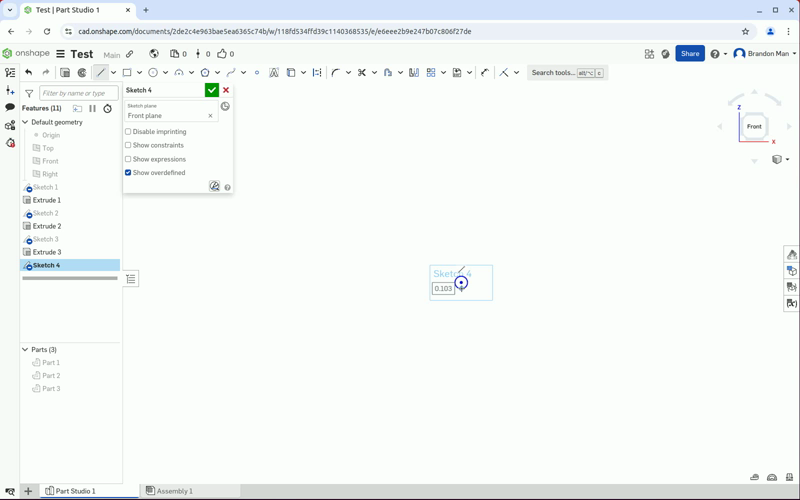
key(esc)
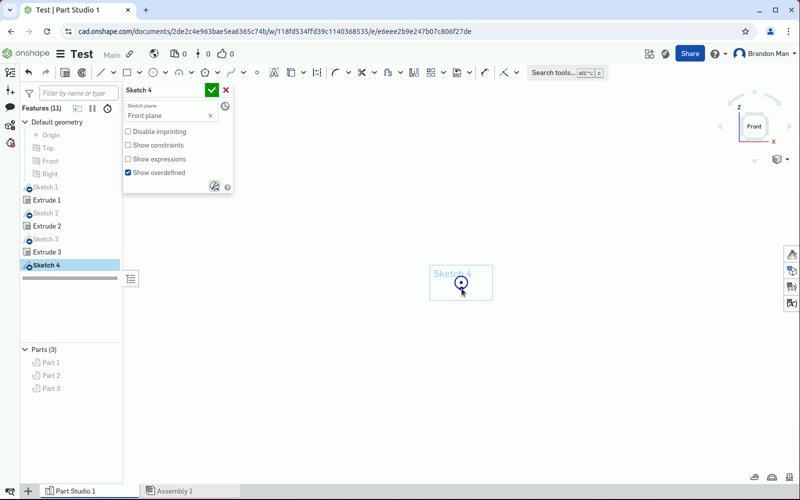
key(a)
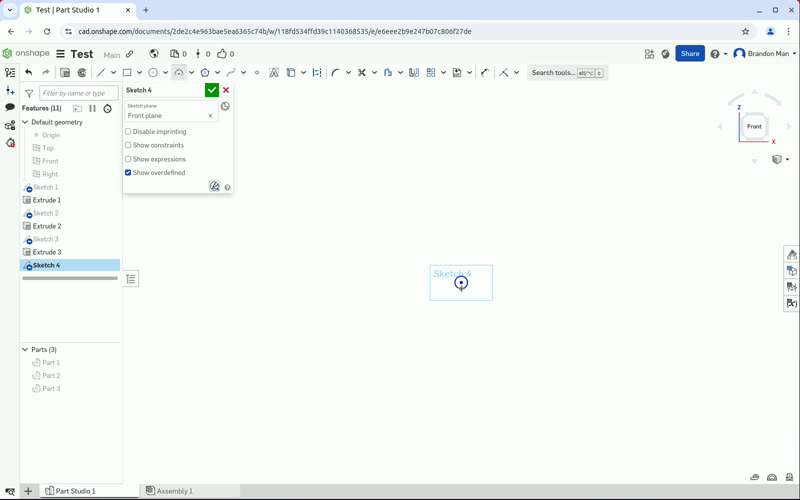
mouse_move(461, 288)
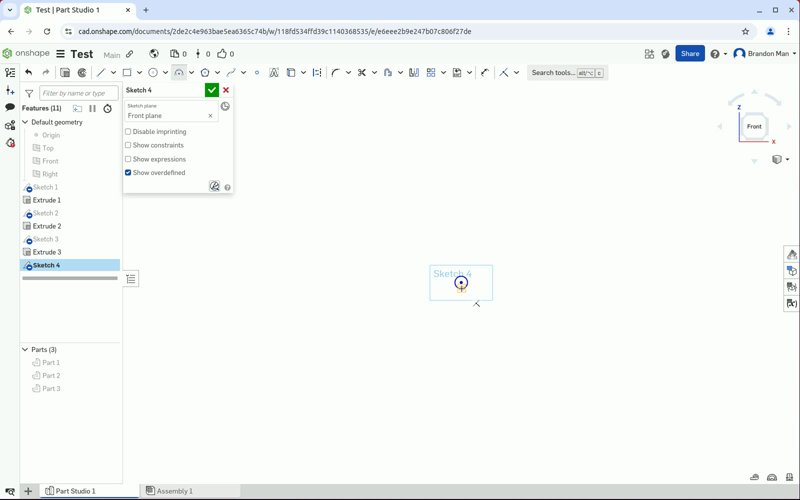
scroll(6)
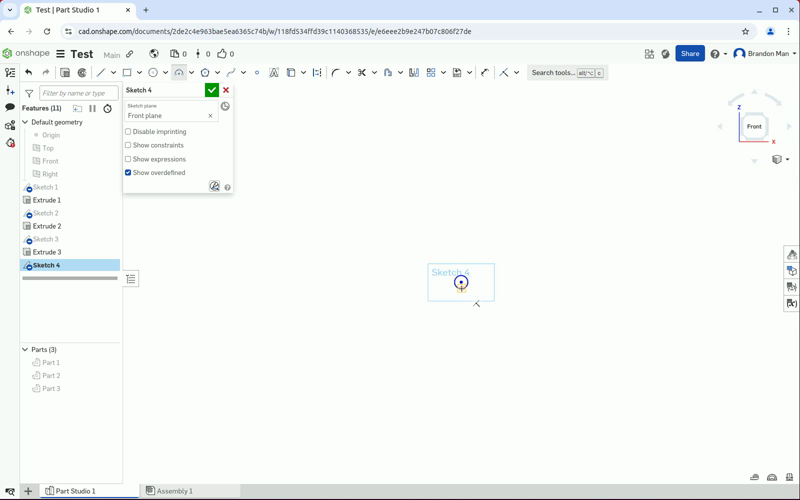
scroll(6)
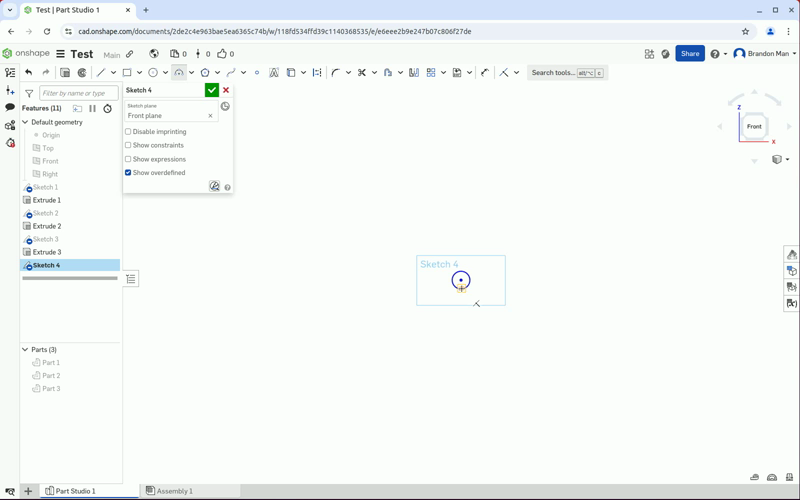
scroll(6)
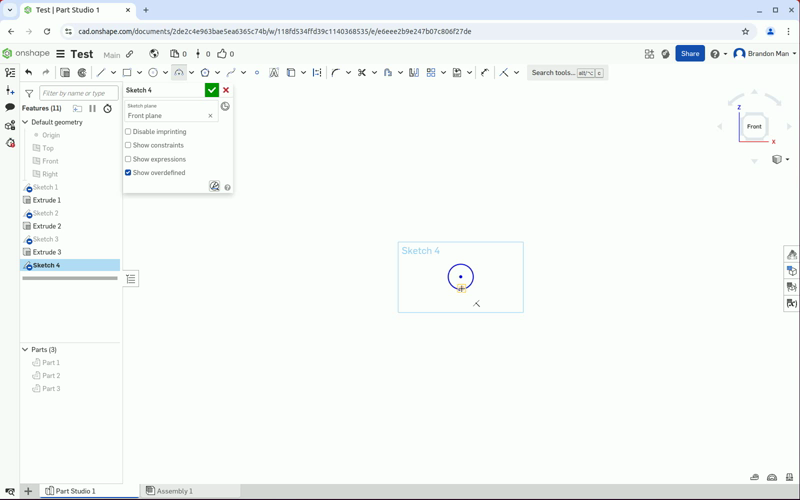
scroll(6)
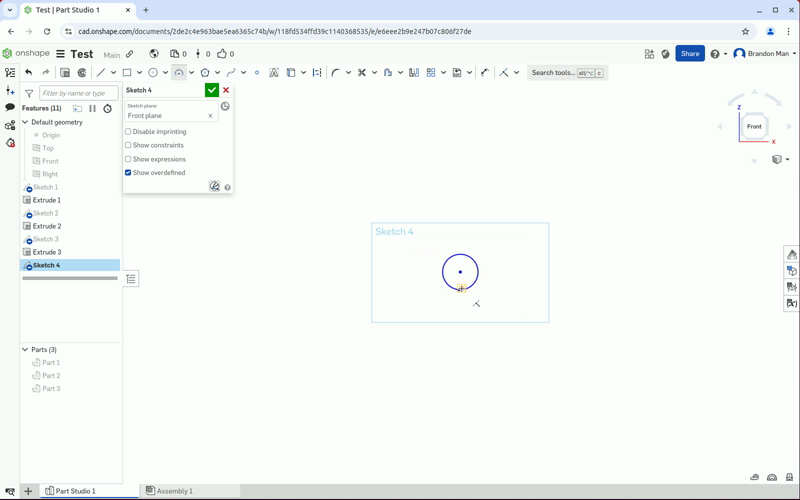
scroll(6)
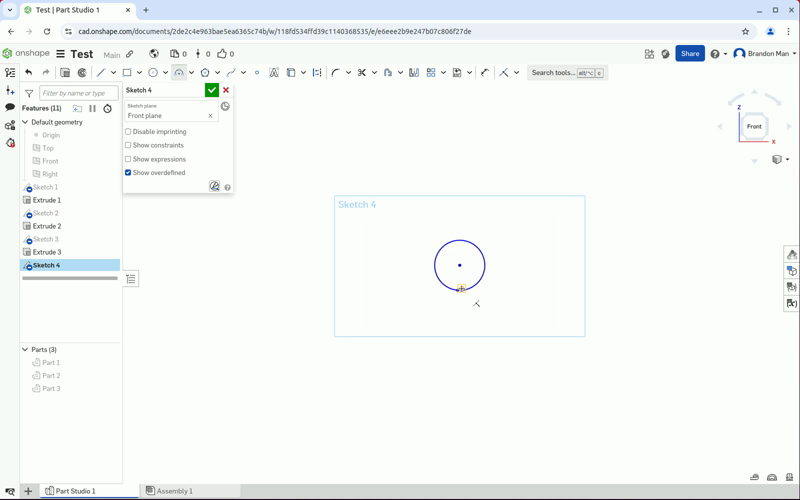
scroll(6)
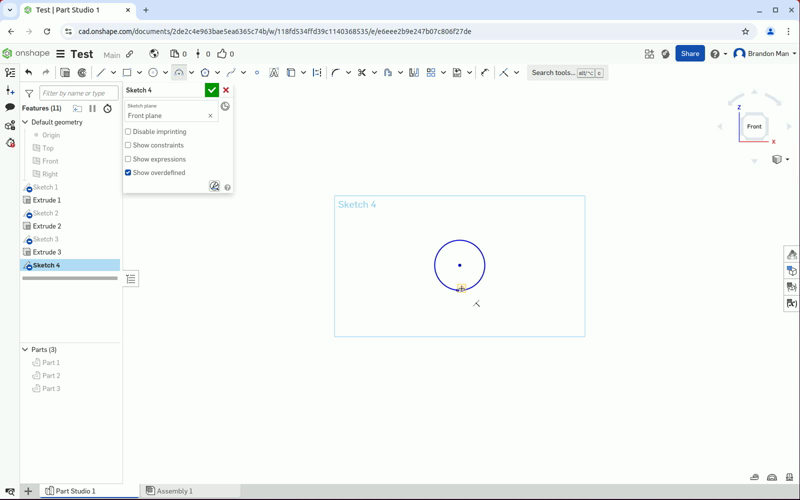
scroll(6)
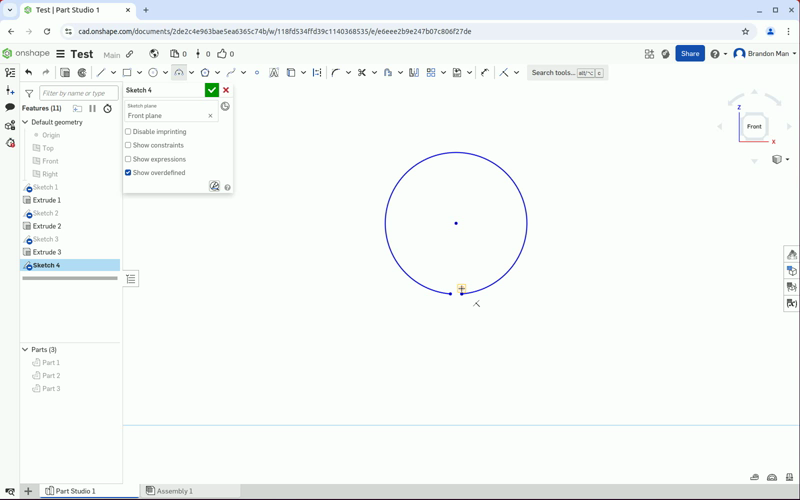
click(461, 288)
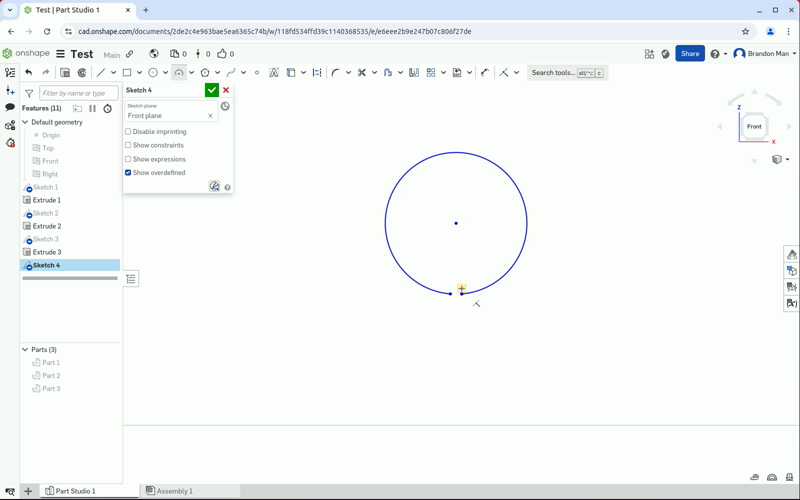
scroll(-6)
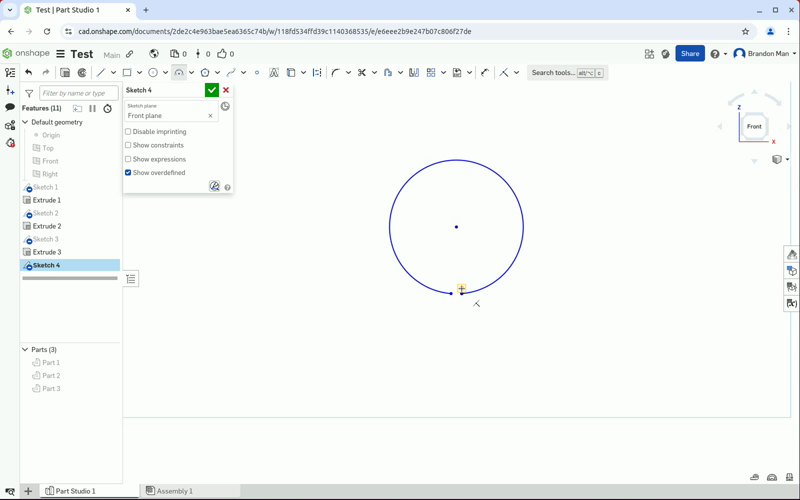
scroll(-6)
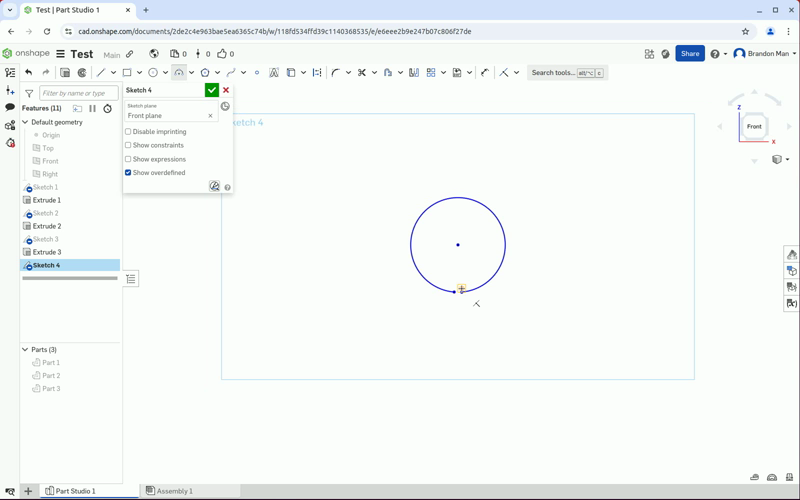
scroll(-6)
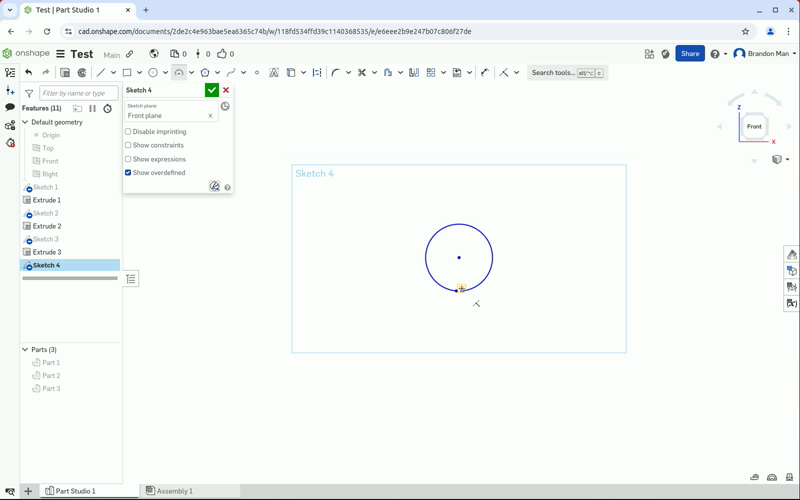
scroll(-6)
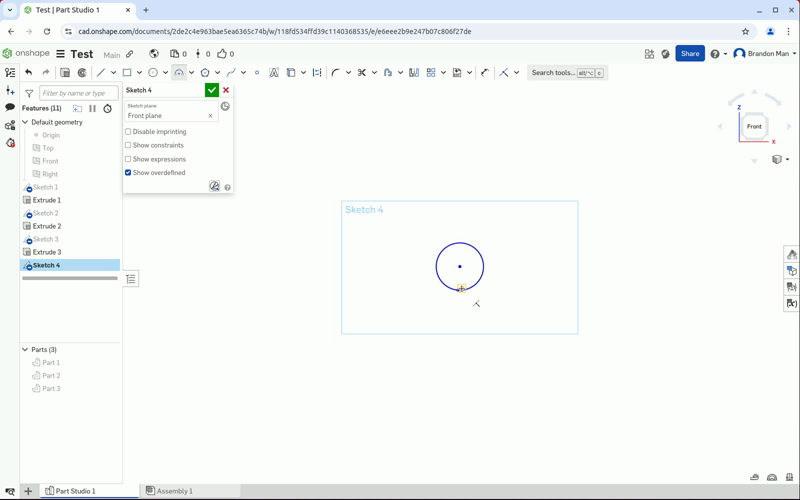
scroll(-6)
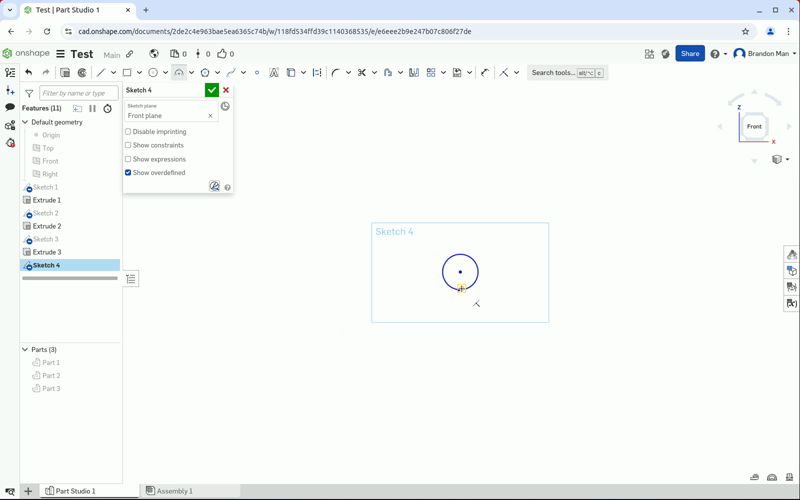
scroll(-6)
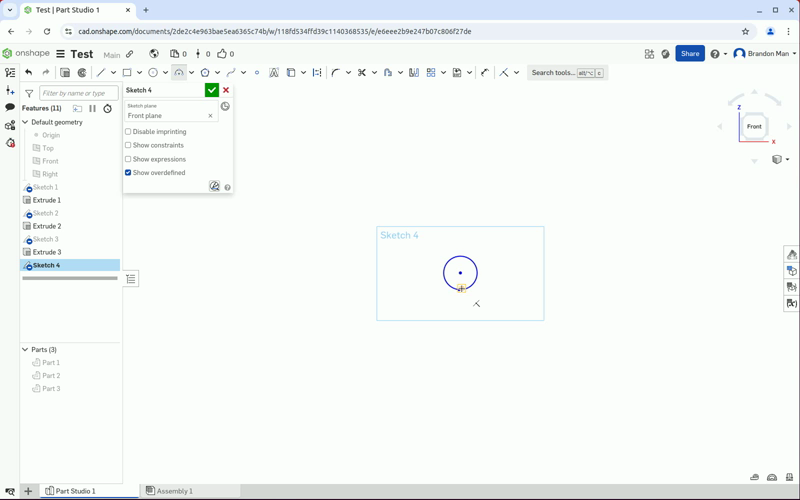
scroll(-6)
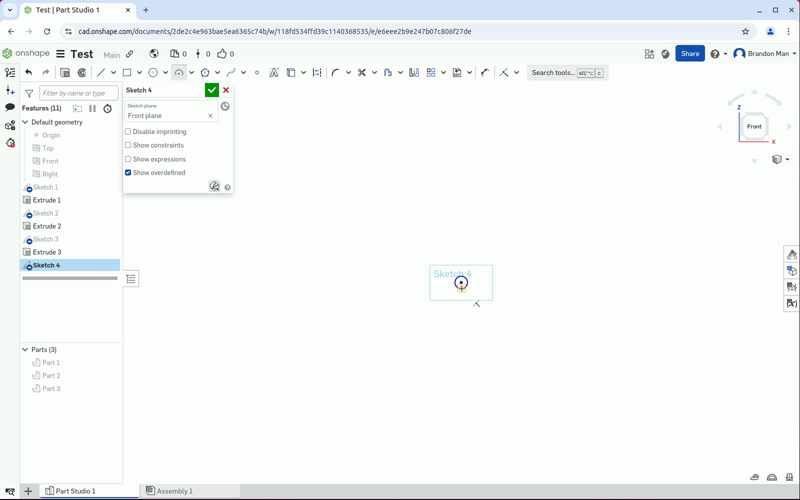
key_down(shift)
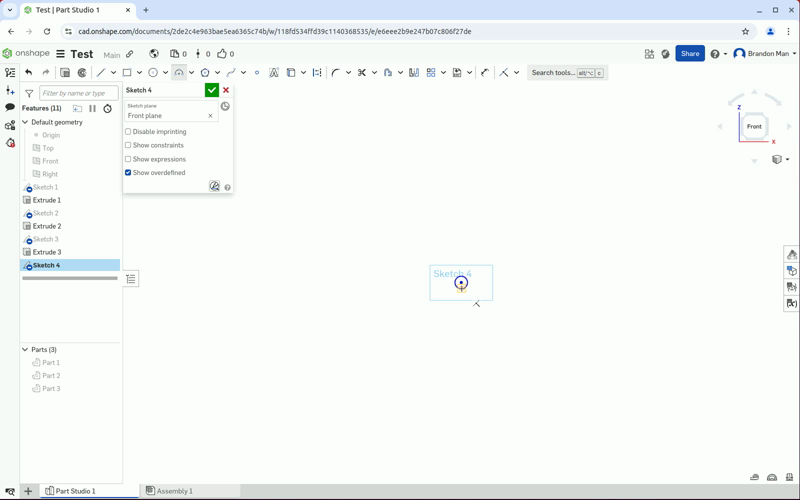
mouse_move(460, 288)
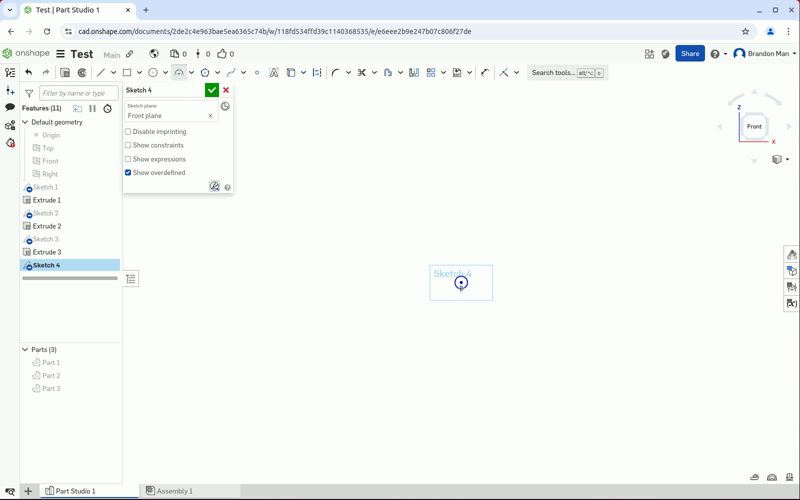
scroll(6)
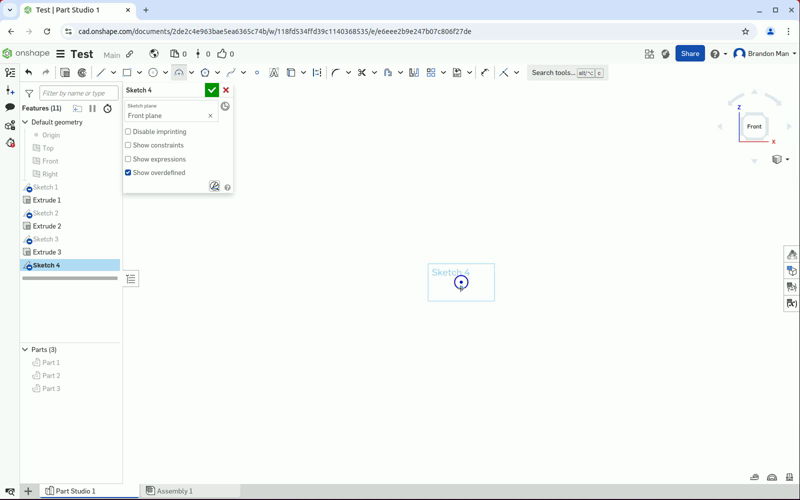
scroll(6)
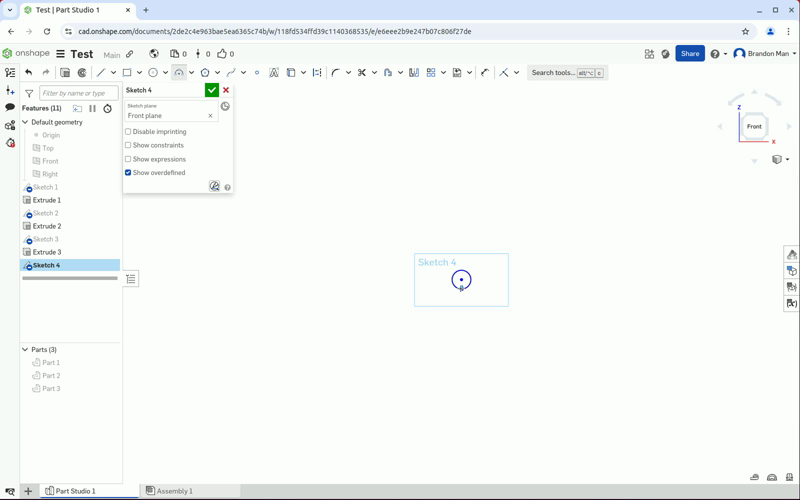
scroll(6)
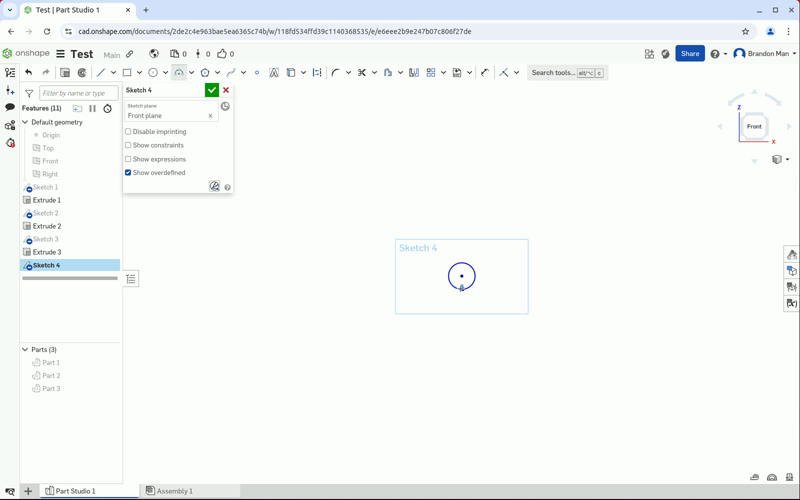
scroll(6)
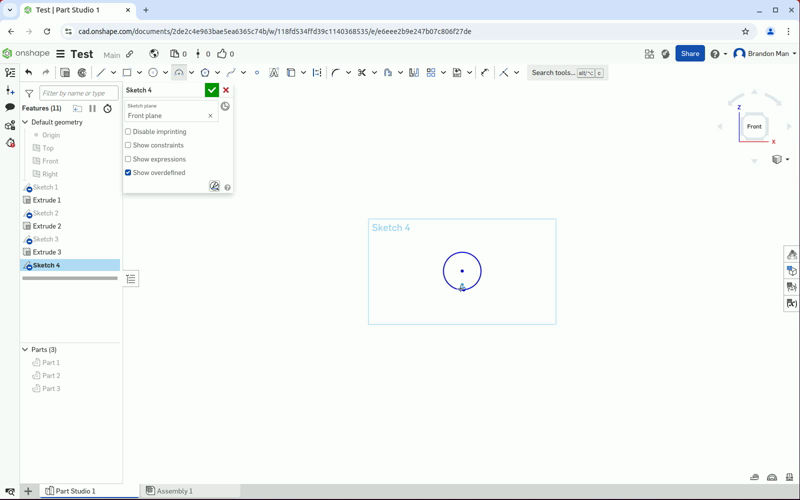
scroll(6)
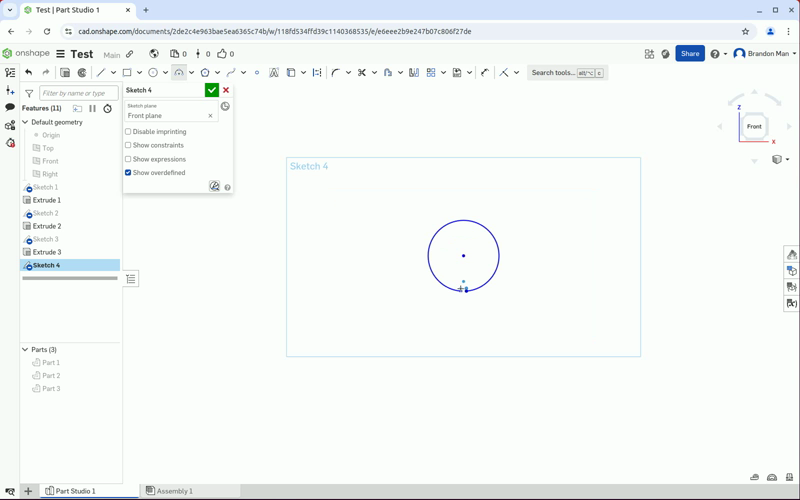
scroll(6)
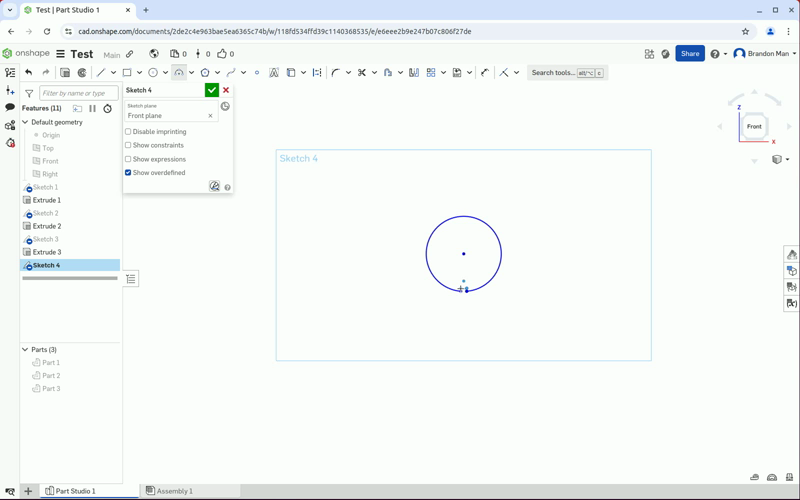
scroll(6)
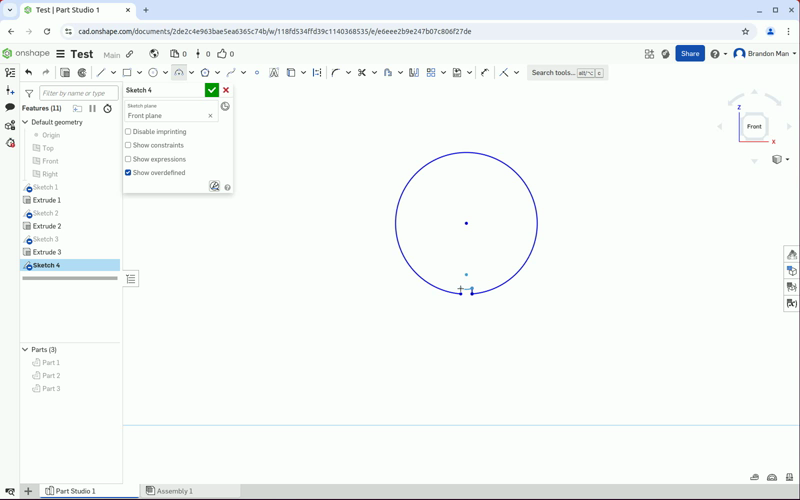
click(460, 288)
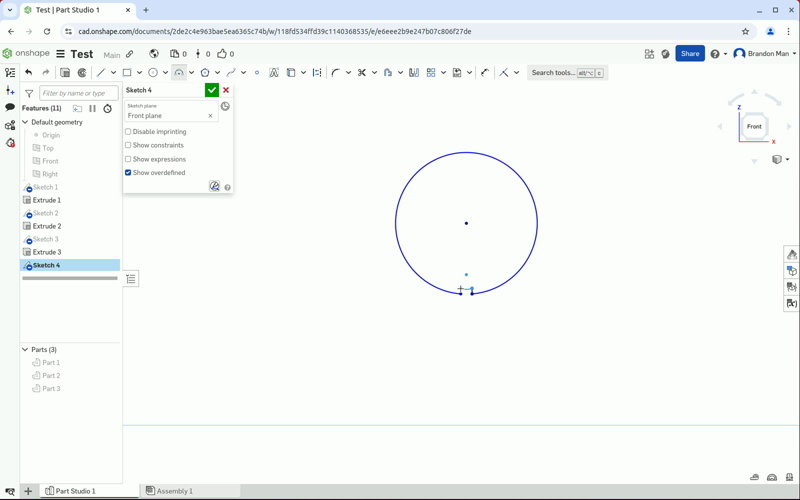
scroll(-6)
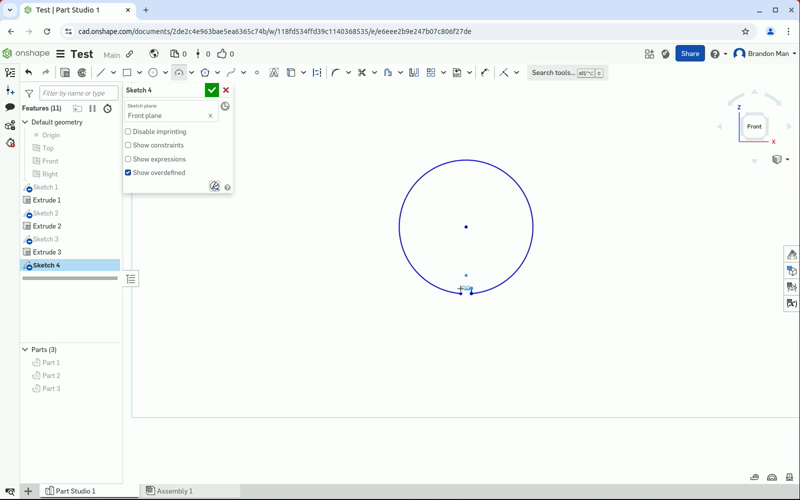
scroll(-6)
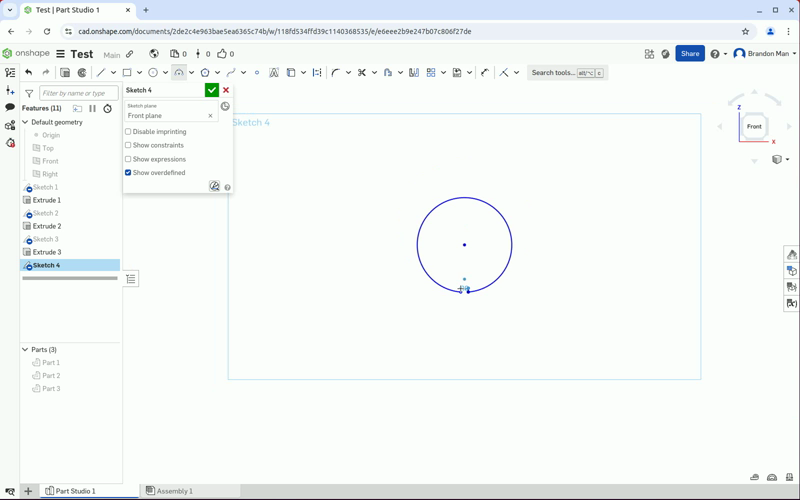
scroll(-6)
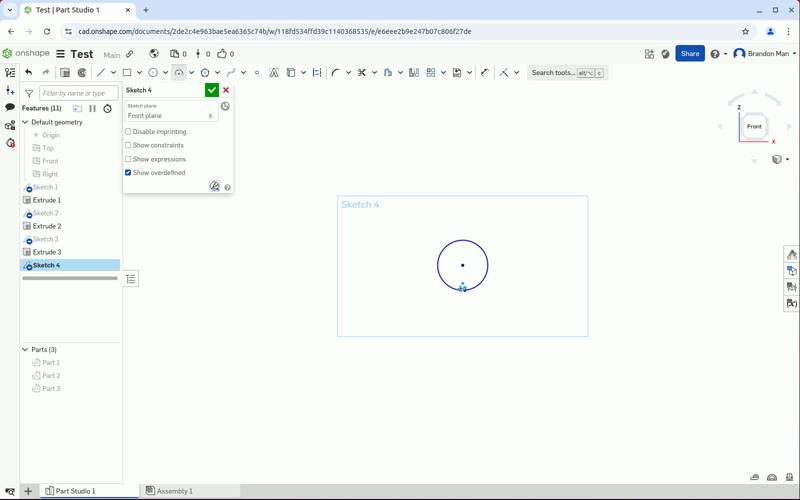
scroll(-6)
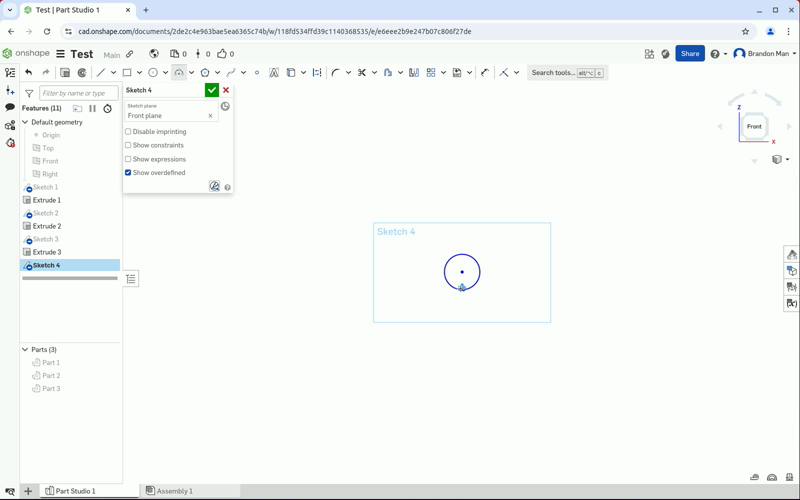
scroll(-6)
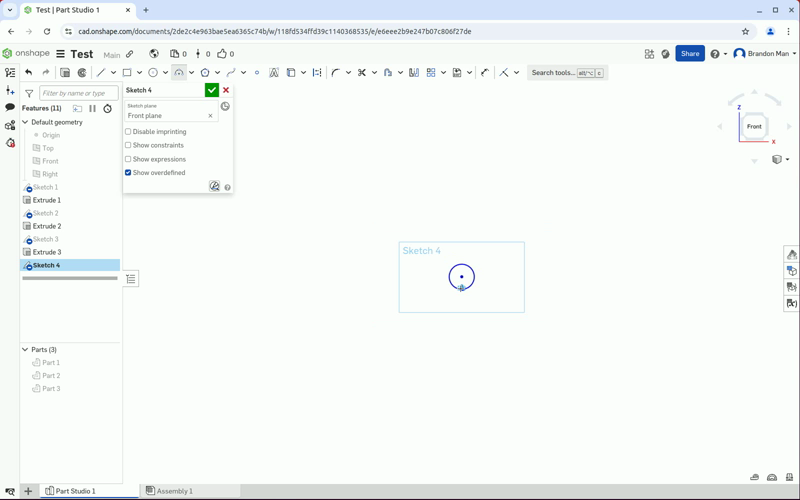
scroll(-6)
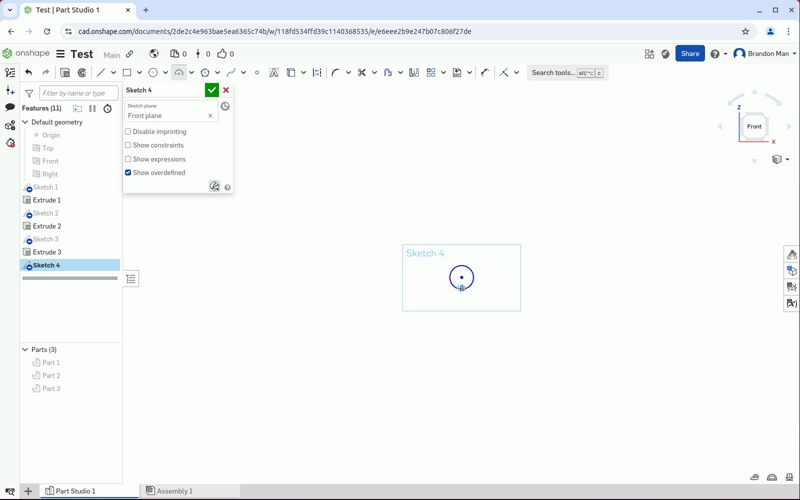
scroll(-6)
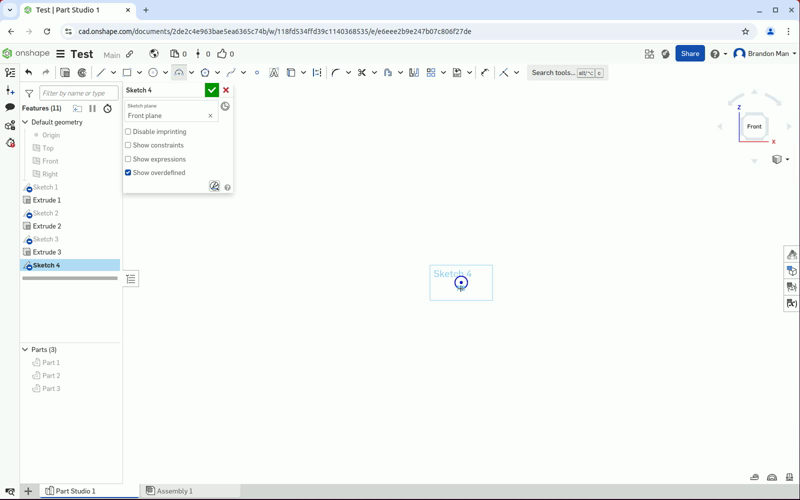
mouse_move(461, 277)
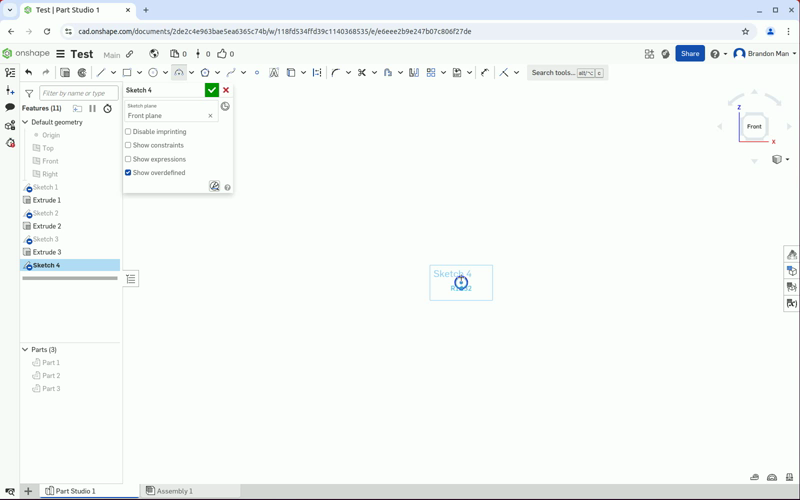
scroll(6)
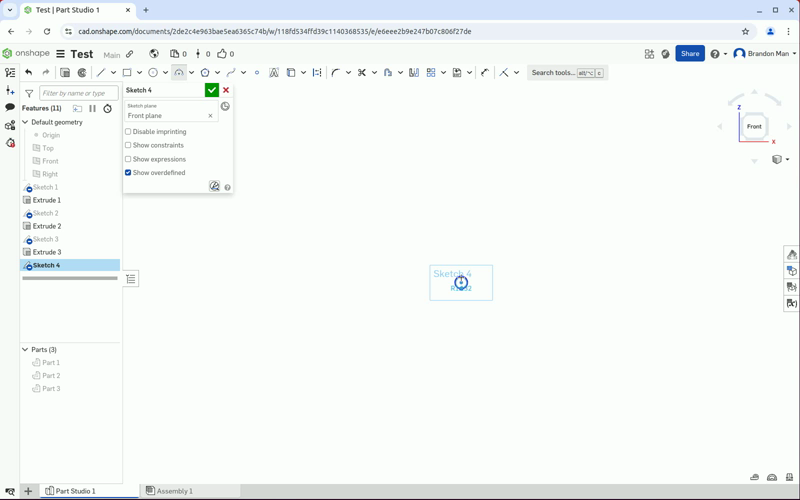
scroll(6)
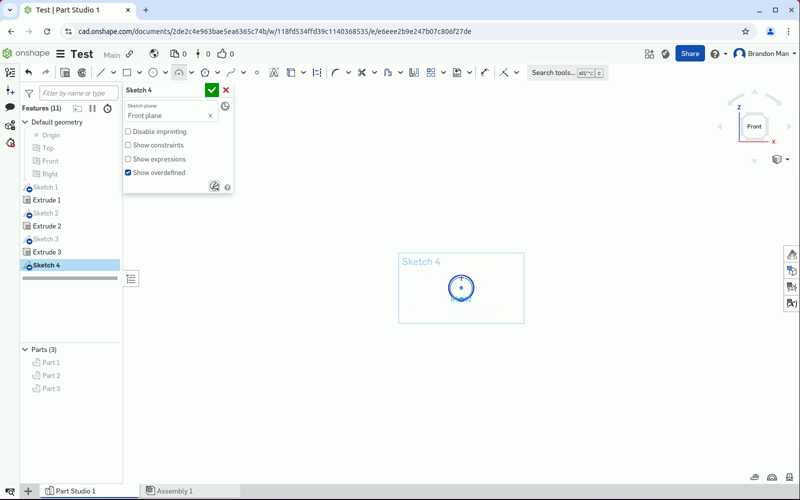
scroll(6)
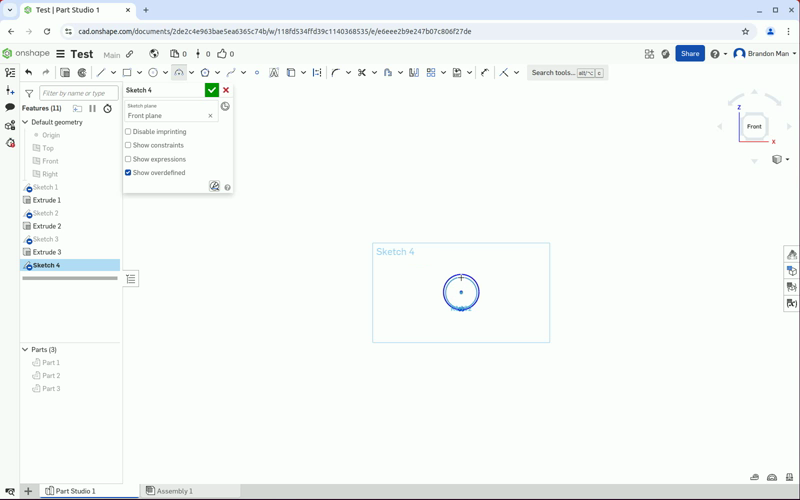
scroll(6)
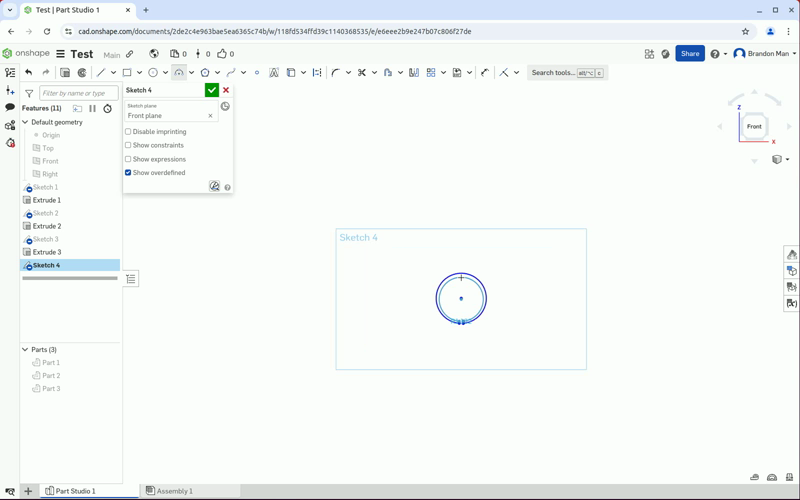
scroll(6)
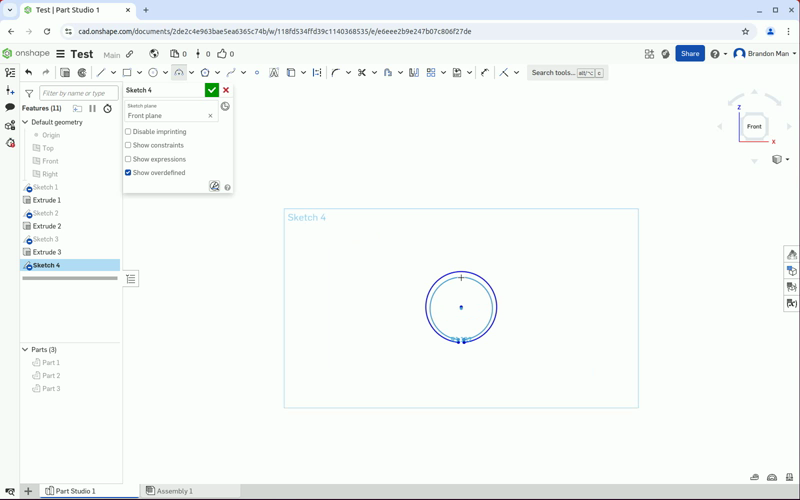
scroll(6)
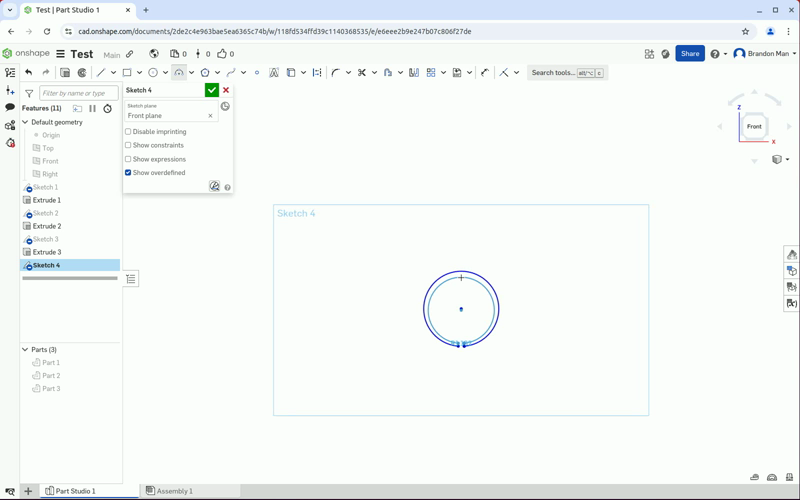
scroll(6)
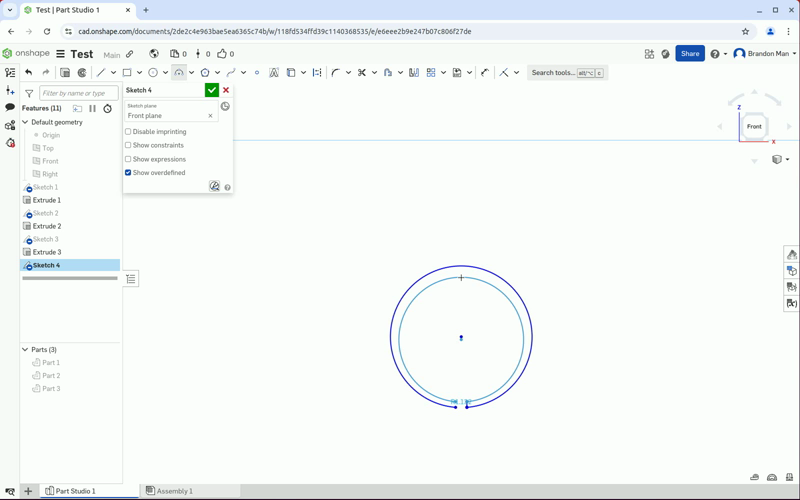
click(461, 277)
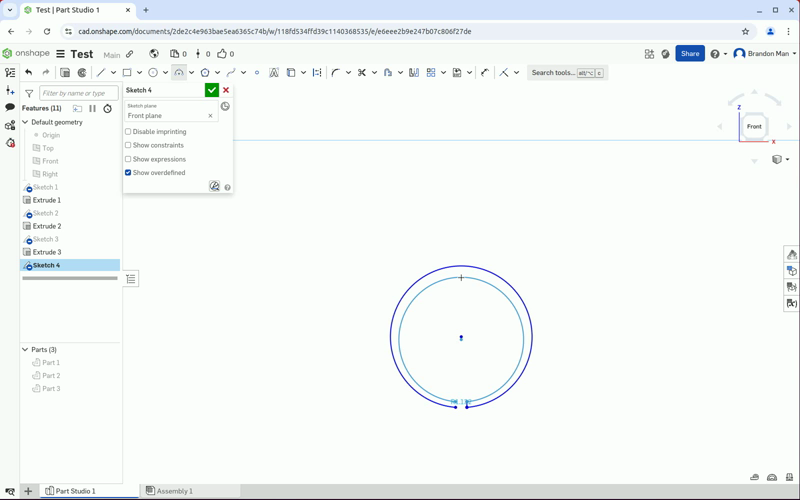
scroll(-6)
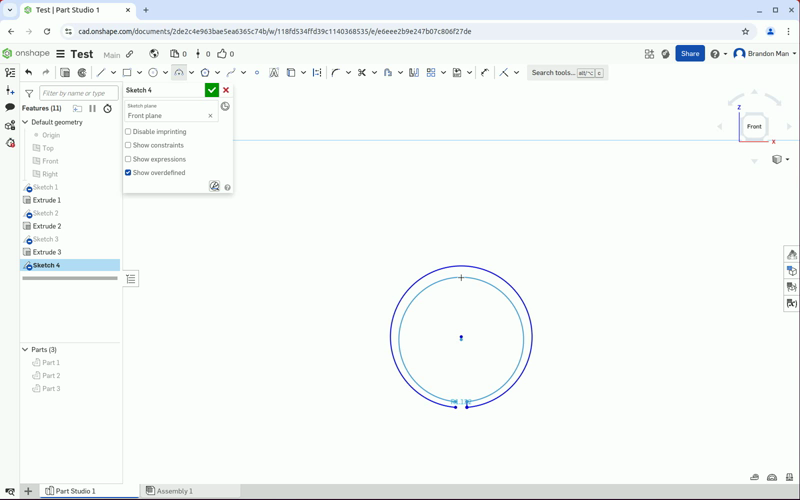
scroll(-6)
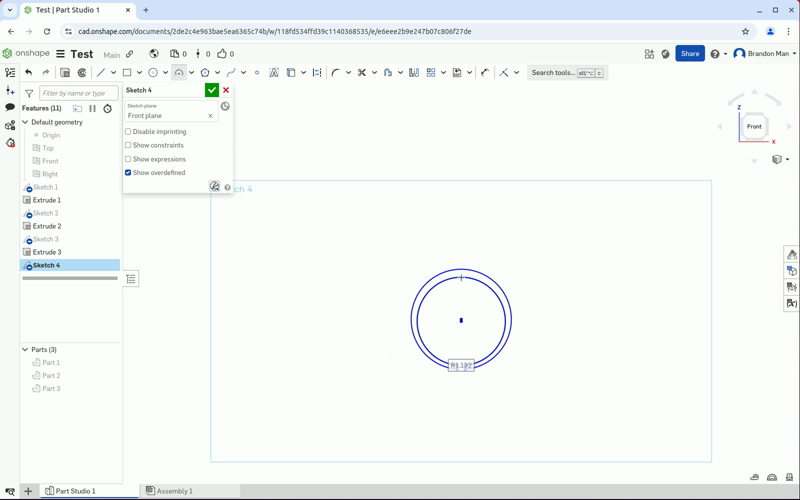
scroll(-6)
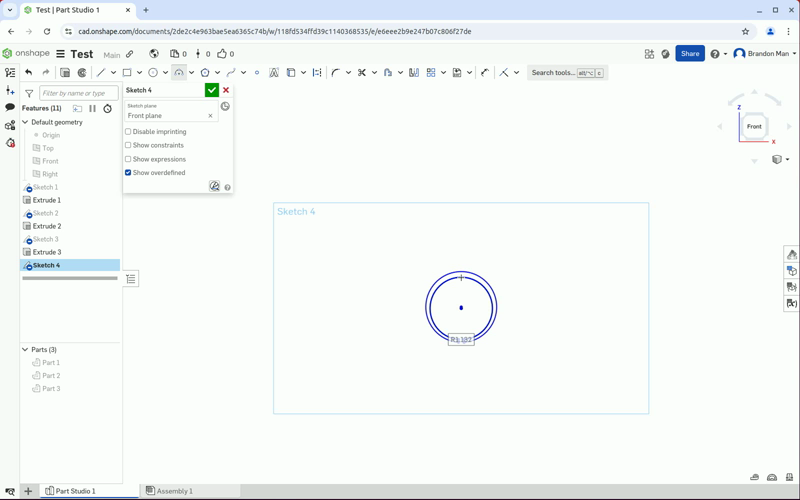
scroll(-6)
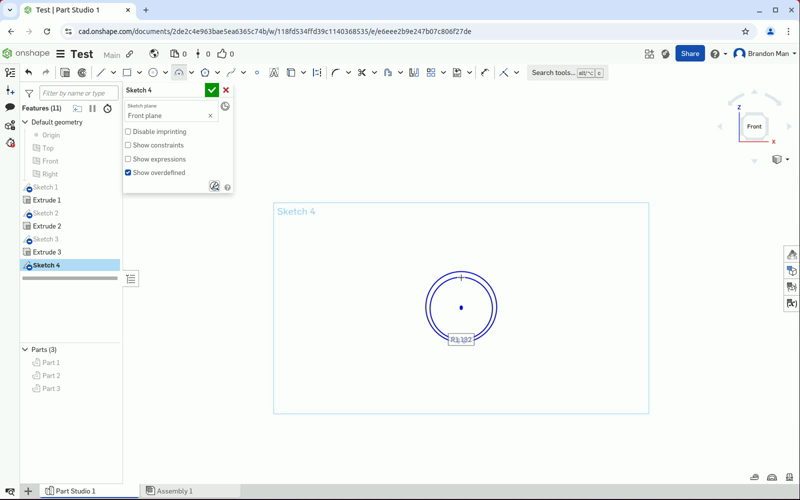
scroll(-6)
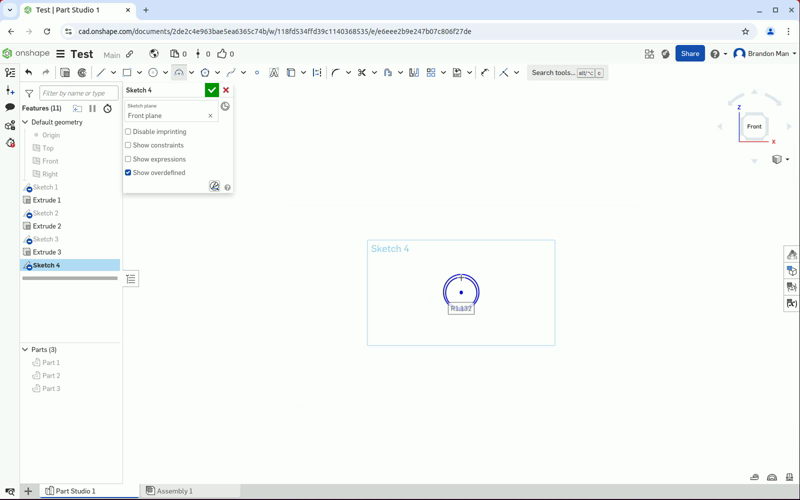
scroll(-6)
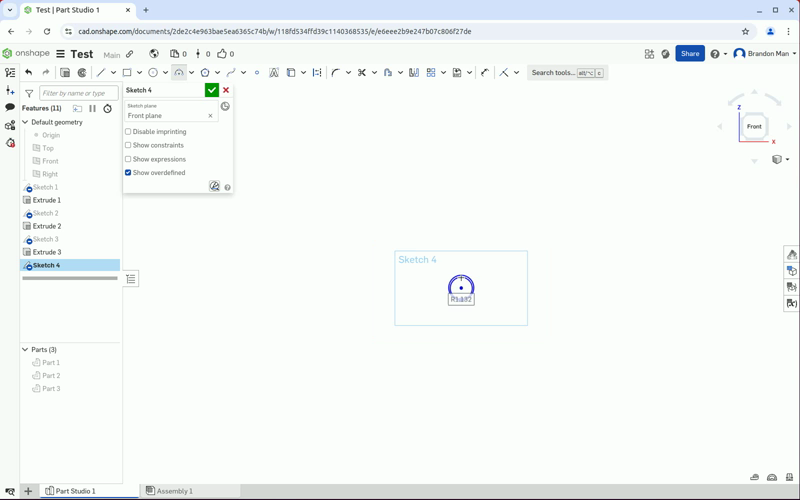
scroll(-6)
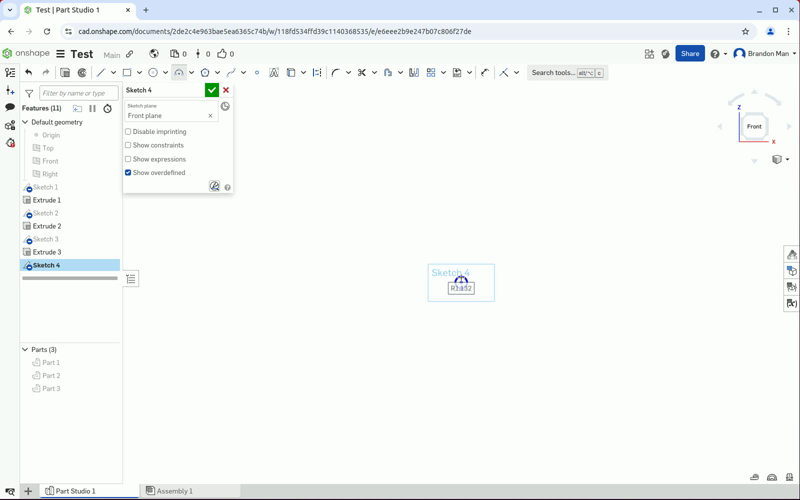
key_up(shift)
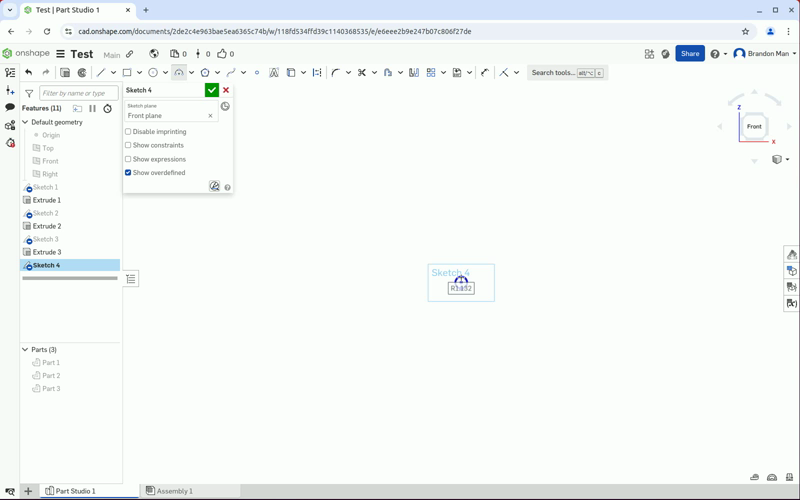
key(esc)
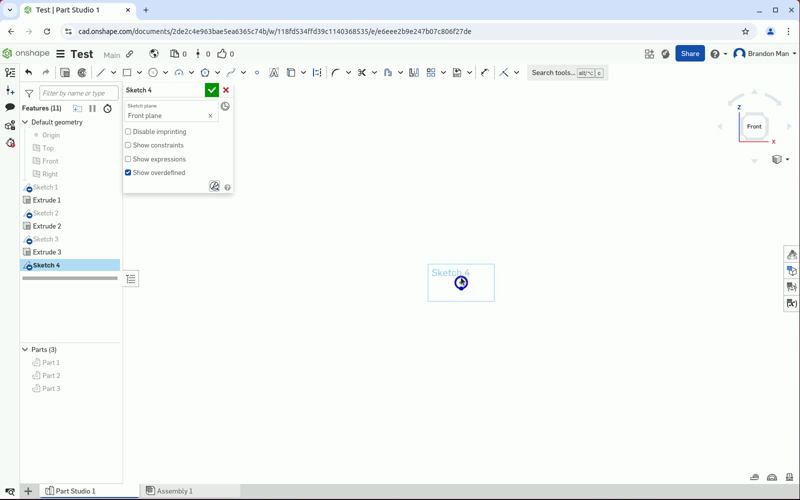
key(l)
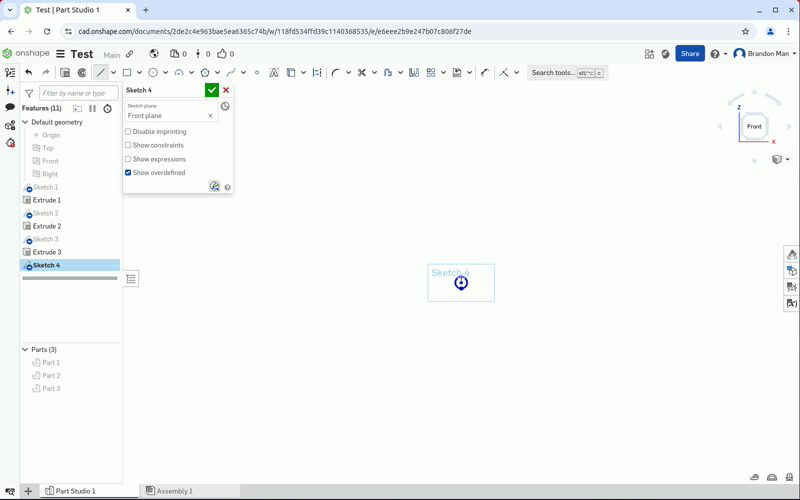
mouse_move(460, 288)
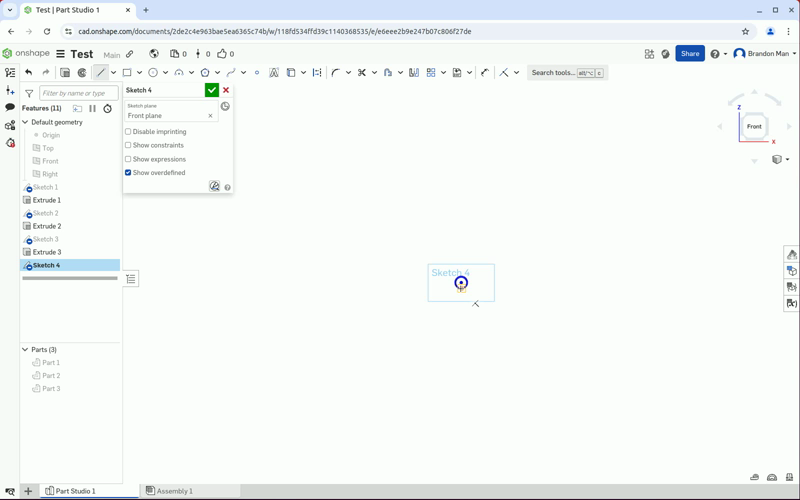
scroll(6)
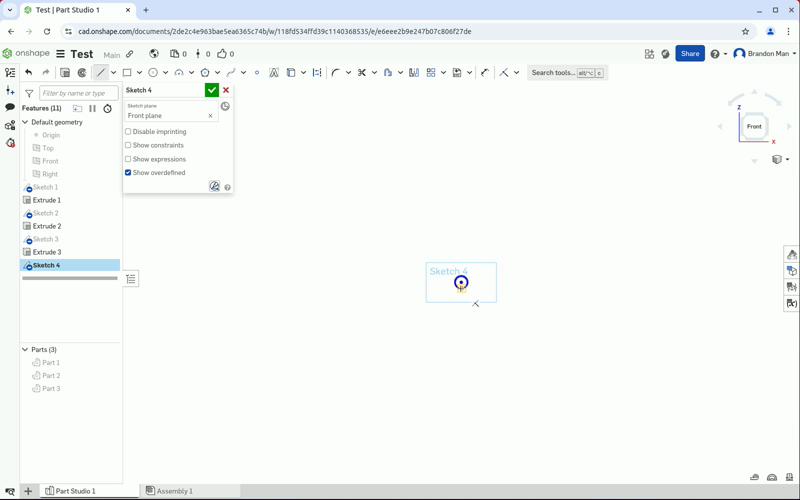
scroll(6)
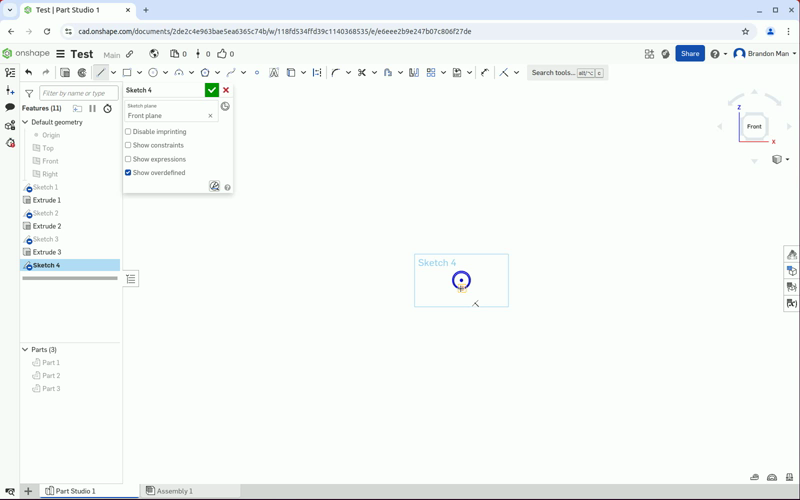
scroll(6)
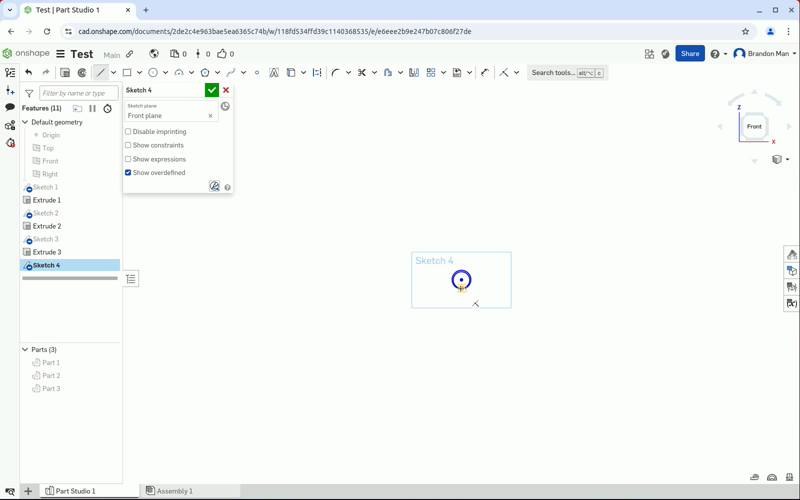
scroll(6)
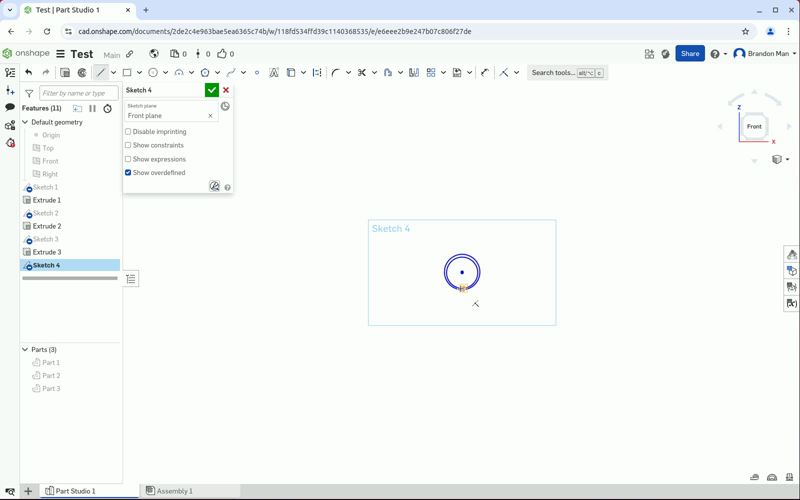
scroll(6)
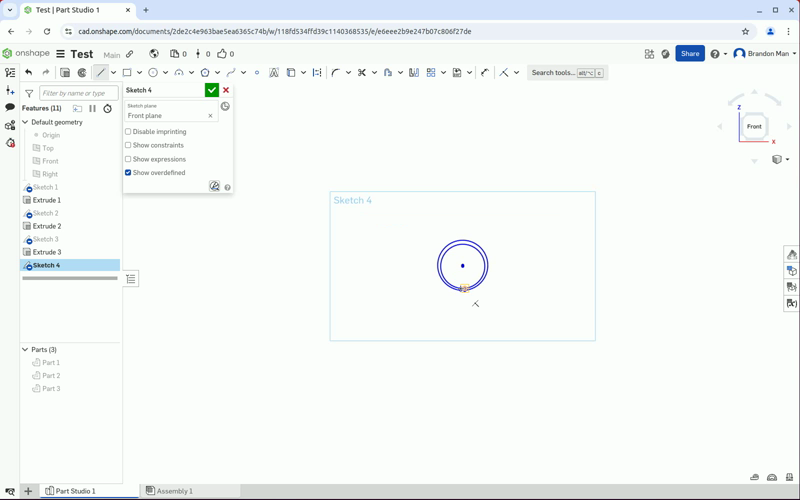
scroll(6)
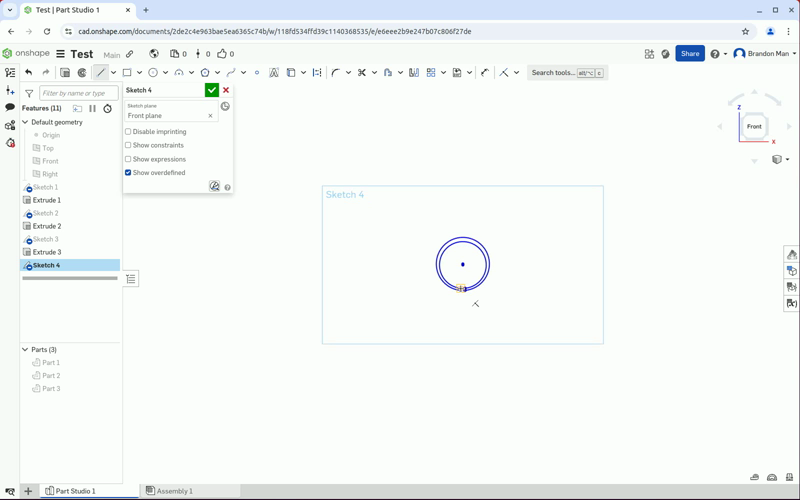
scroll(6)
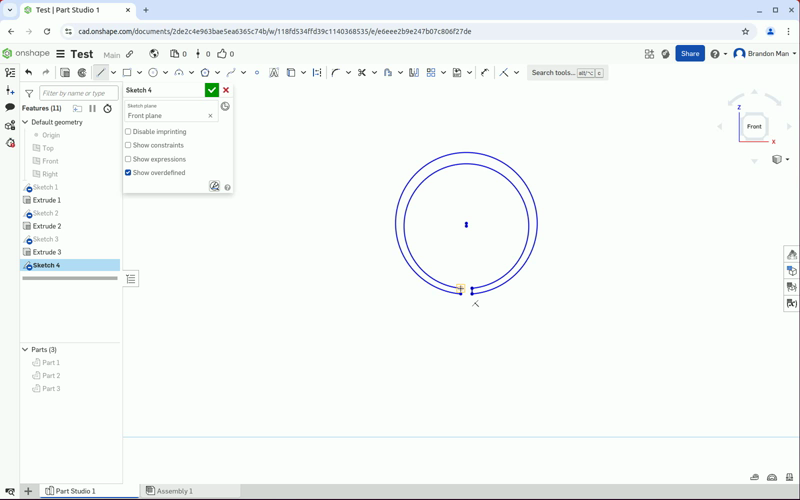
click(460, 288)
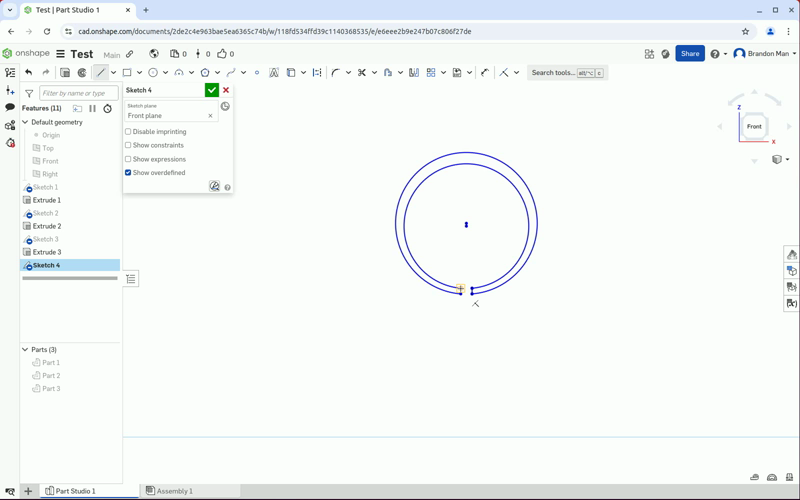
scroll(-6)
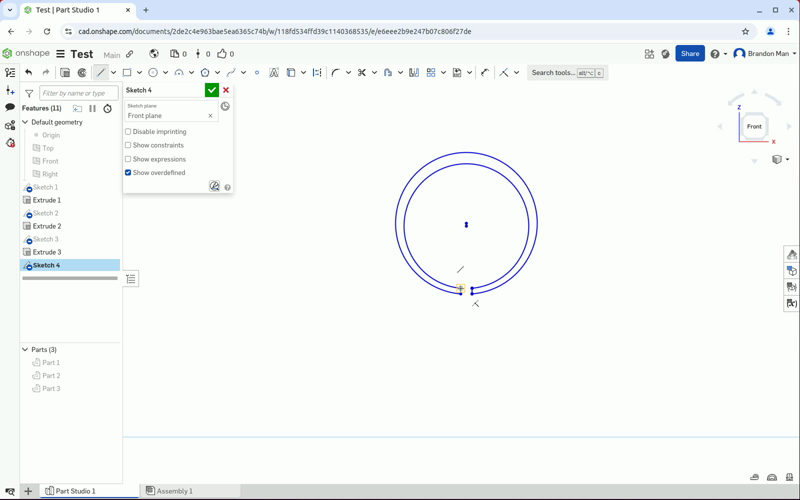
scroll(-6)
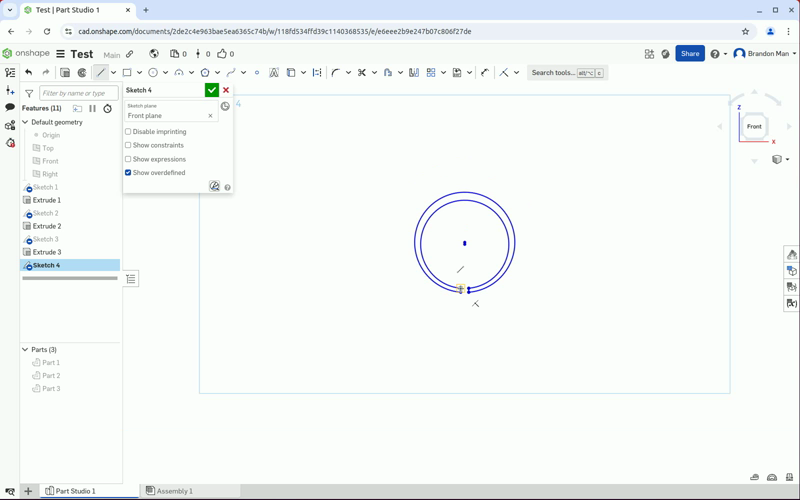
scroll(-6)
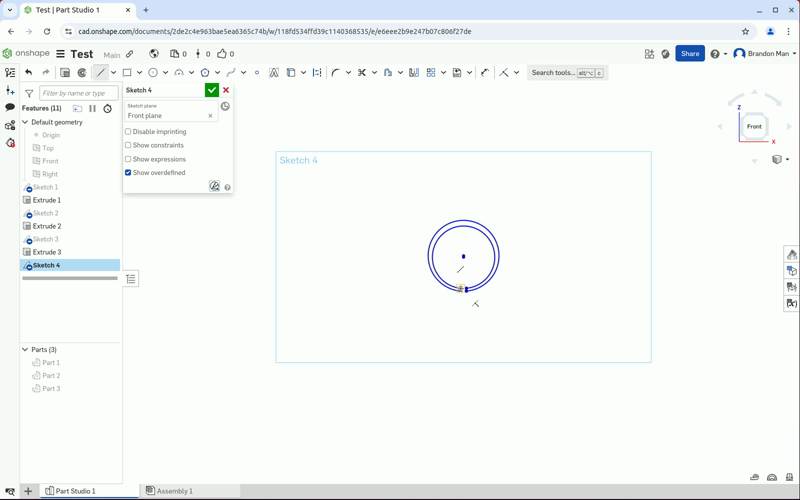
scroll(-6)
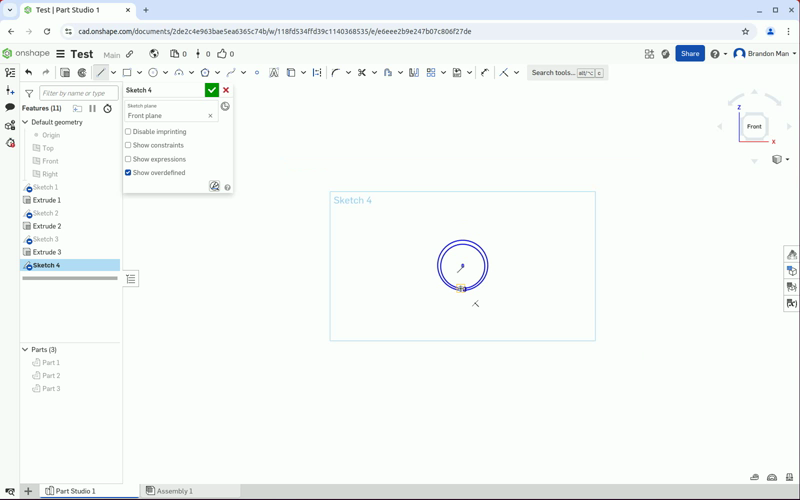
scroll(-6)
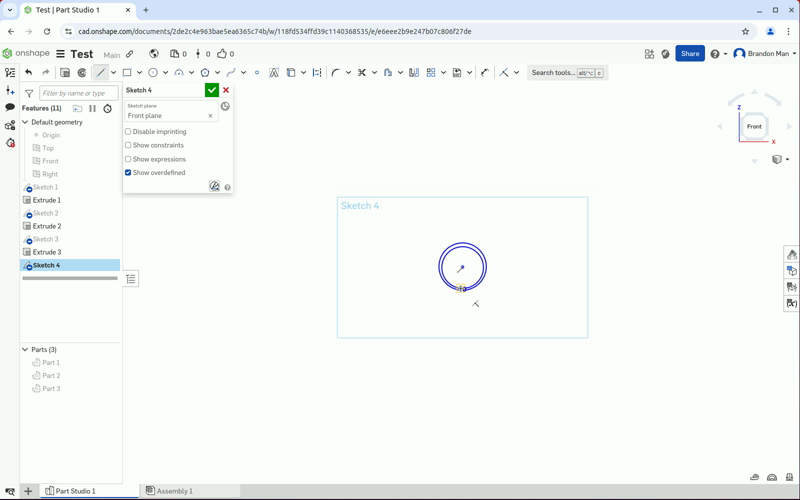
scroll(-6)
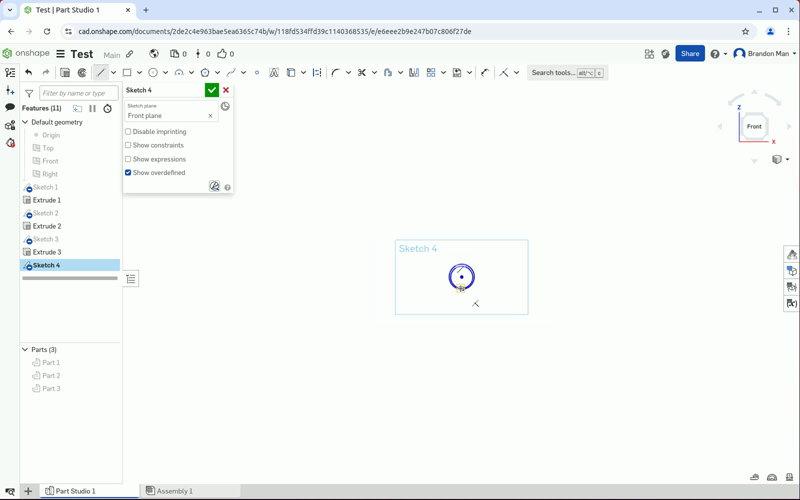
scroll(-6)
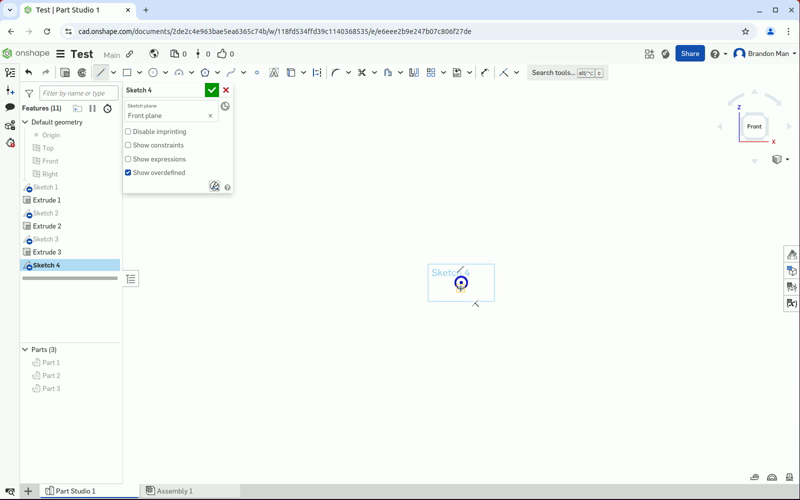
mouse_move(490, 288)
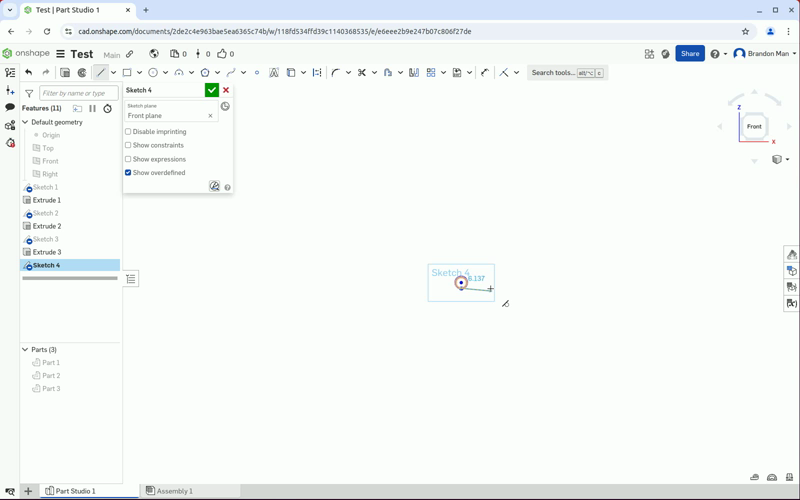
key_down(shift)
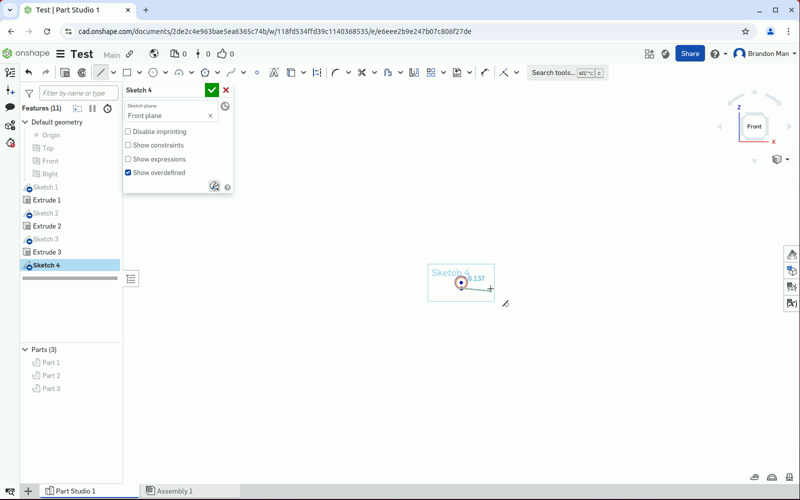
mouse_move(460, 288)
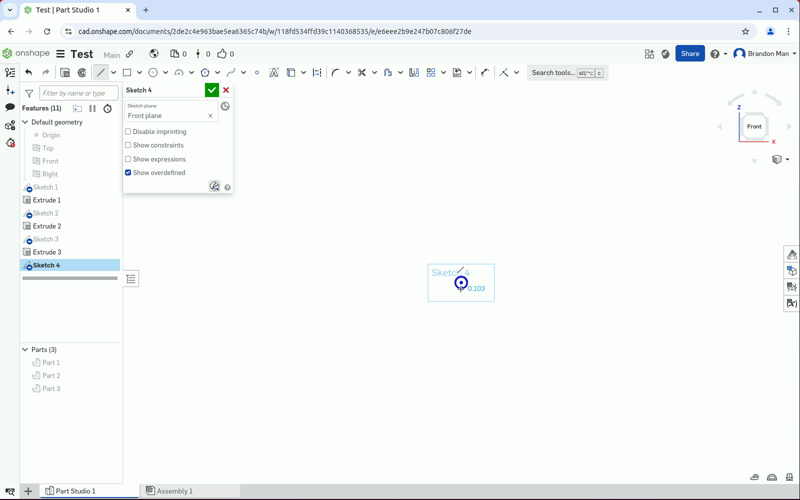
scroll(6)
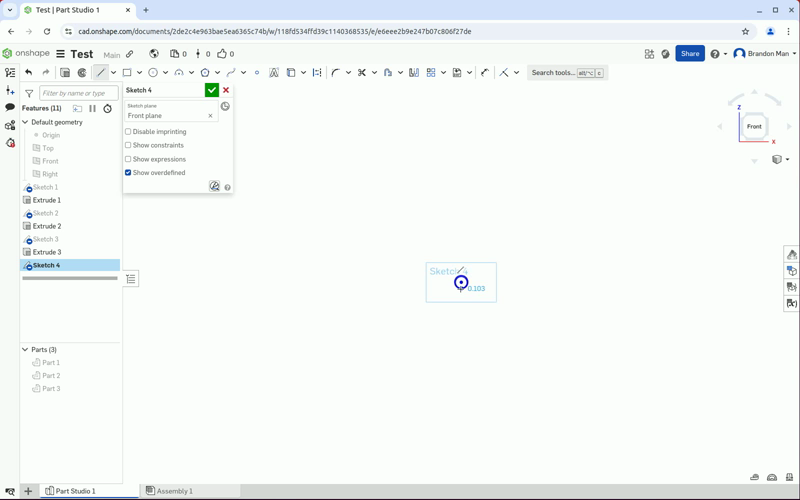
scroll(6)
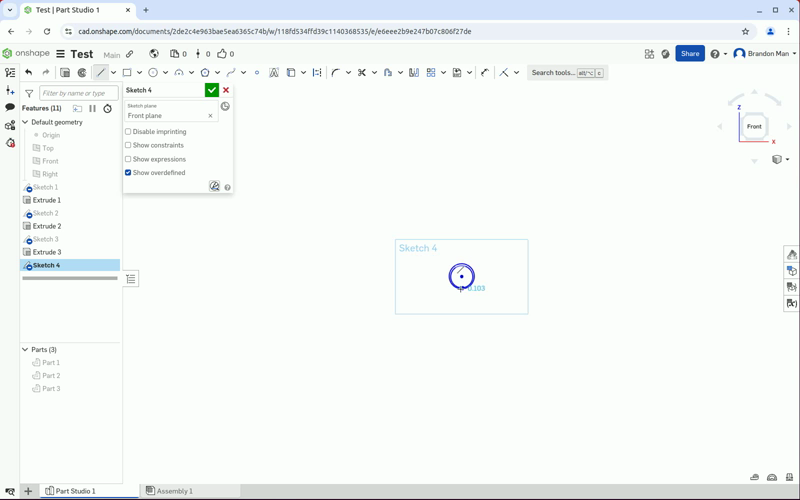
scroll(6)
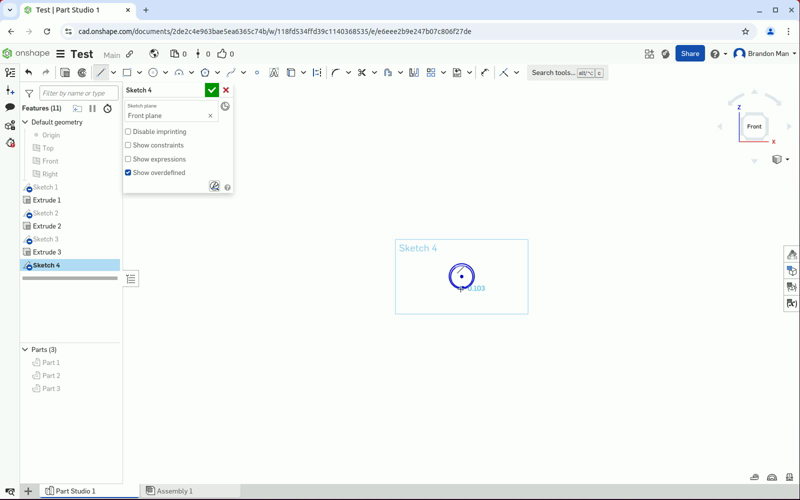
scroll(6)
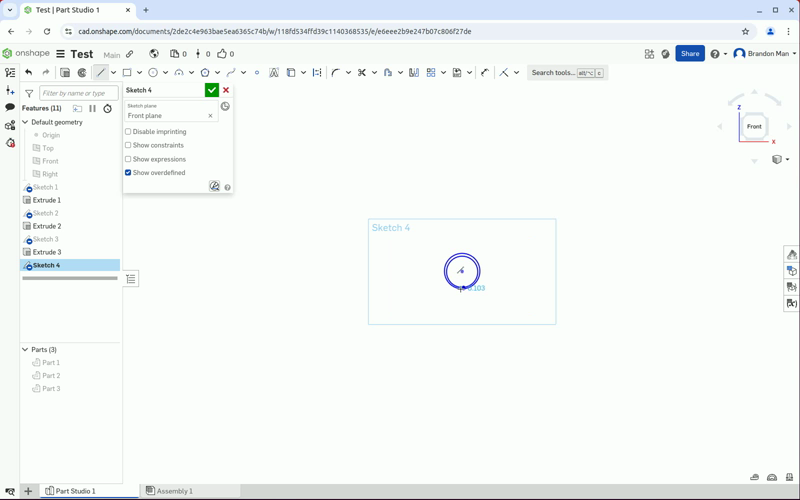
scroll(6)
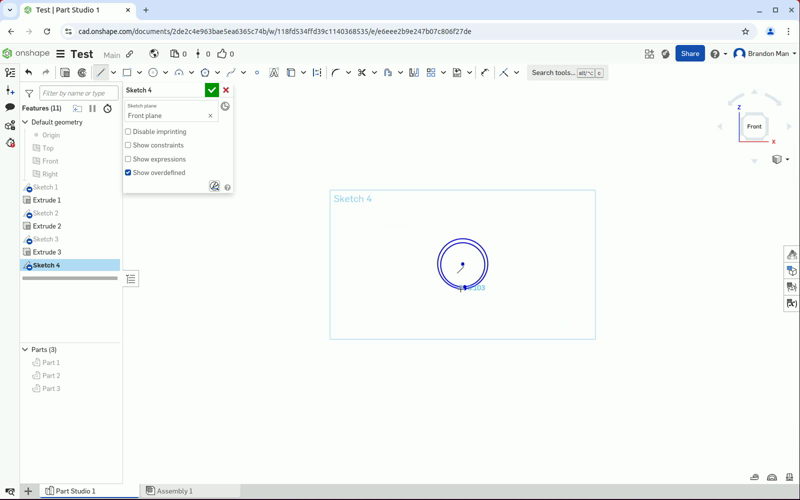
scroll(6)
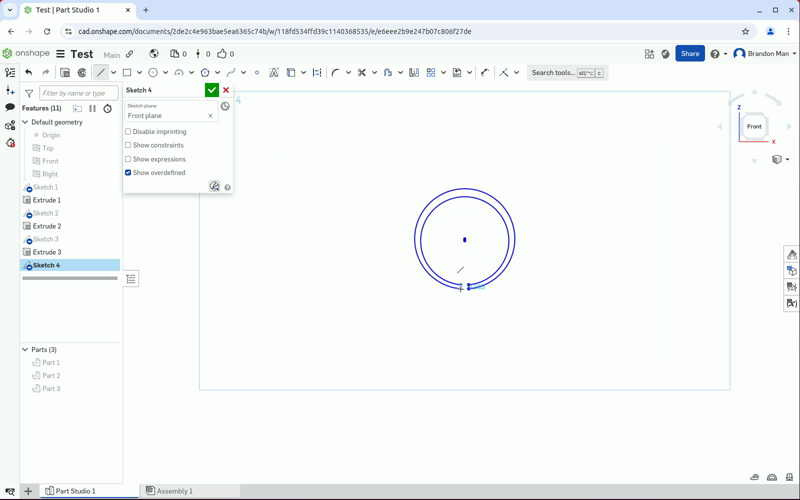
scroll(6)
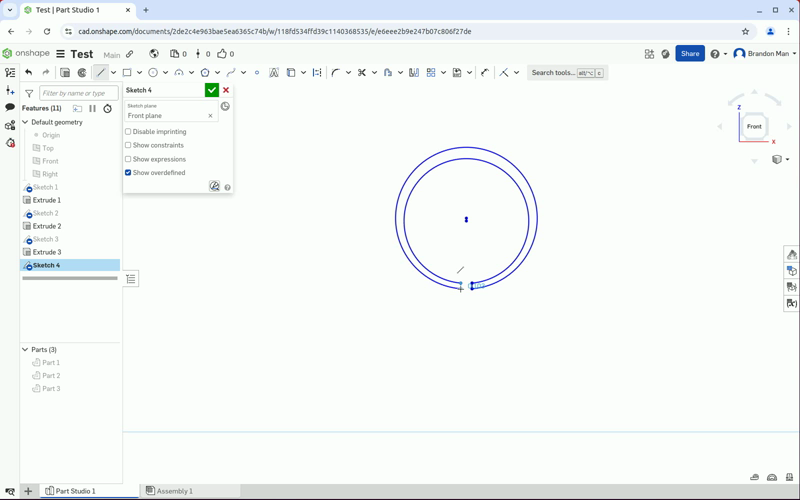
key_up(shift)
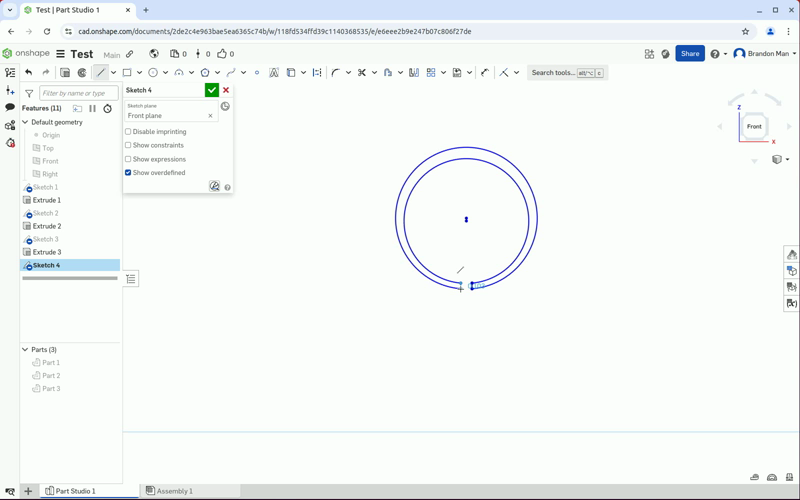
click(460, 288)
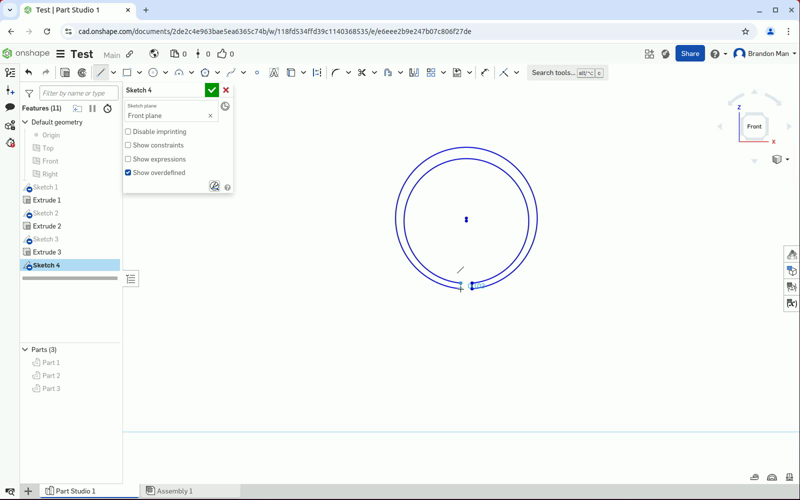
scroll(-6)
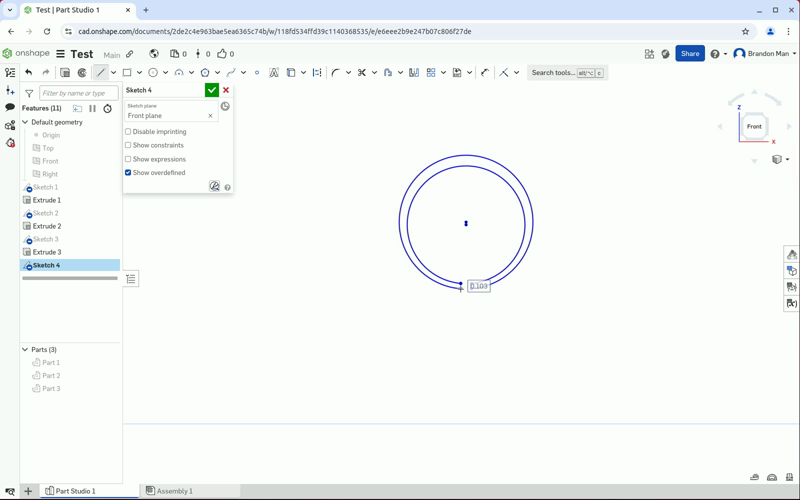
scroll(-6)
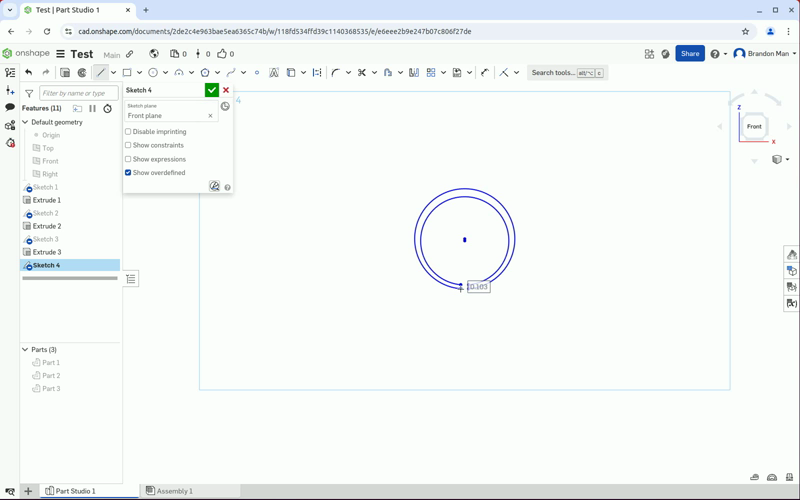
scroll(-6)
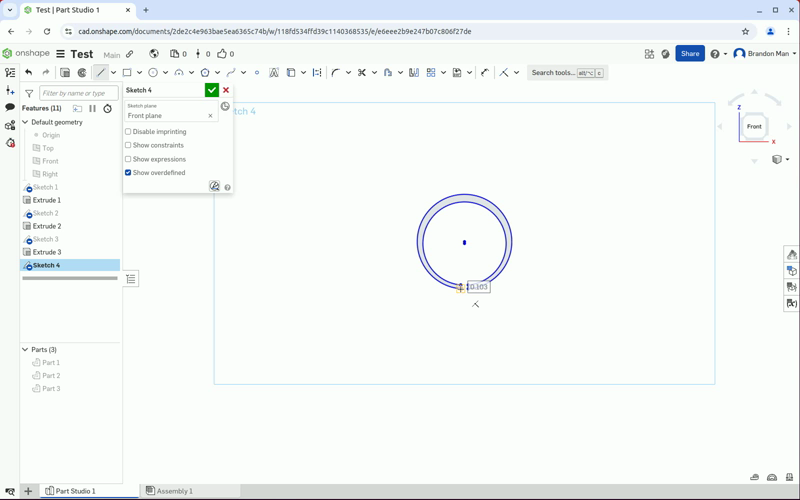
scroll(-6)
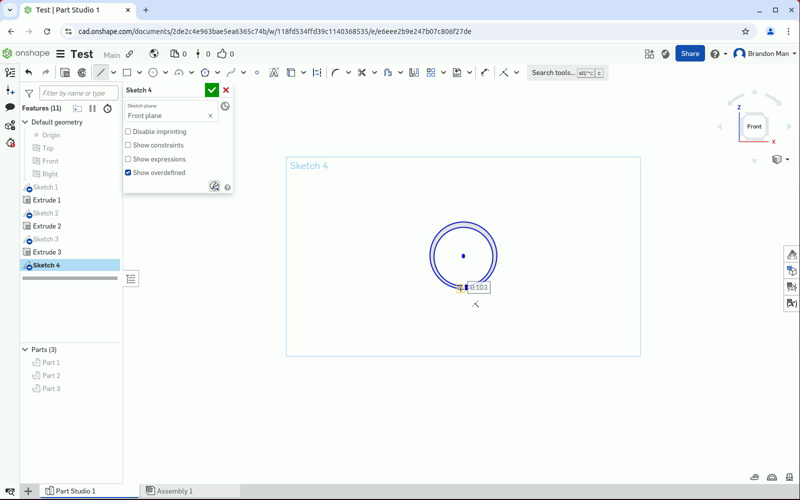
scroll(-6)
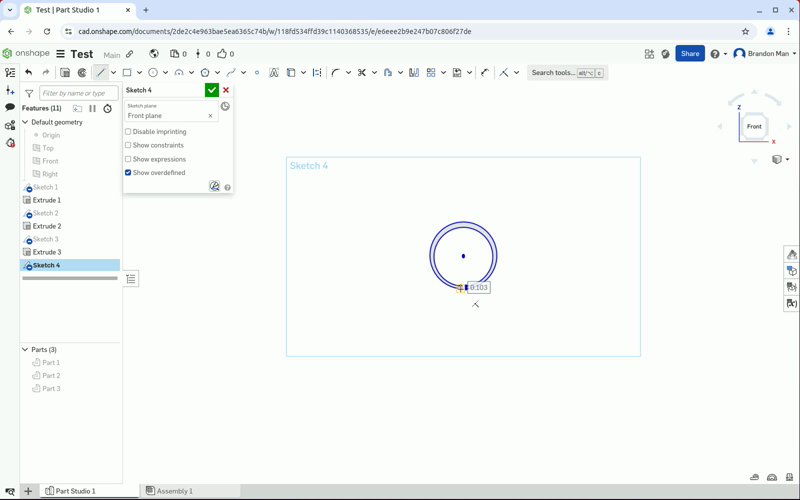
scroll(-6)
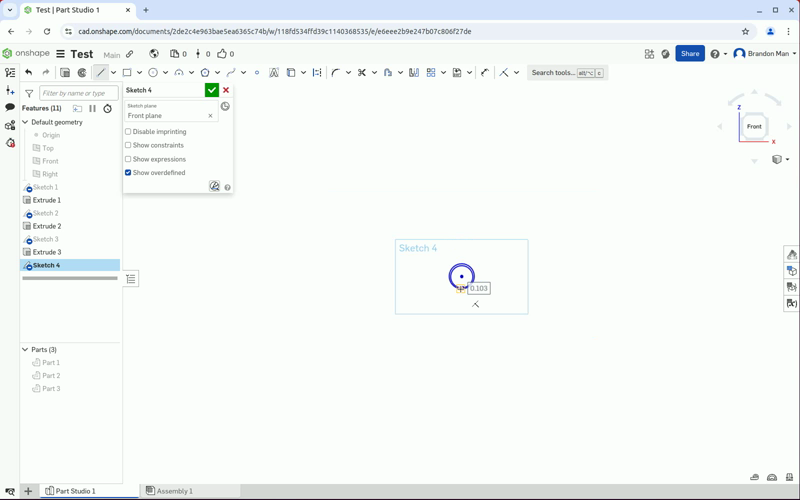
scroll(-6)
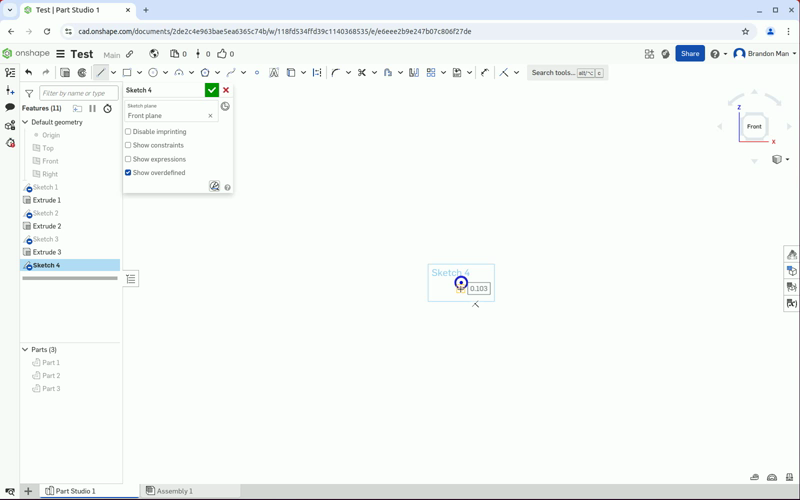
key(esc)
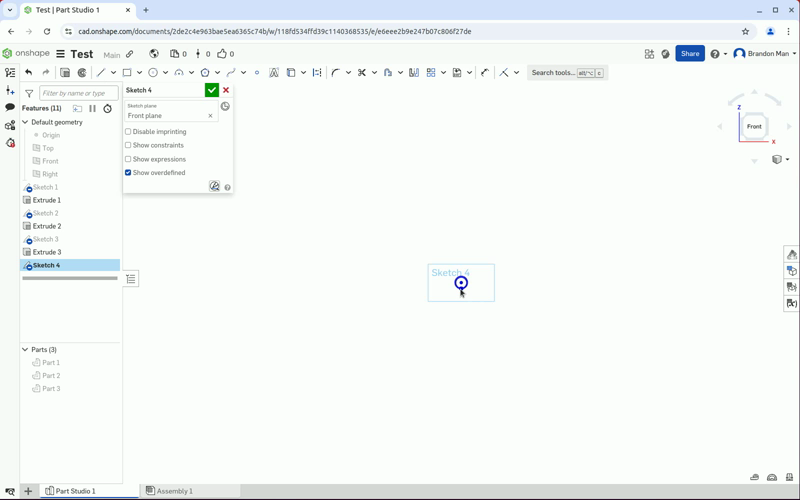
mouse_move(460, 276)
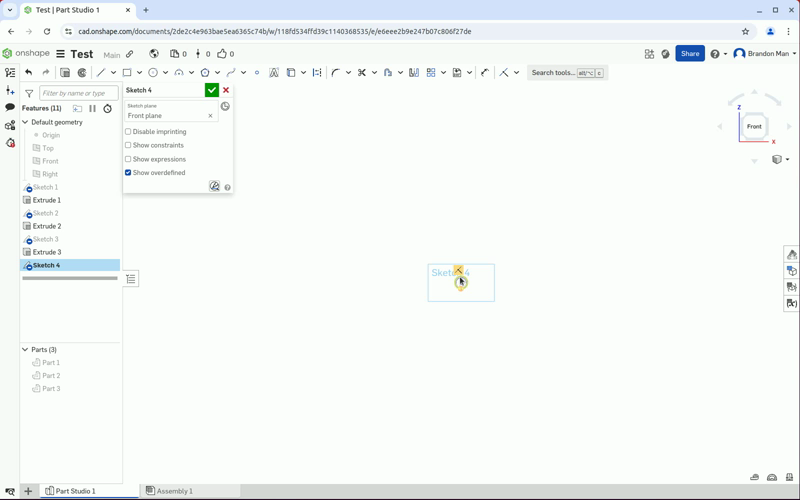
scroll(6)
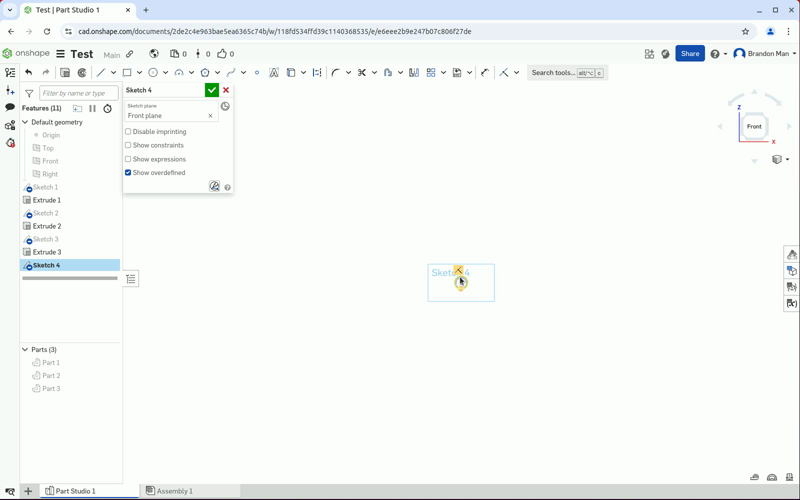
scroll(6)
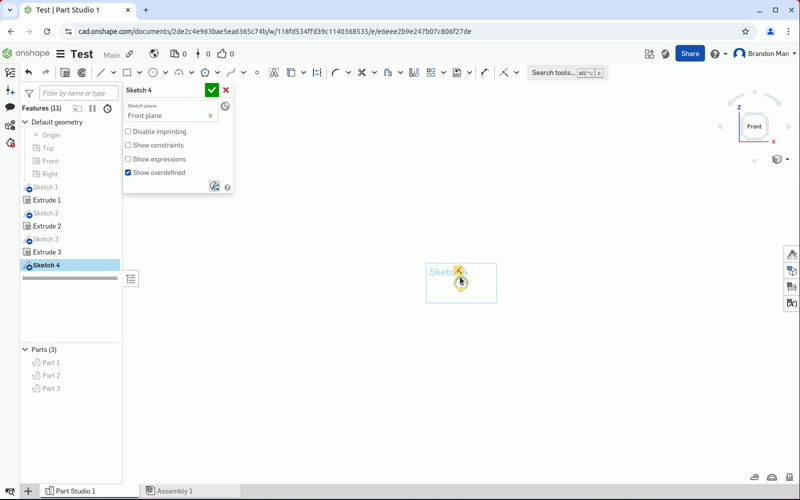
scroll(6)
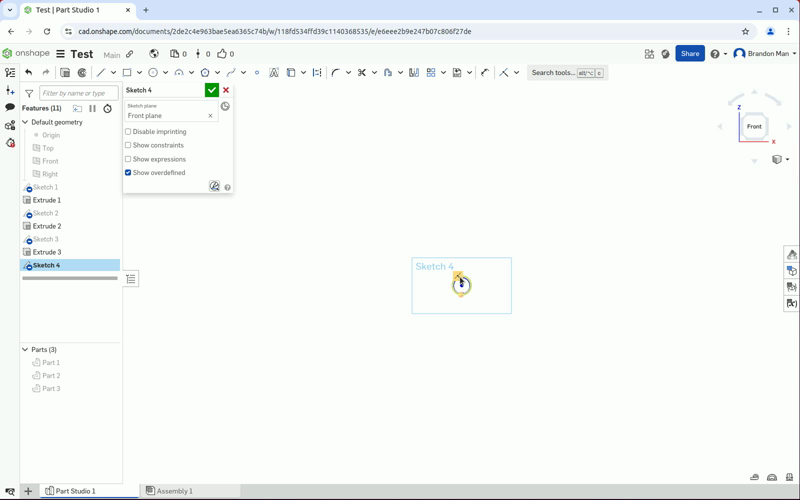
scroll(6)
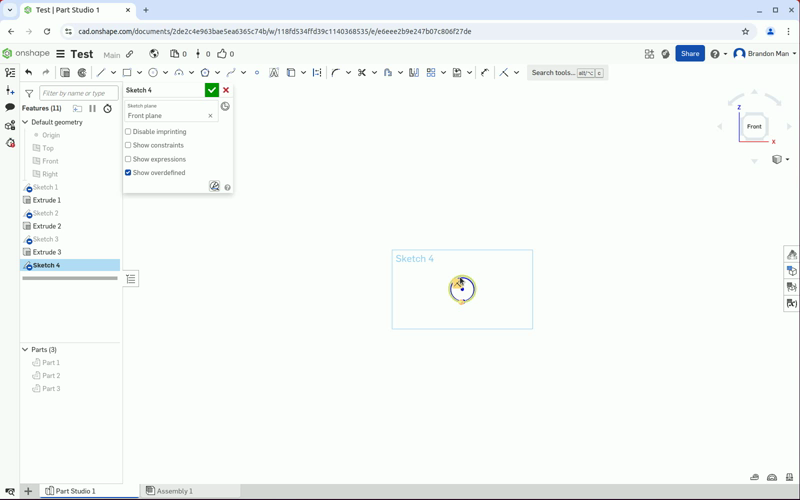
scroll(6)
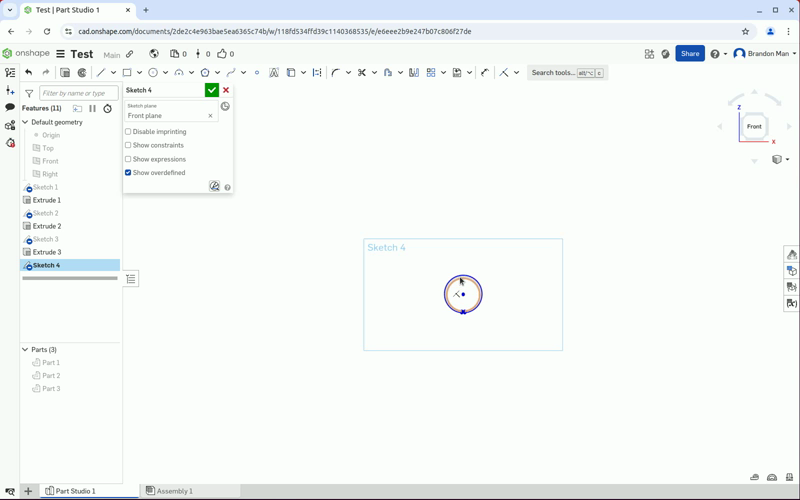
scroll(6)
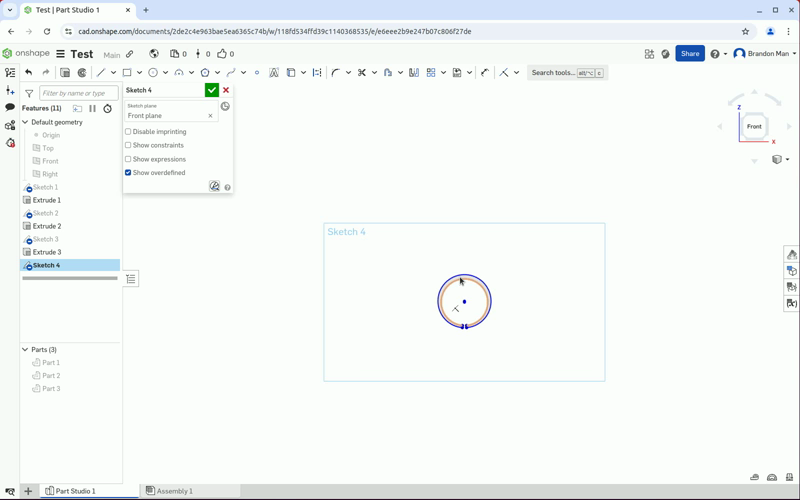
scroll(6)
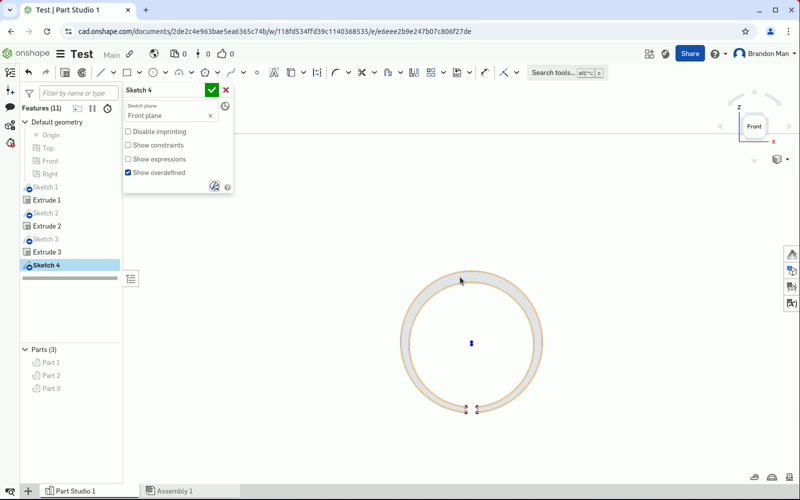
click(460, 276)
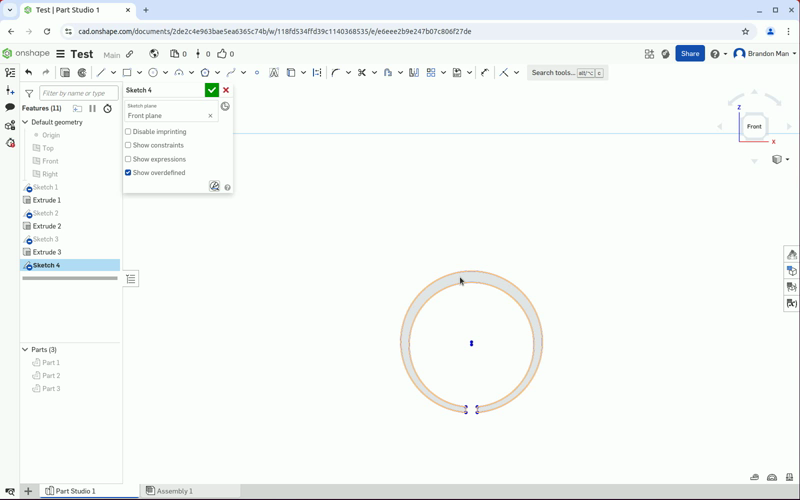
scroll(-6)
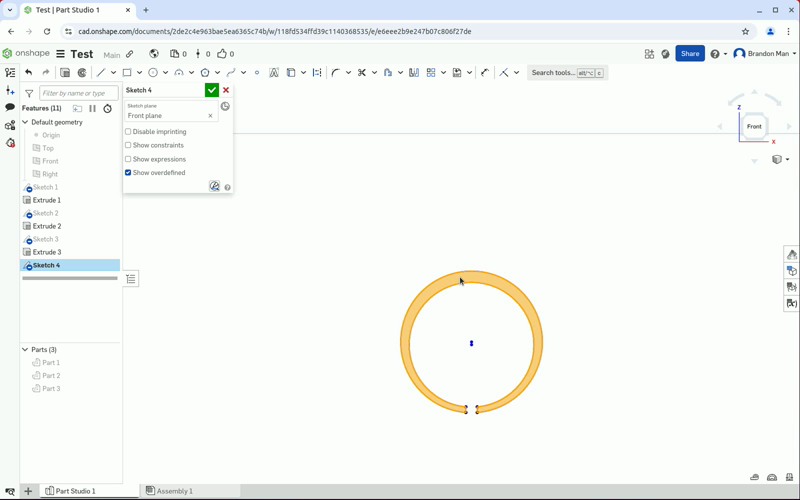
scroll(-6)
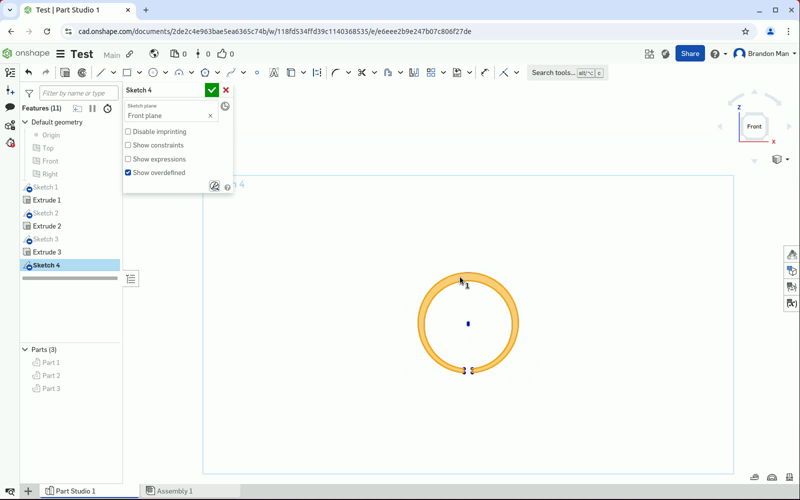
scroll(-6)
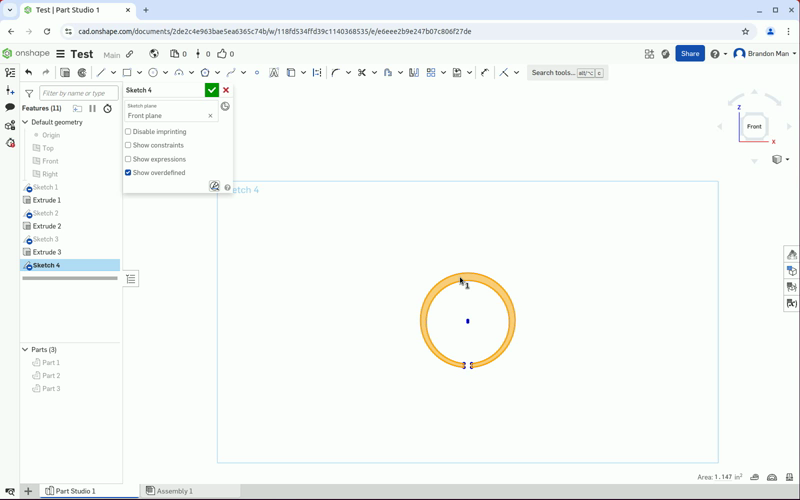
scroll(-6)
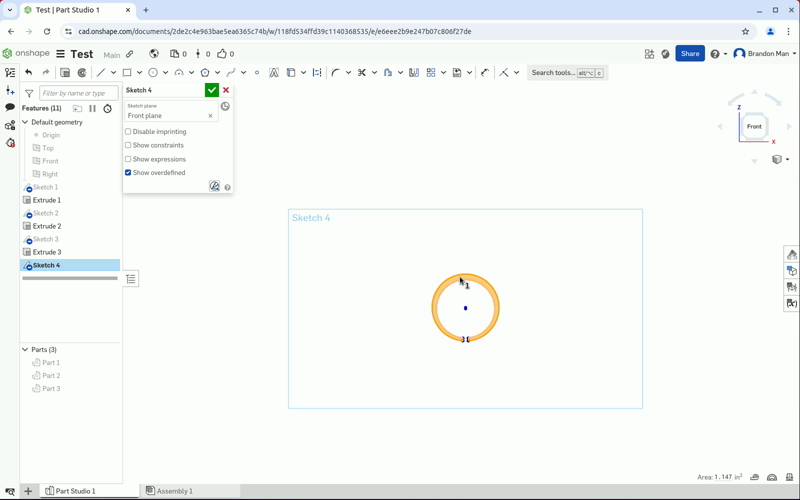
scroll(-6)
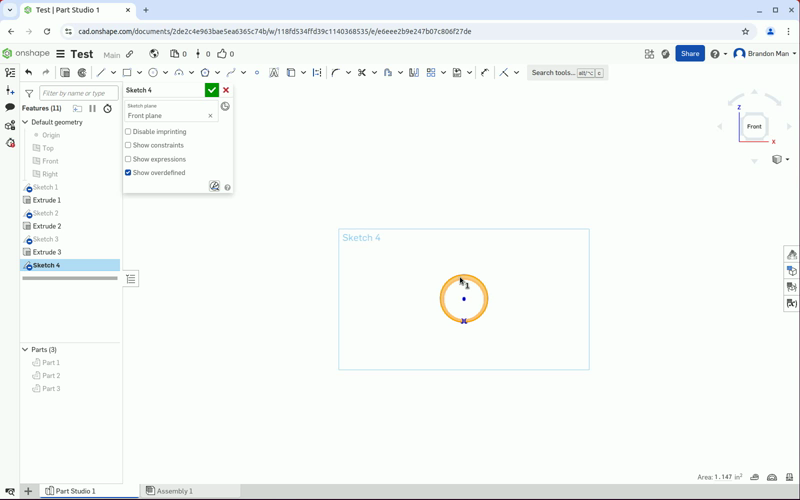
scroll(-6)
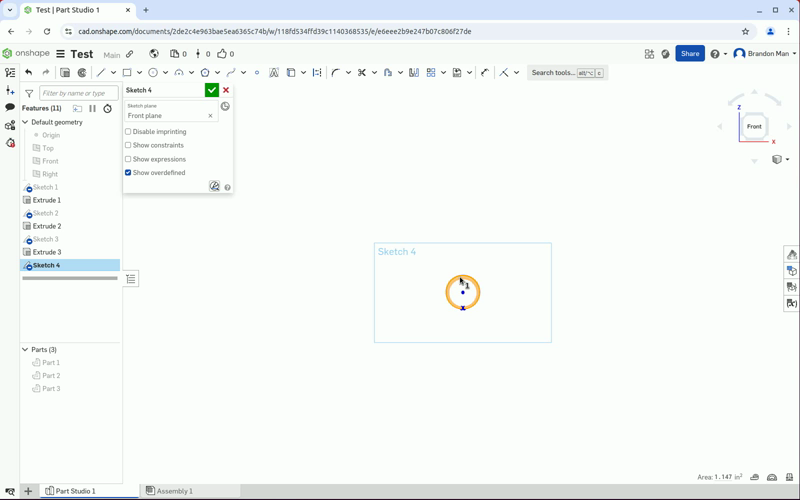
scroll(-6)
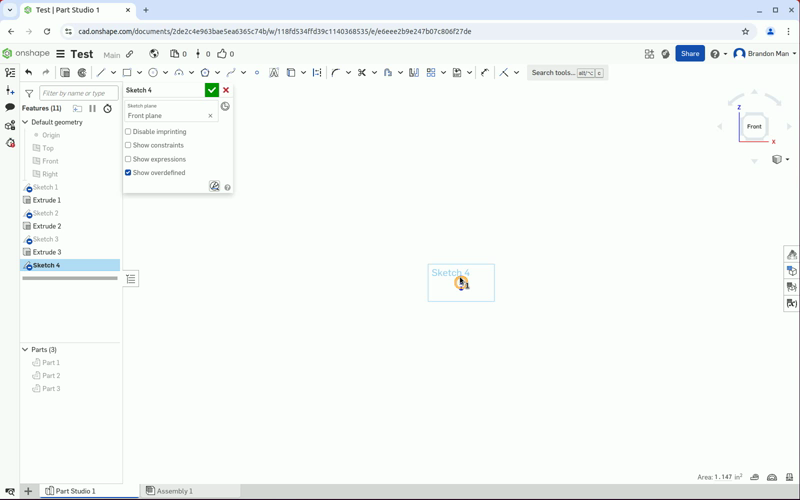
mouse_move(73, 352)
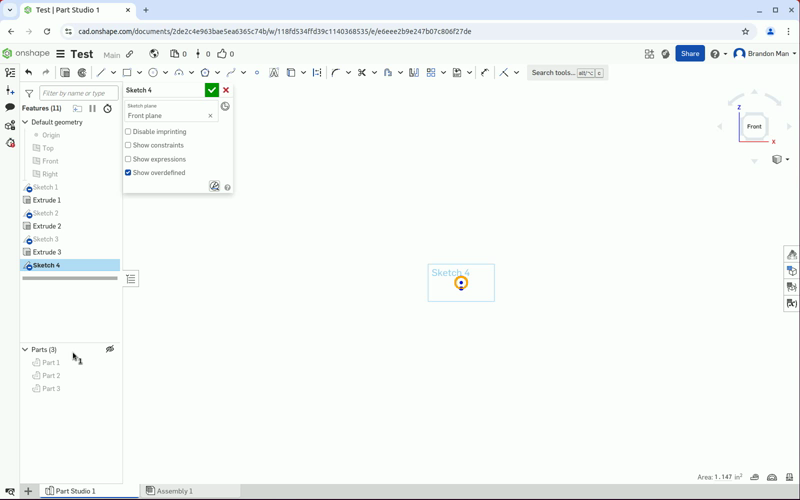
key(shift+y)
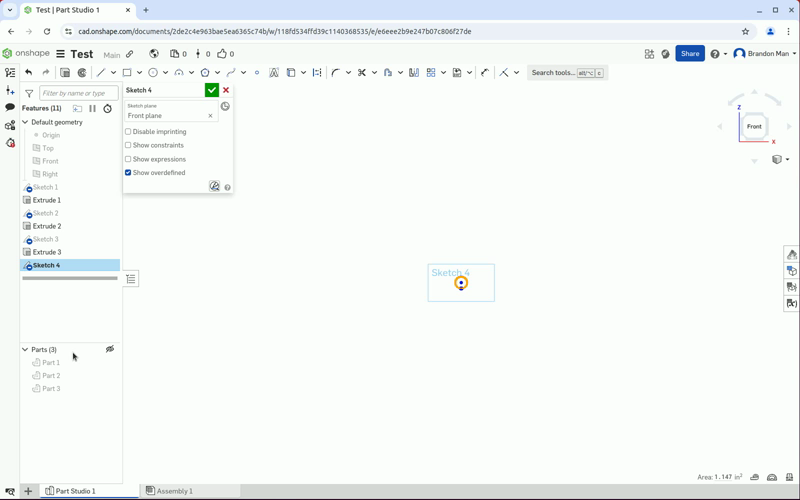
key(shift+e)
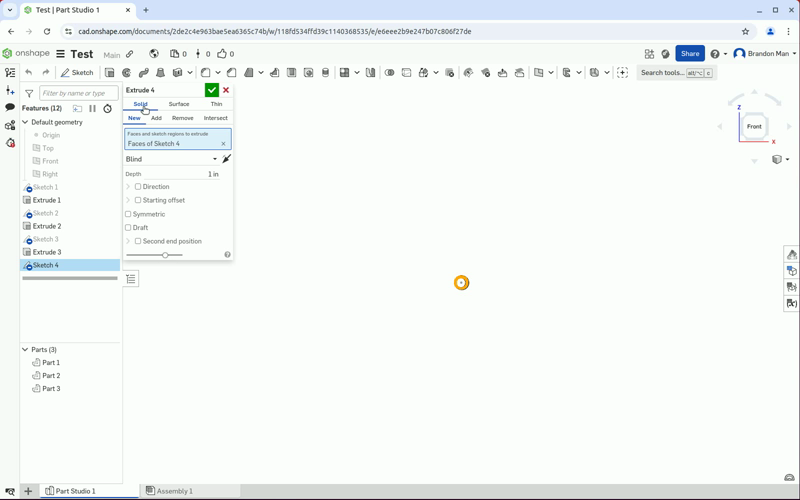
mouse_move(143, 106)
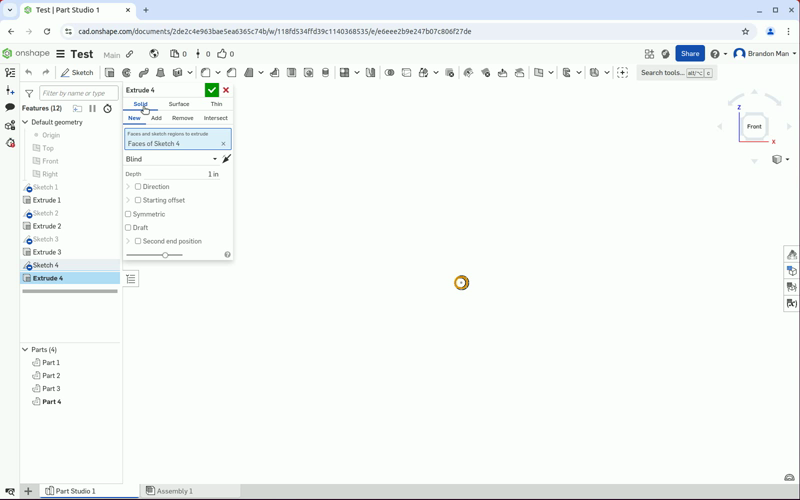
click(143, 106)
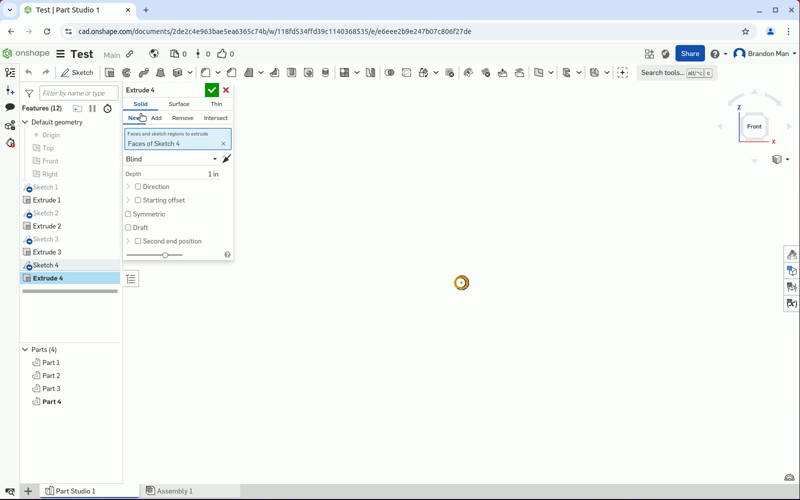
mouse_move(137, 120)
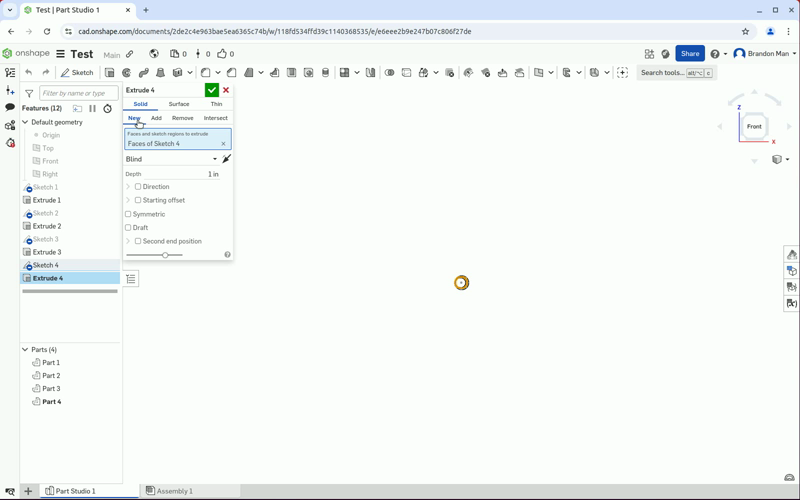
click(137, 120)
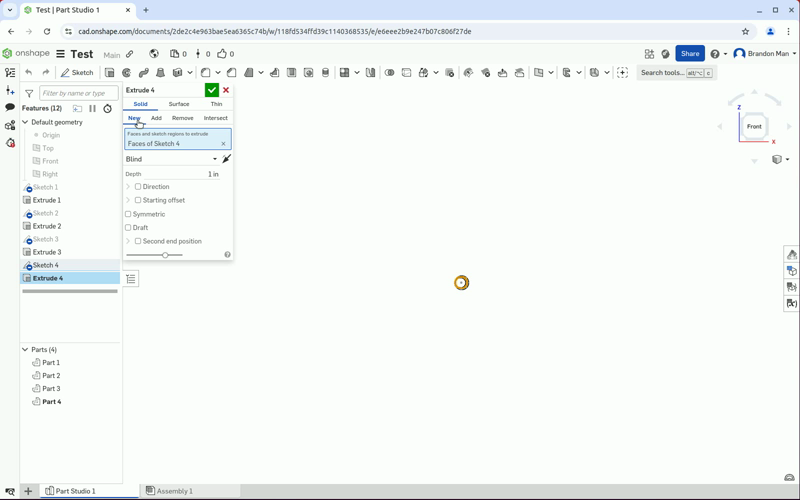
key(tab, 4)
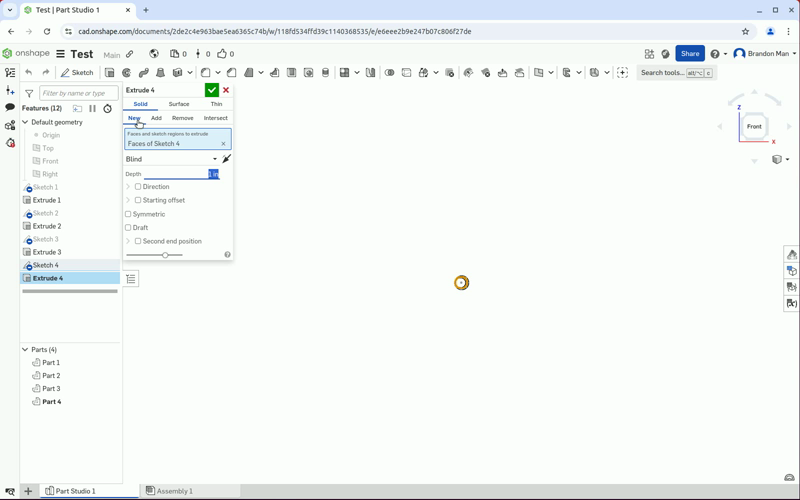
text(17.572)
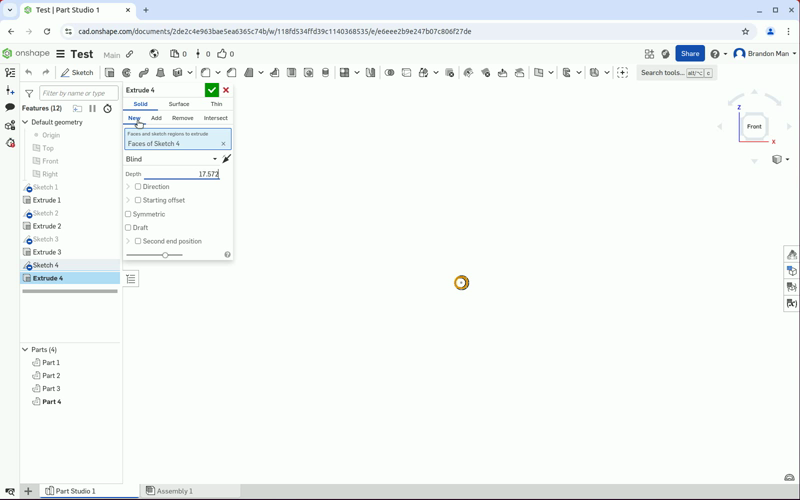
key(enter)
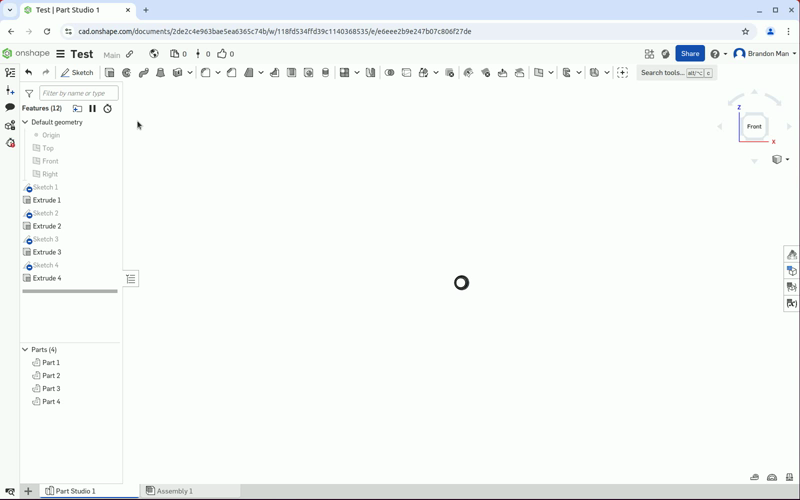
key(shift+h)
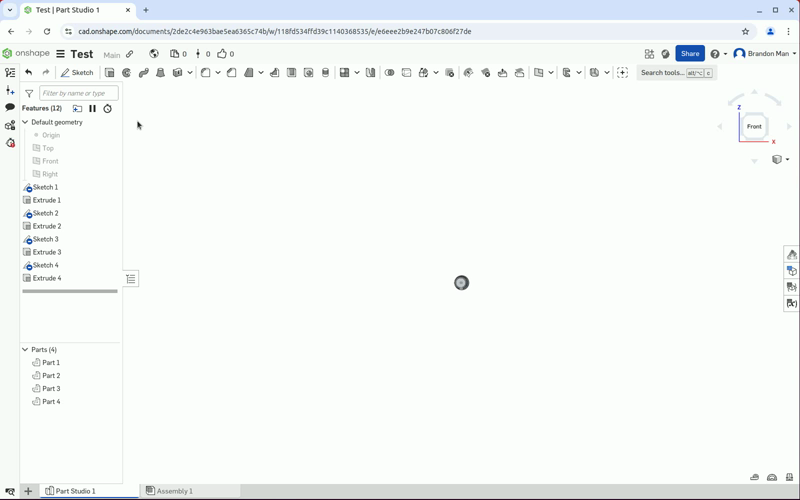
key(shift+h)
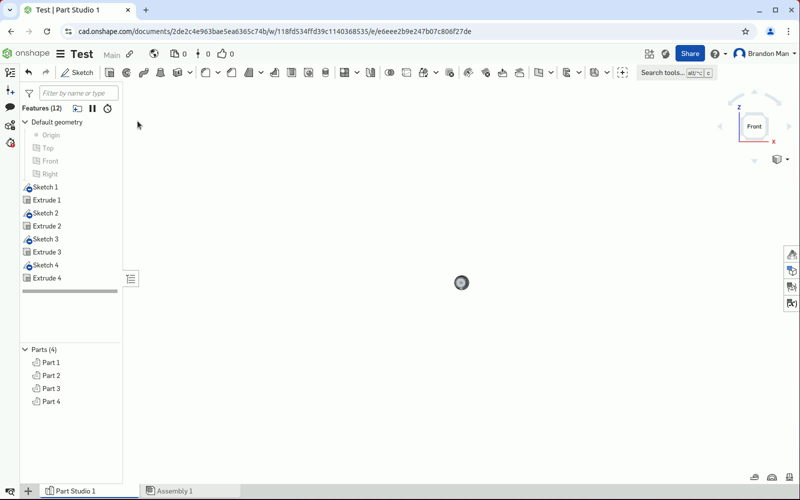
key(shift+7)
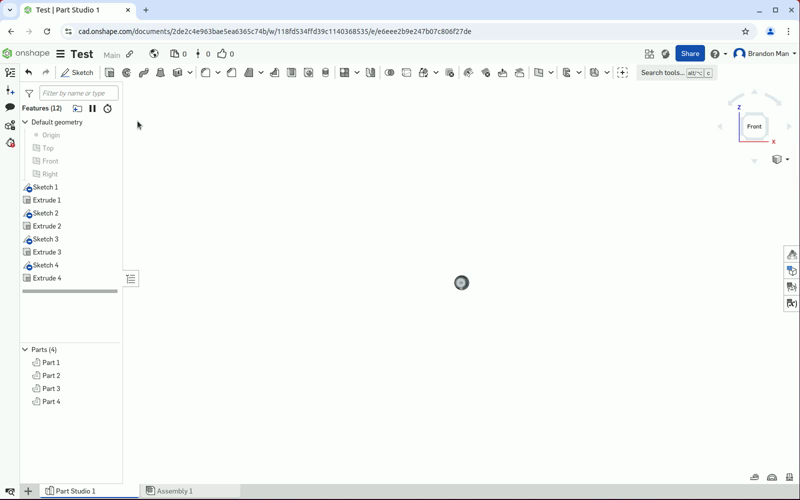
key(left, 2)
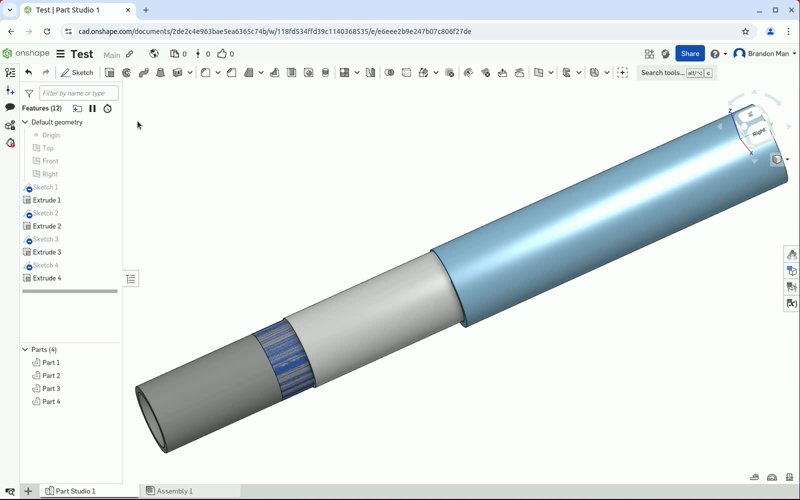
key(down, 2)
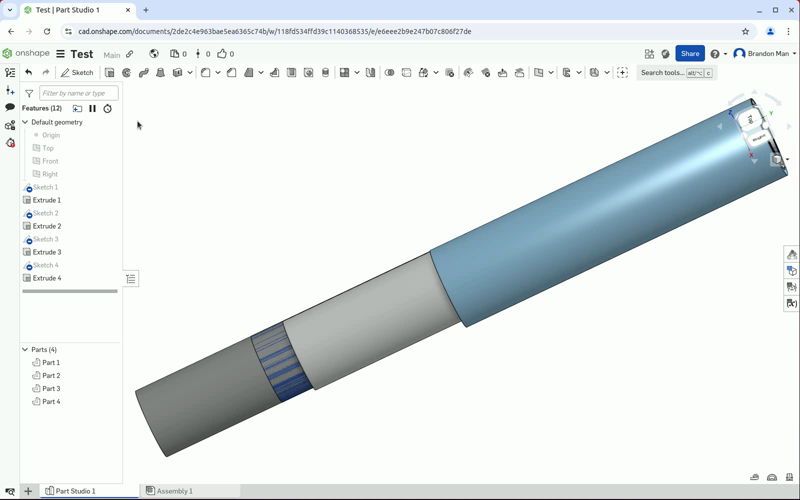
key(up, 2)
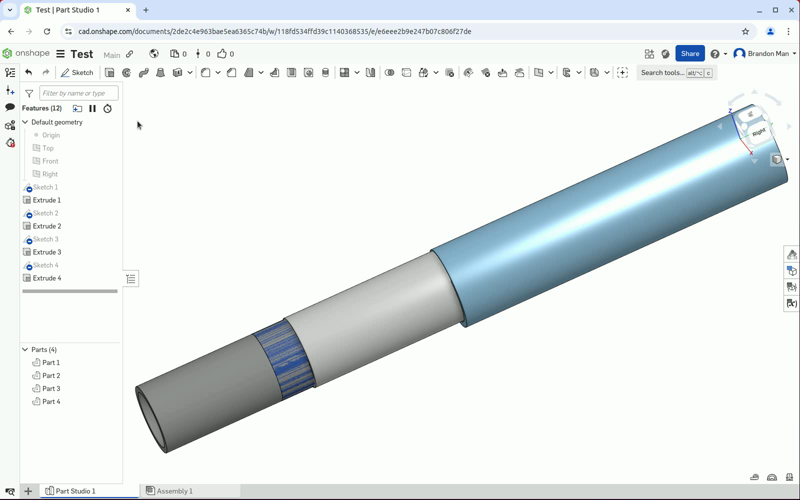
key(right, 2)
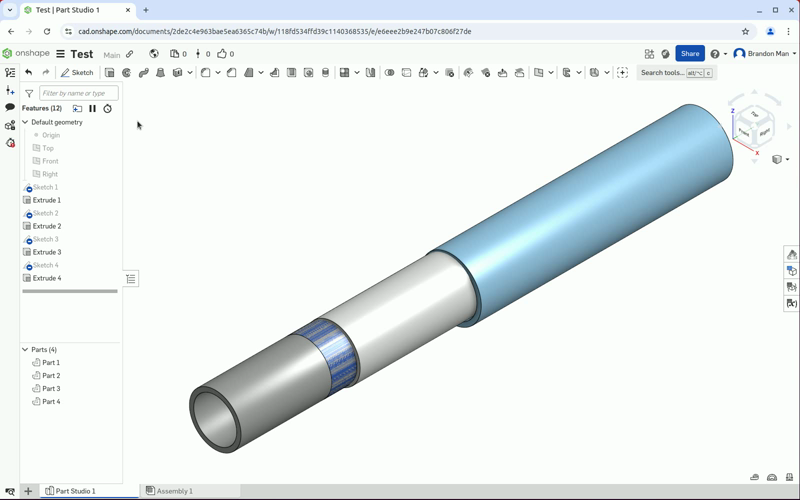
mouse_move(73, 189)
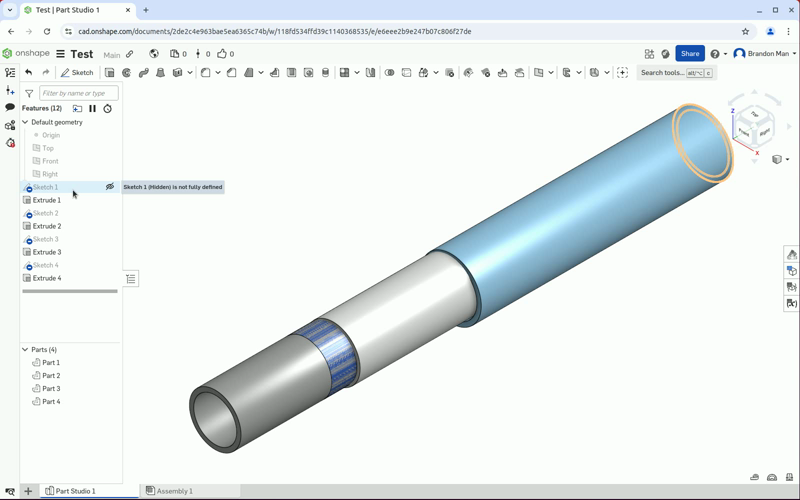
click(73, 189)